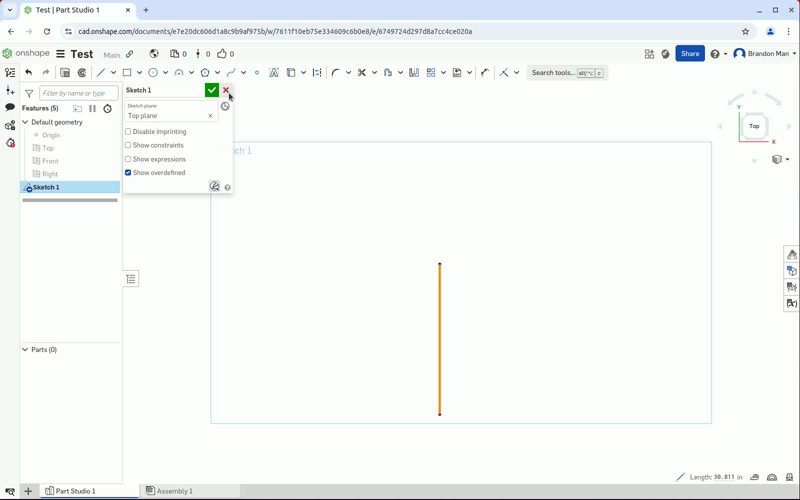
key(shift+h)
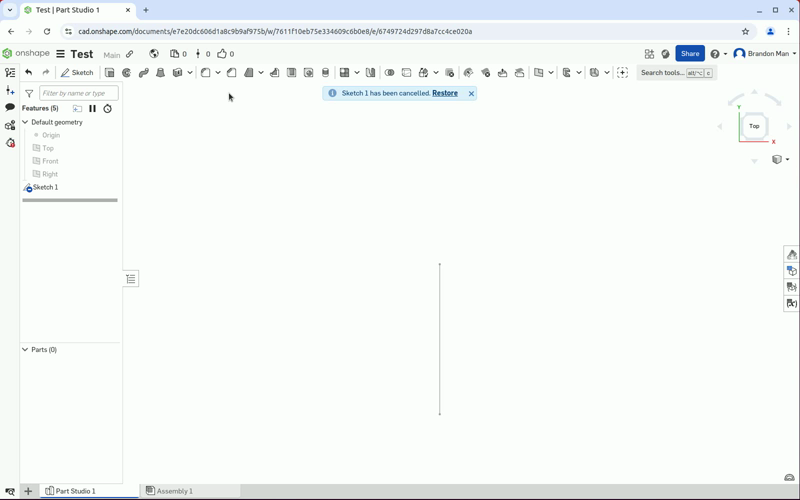
mouse_move(73, 352)
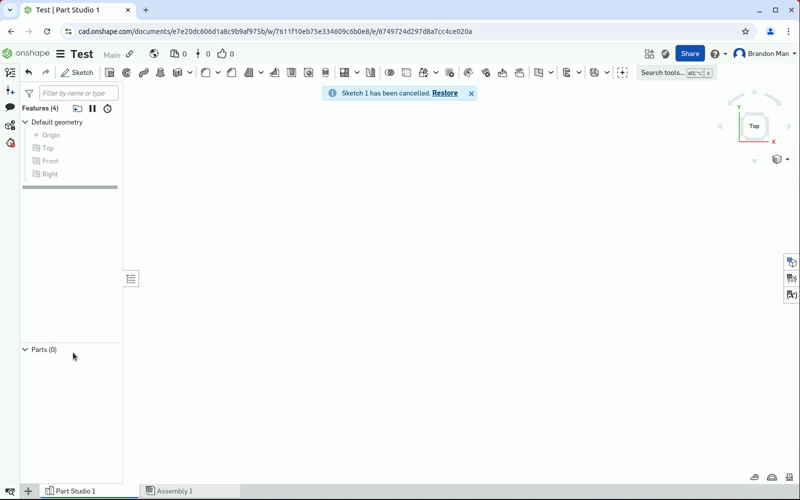
key(y)
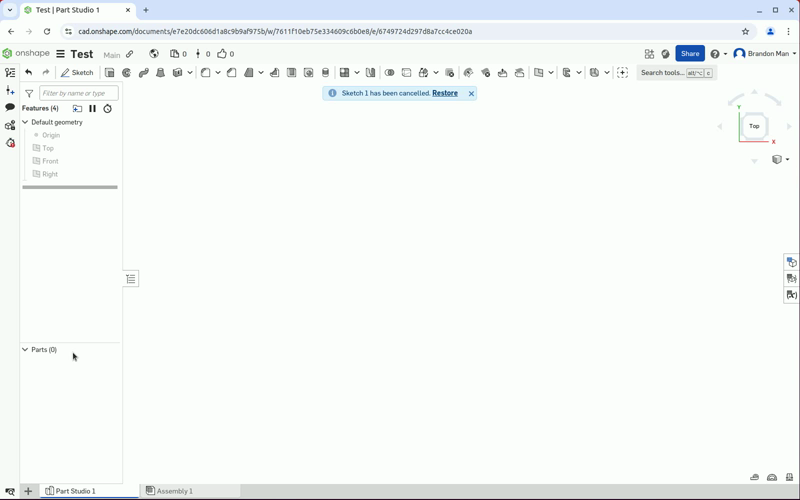
key(shift+p)
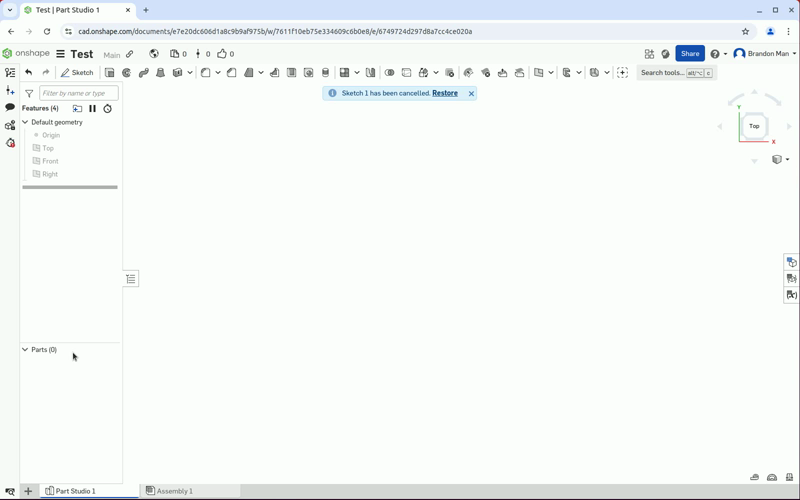
key(space)
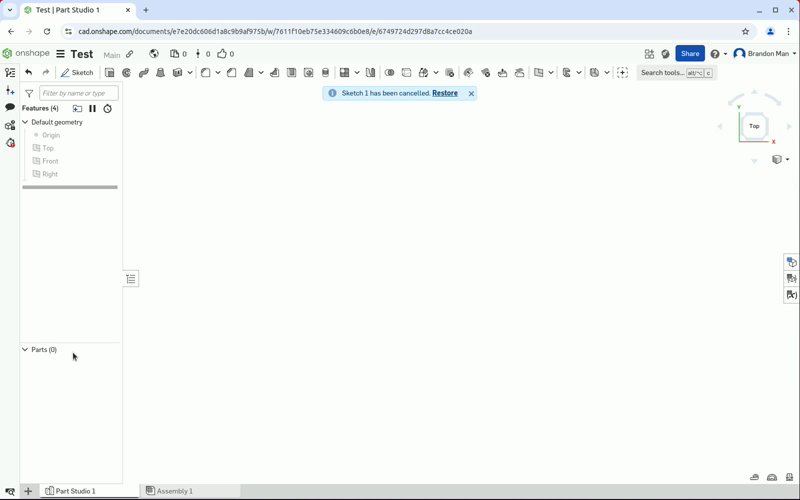
key_down(shift)
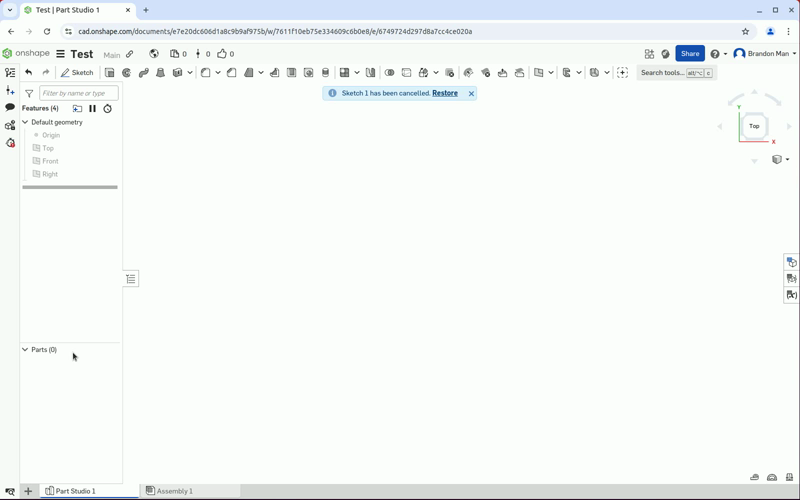
key(up)
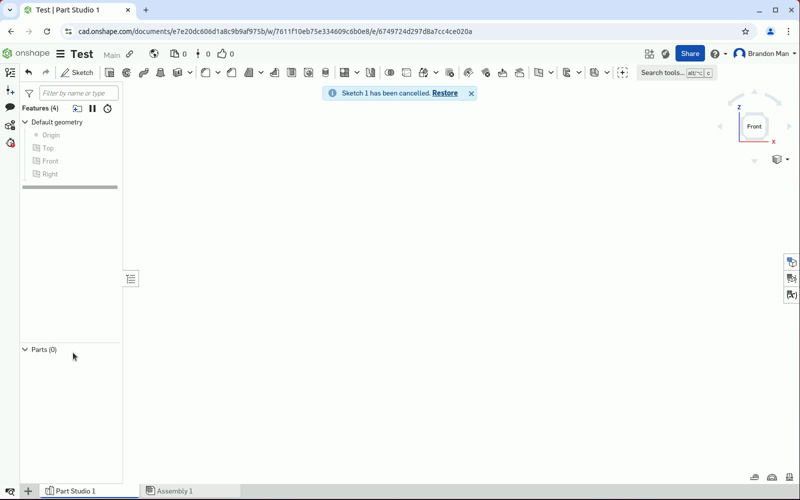
key_up(shift)
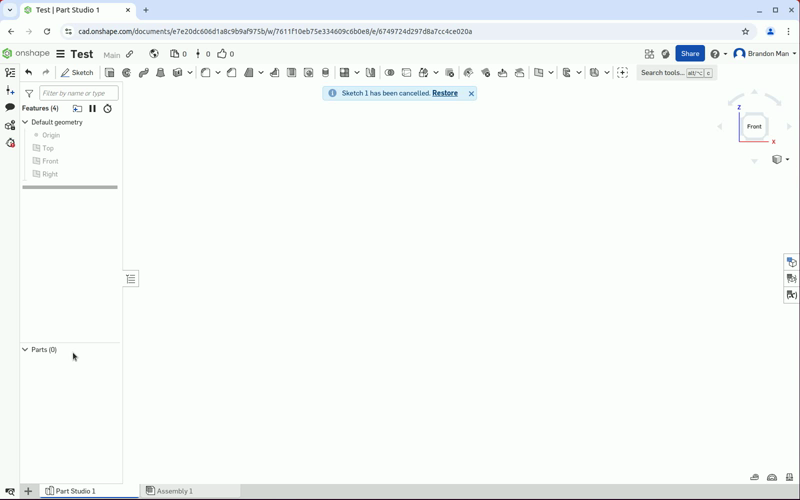
mouse_move(73, 352)
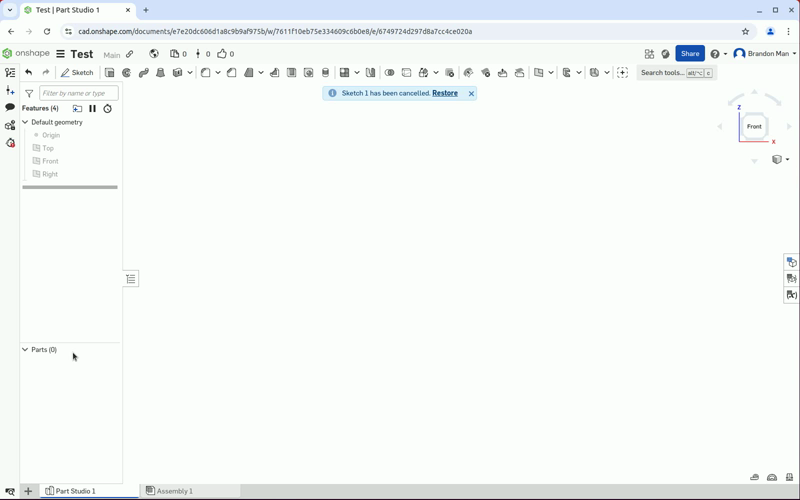
key(shift+y)
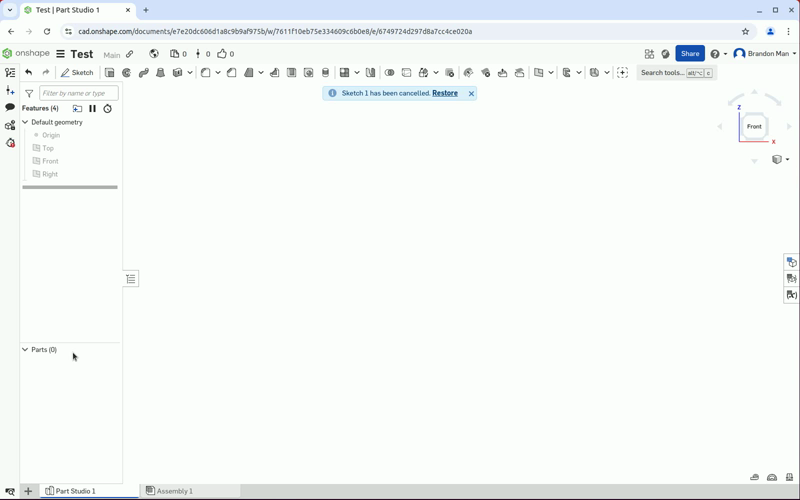
key(shift+s)
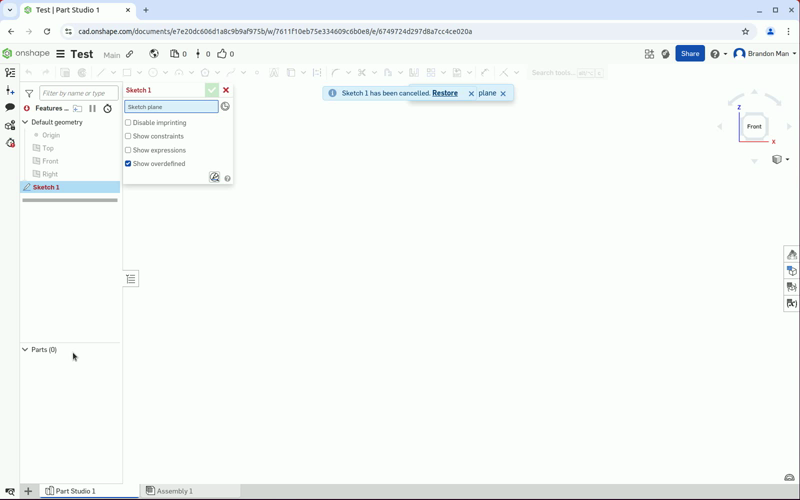
mouse_move(73, 163)
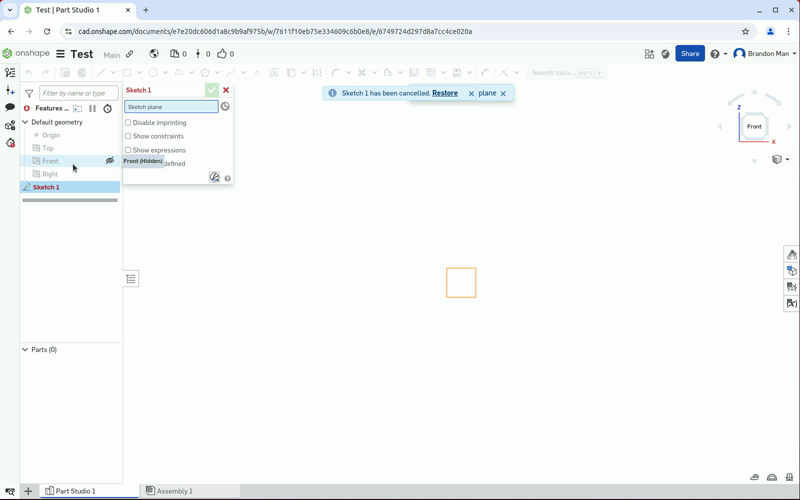
click(73, 163)
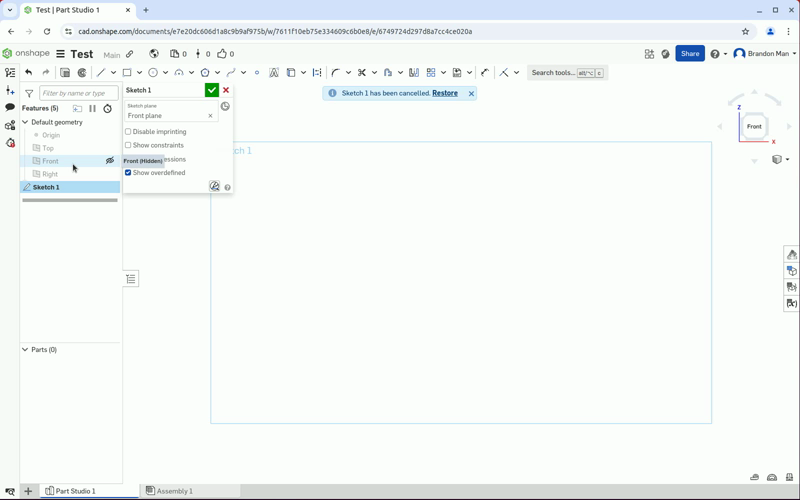
mouse_move(73, 352)
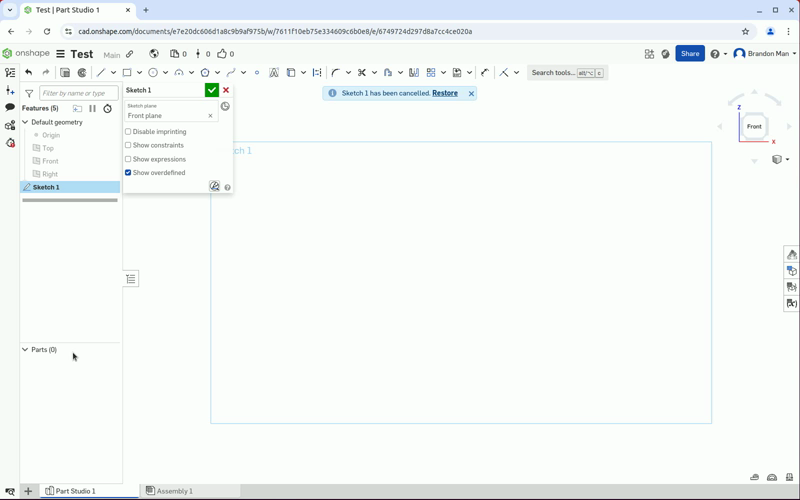
key(y)
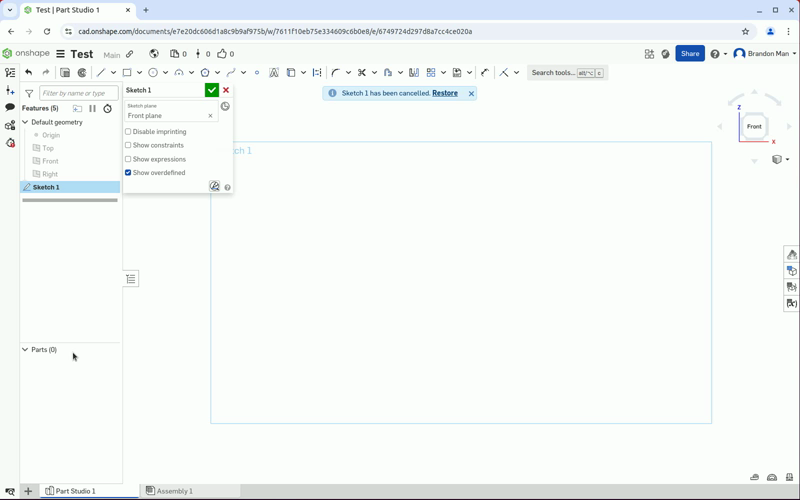
key(c)
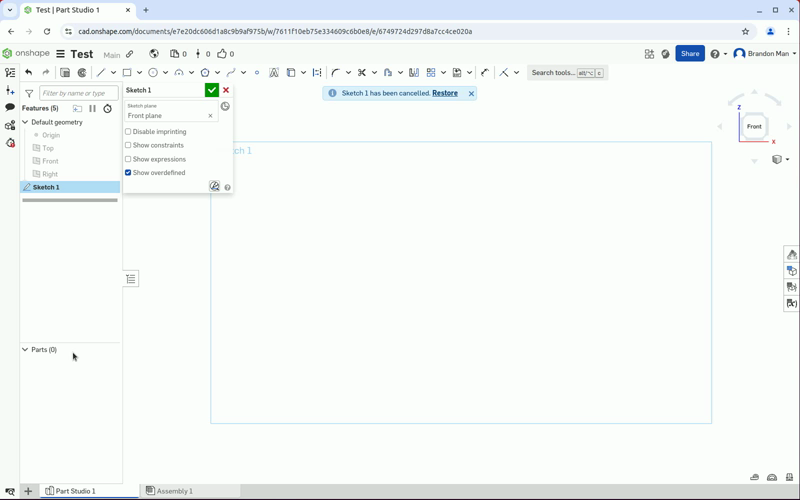
key_down(shift)
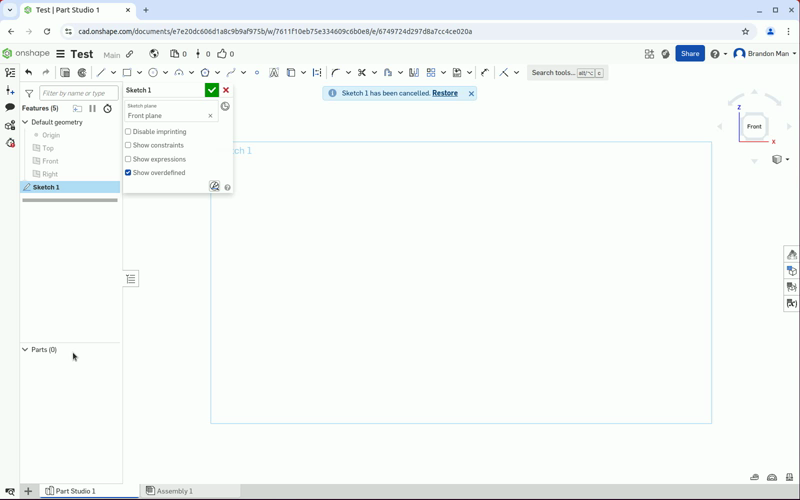
mouse_move(461, 282)
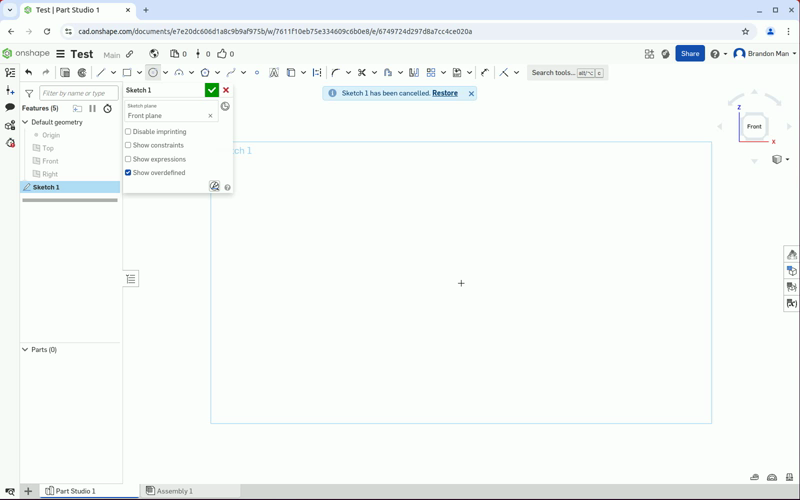
click(461, 282)
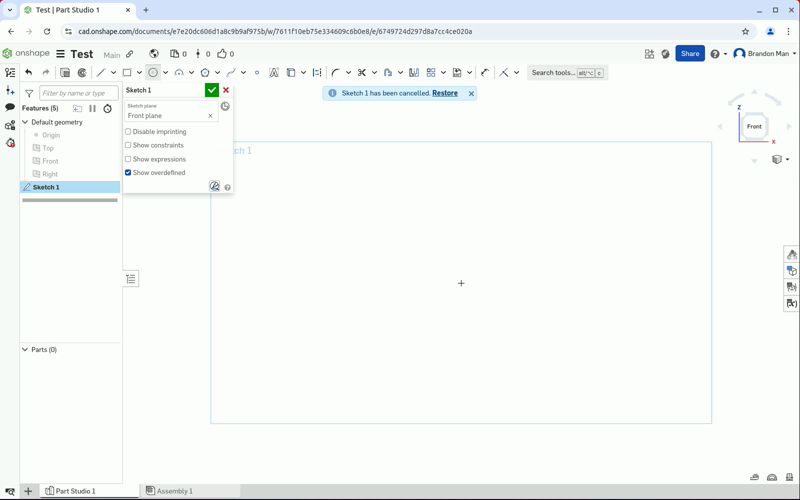
key_up(shift)
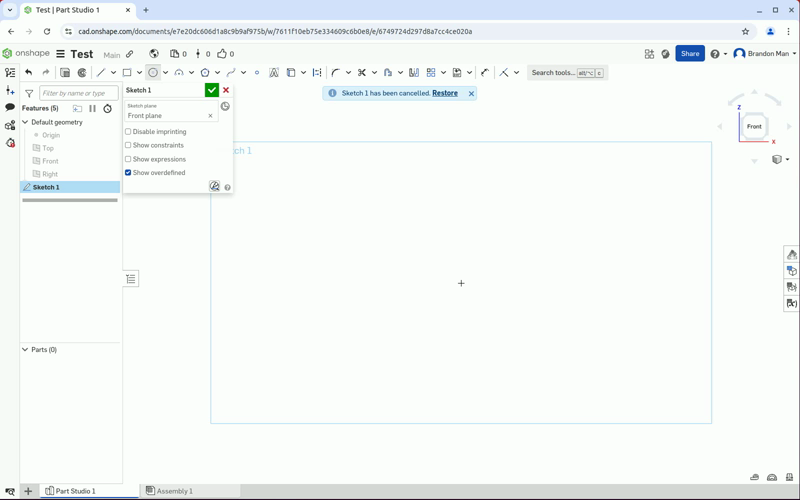
mouse_move(481, 282)
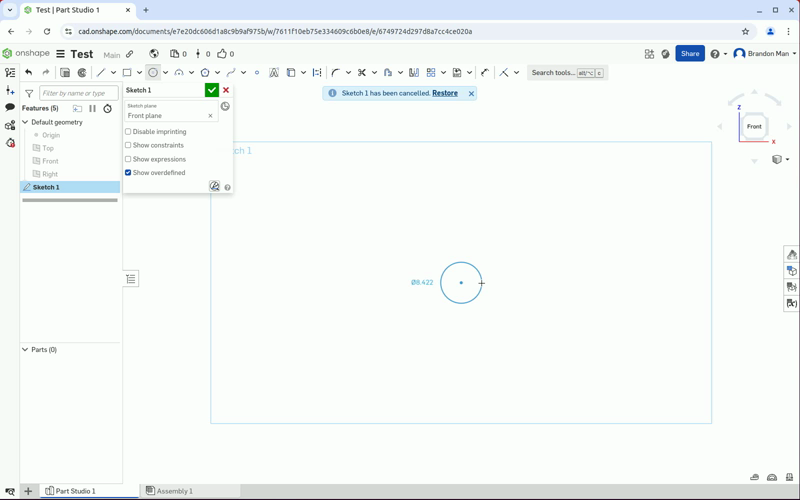
click(481, 282)
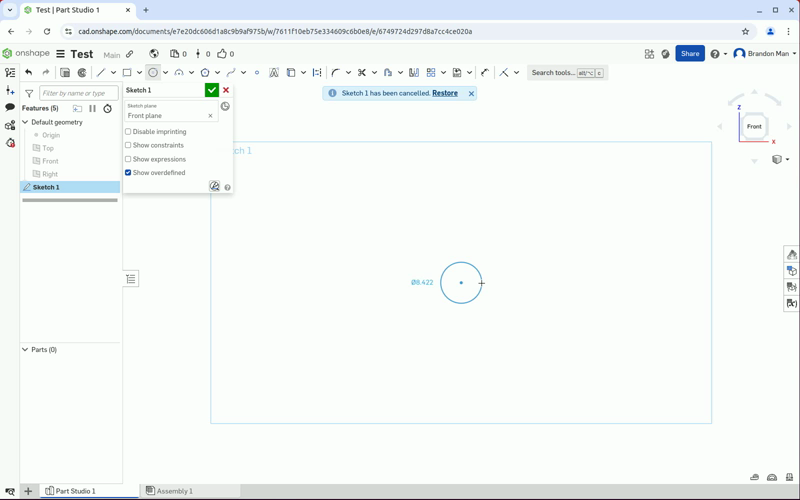
key(esc)
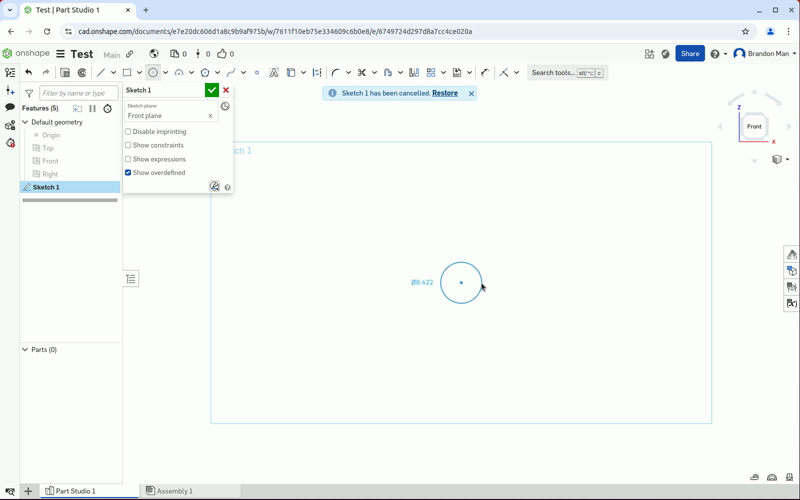
mouse_move(473, 281)
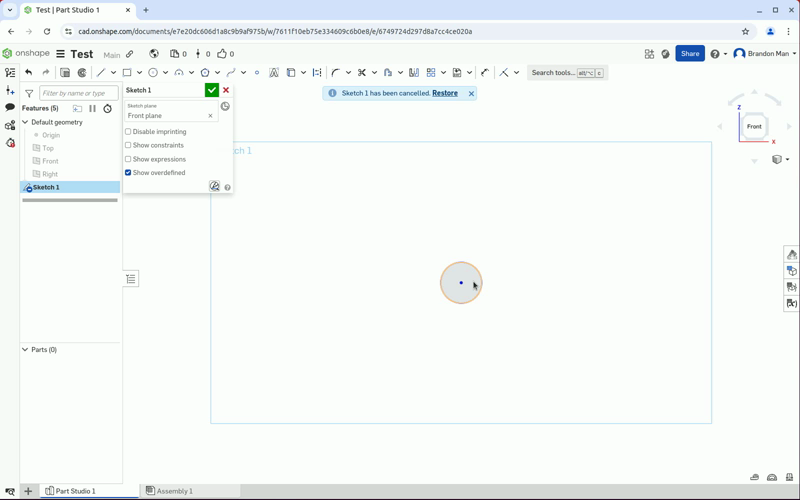
scroll(6)
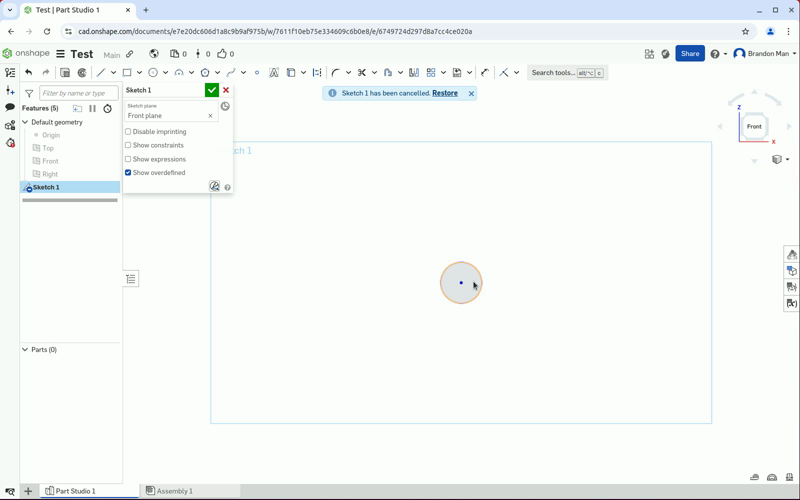
scroll(6)
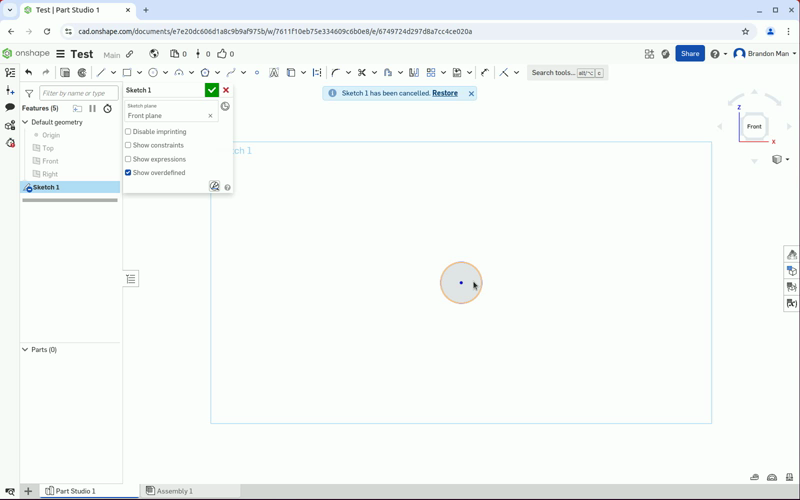
scroll(6)
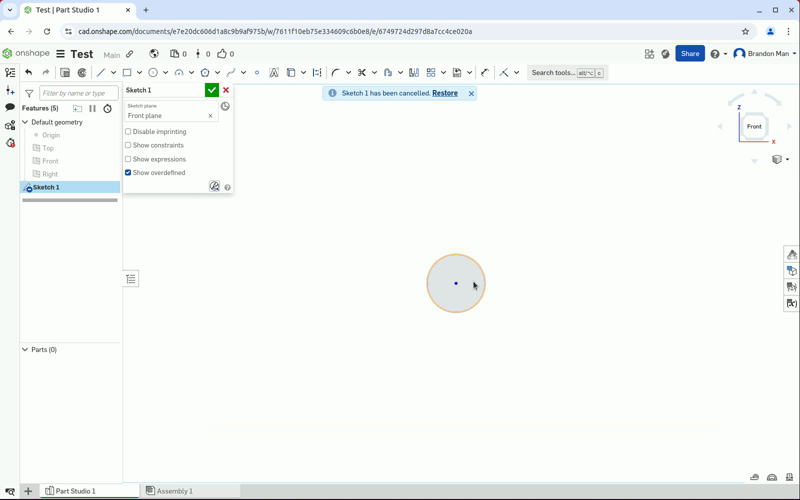
scroll(6)
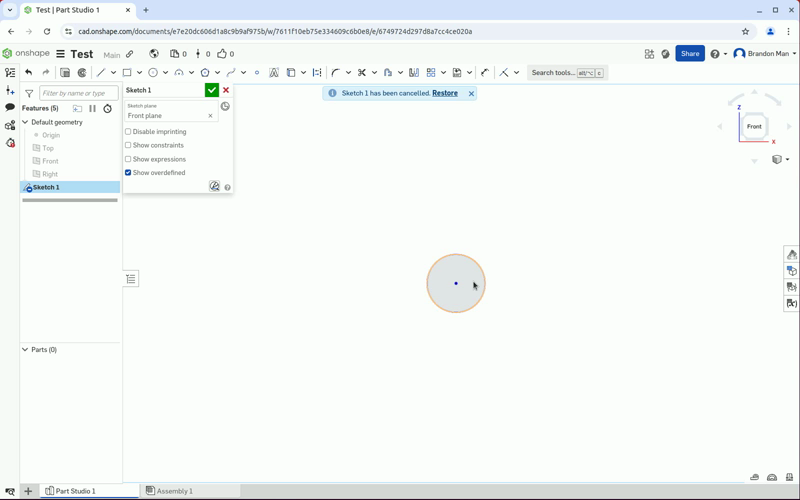
scroll(6)
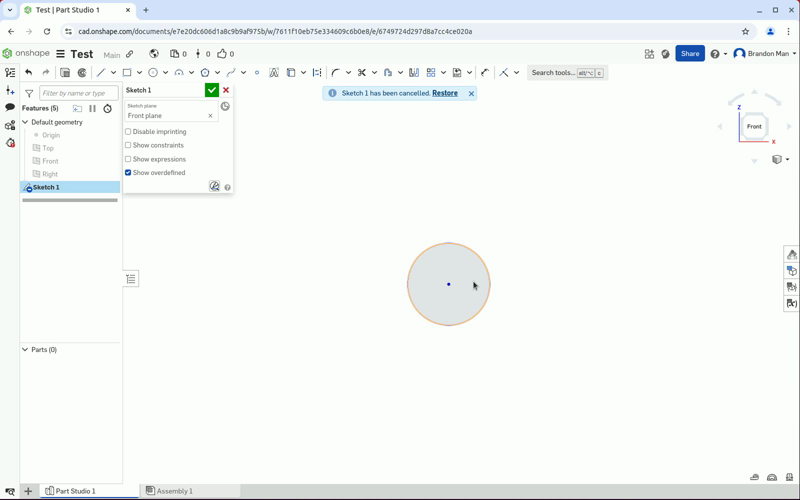
scroll(6)
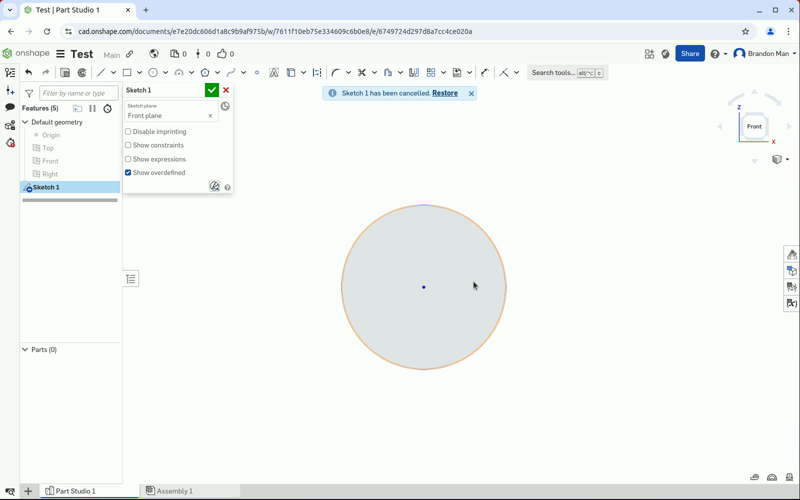
scroll(6)
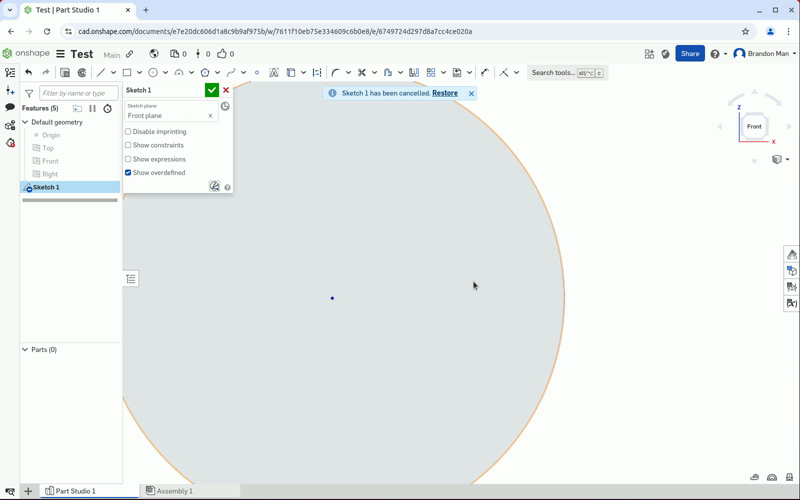
click(473, 281)
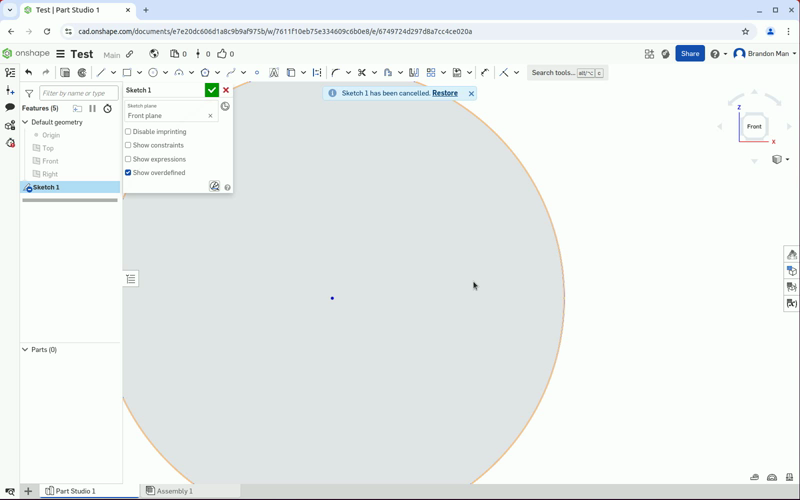
scroll(-6)
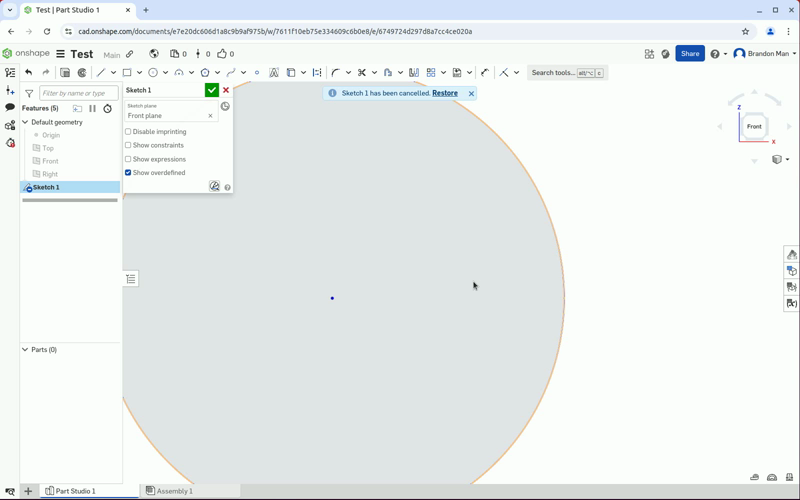
scroll(-6)
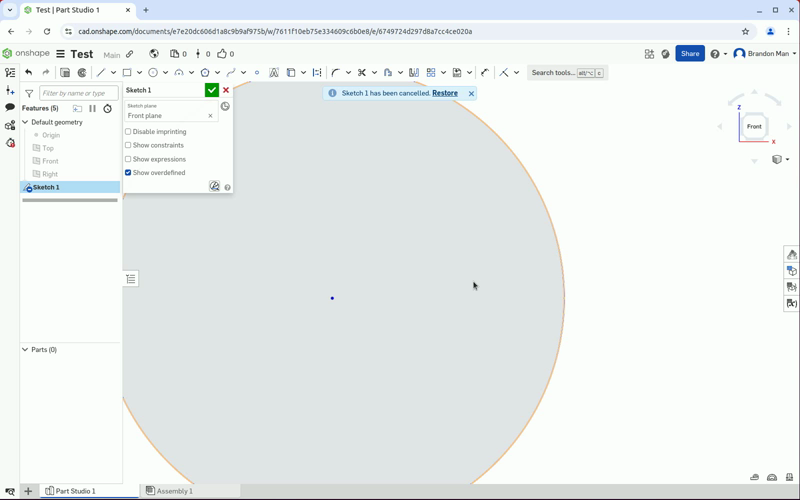
scroll(-6)
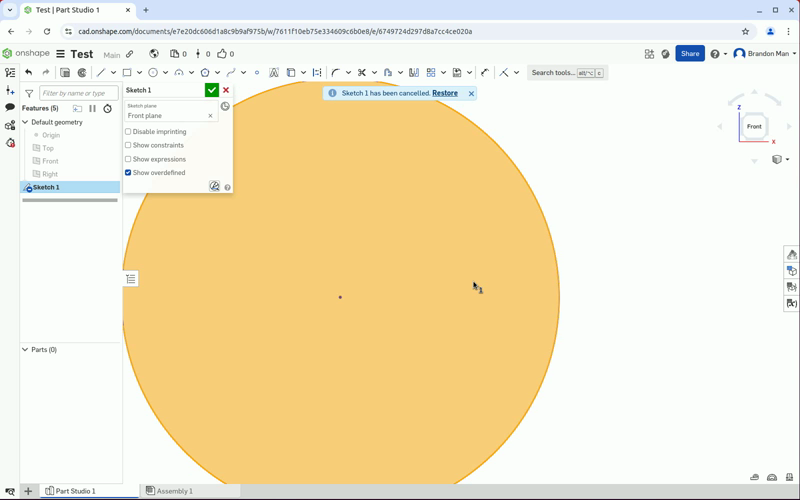
scroll(-6)
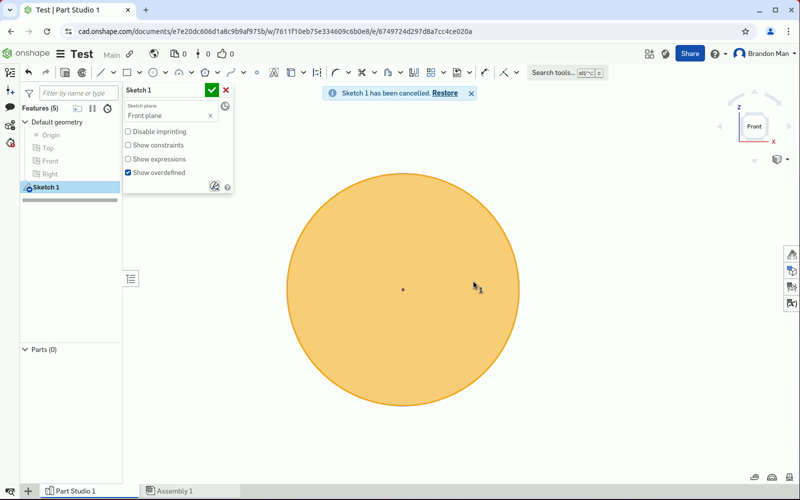
scroll(-6)
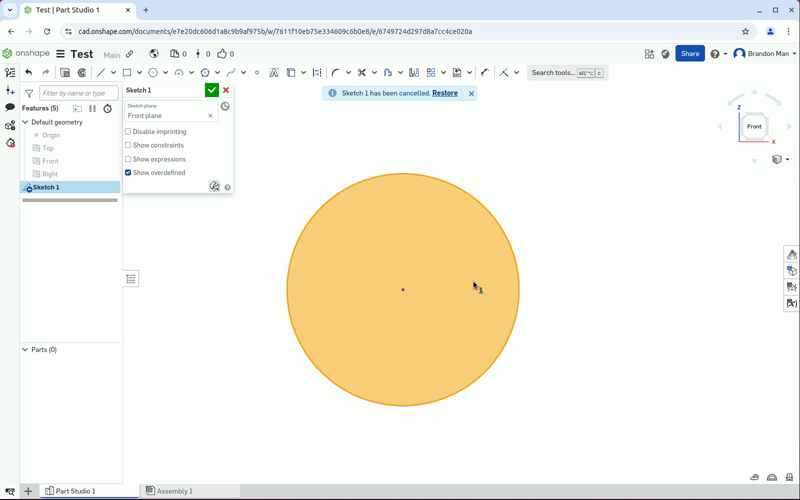
scroll(-6)
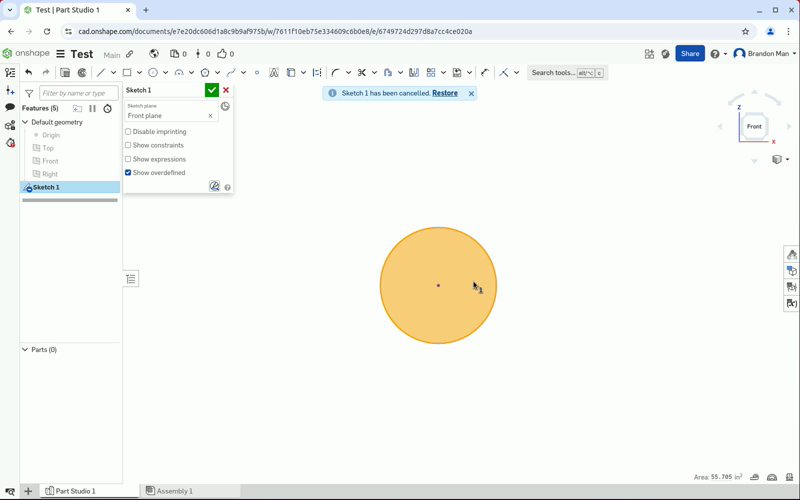
scroll(-6)
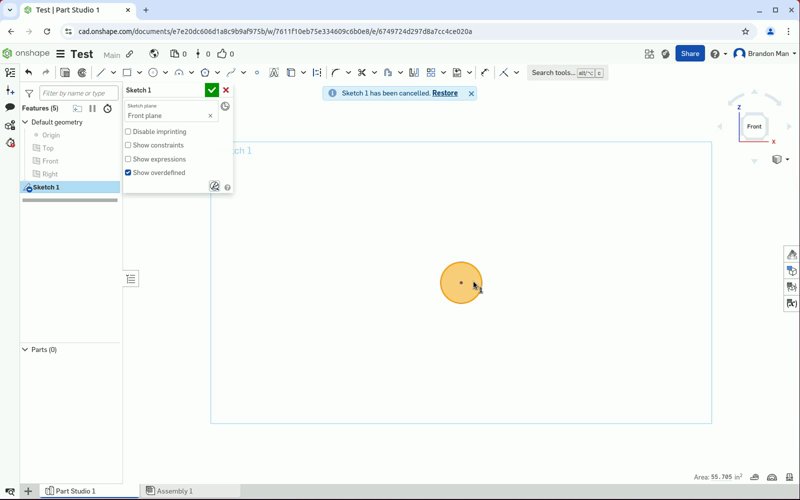
mouse_move(73, 352)
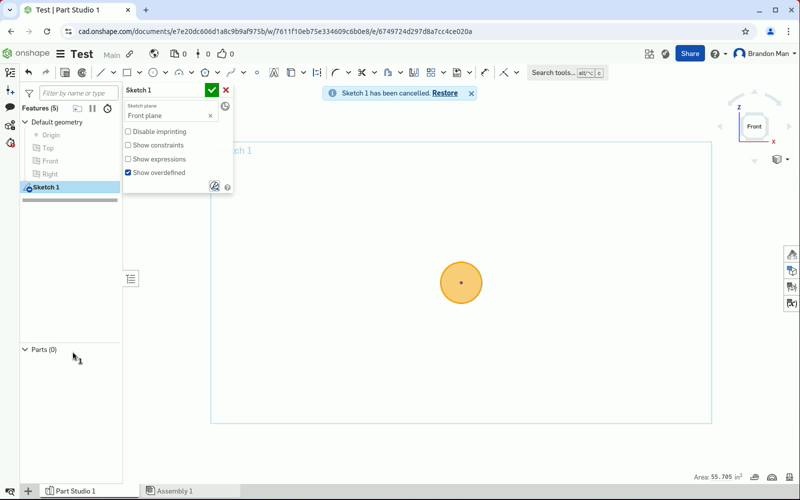
key(shift+y)
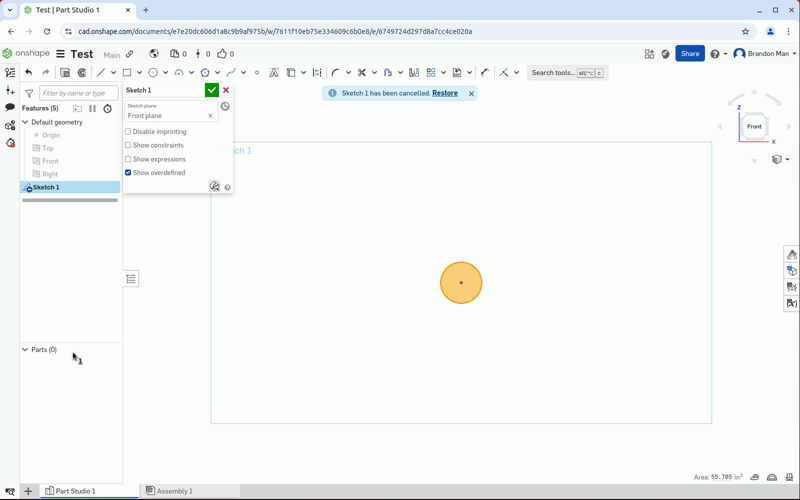
key(shift+e)
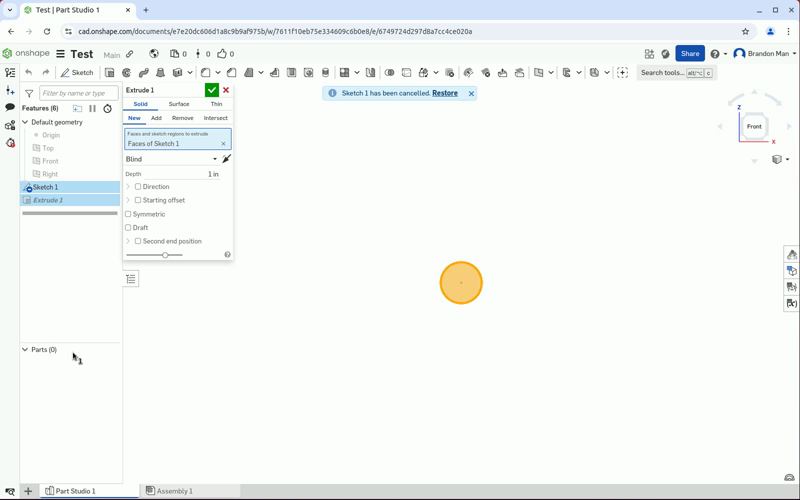
mouse_move(143, 106)
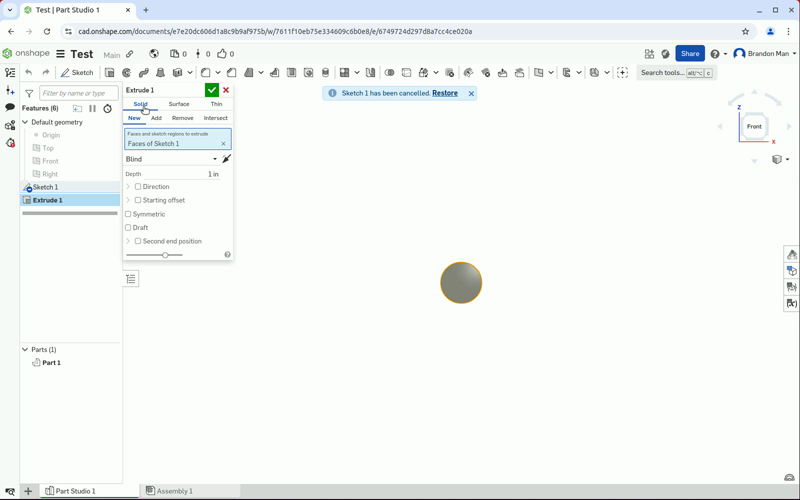
click(143, 106)
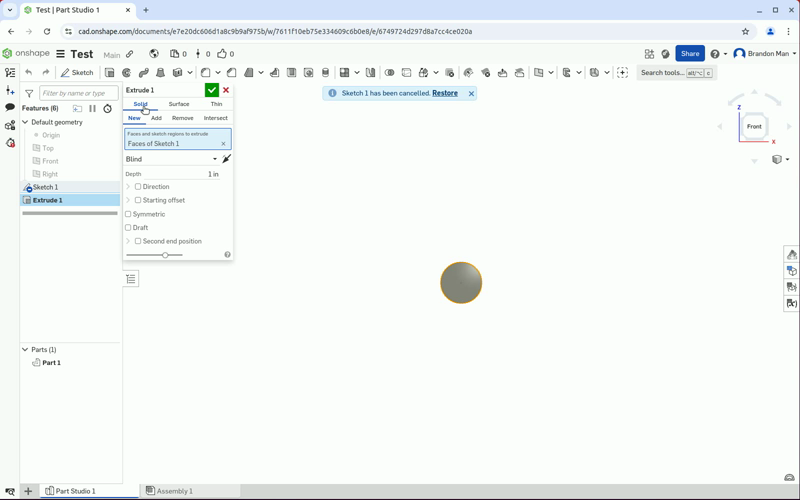
mouse_move(137, 120)
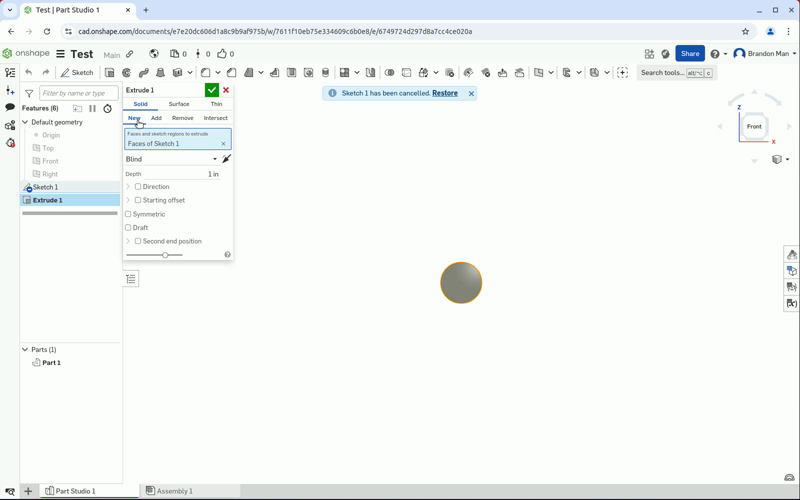
click(137, 120)
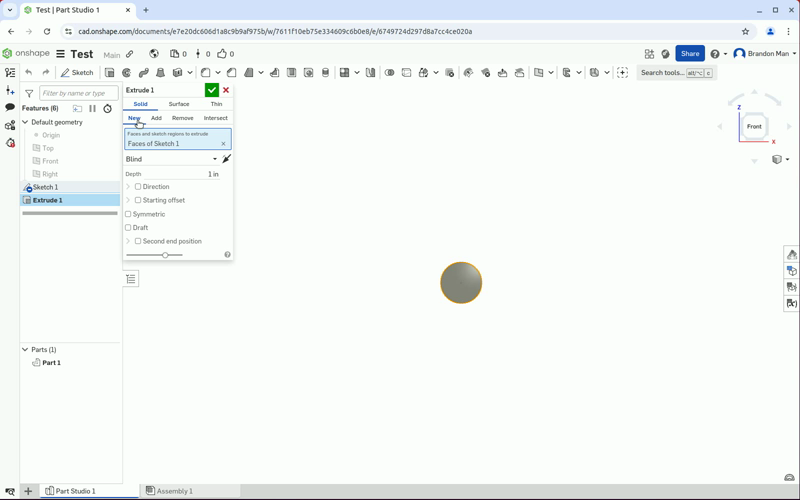
key(tab, 4)
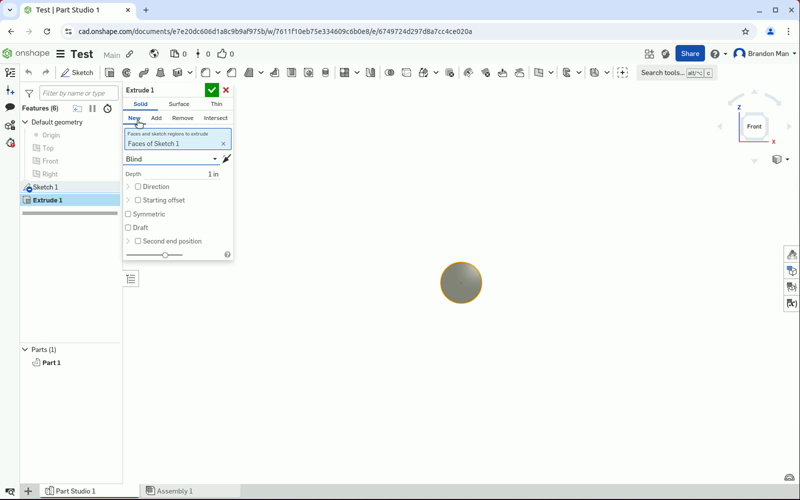
text(18.294)
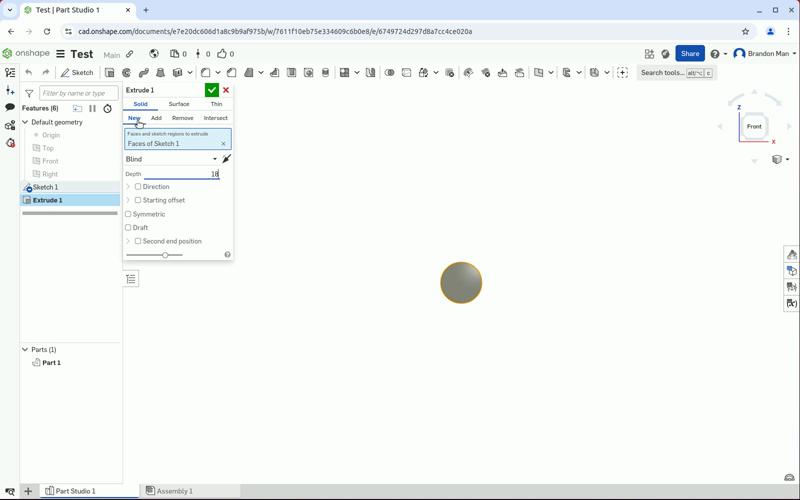
key(enter)
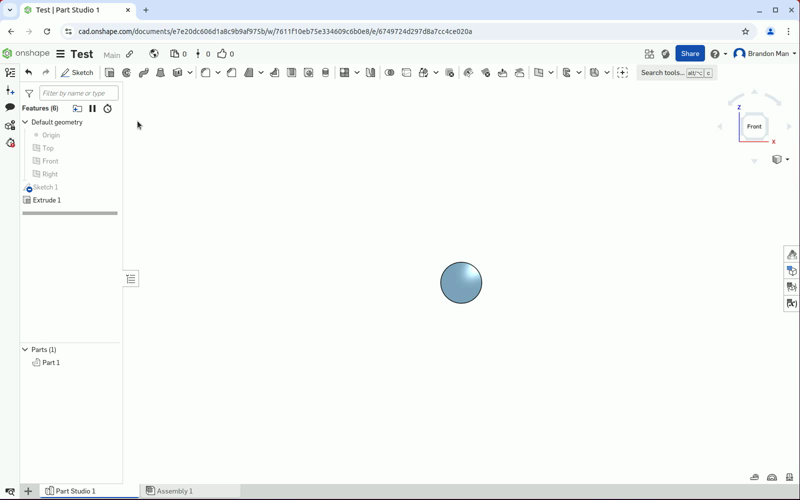
key(shift+h)
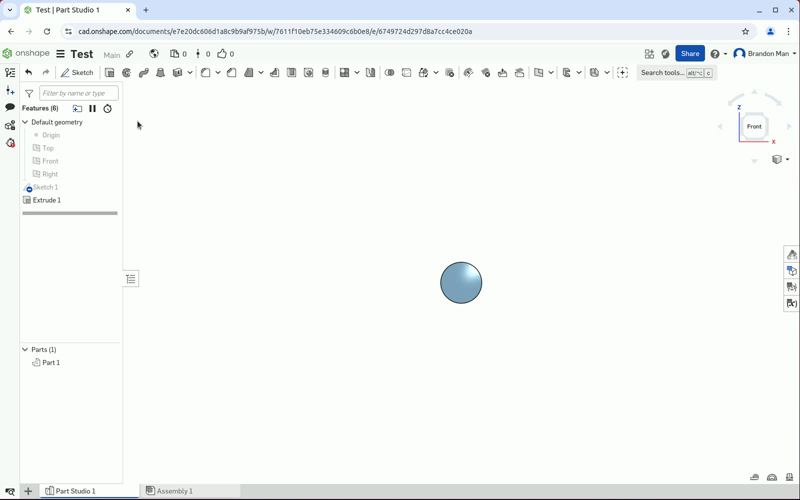
key(shift+h)
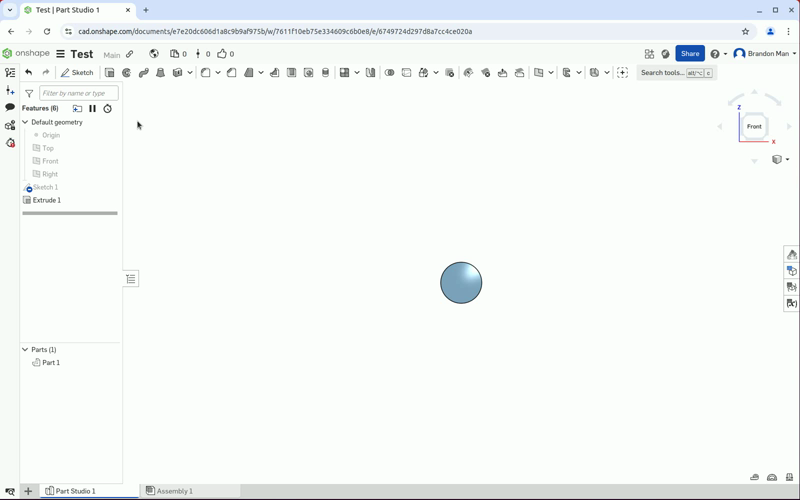
mouse_move(73, 189)
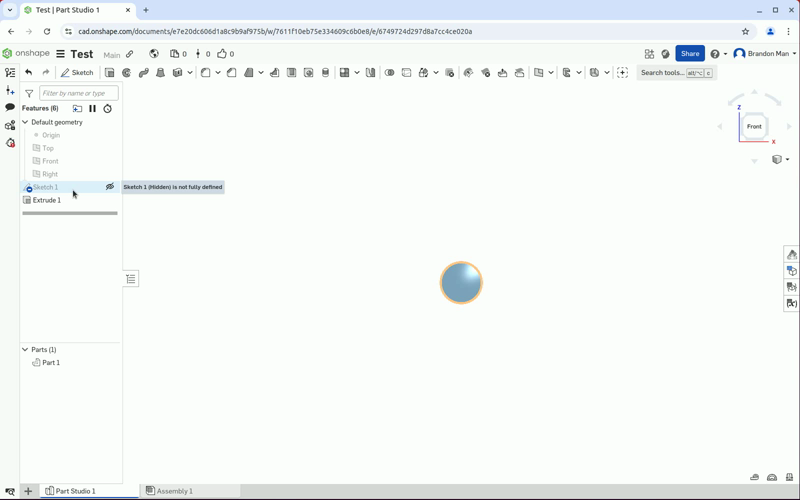
click(73, 189)
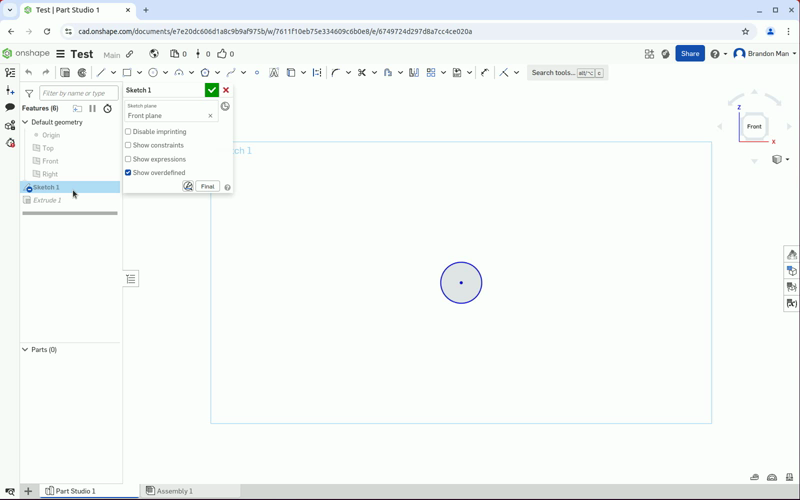
mouse_move(229, 92)
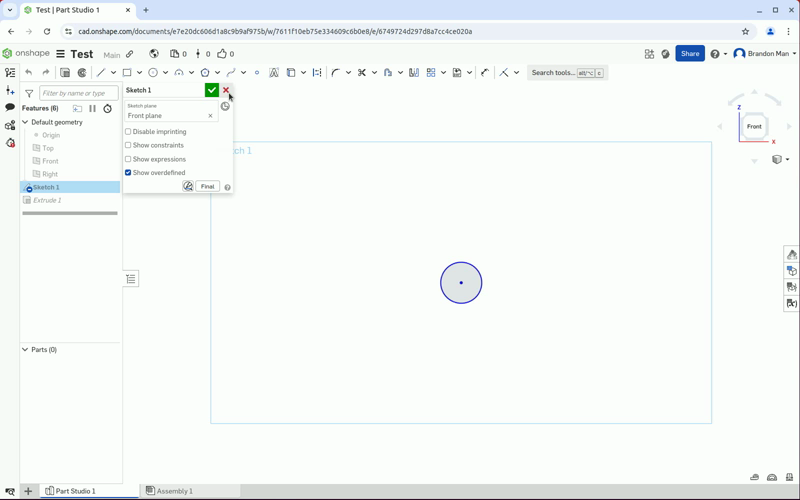
click(229, 92)
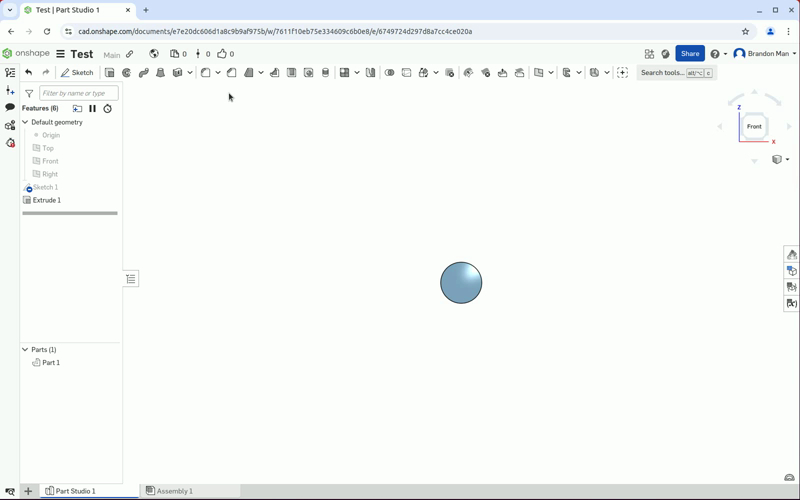
mouse_move(541, 75)
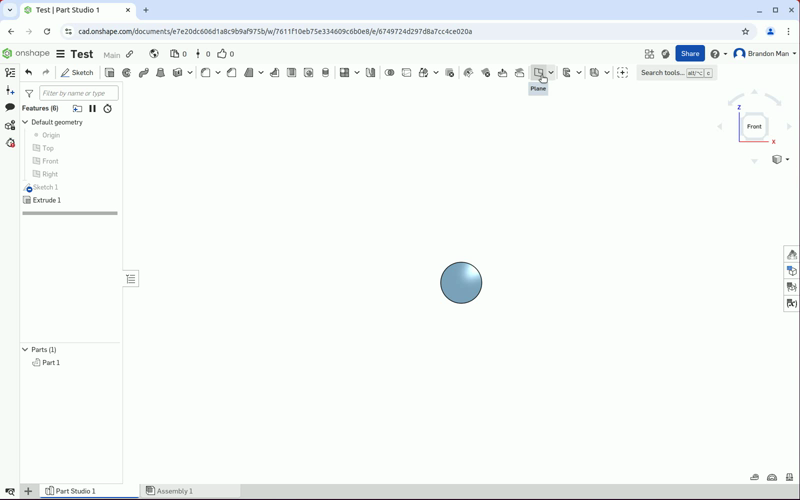
click(541, 75)
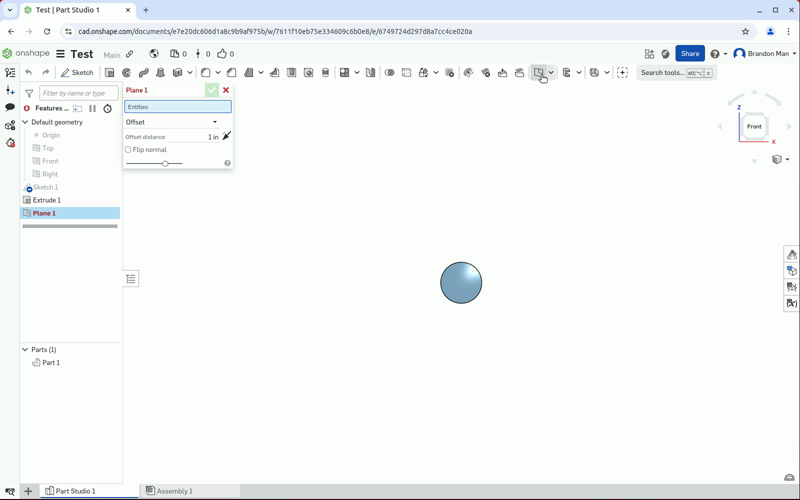
mouse_move(73, 163)
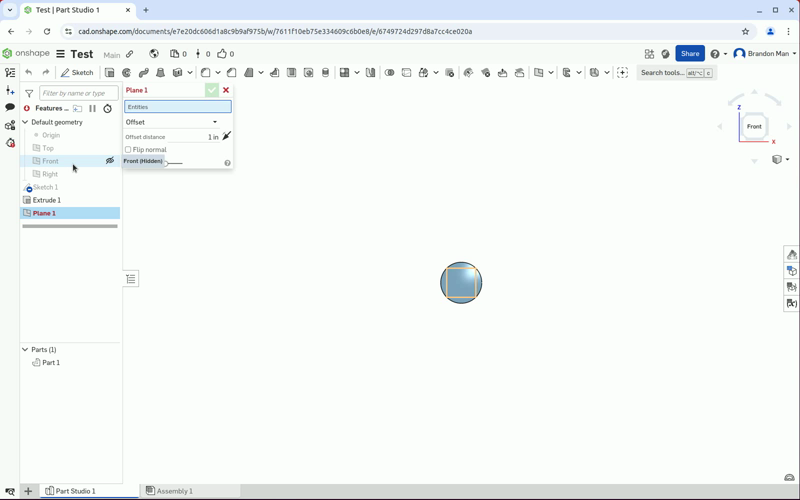
click(73, 163)
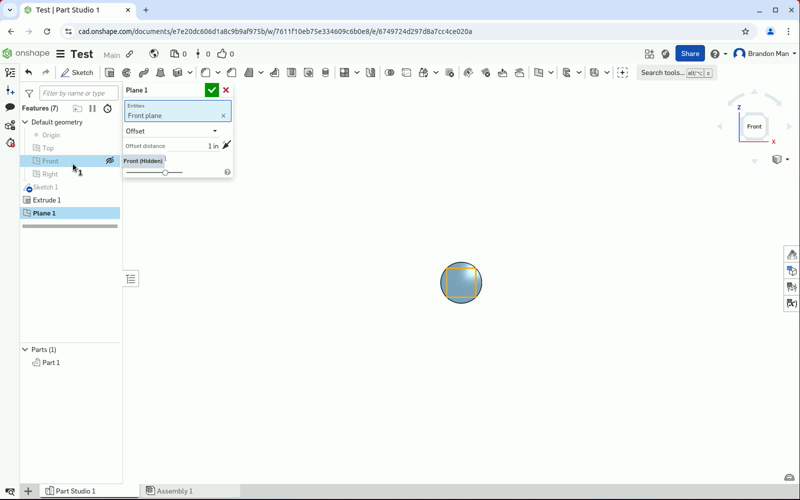
key(tab, 2)
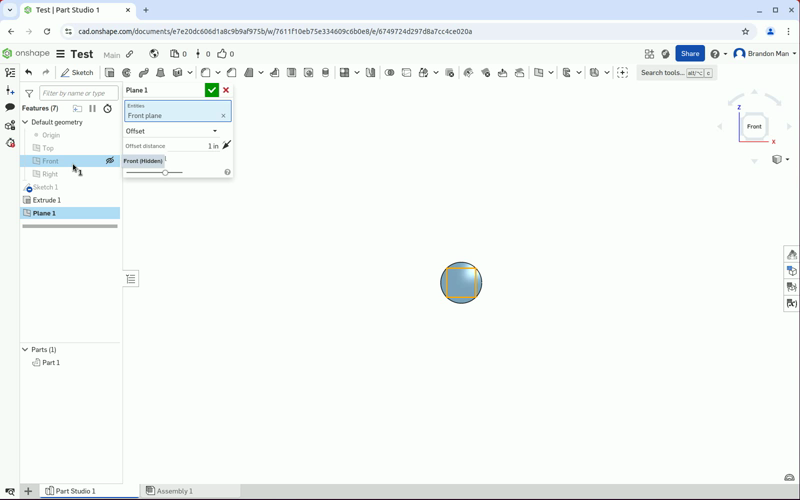
text(18.302)
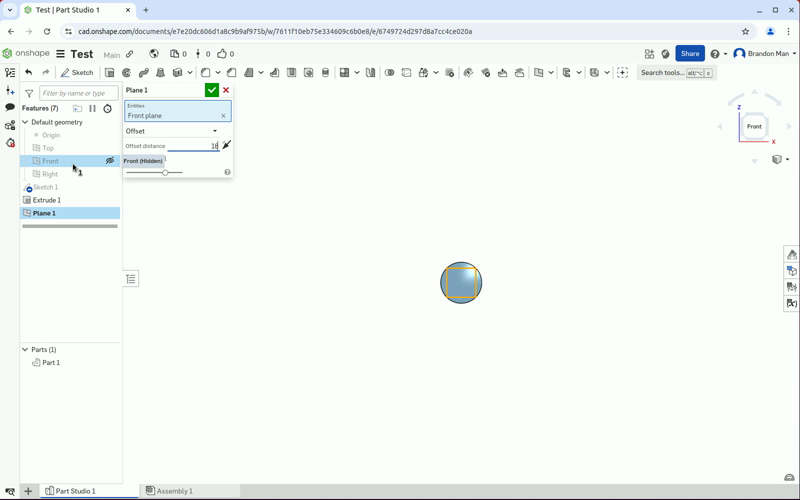
key(enter, 2)
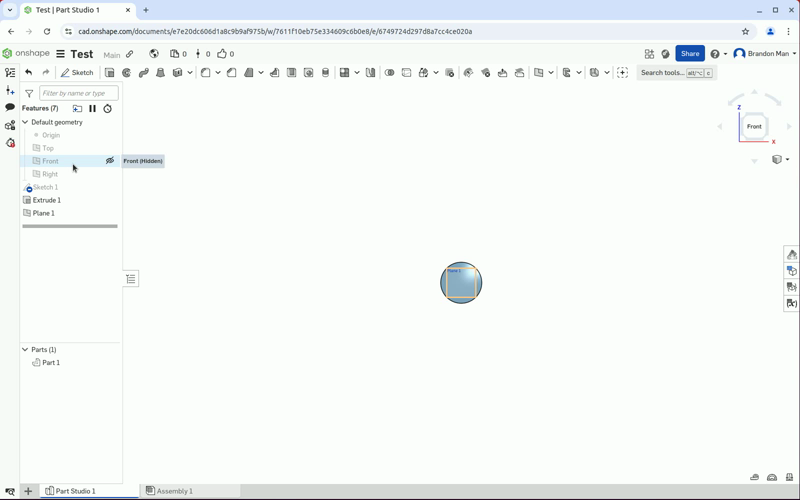
key(shift+s)
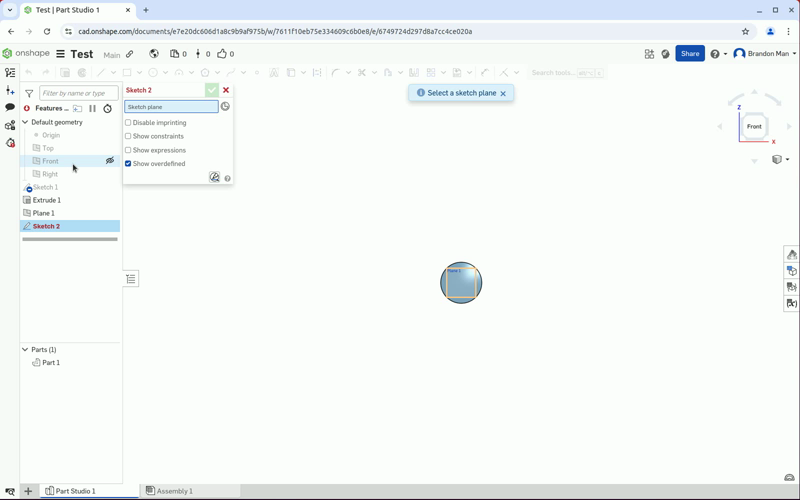
mouse_move(73, 215)
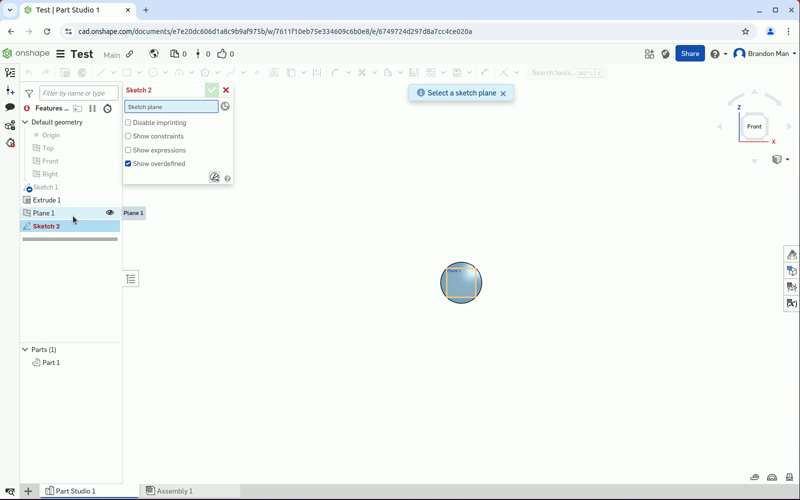
click(73, 215)
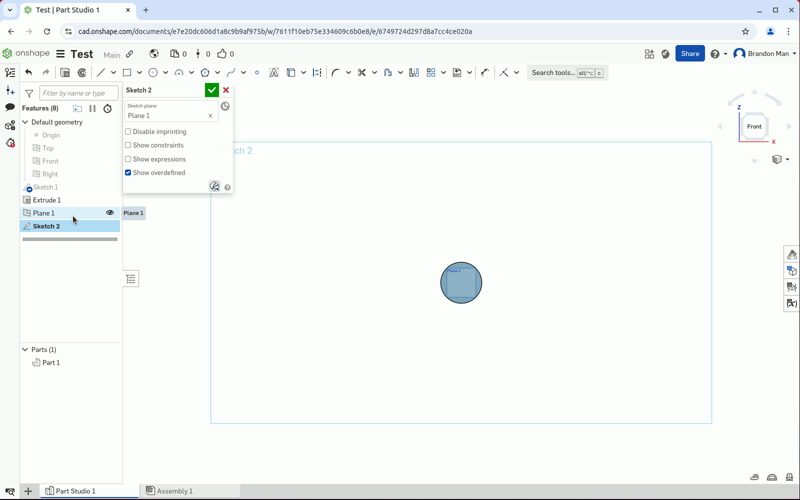
mouse_move(73, 352)
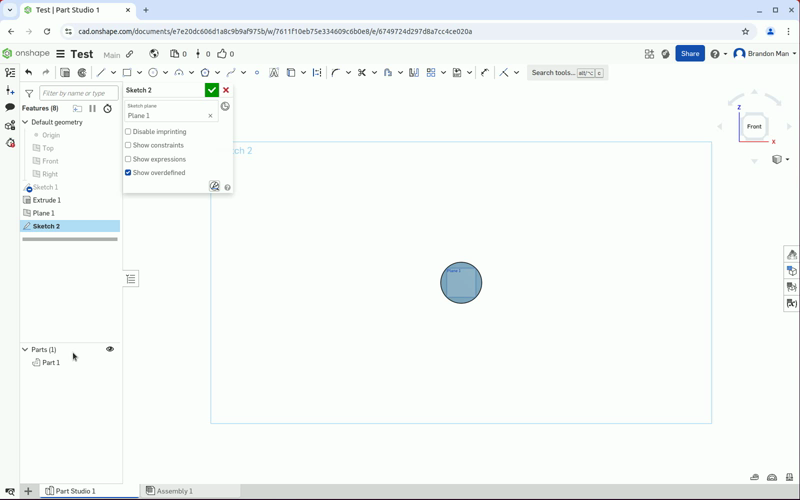
key(y)
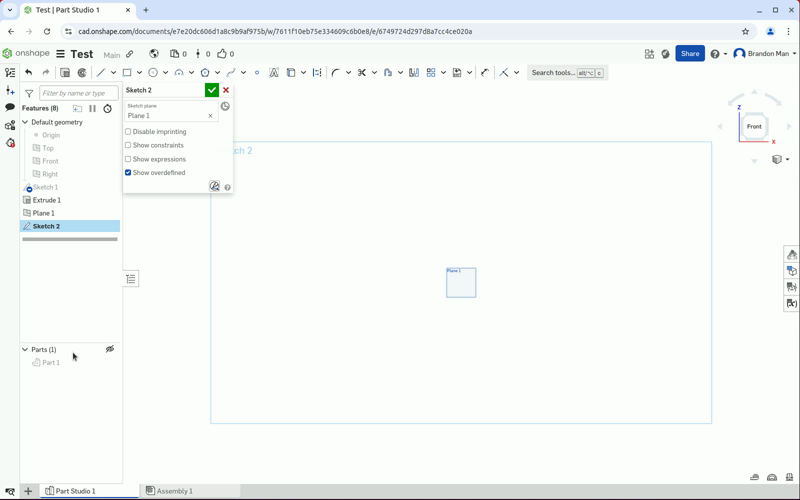
key(c)
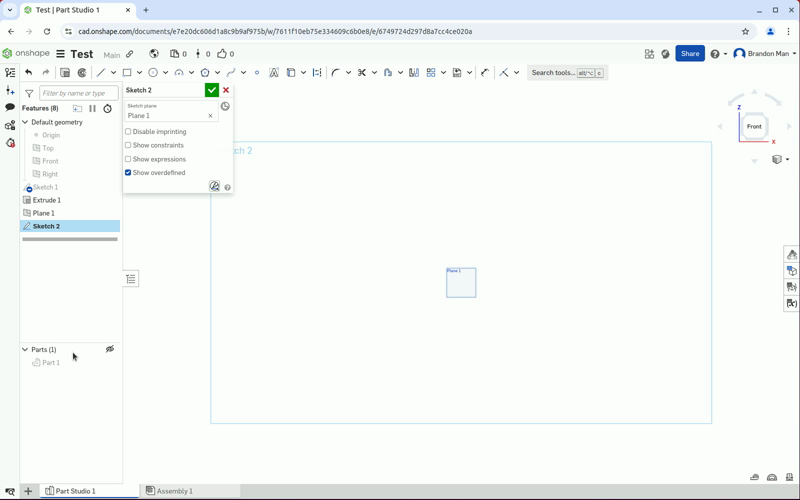
key_down(shift)
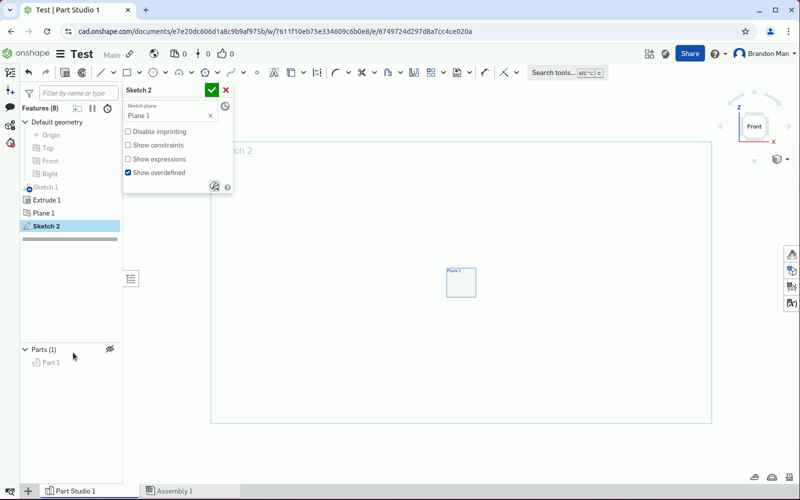
mouse_move(457, 282)
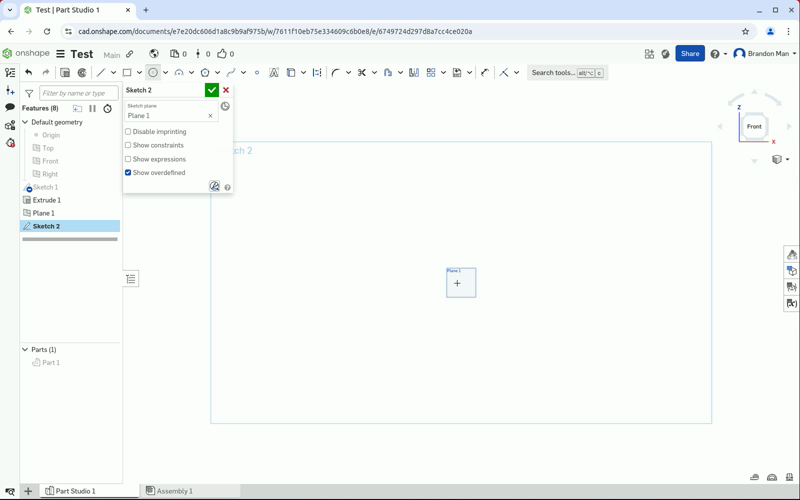
click(457, 282)
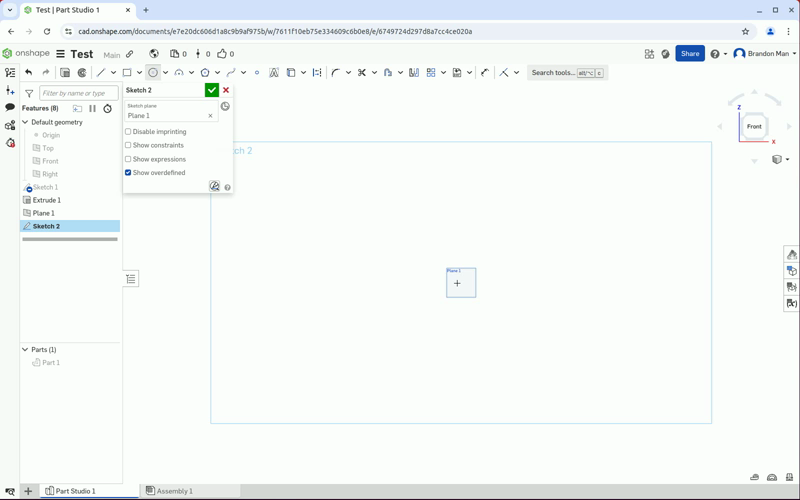
key_up(shift)
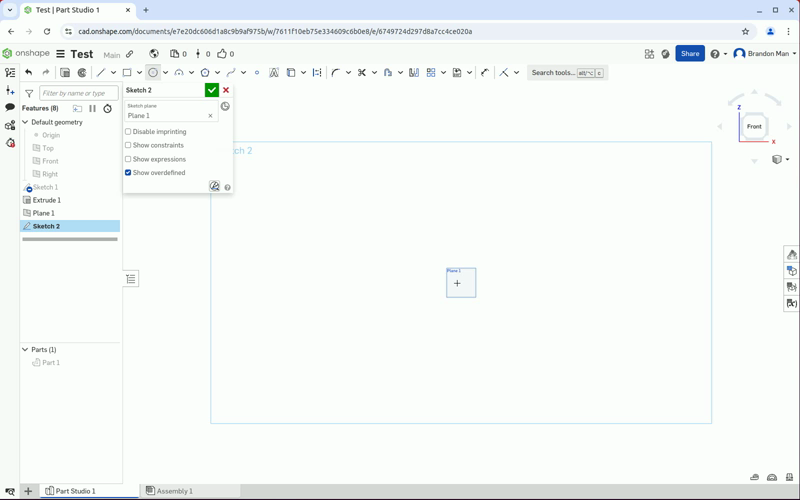
mouse_move(471, 282)
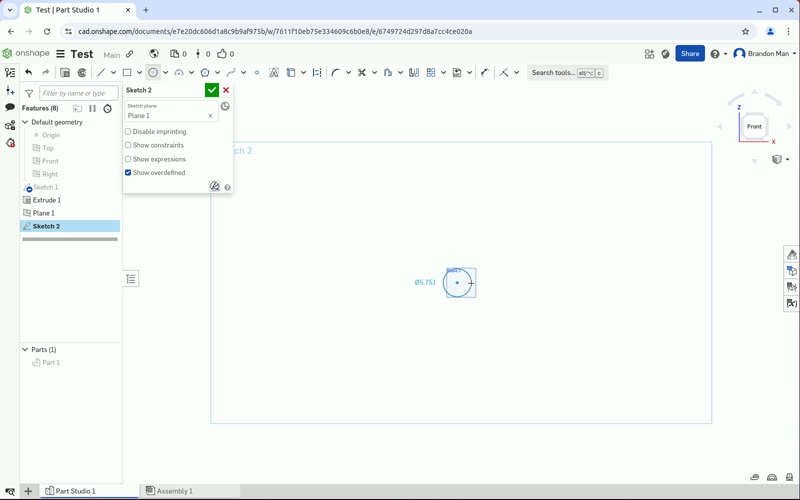
click(471, 282)
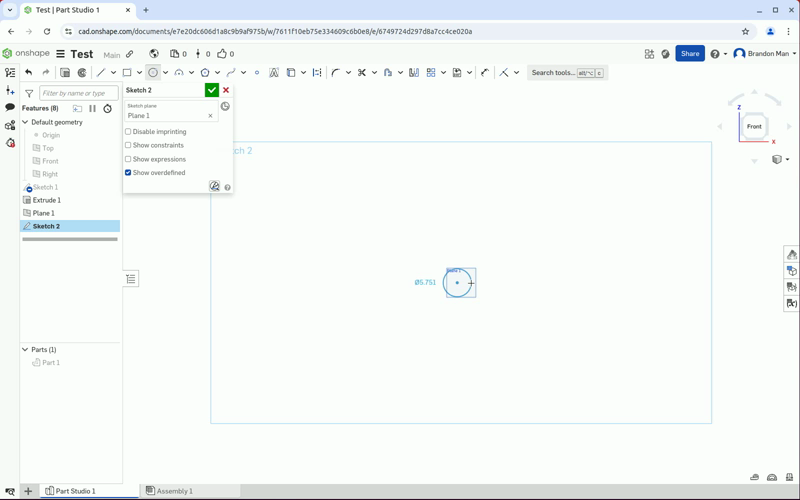
key(esc)
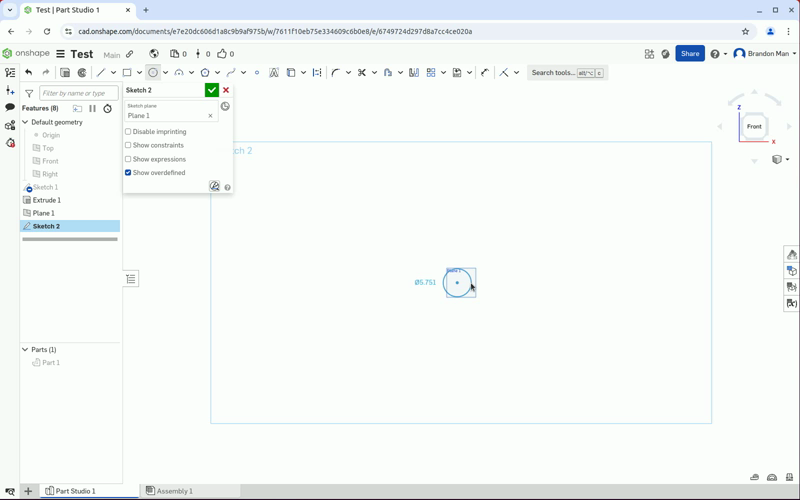
mouse_move(468, 286)
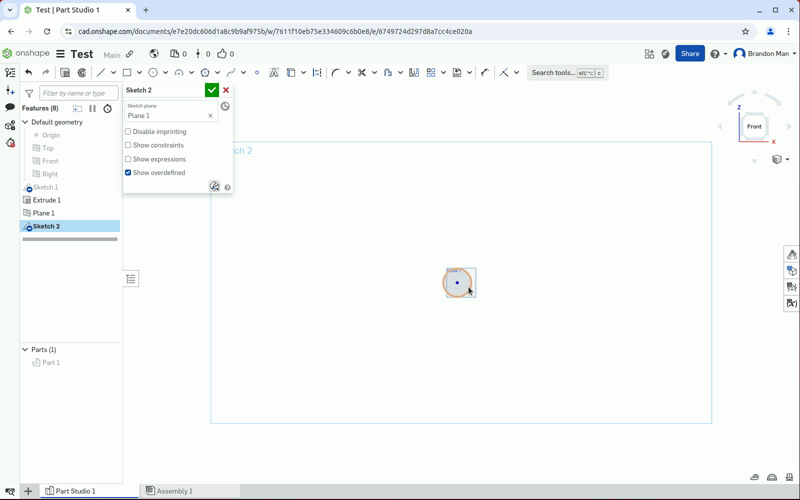
scroll(6)
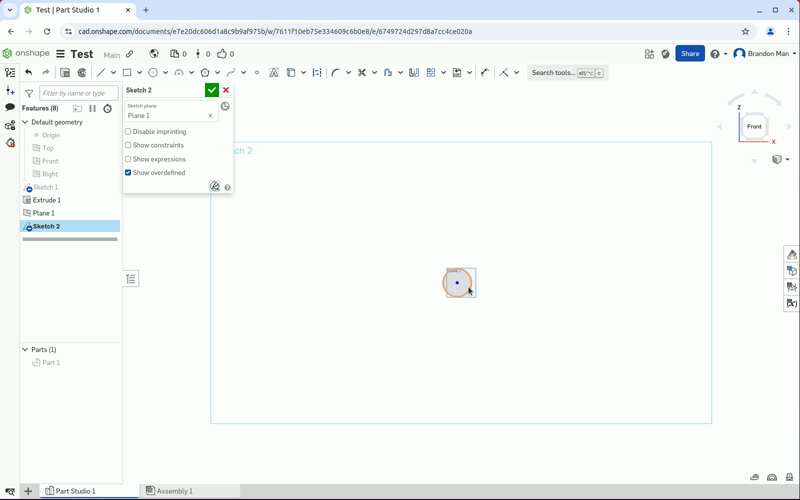
scroll(6)
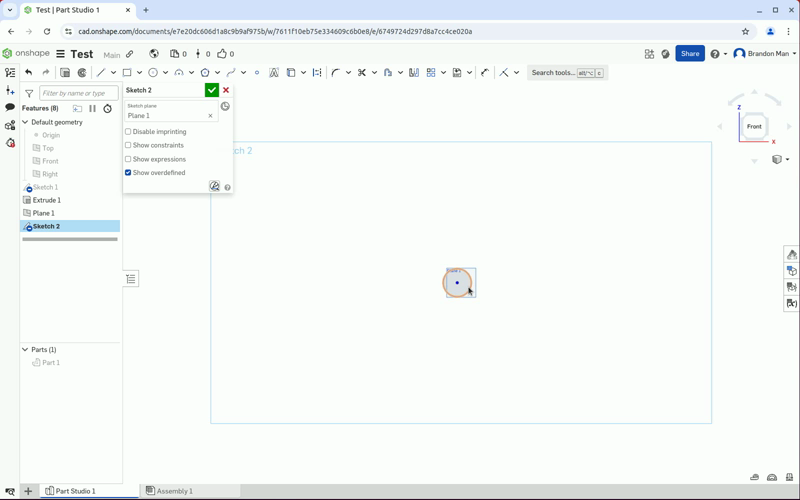
scroll(6)
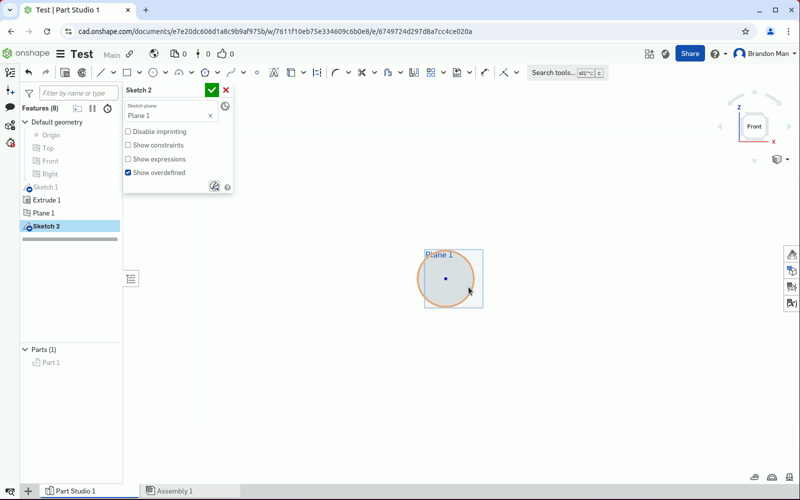
scroll(6)
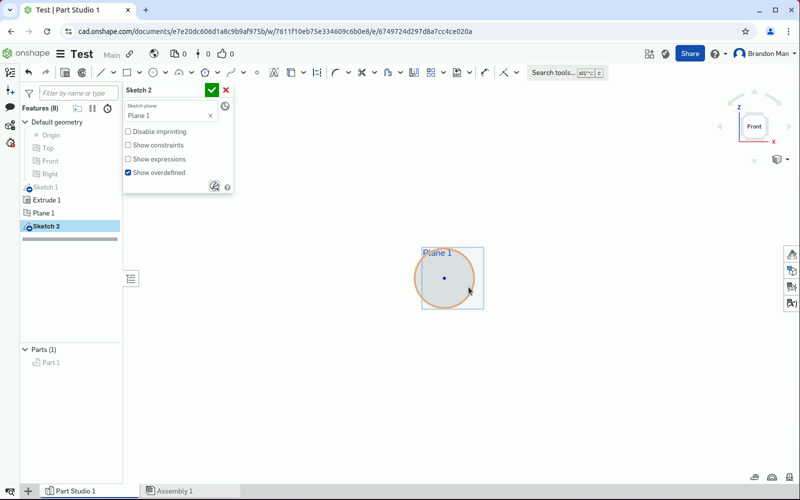
scroll(6)
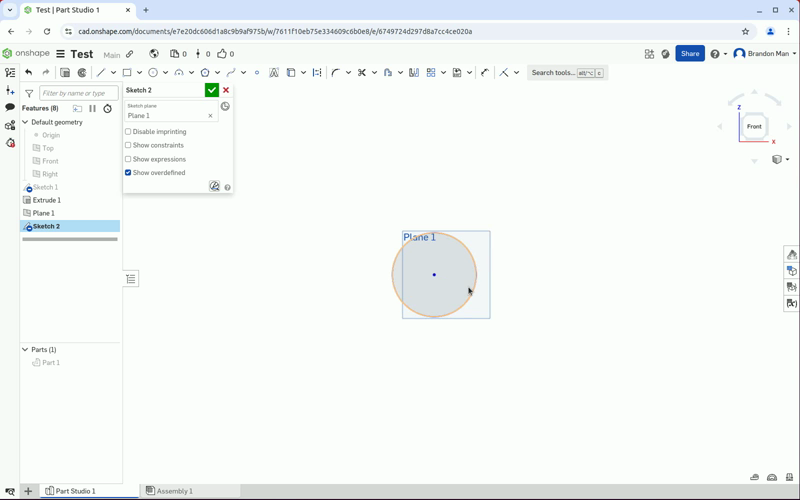
scroll(6)
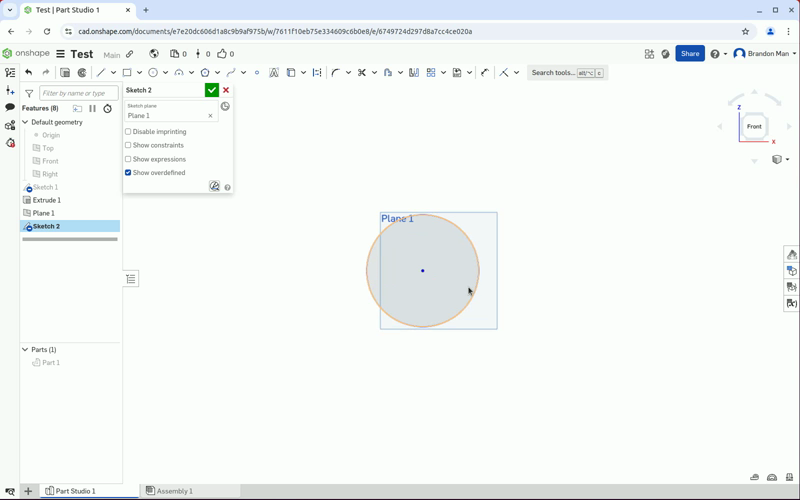
scroll(6)
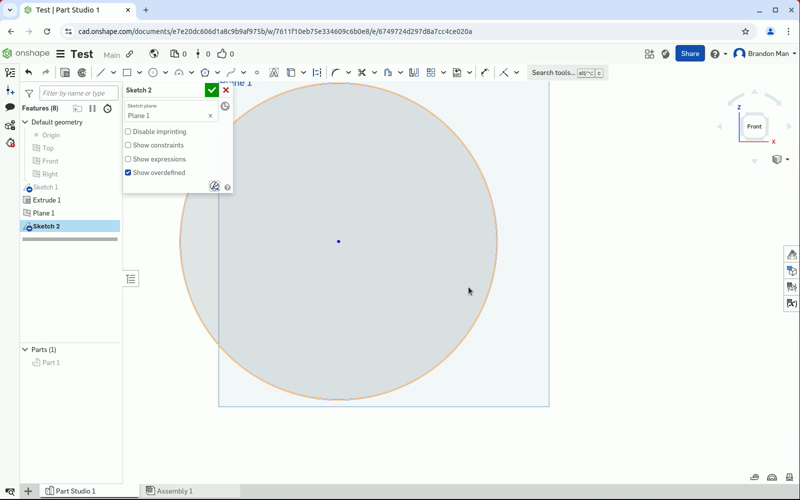
click(468, 286)
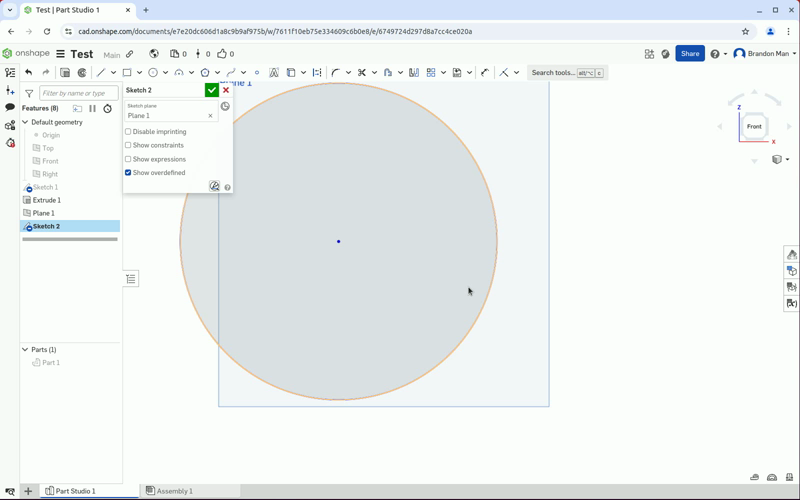
scroll(-6)
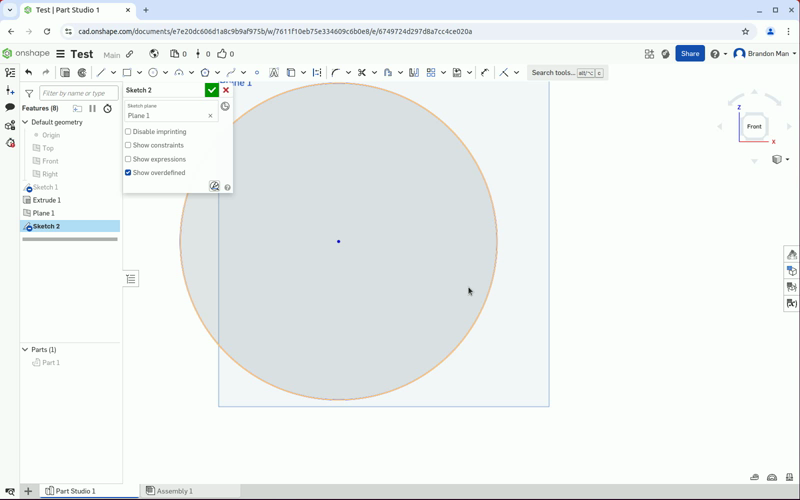
scroll(-6)
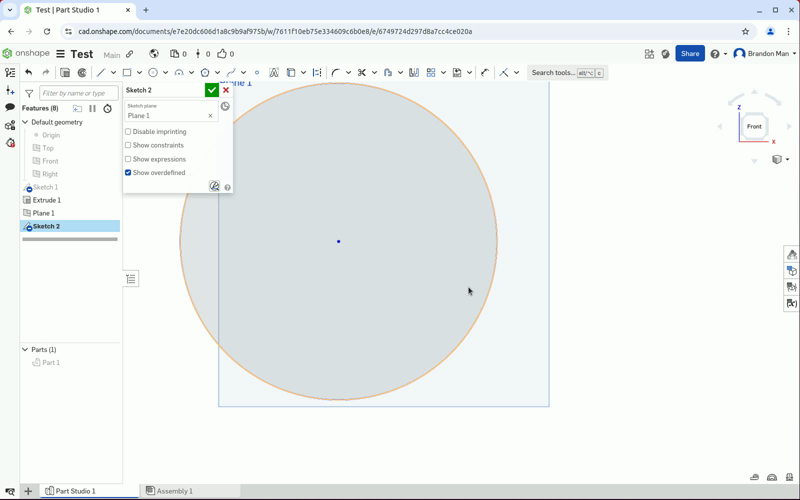
scroll(-6)
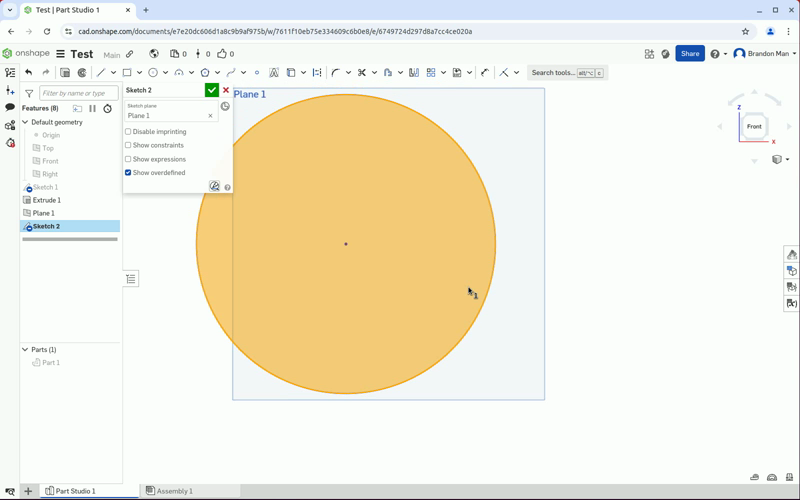
scroll(-6)
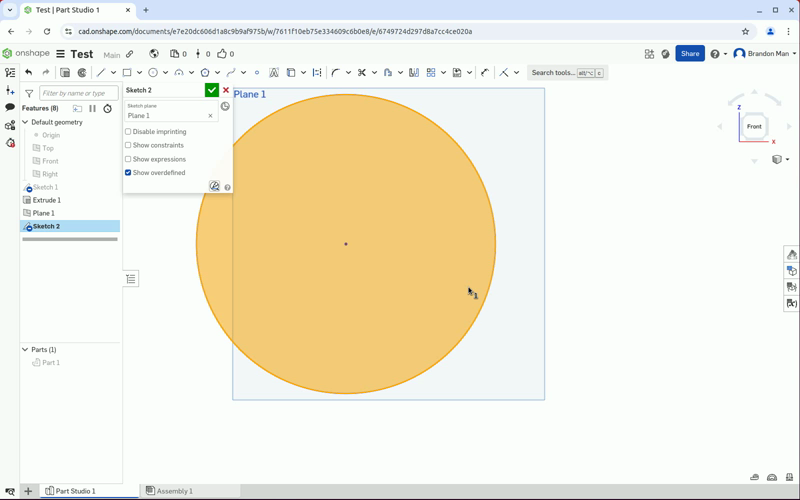
scroll(-6)
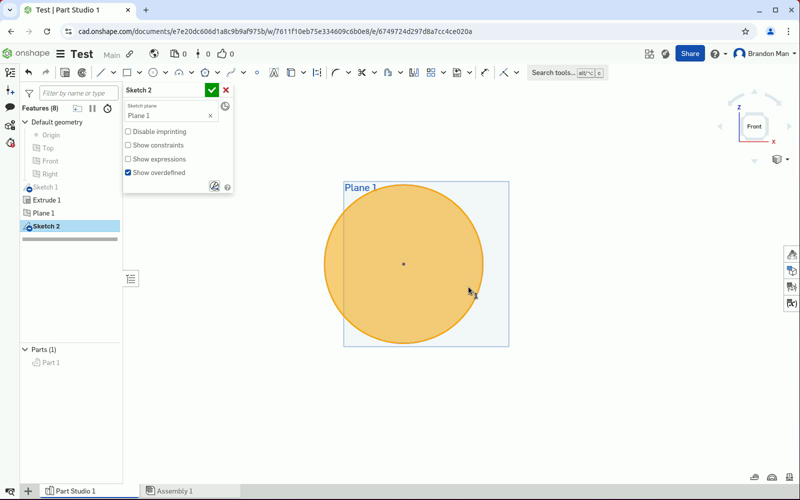
scroll(-6)
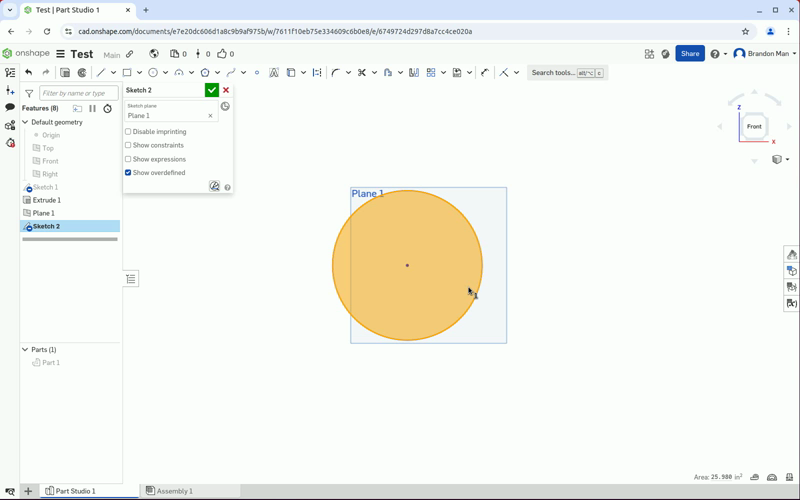
scroll(-6)
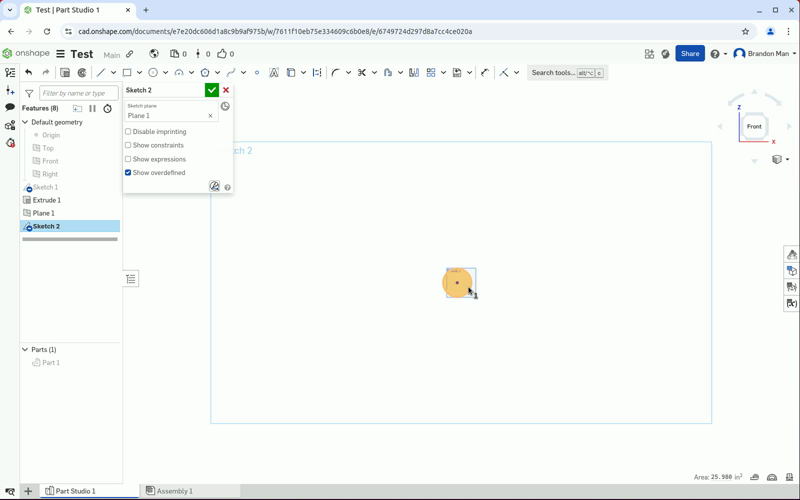
mouse_move(73, 352)
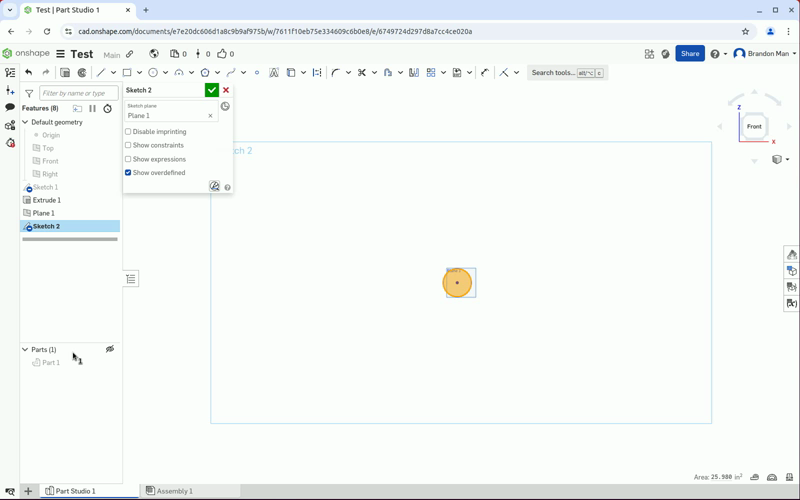
key(shift+y)
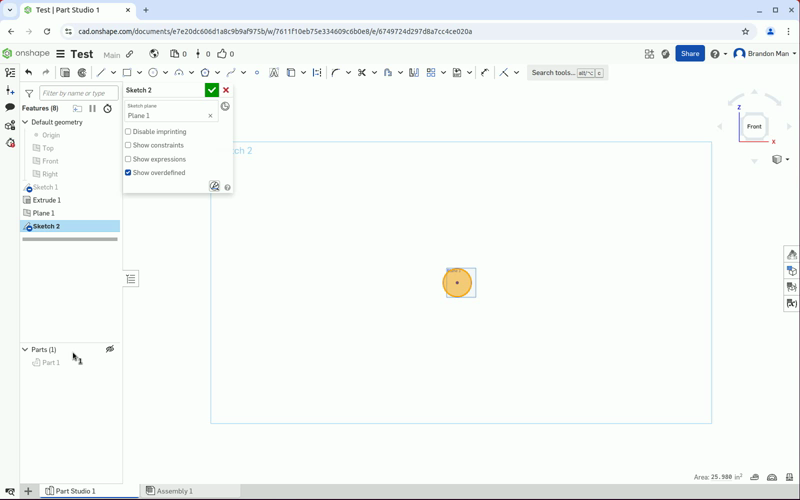
key(shift+e)
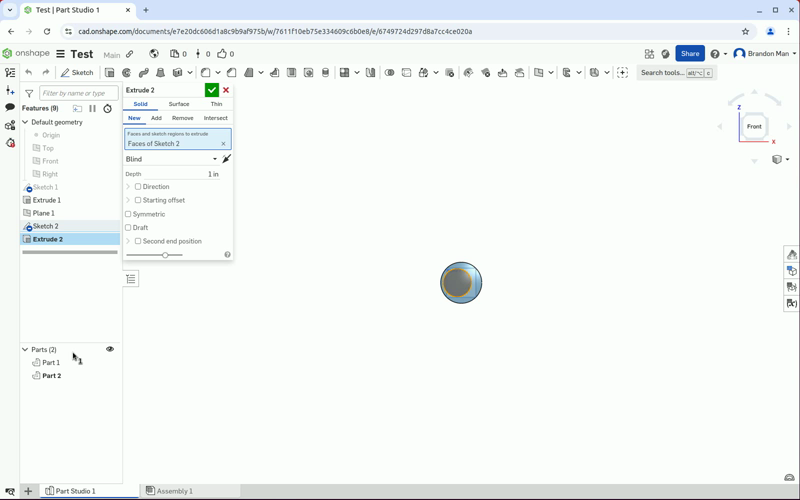
mouse_move(143, 106)
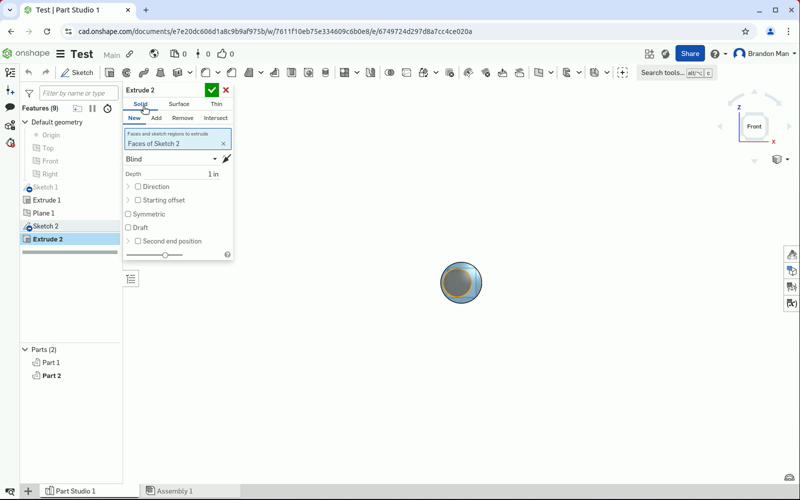
click(143, 106)
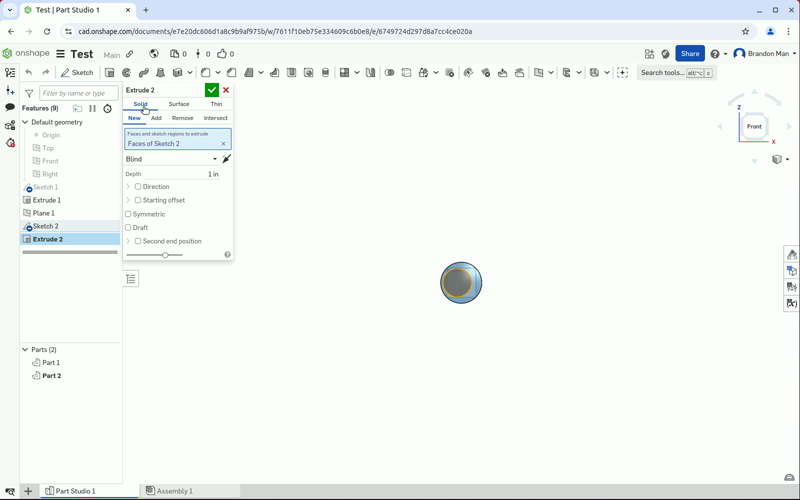
mouse_move(137, 120)
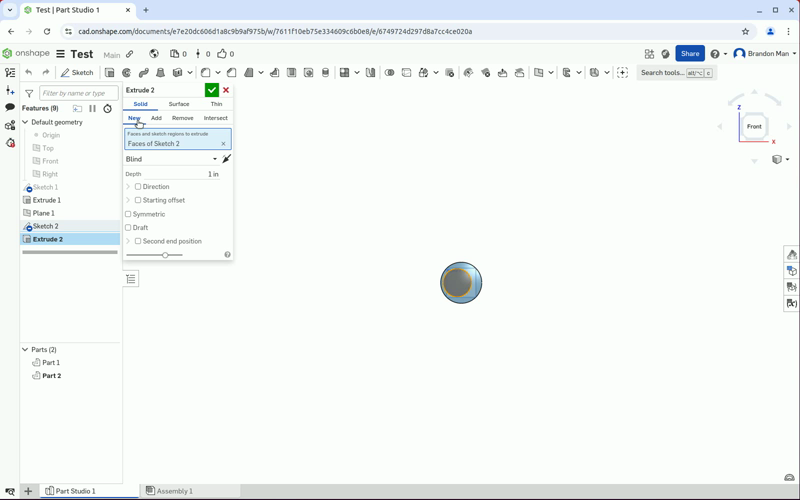
click(137, 120)
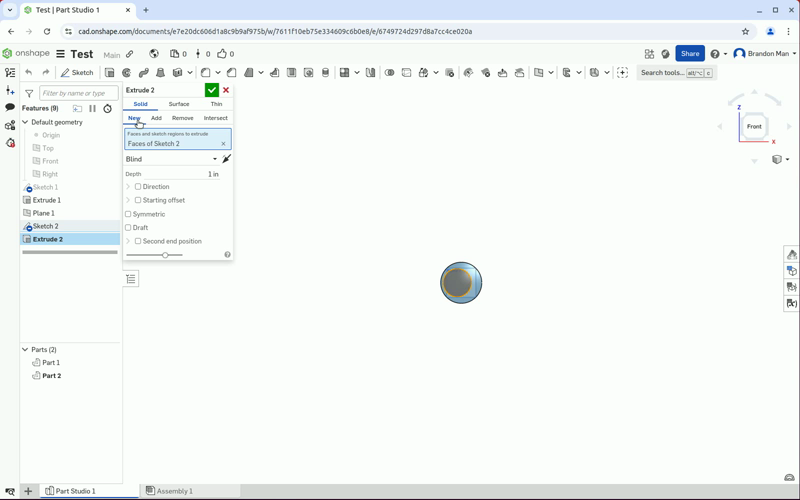
key(tab, 4)
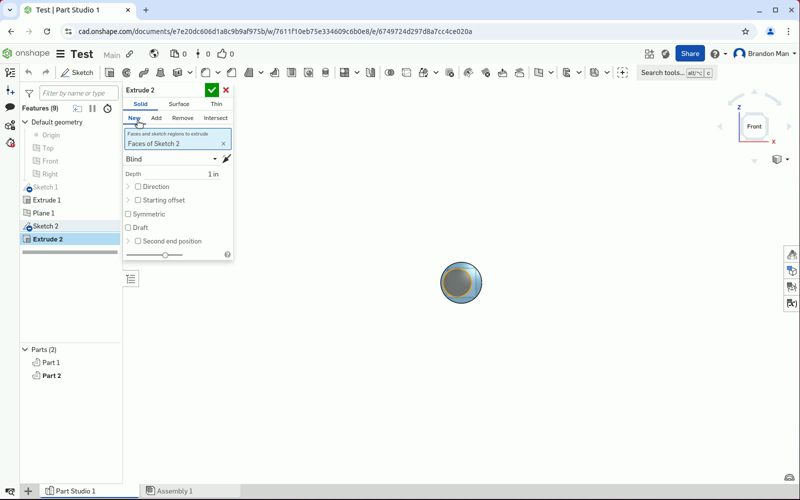
text(2.889)
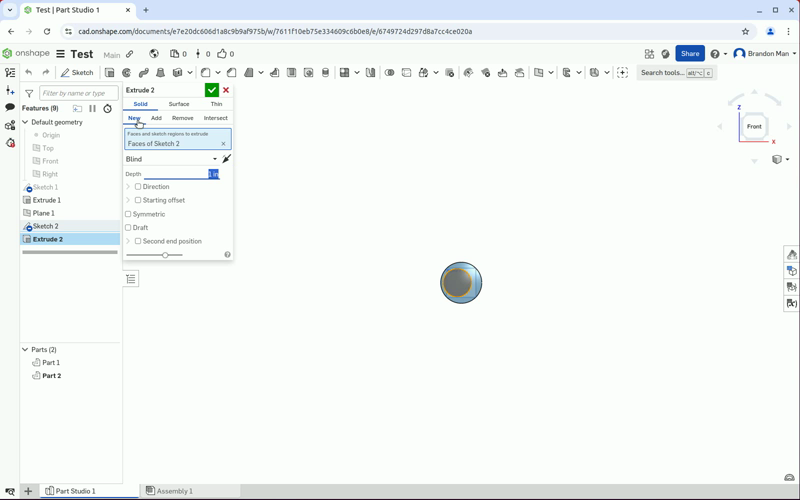
key(enter)
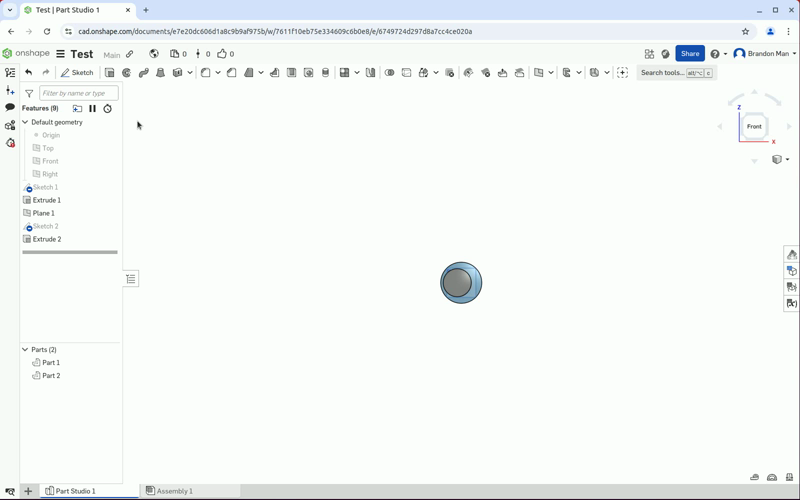
key(shift+h)
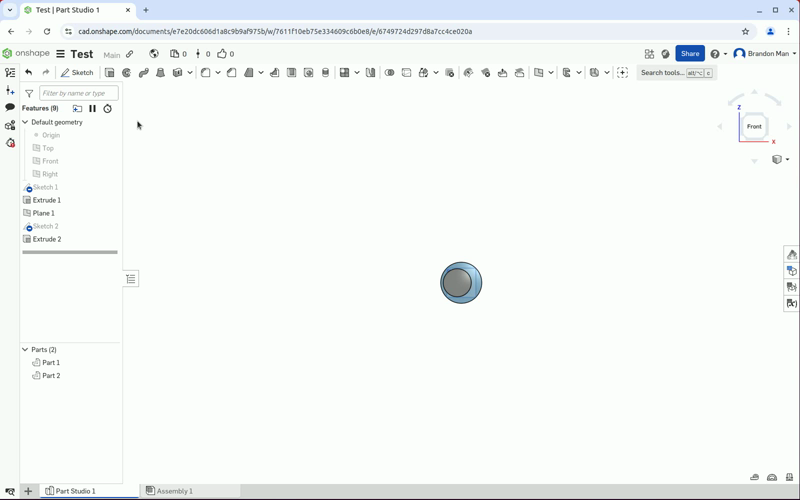
key(shift+h)
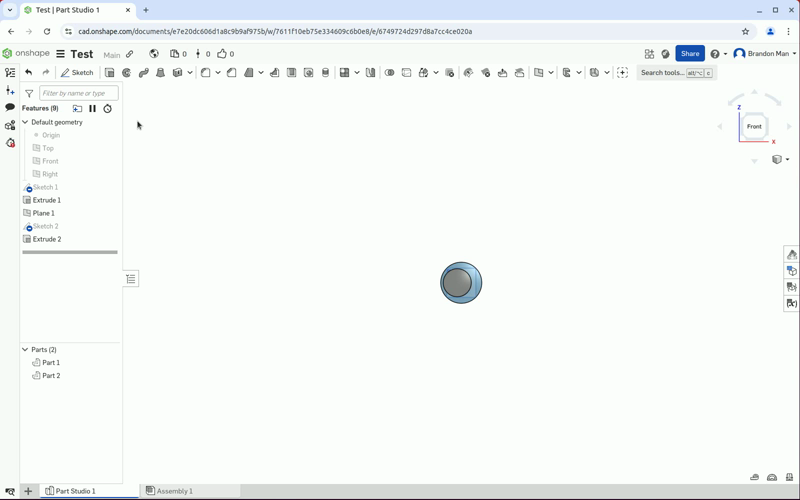
mouse_move(73, 189)
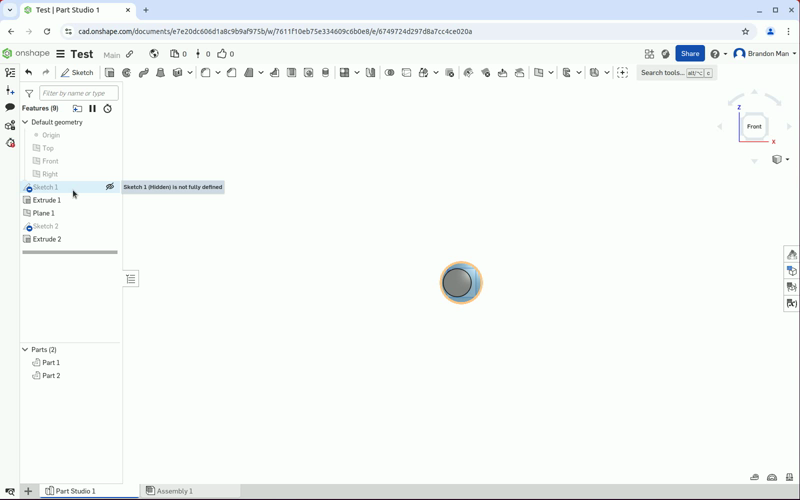
click(73, 189)
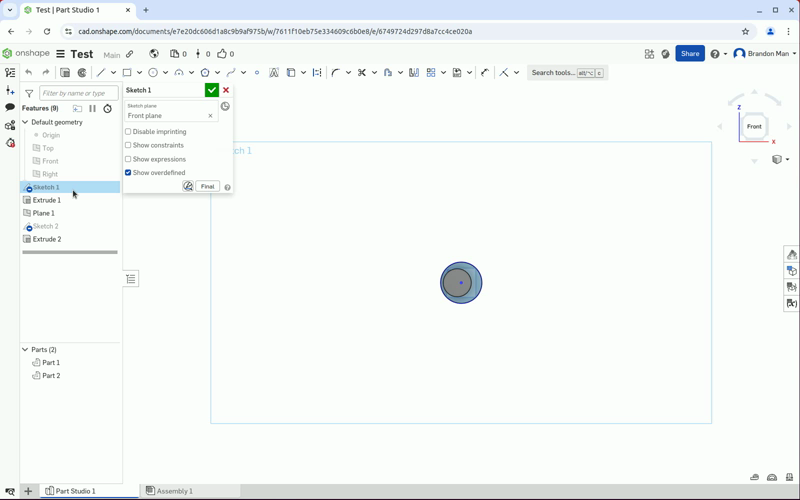
mouse_move(229, 92)
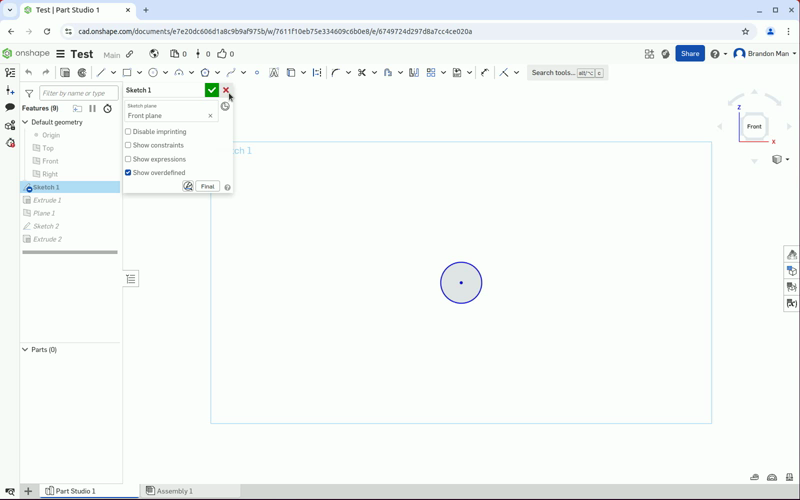
click(229, 92)
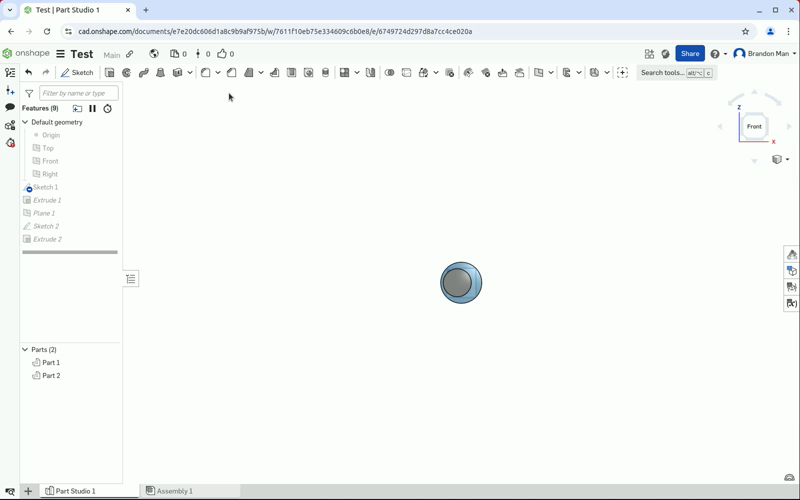
mouse_move(541, 75)
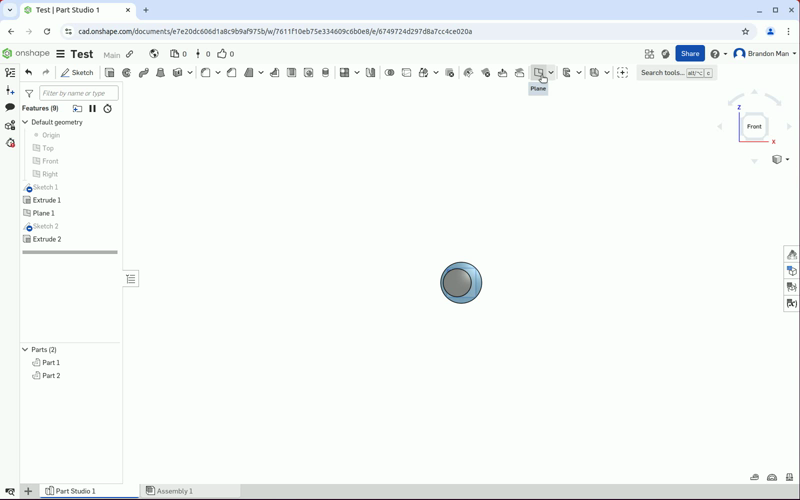
click(541, 75)
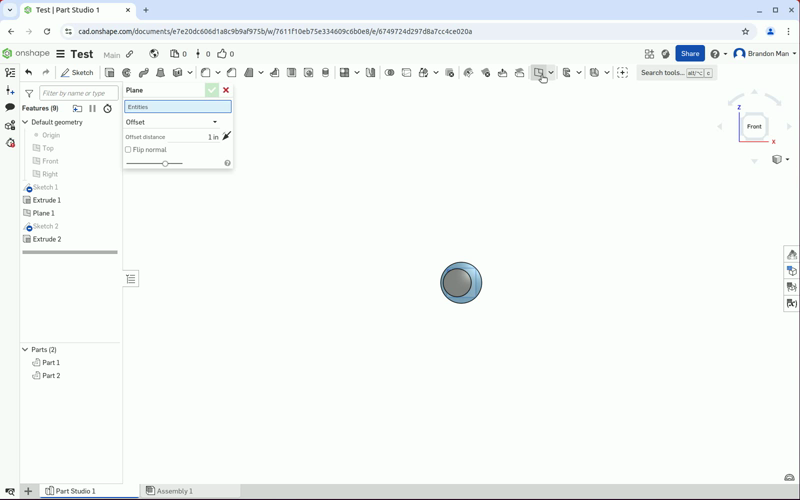
mouse_move(73, 163)
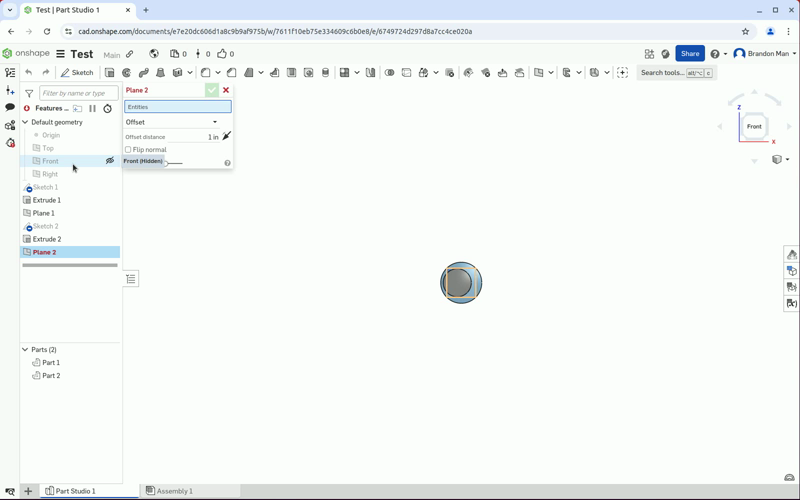
click(73, 163)
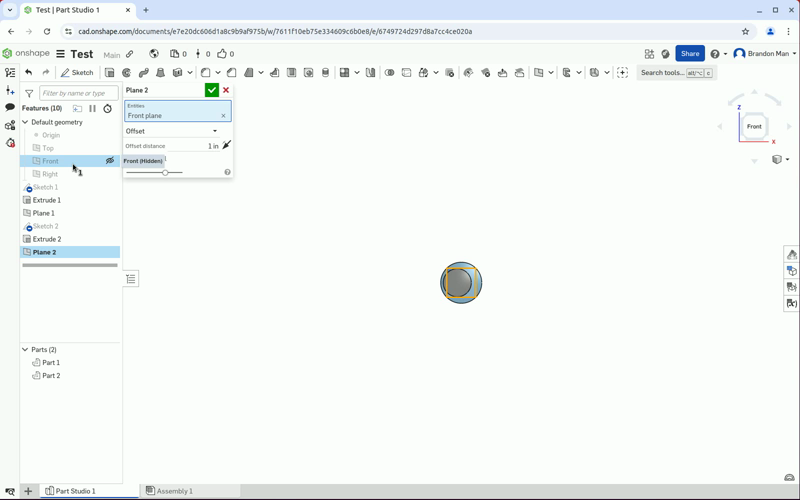
key(tab, 2)
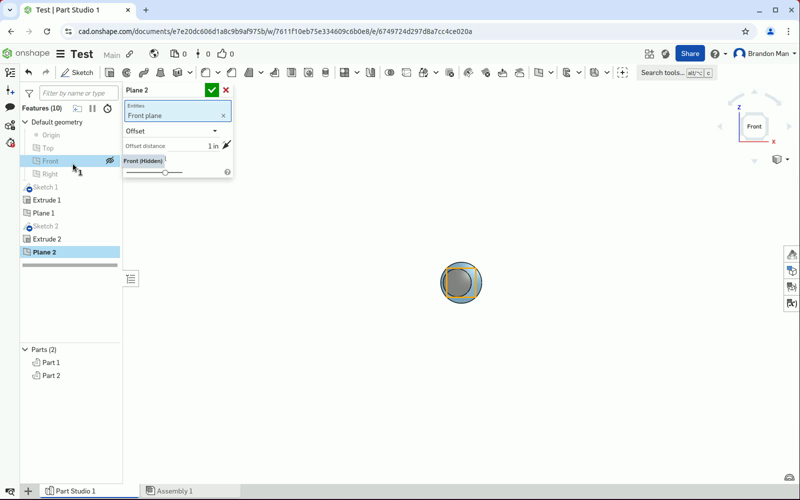
text(21.198)
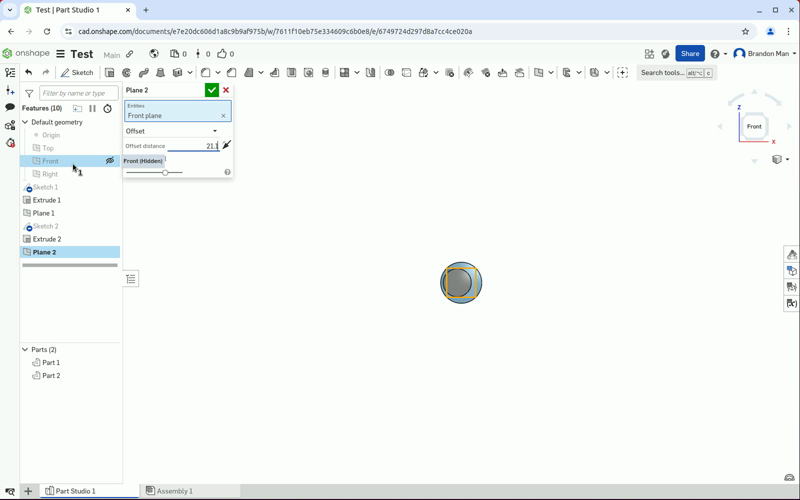
key(enter, 2)
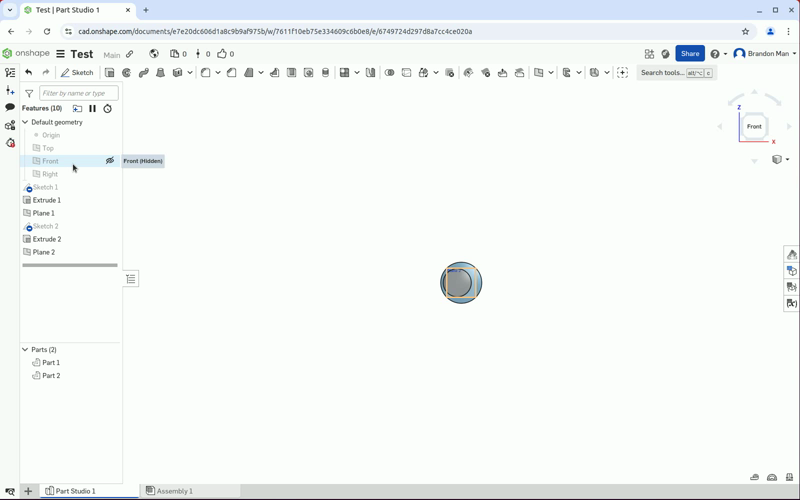
key(shift+s)
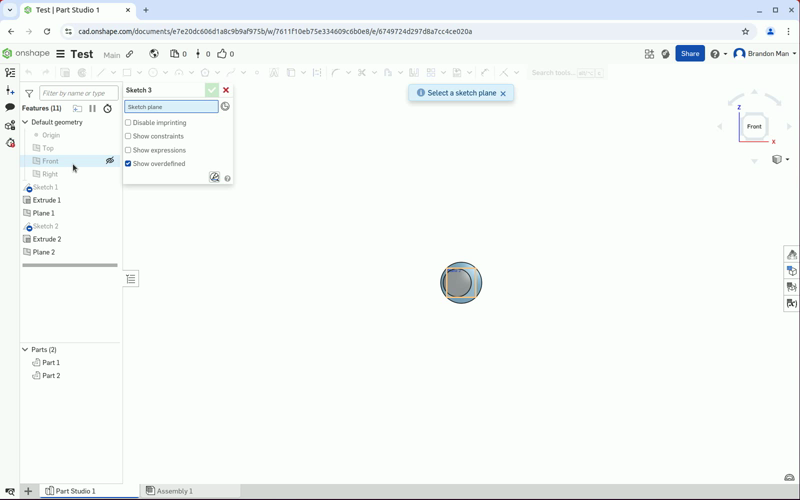
mouse_move(73, 254)
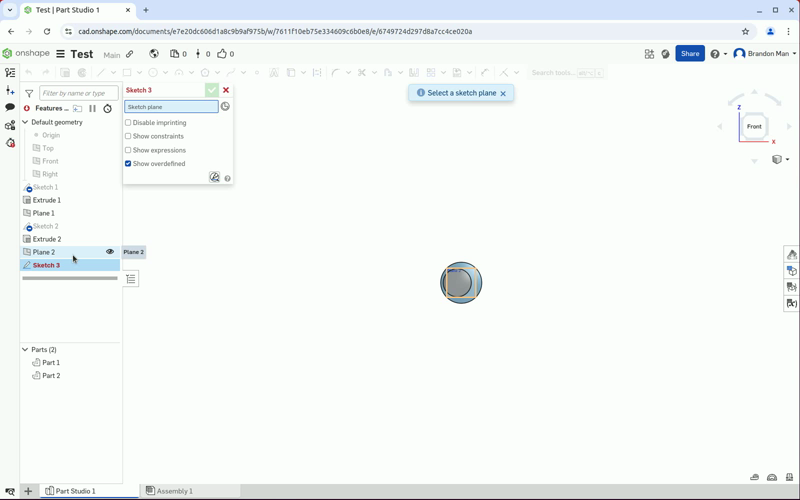
click(73, 254)
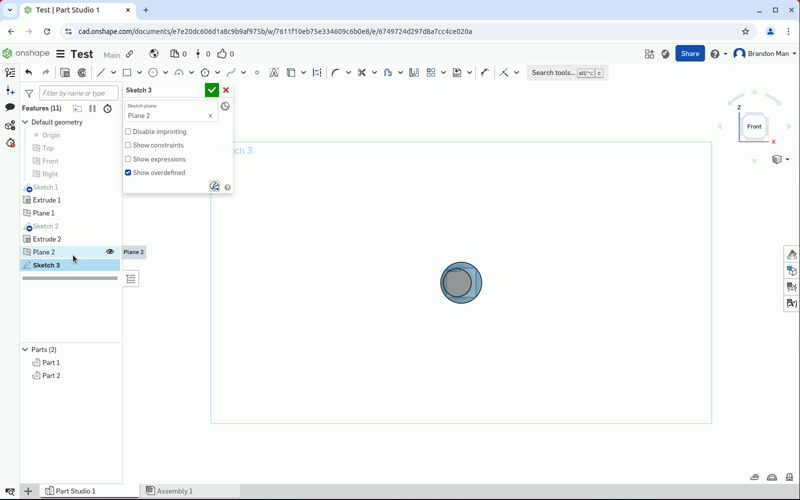
mouse_move(73, 352)
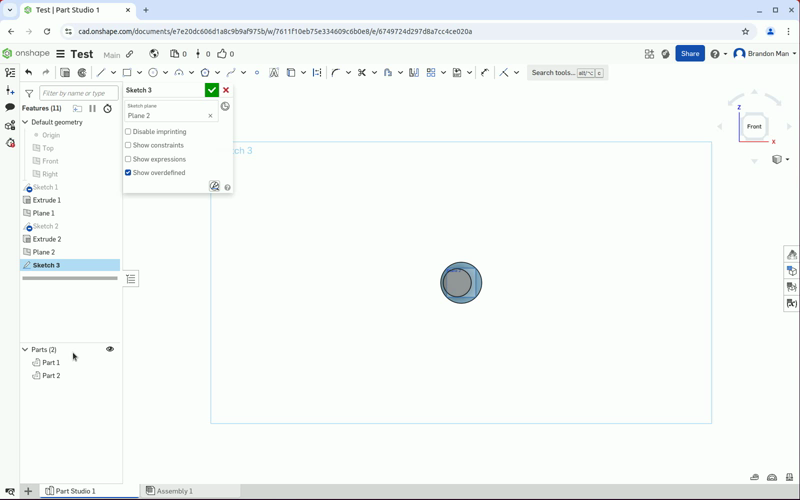
key(y)
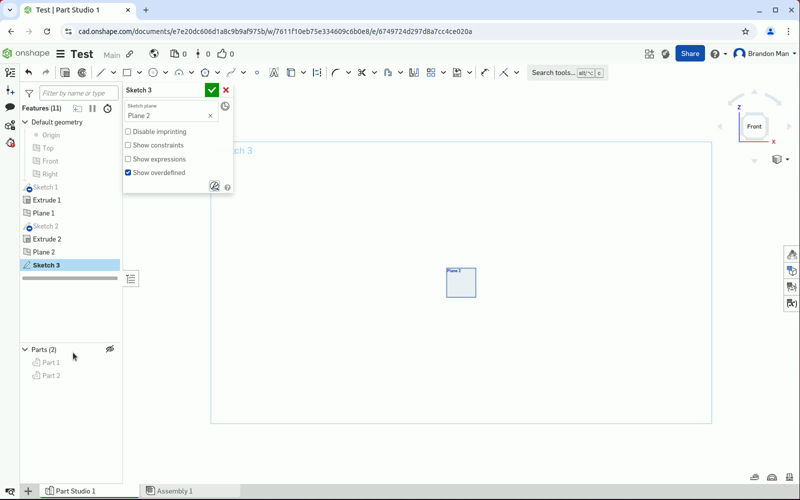
key(c)
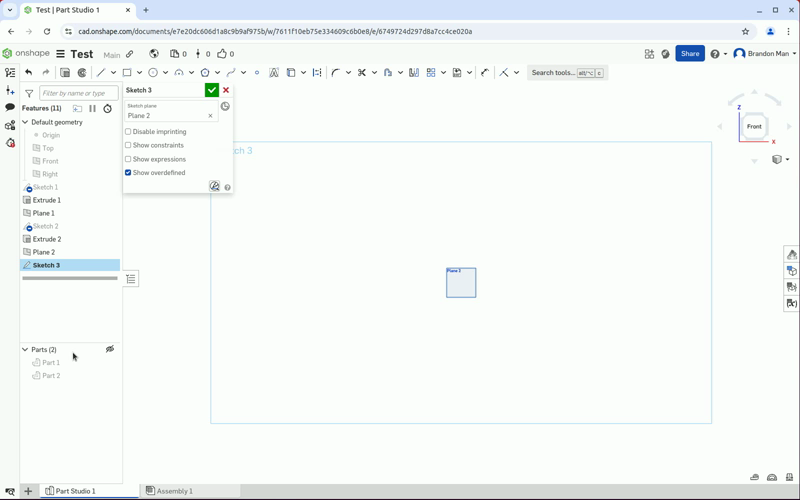
key_down(shift)
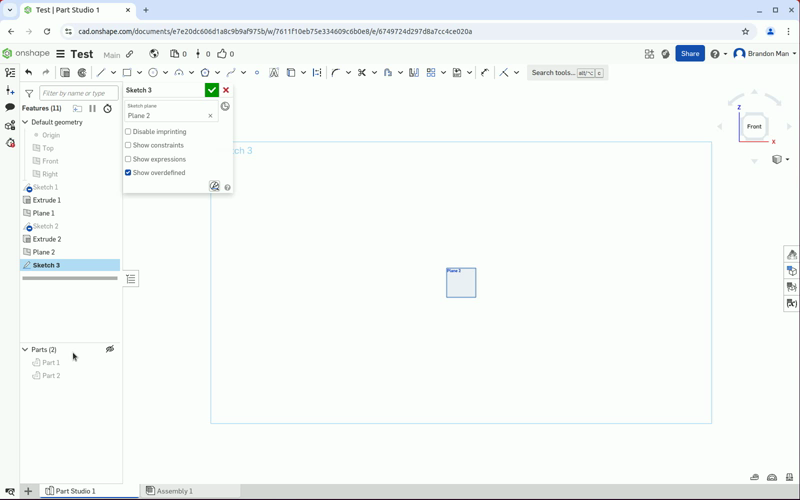
mouse_move(457, 282)
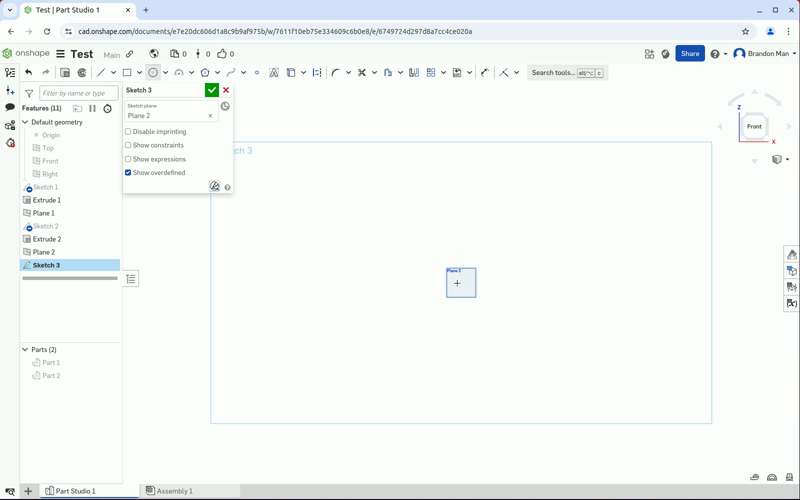
click(457, 282)
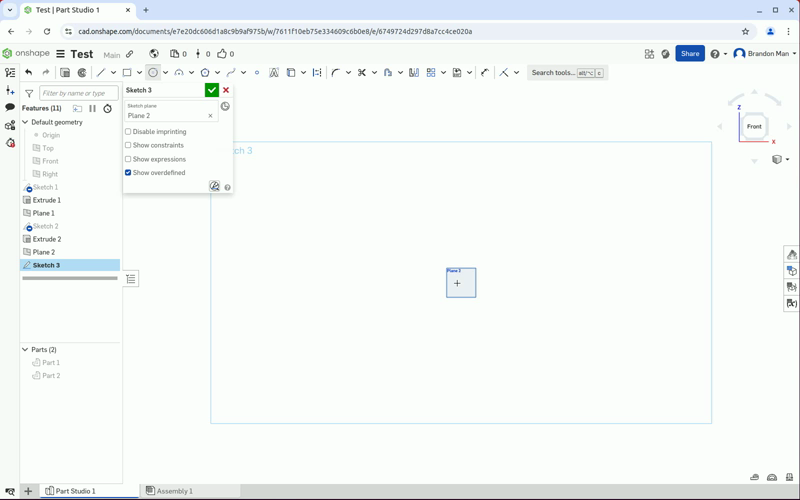
key_up(shift)
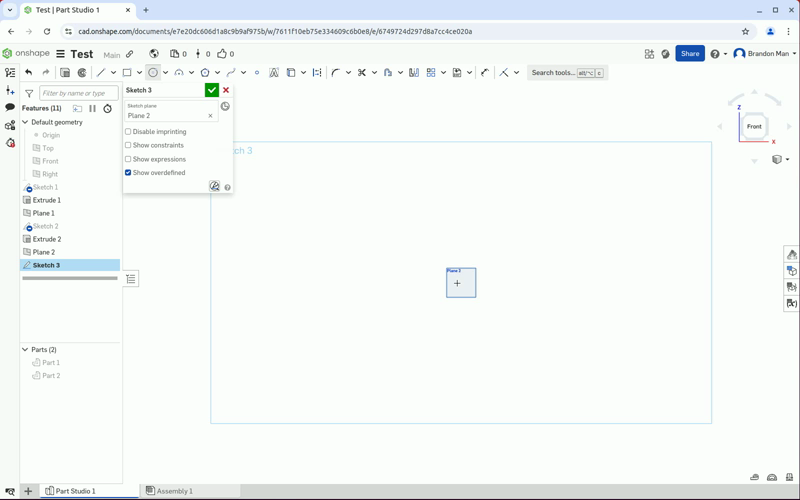
mouse_move(468, 282)
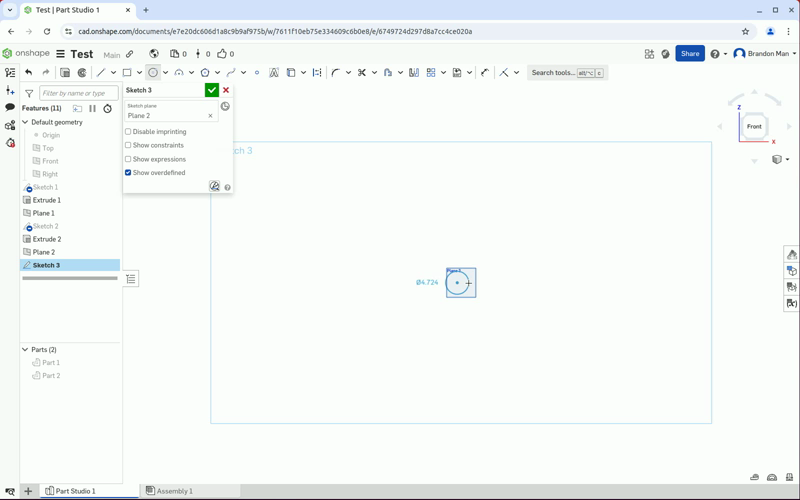
click(468, 282)
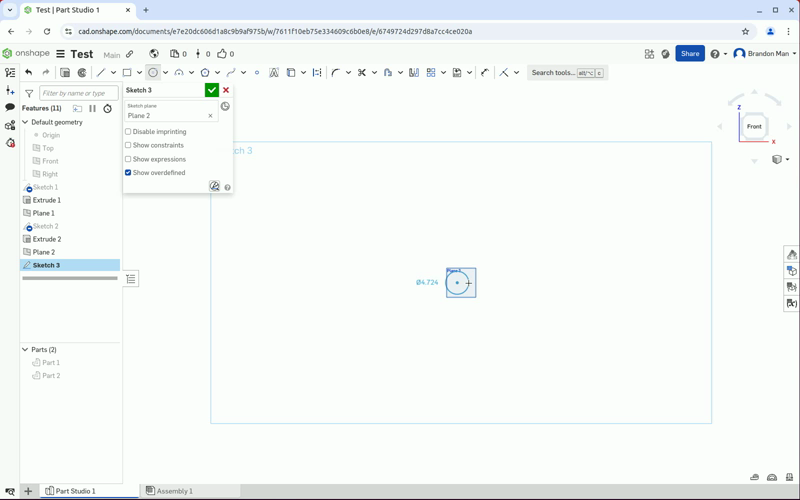
key(esc)
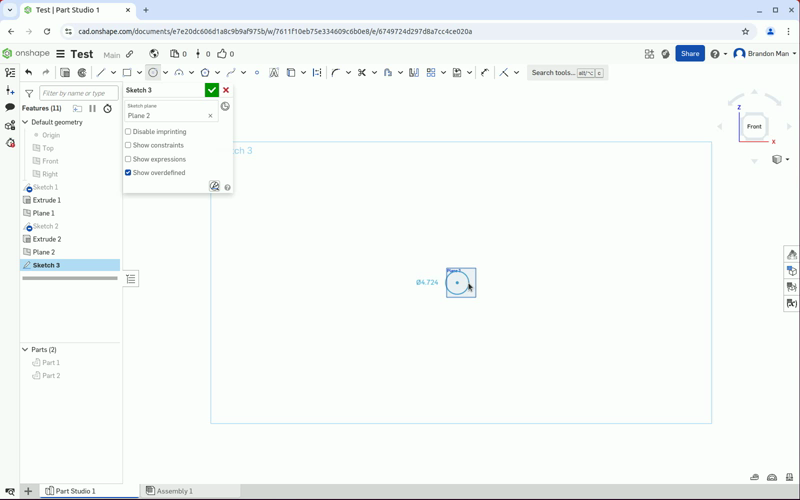
mouse_move(461, 274)
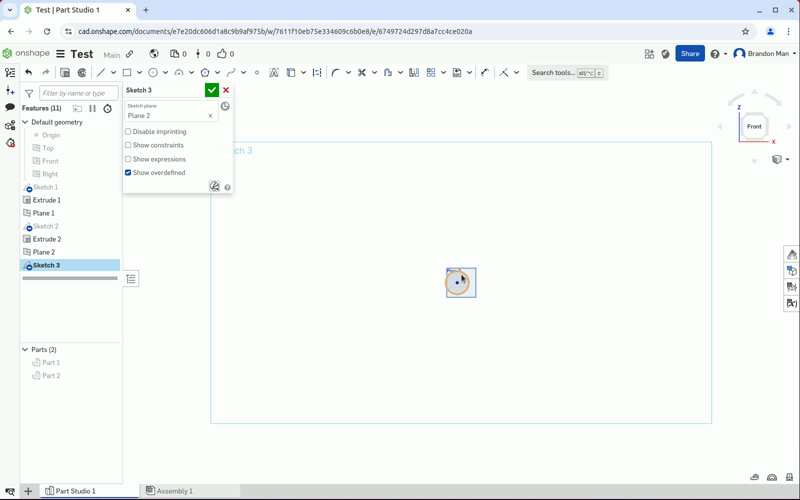
scroll(6)
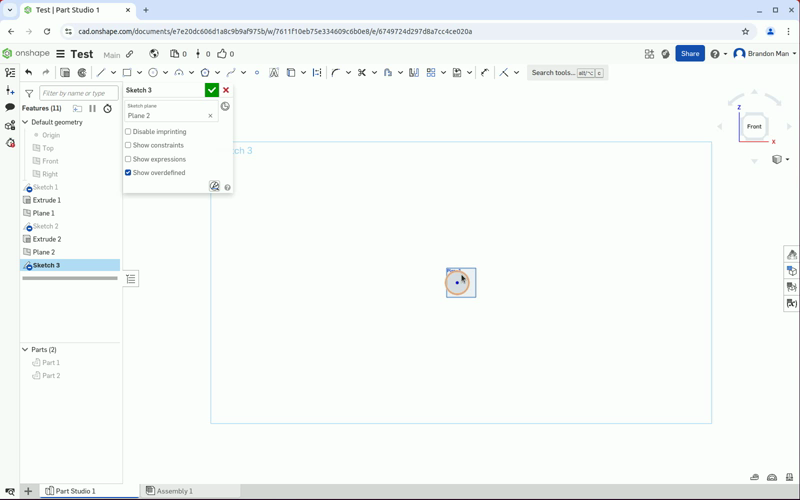
scroll(6)
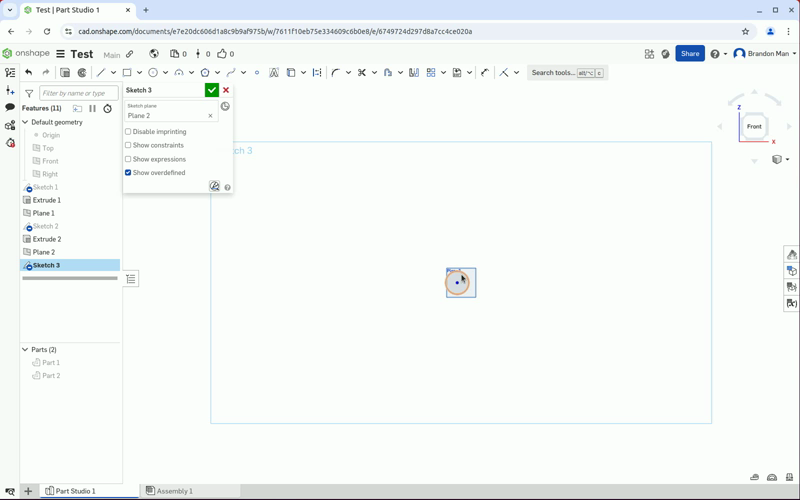
scroll(6)
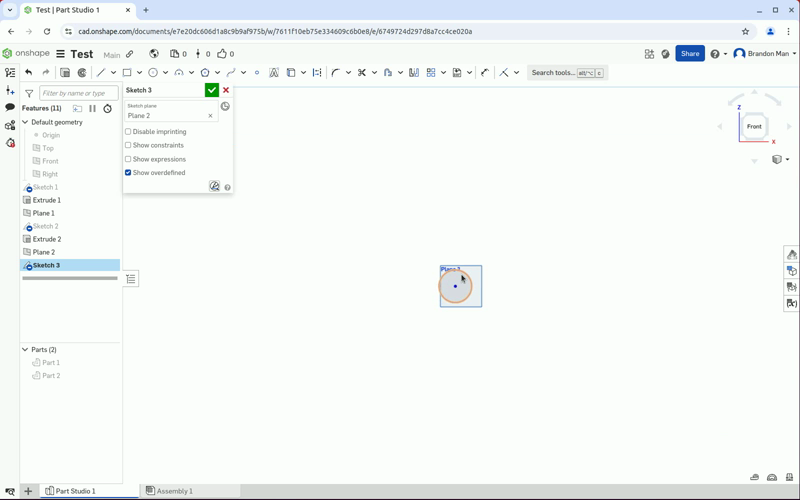
scroll(6)
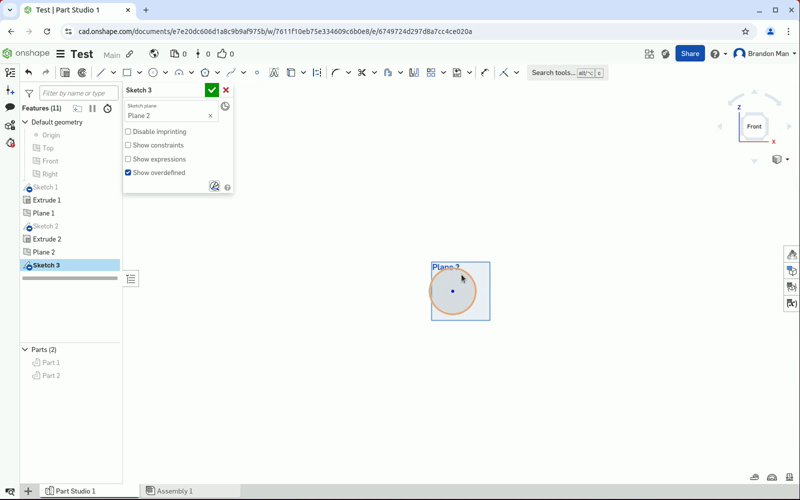
scroll(6)
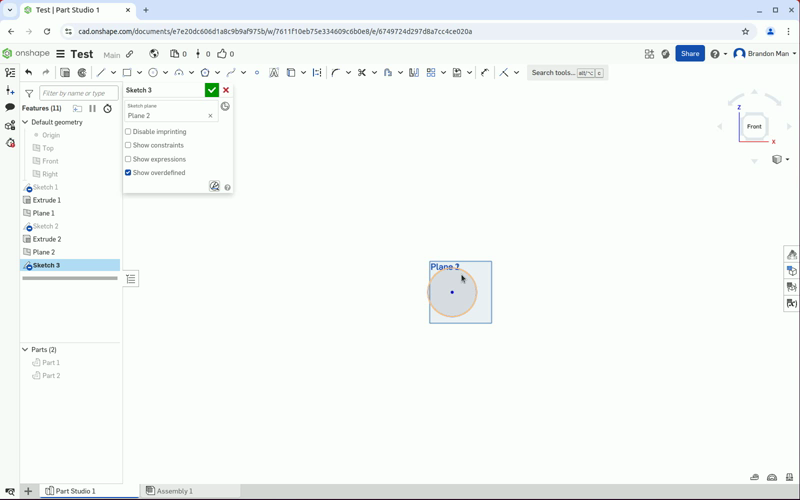
scroll(6)
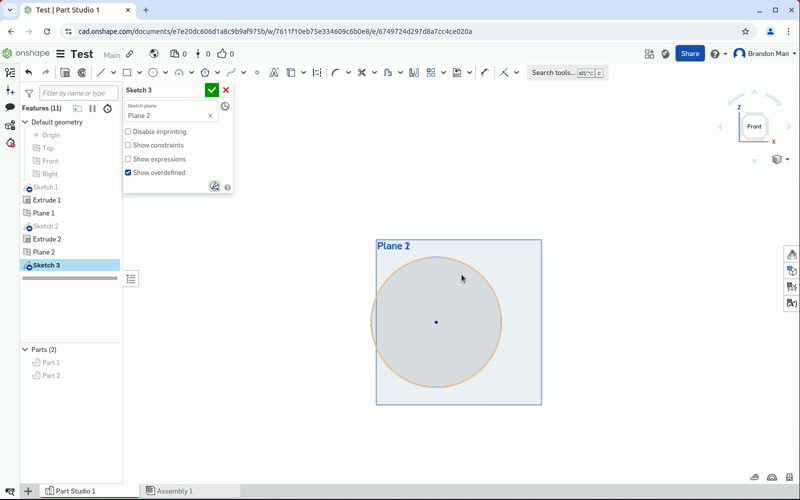
scroll(6)
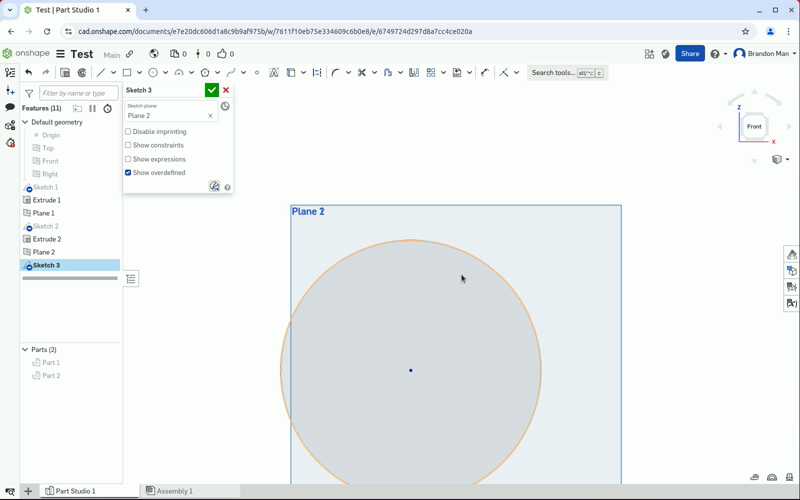
click(461, 274)
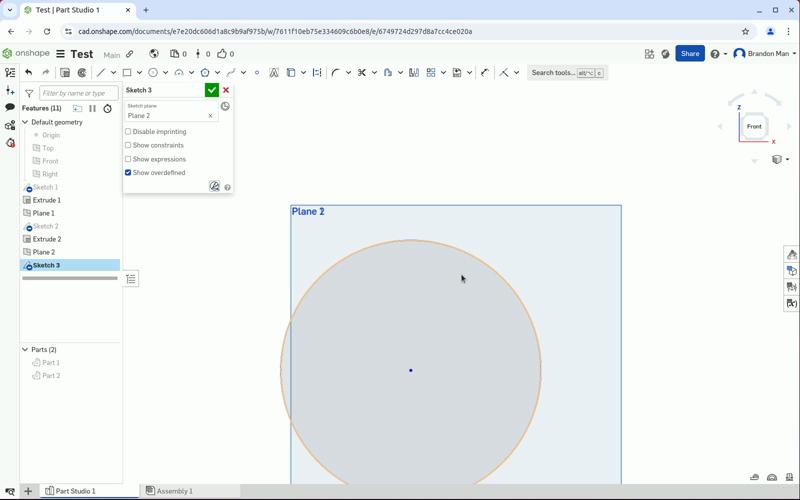
scroll(-6)
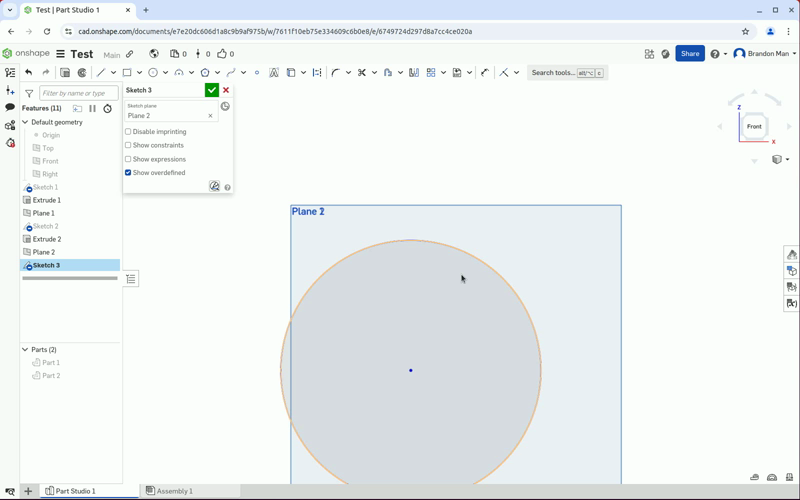
scroll(-6)
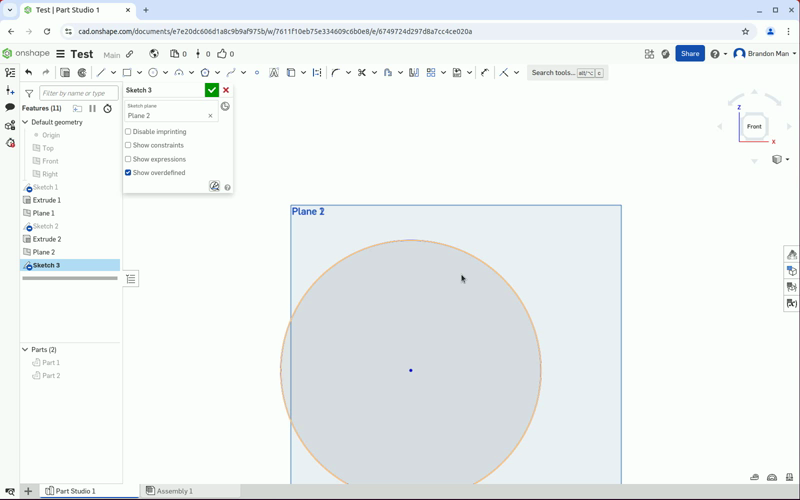
scroll(-6)
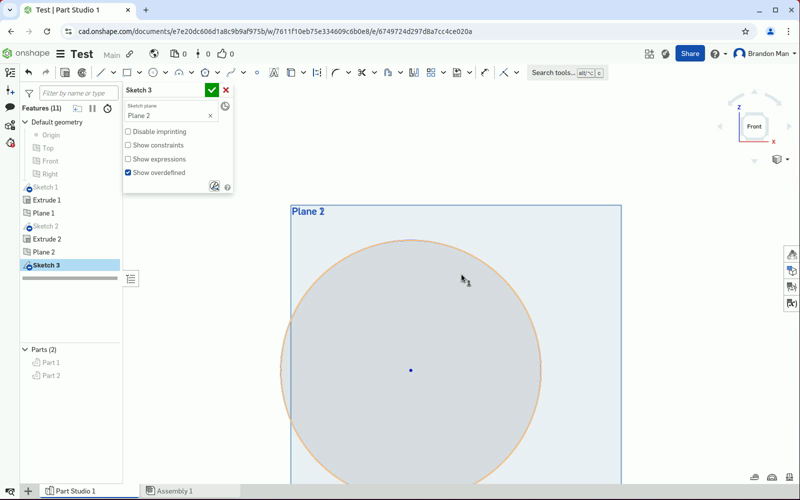
scroll(-6)
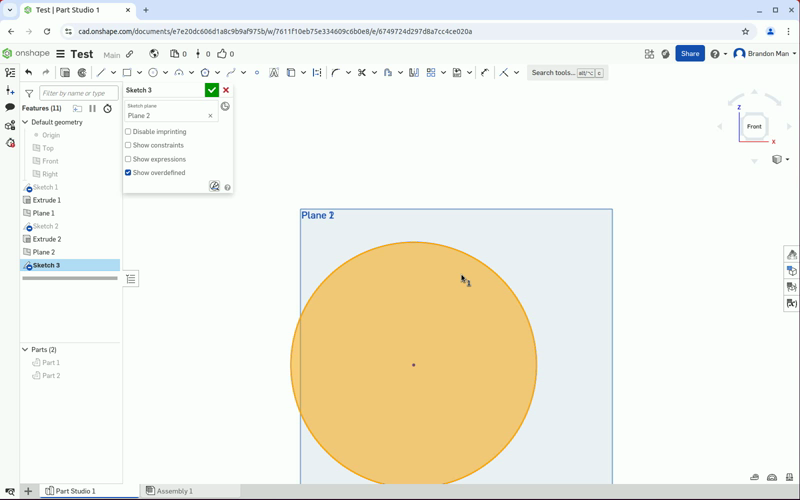
scroll(-6)
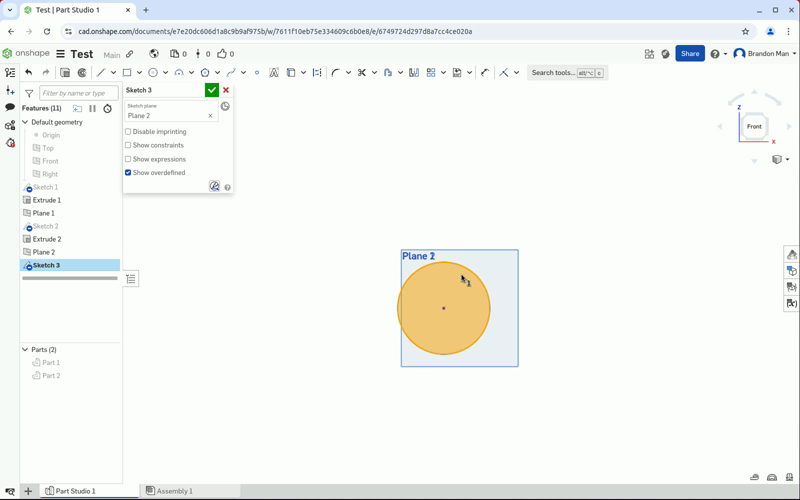
scroll(-6)
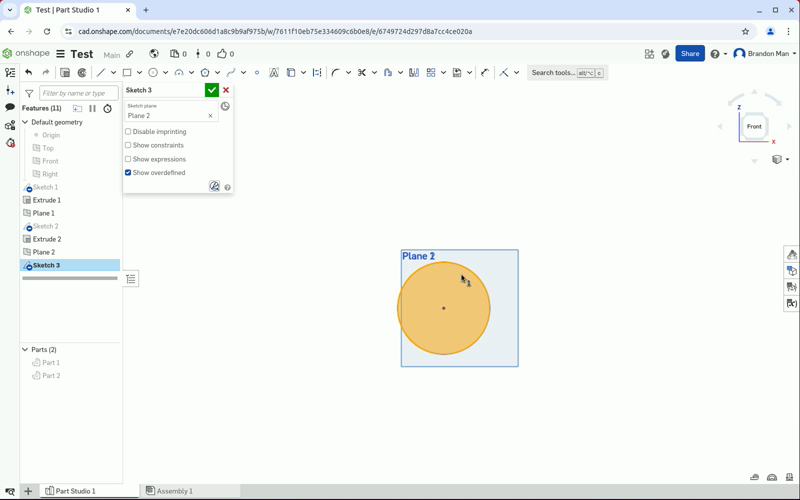
scroll(-6)
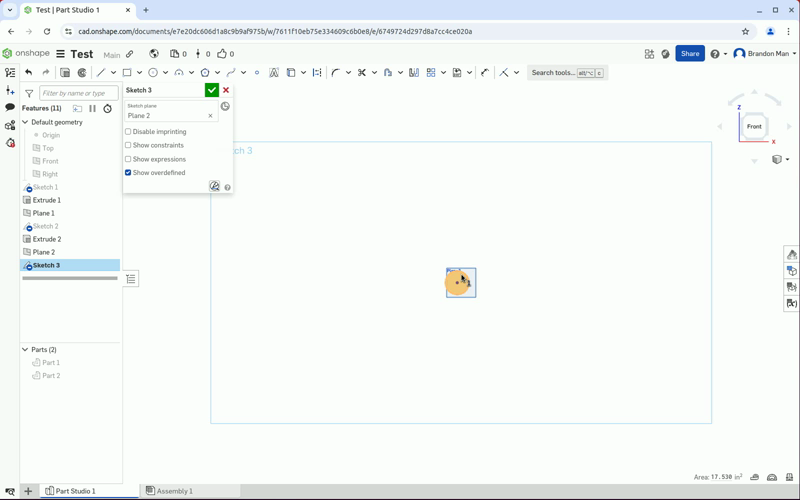
mouse_move(73, 352)
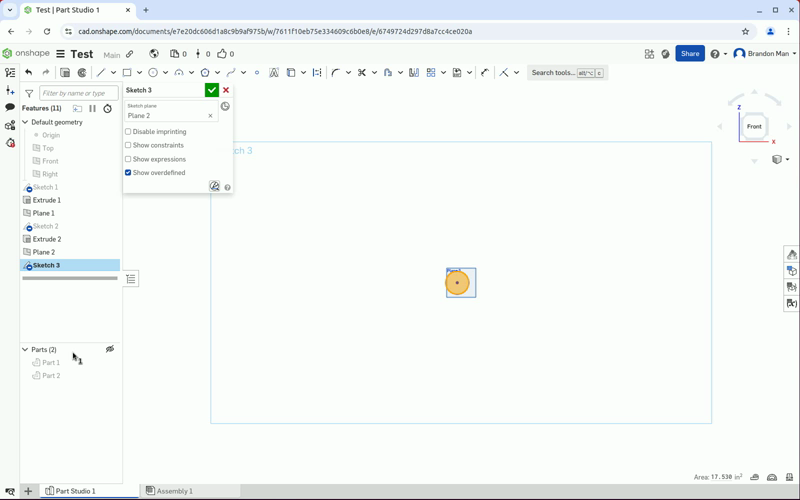
key(shift+y)
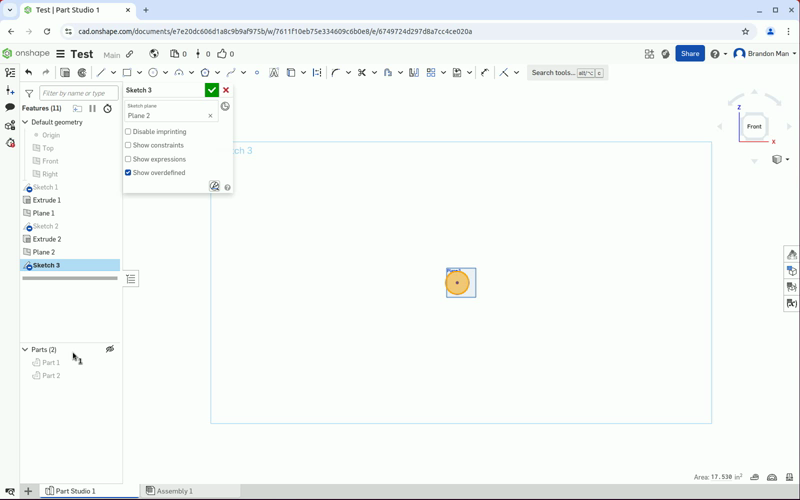
key(shift+e)
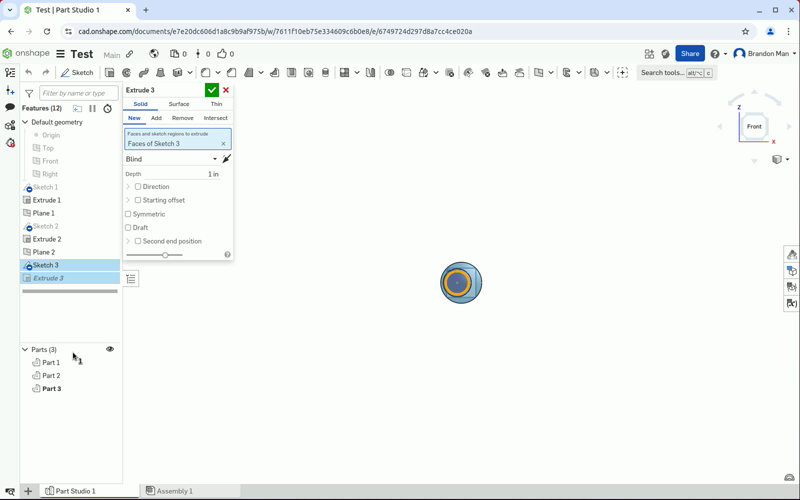
mouse_move(143, 106)
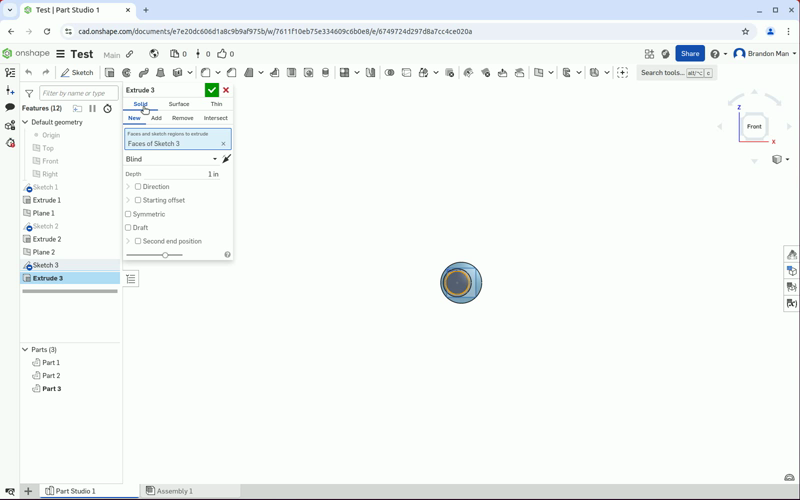
click(143, 106)
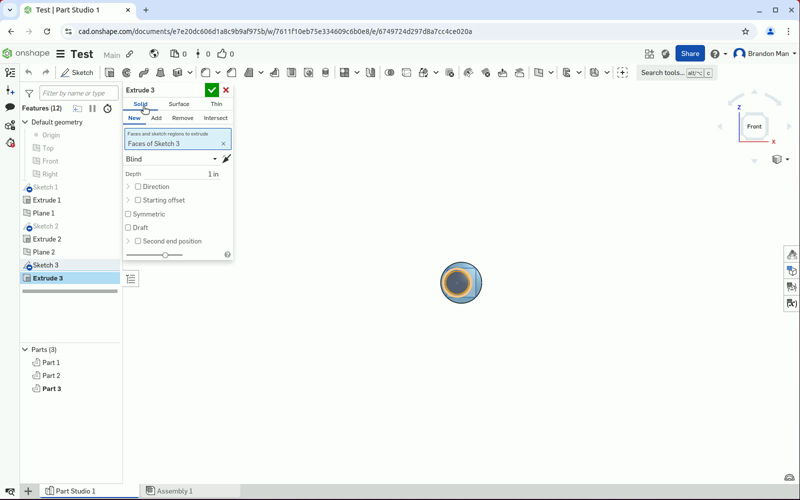
mouse_move(137, 120)
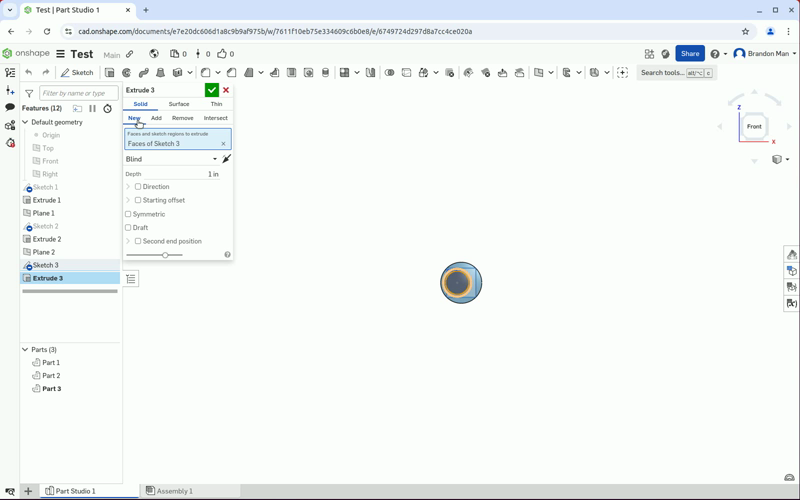
click(137, 120)
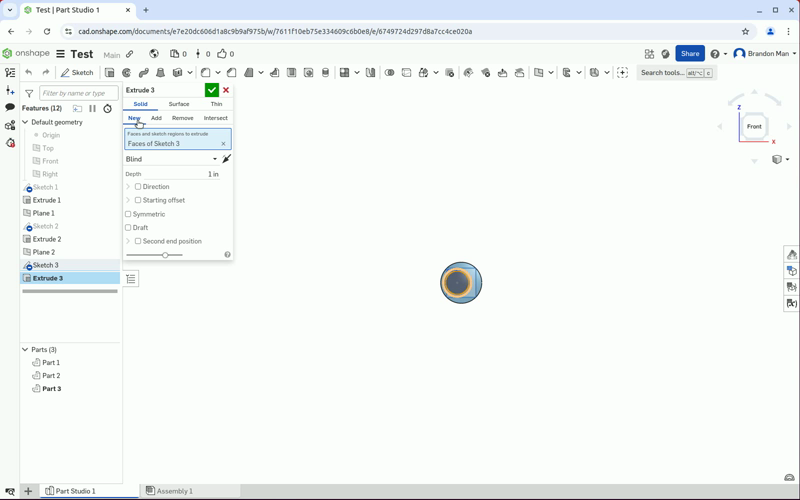
key(tab, 4)
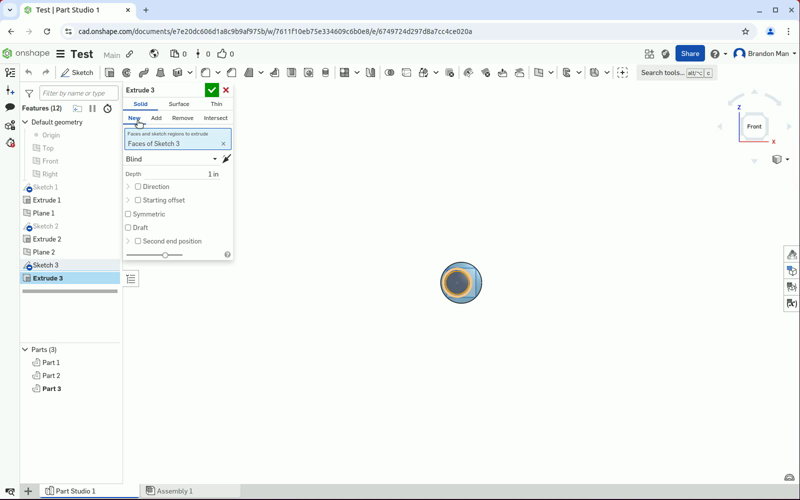
text(0.481)
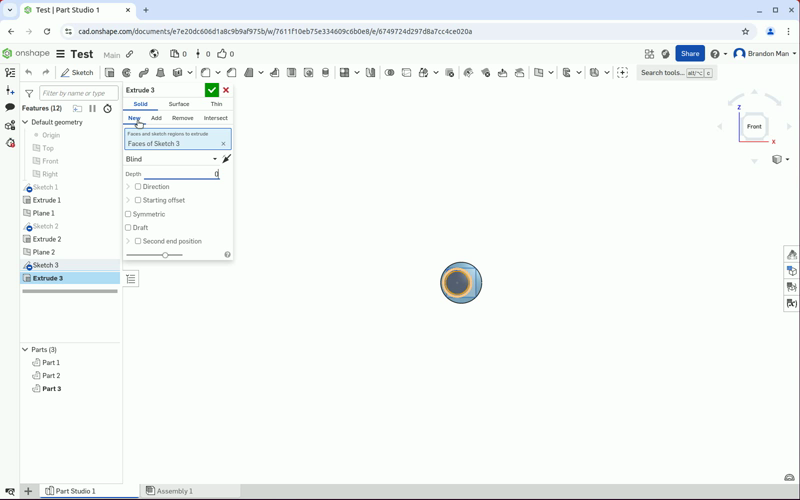
key(enter)
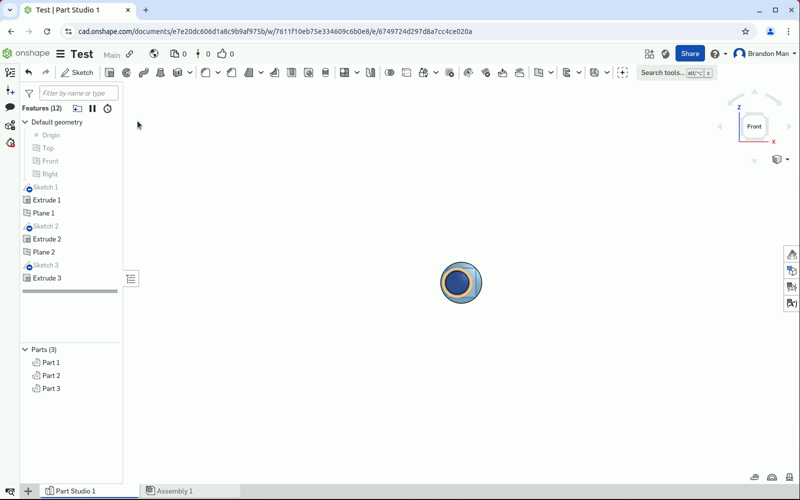
key(shift+h)
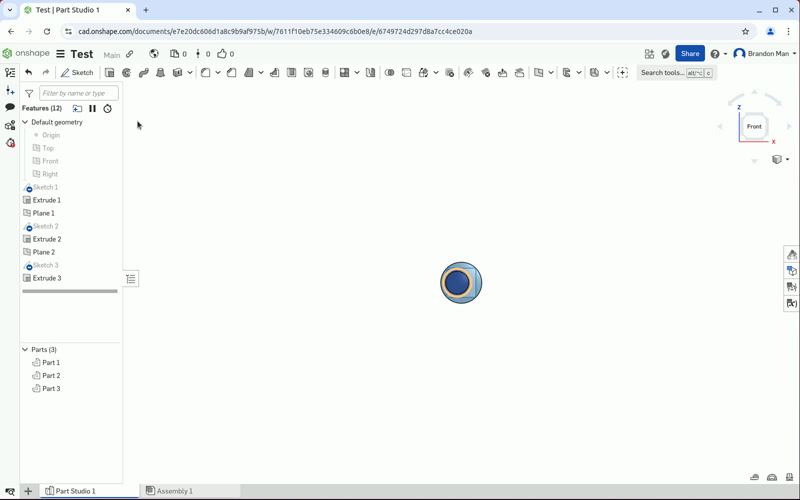
key(shift+h)
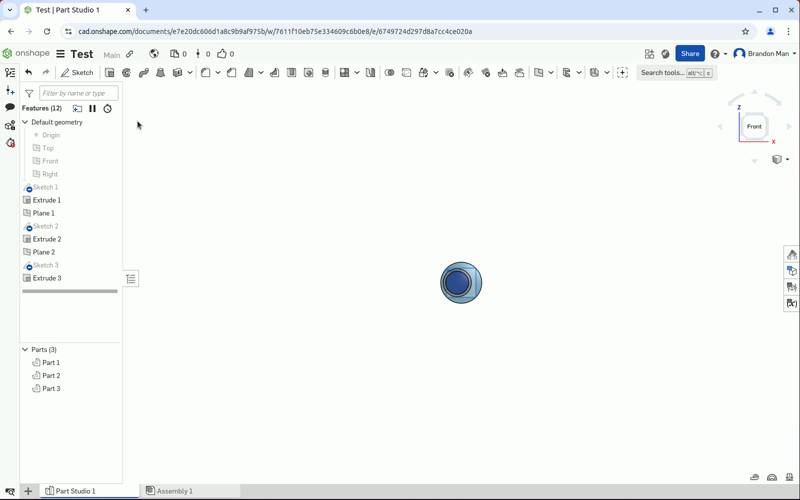
mouse_move(73, 189)
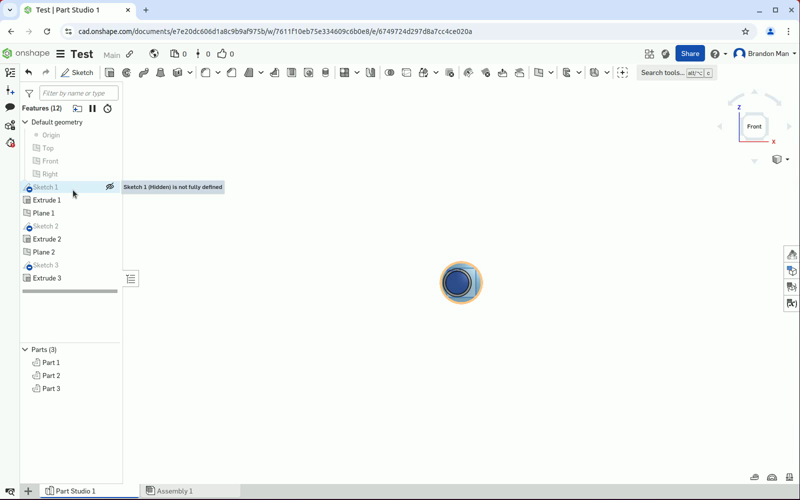
click(73, 189)
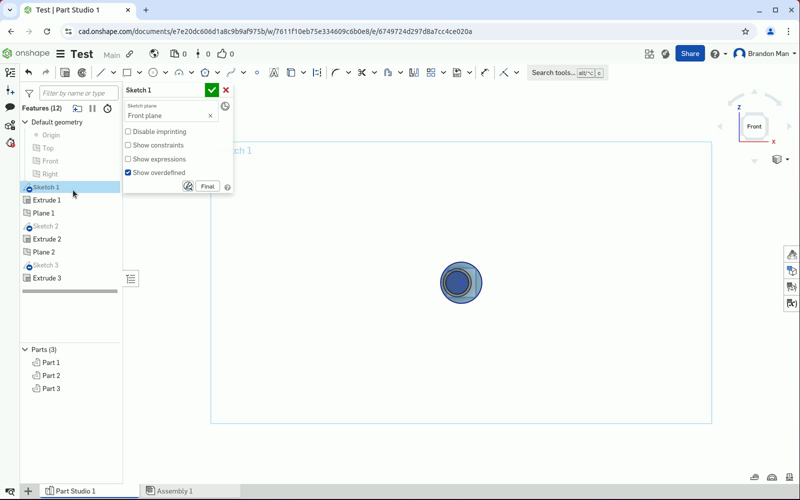
mouse_move(229, 92)
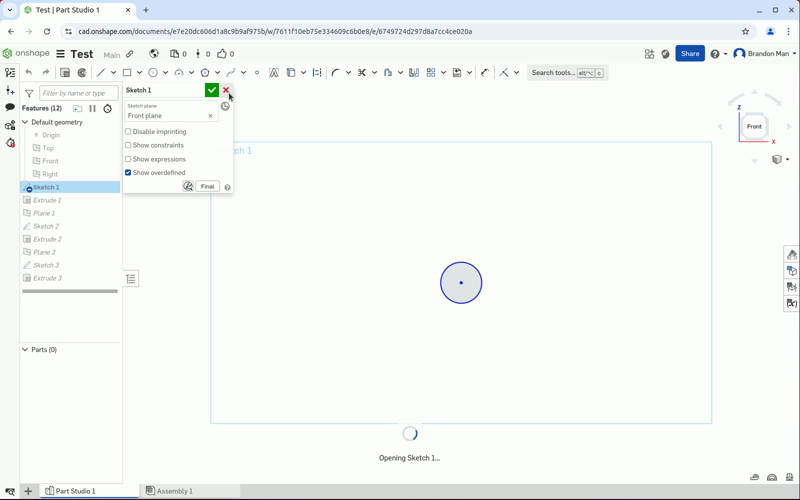
click(229, 92)
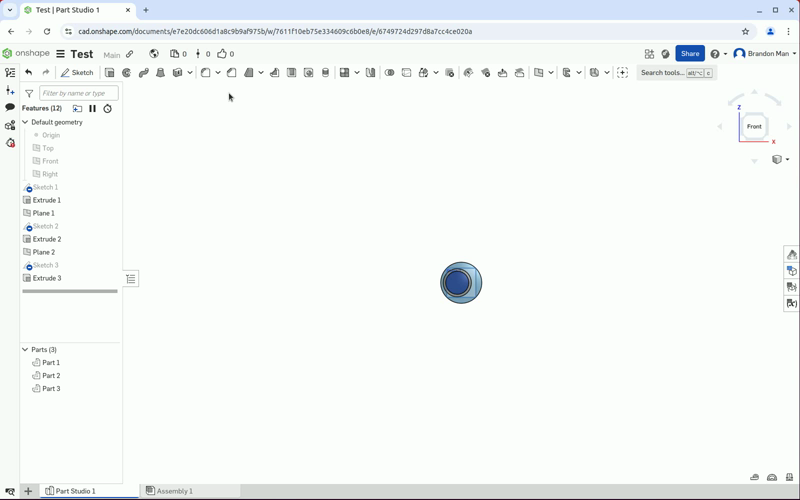
mouse_move(541, 75)
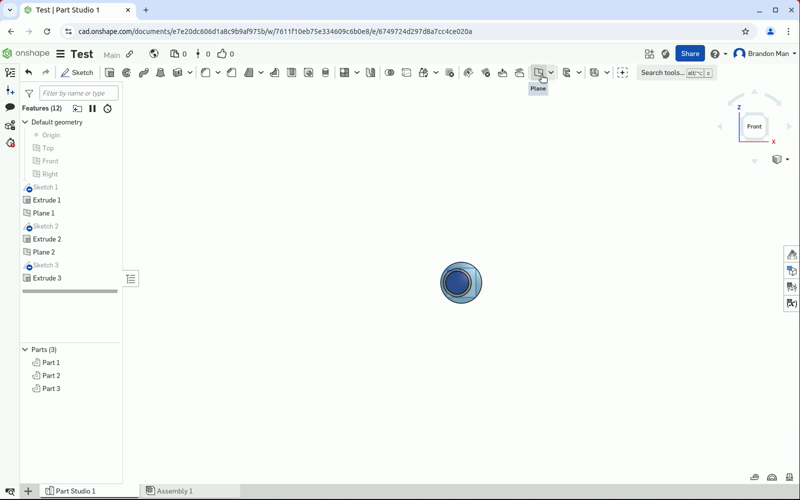
click(541, 75)
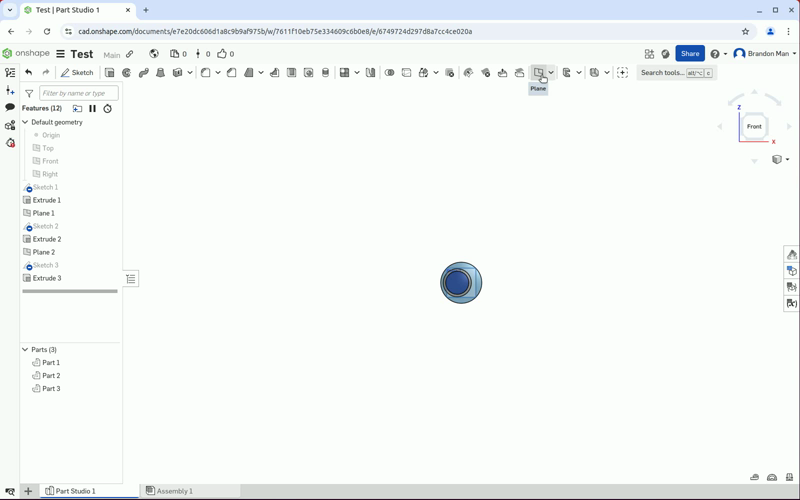
mouse_move(73, 163)
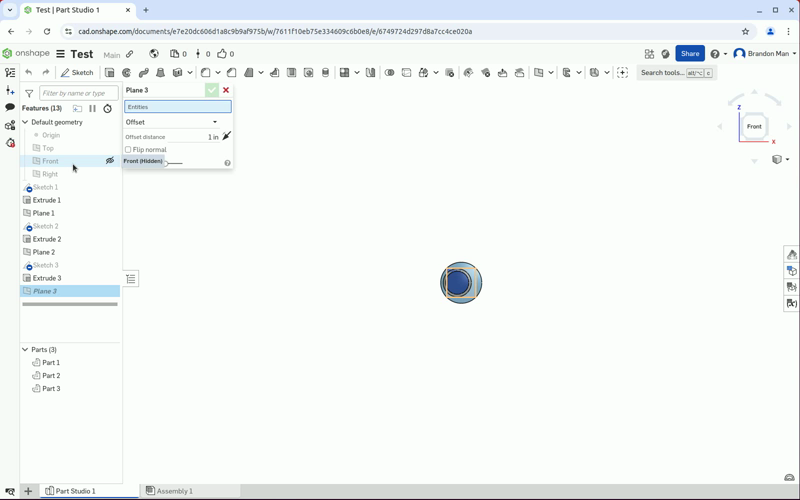
click(73, 163)
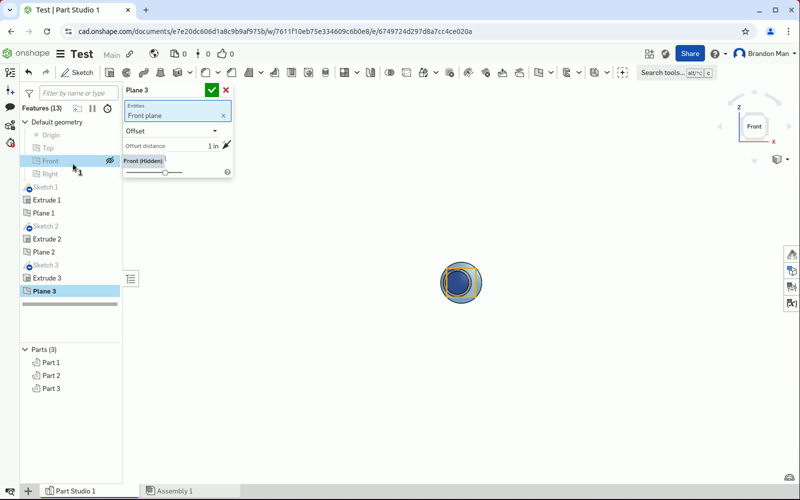
key(tab, 2)
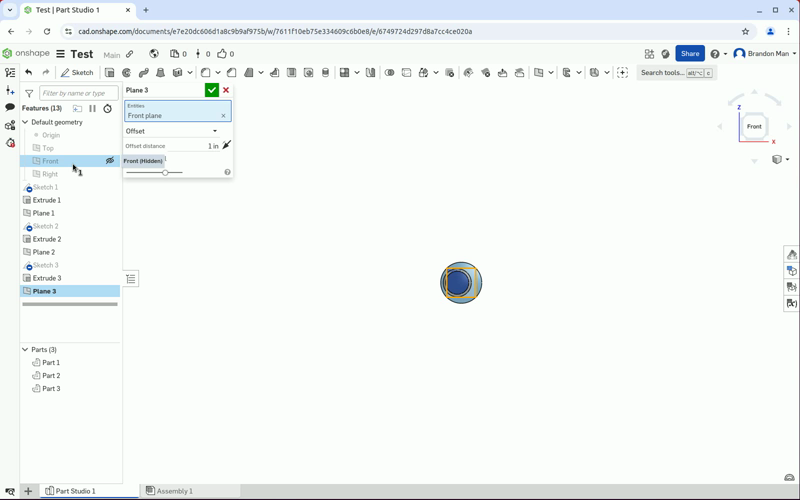
text(21.66)
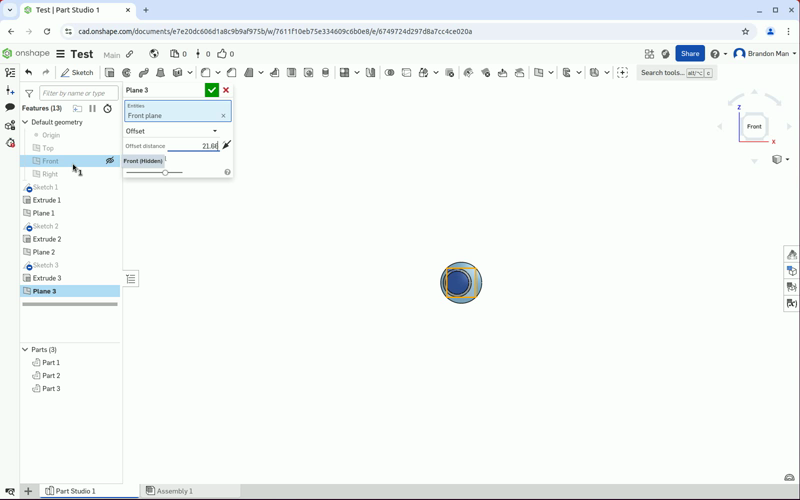
key(enter, 2)
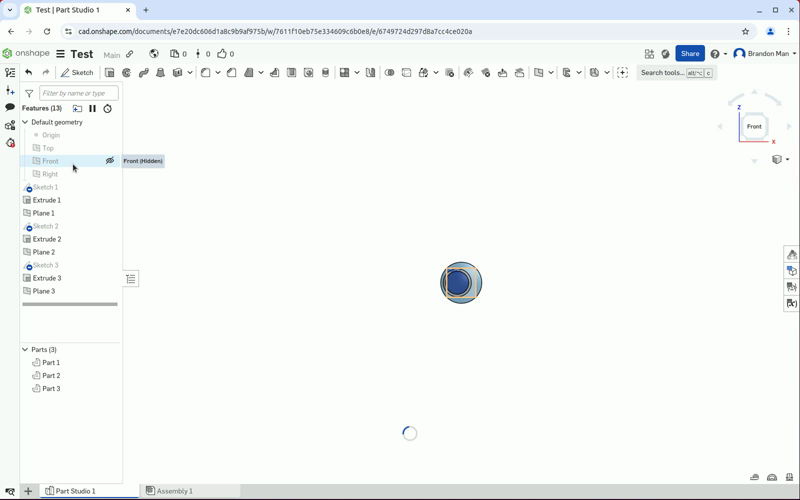
key(shift+s)
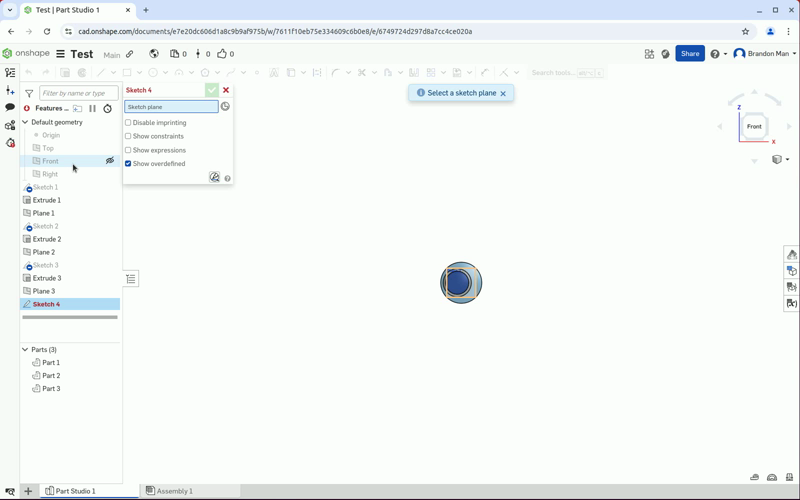
mouse_move(73, 293)
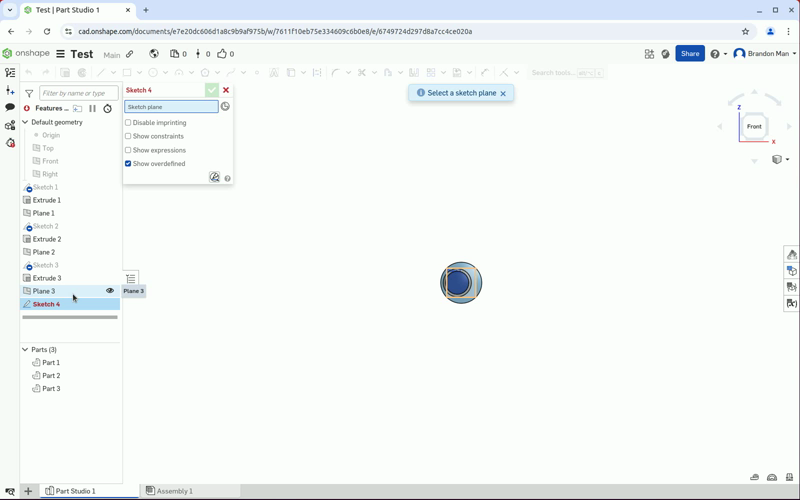
click(73, 293)
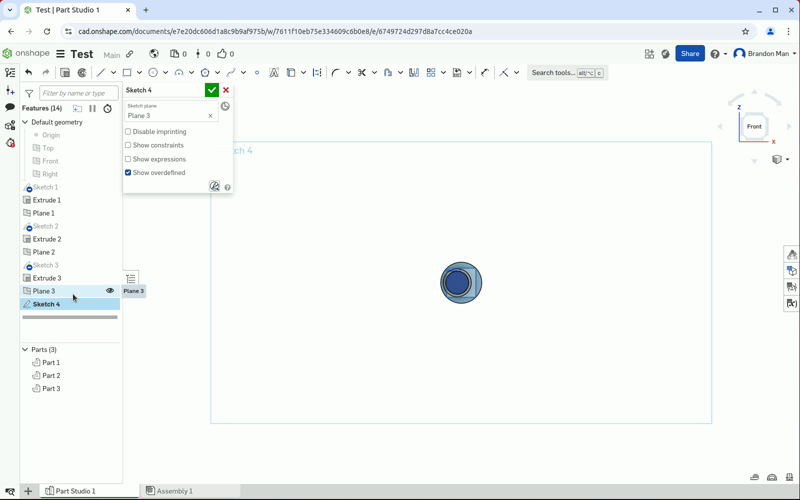
mouse_move(73, 352)
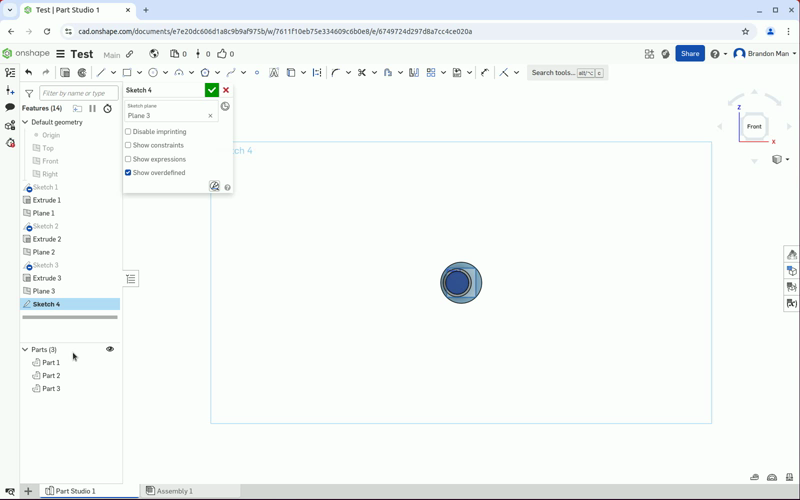
key(y)
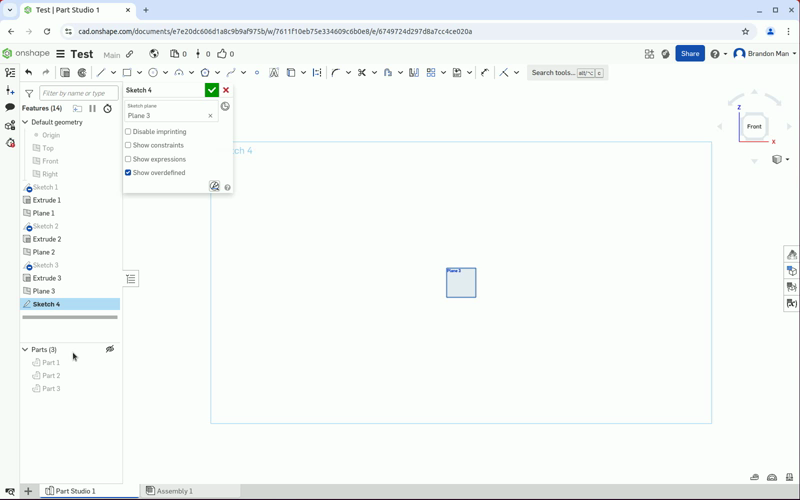
key(c)
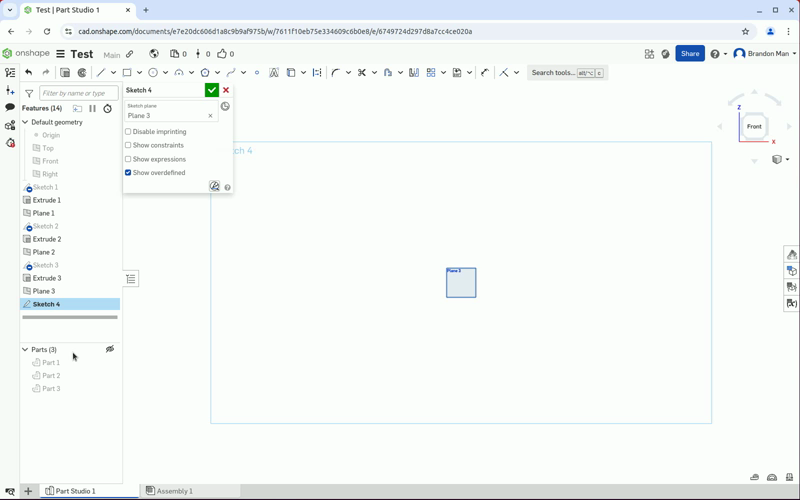
key_down(shift)
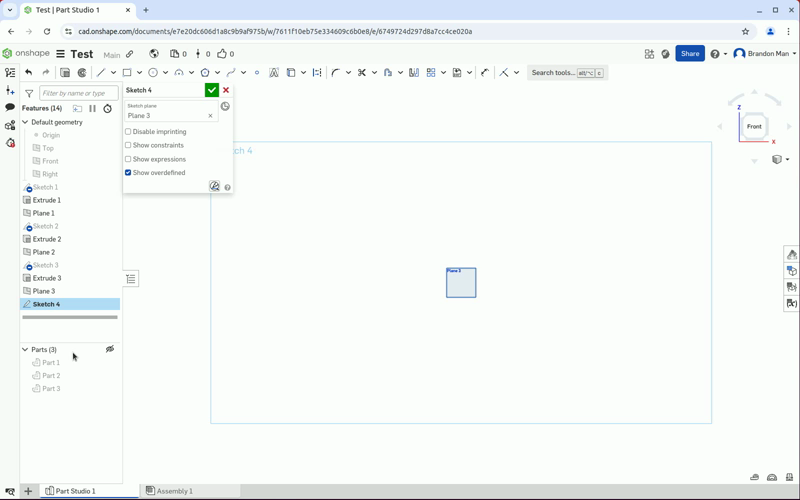
mouse_move(457, 282)
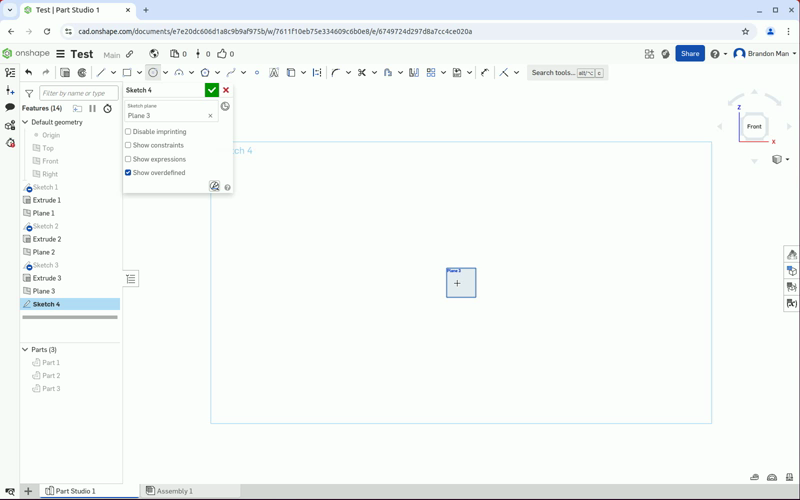
click(457, 282)
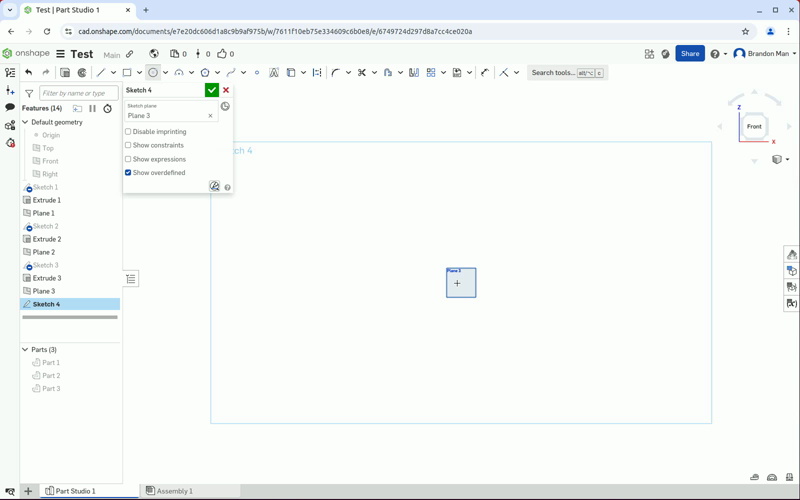
key_up(shift)
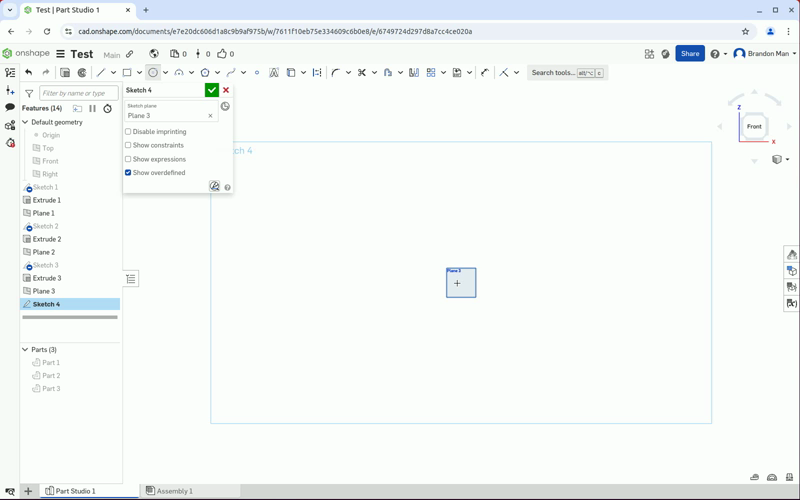
mouse_move(466, 282)
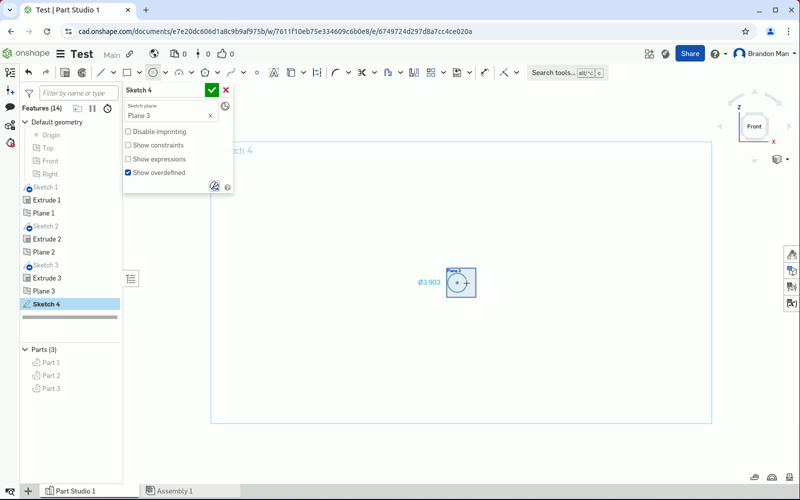
click(466, 282)
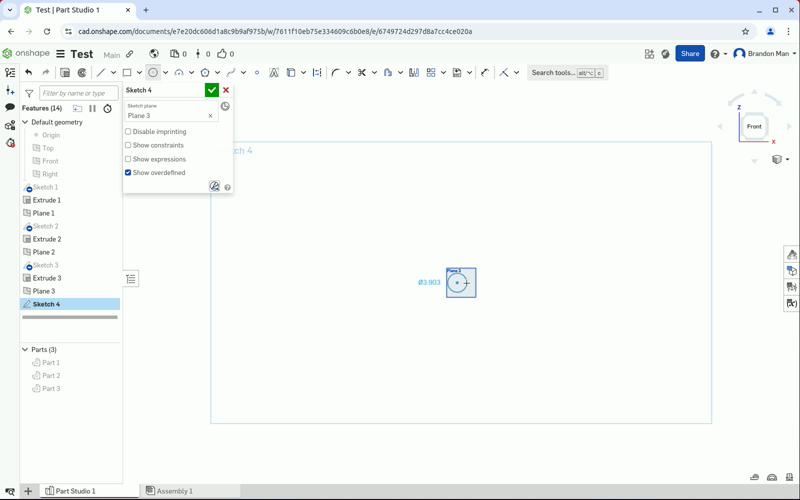
key(esc)
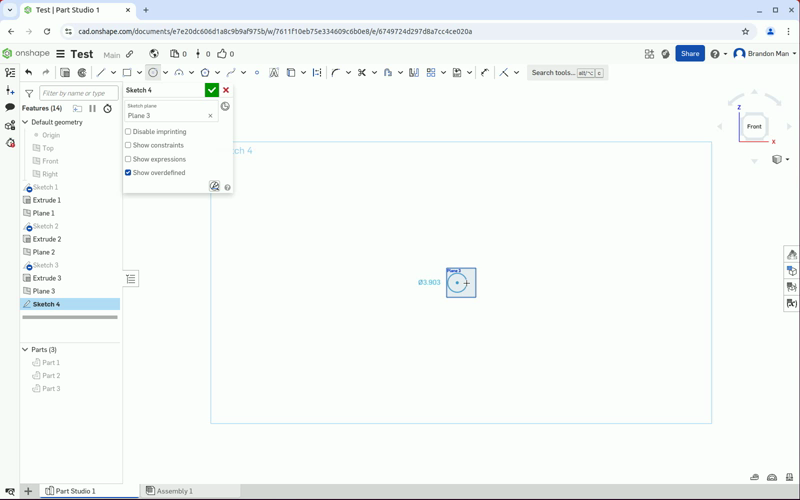
mouse_move(458, 276)
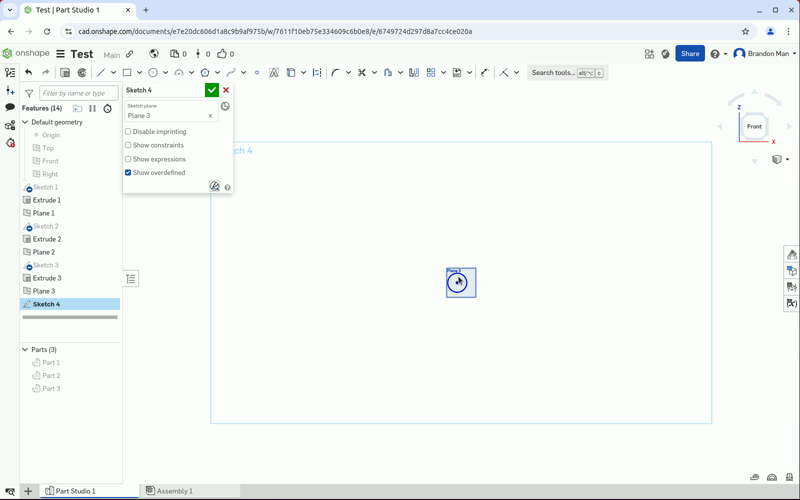
scroll(6)
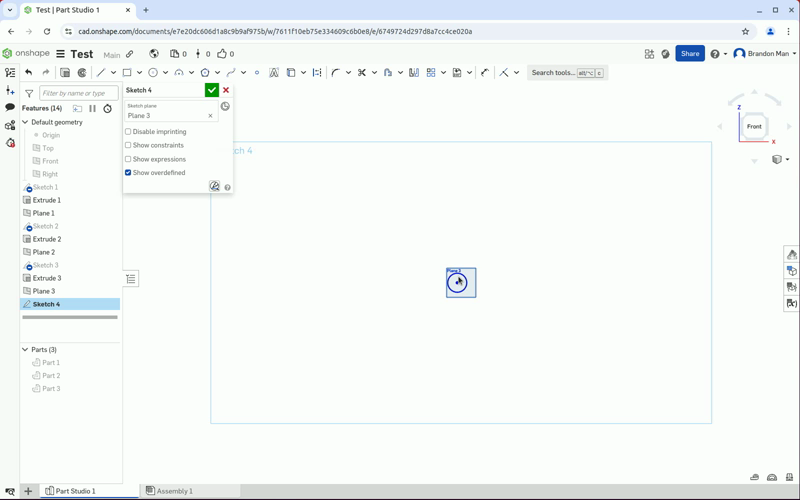
scroll(6)
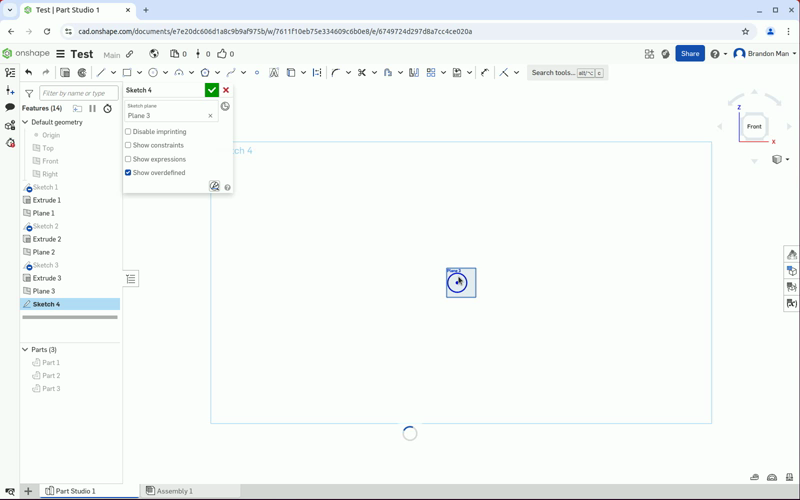
scroll(6)
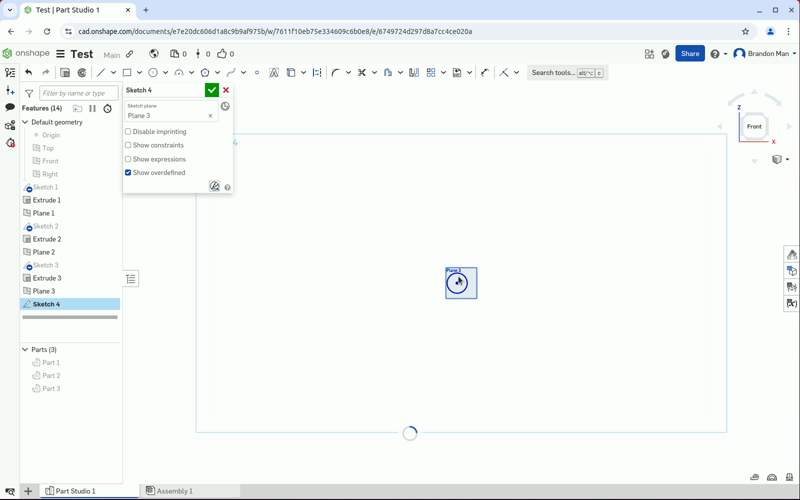
scroll(6)
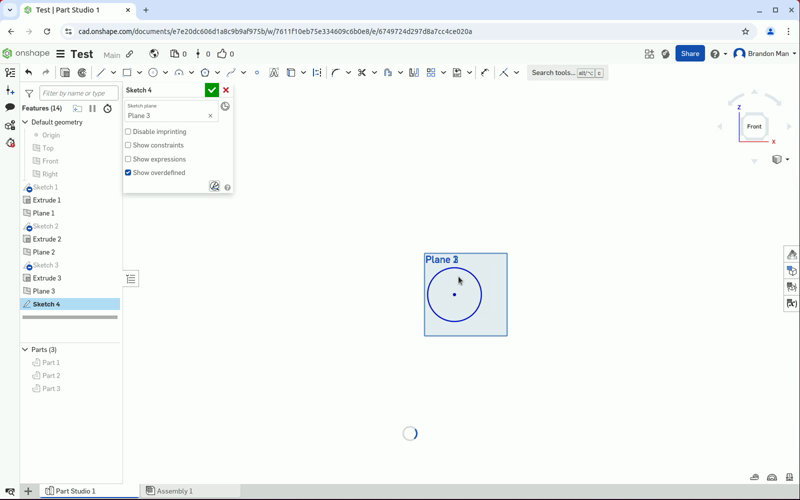
scroll(6)
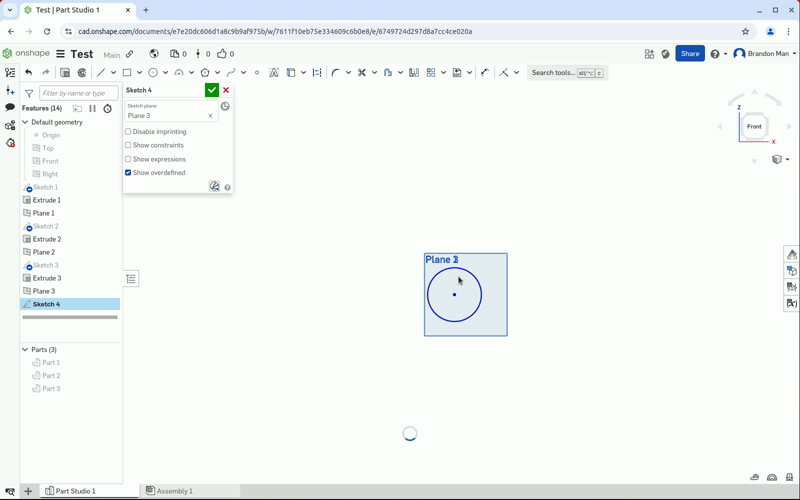
scroll(6)
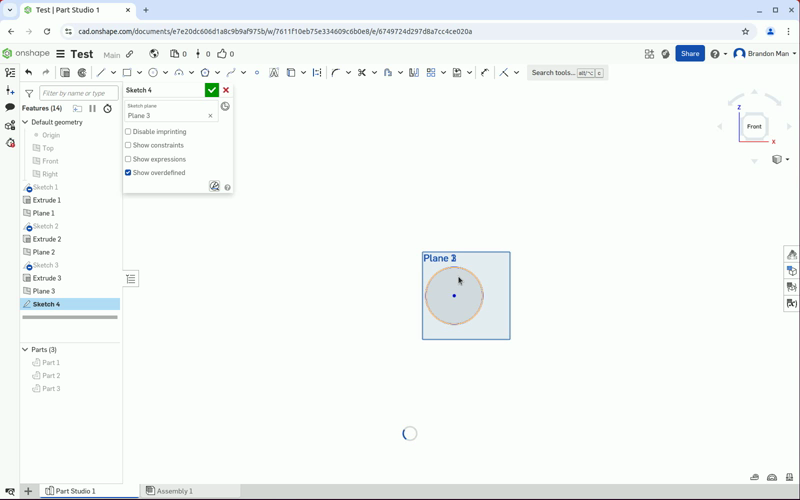
scroll(6)
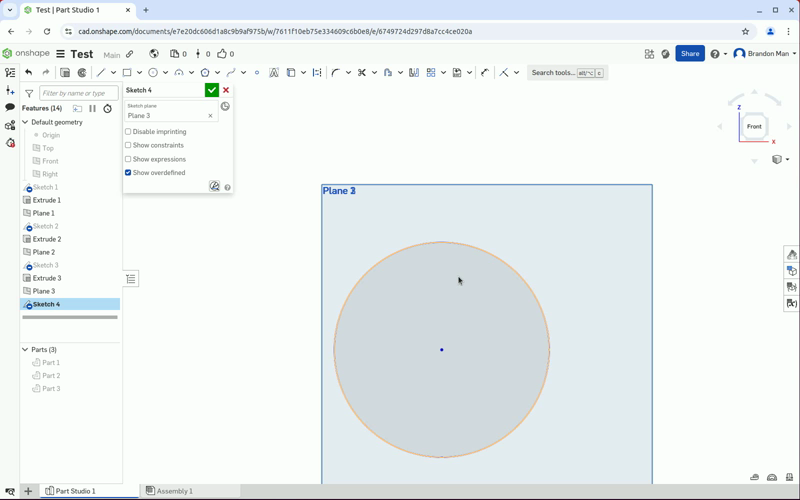
click(458, 276)
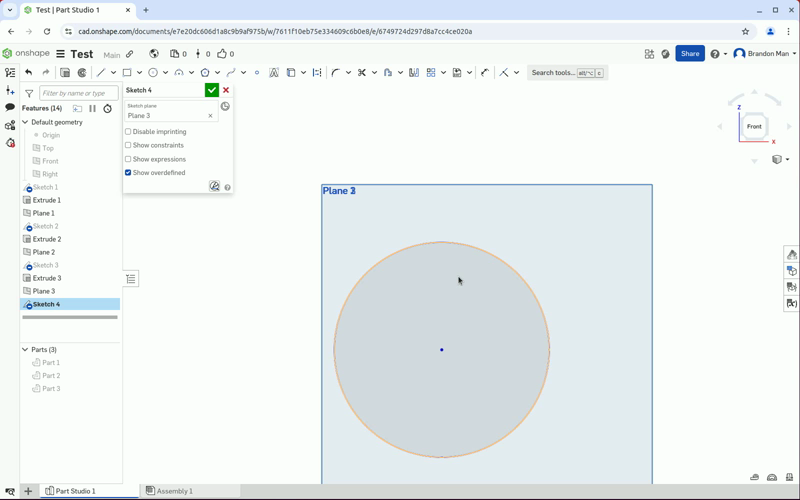
scroll(-6)
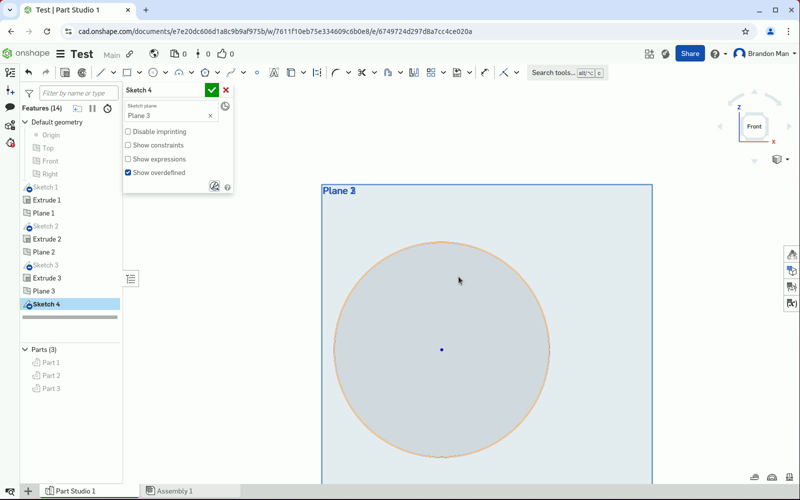
scroll(-6)
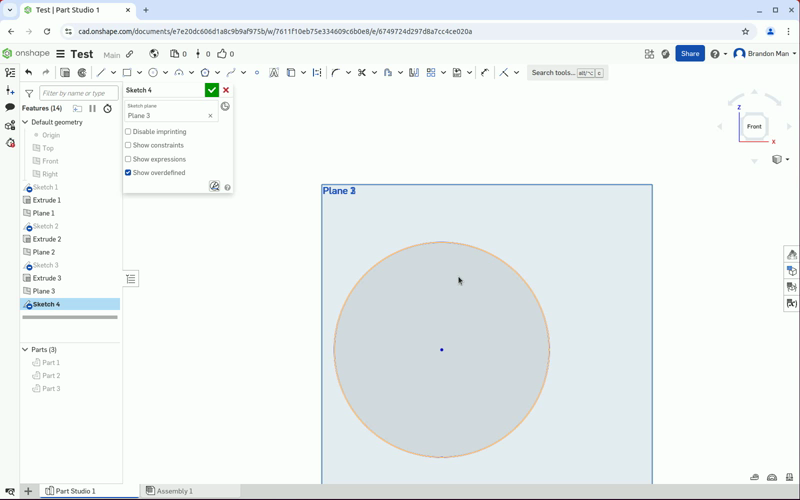
scroll(-6)
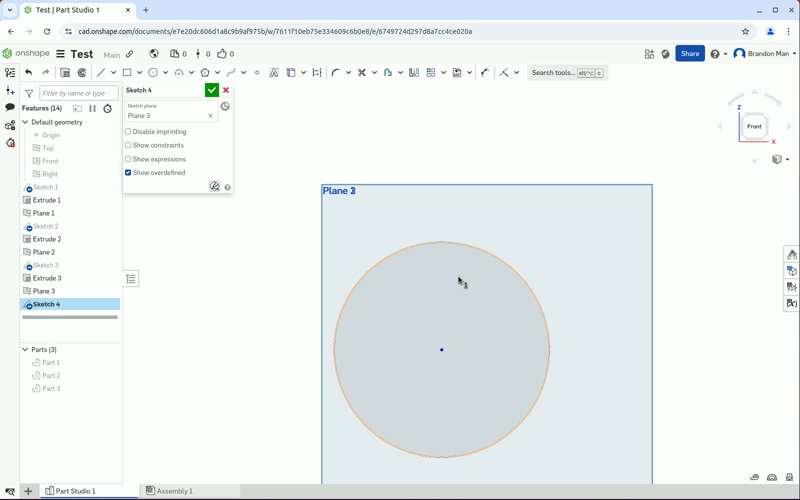
scroll(-6)
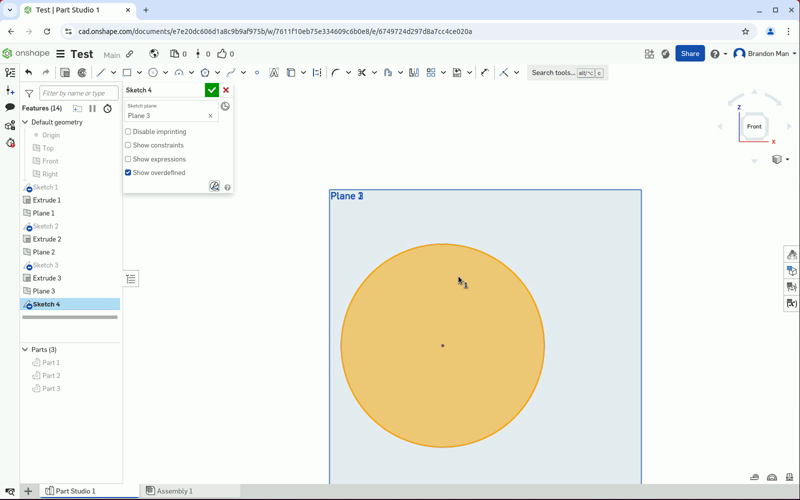
scroll(-6)
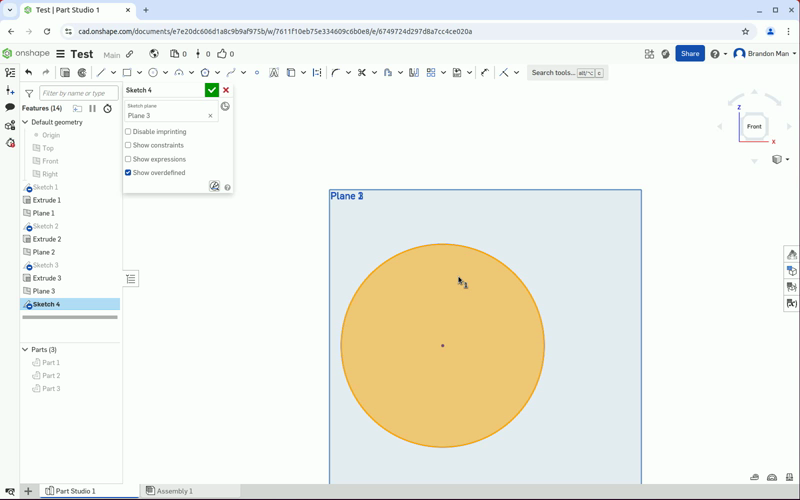
scroll(-6)
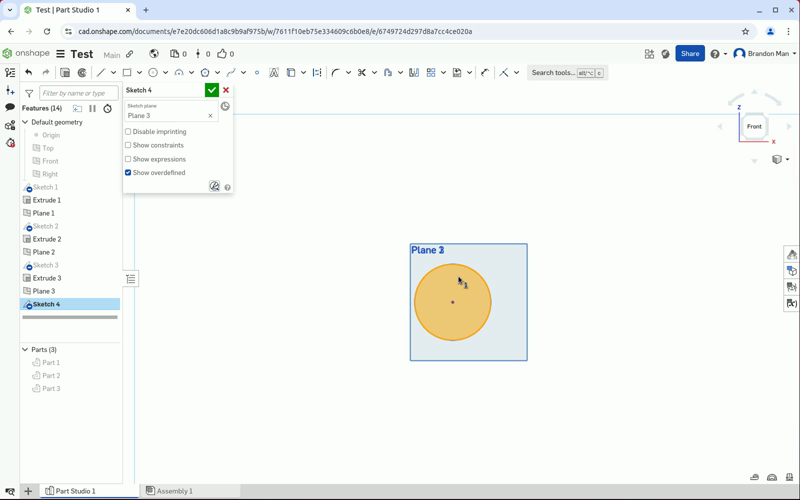
scroll(-6)
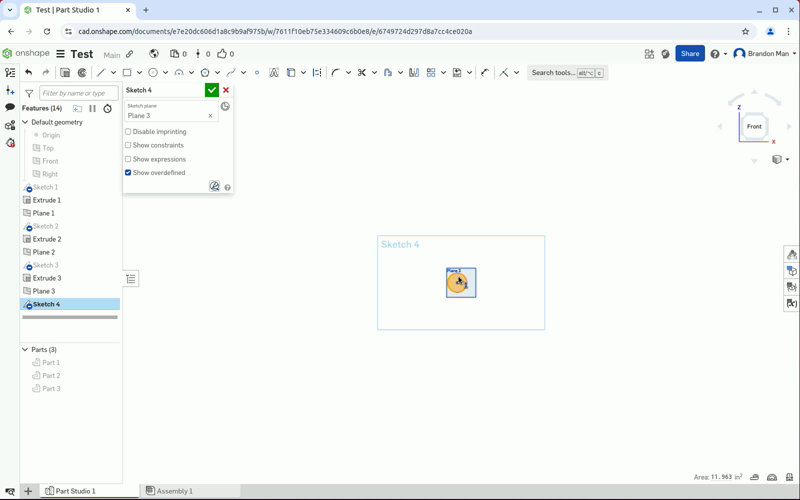
mouse_move(73, 352)
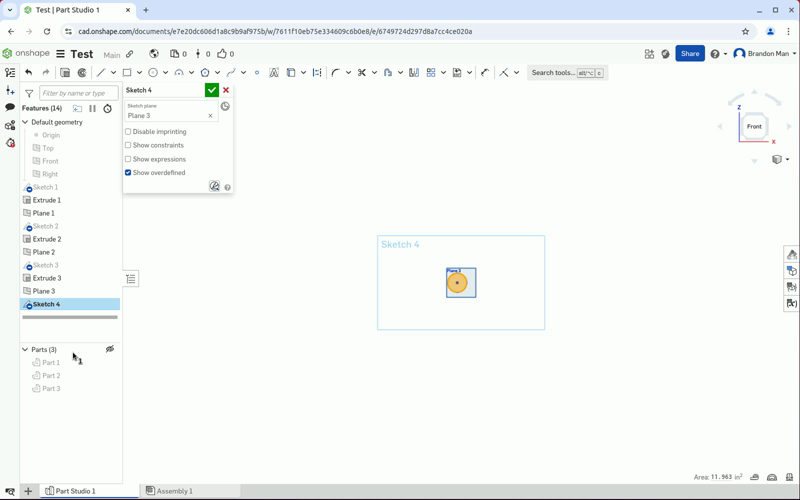
key(shift+y)
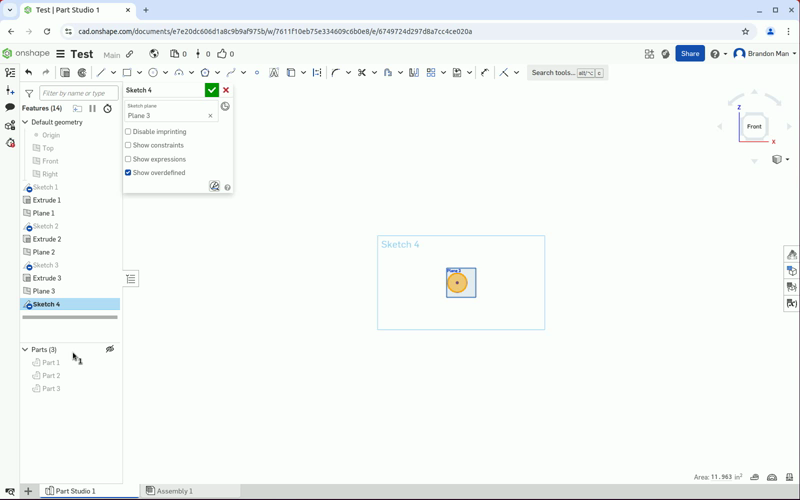
key(shift+e)
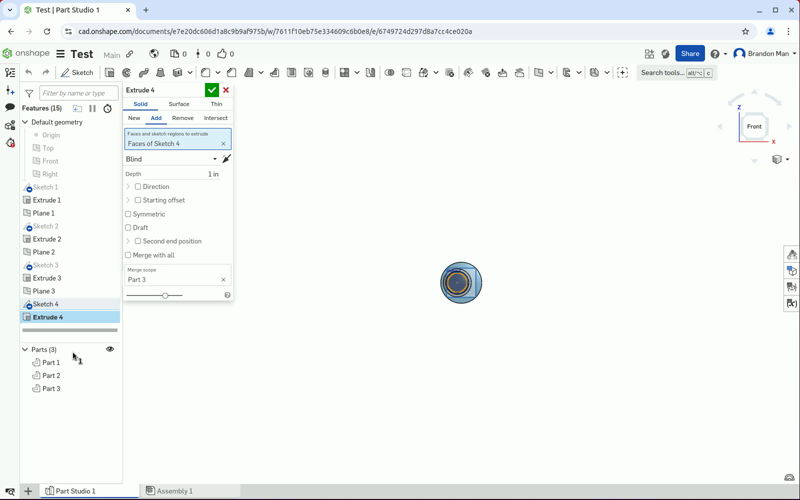
mouse_move(143, 106)
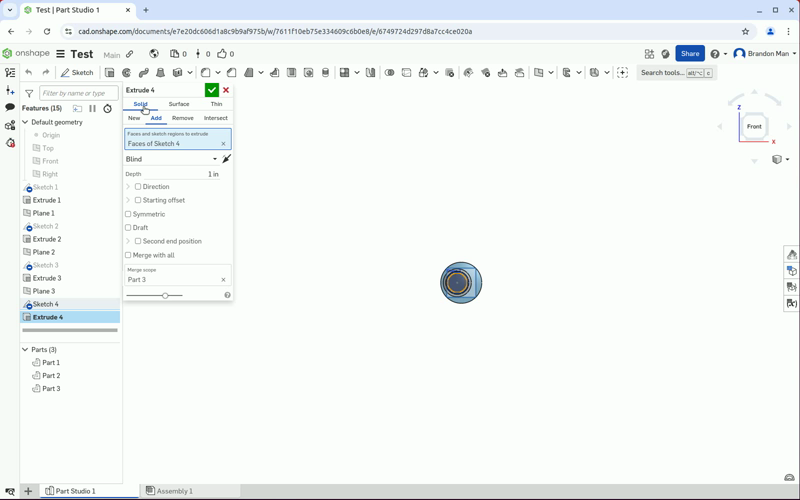
click(143, 106)
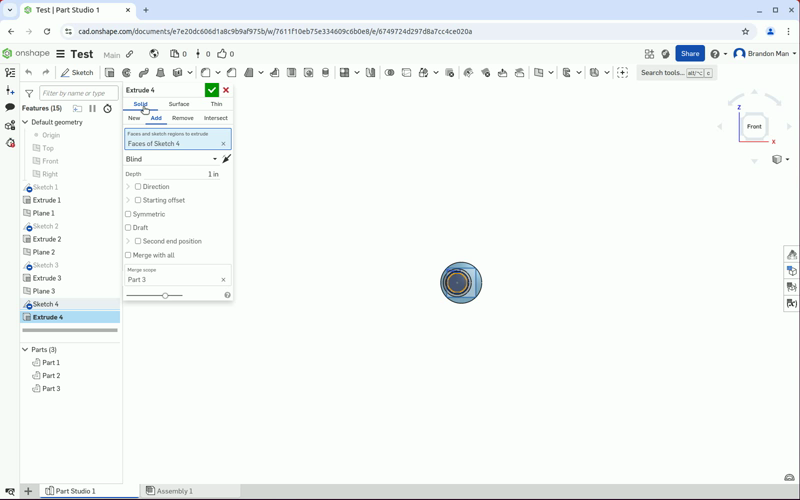
mouse_move(186, 120)
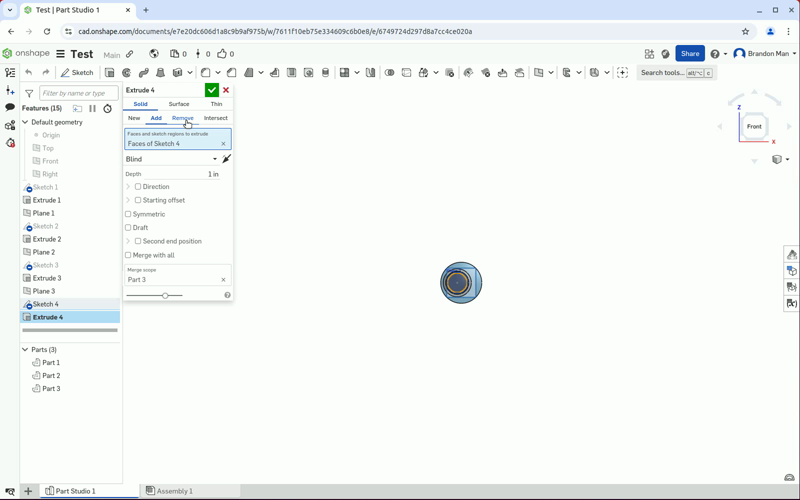
click(186, 120)
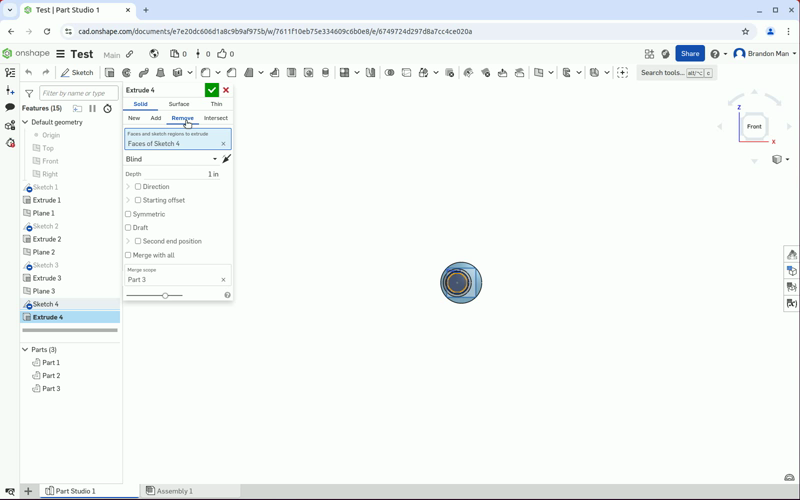
key(tab, 4)
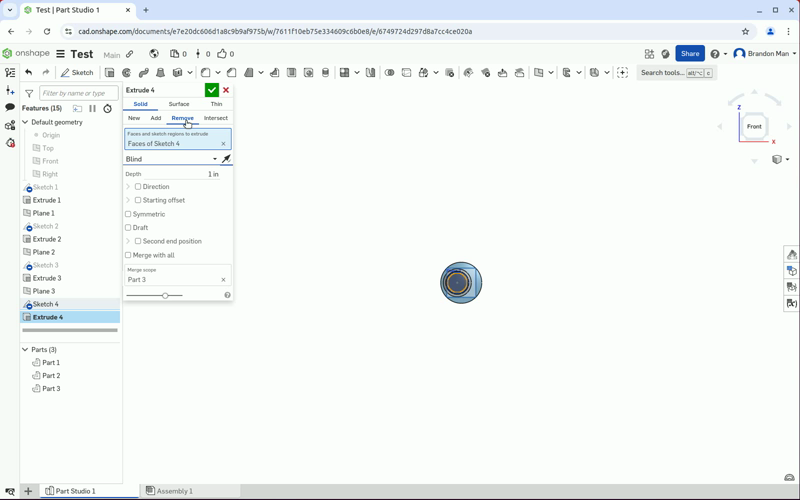
text(0.481)
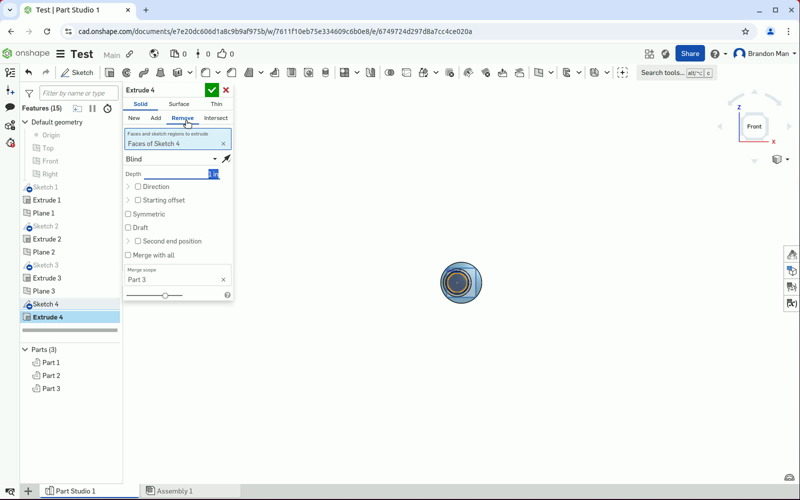
key(tab, 6)
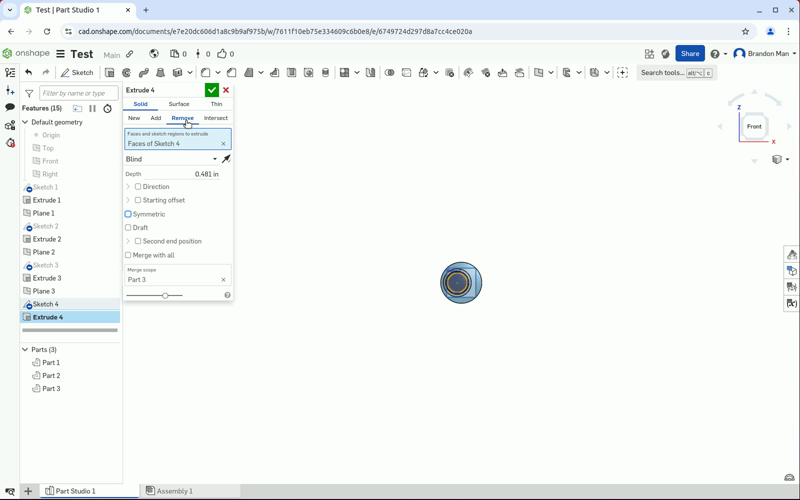
key(space)
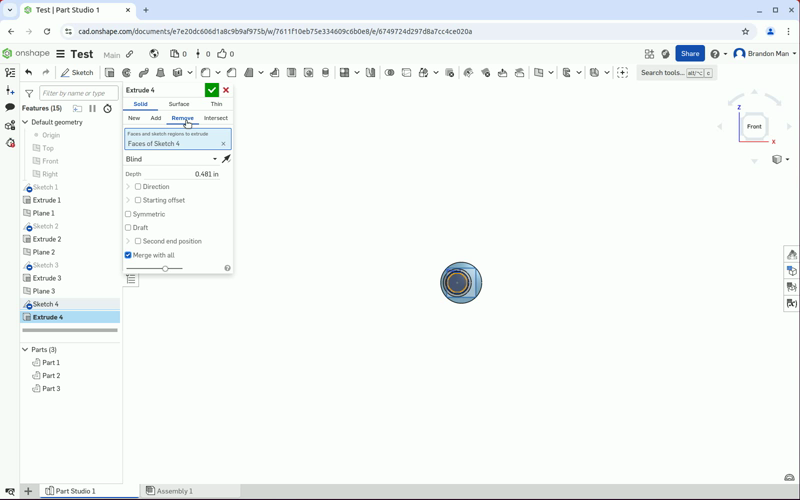
key(enter)
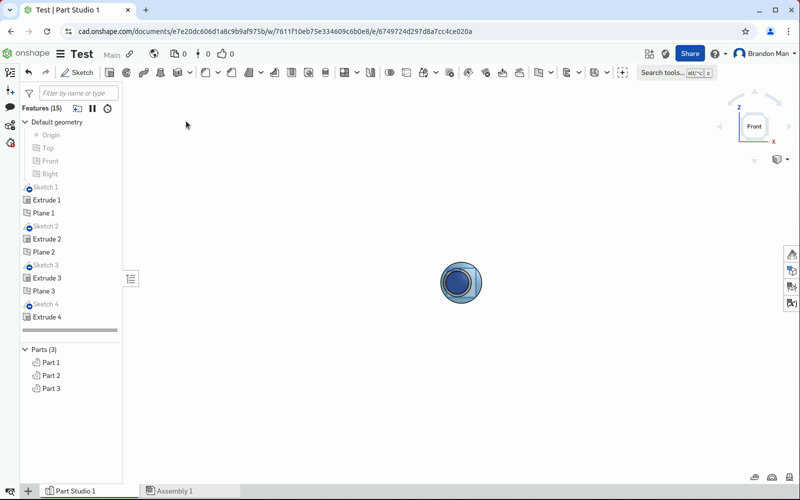
key(shift+h)
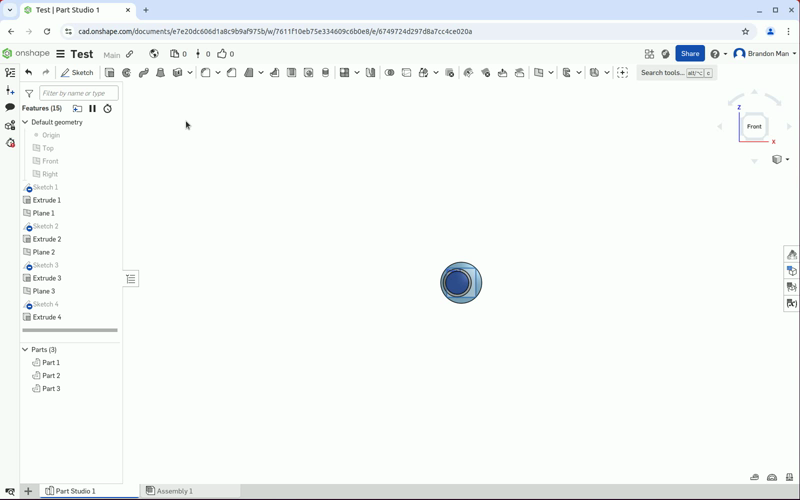
key(shift+h)
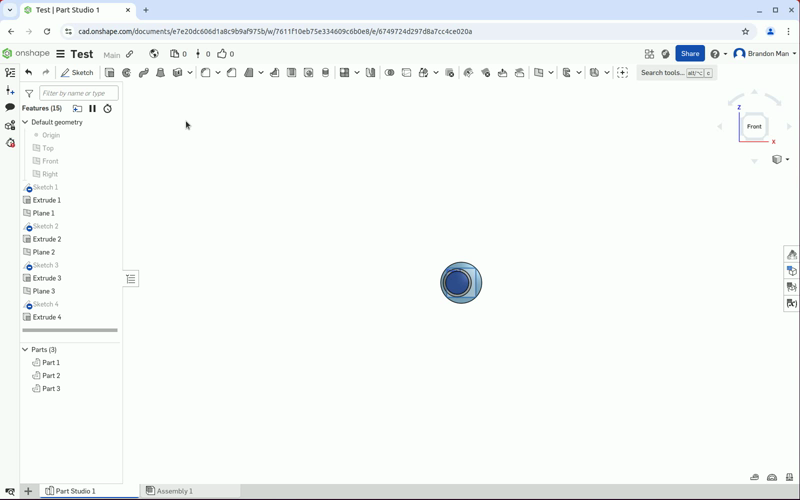
mouse_move(73, 189)
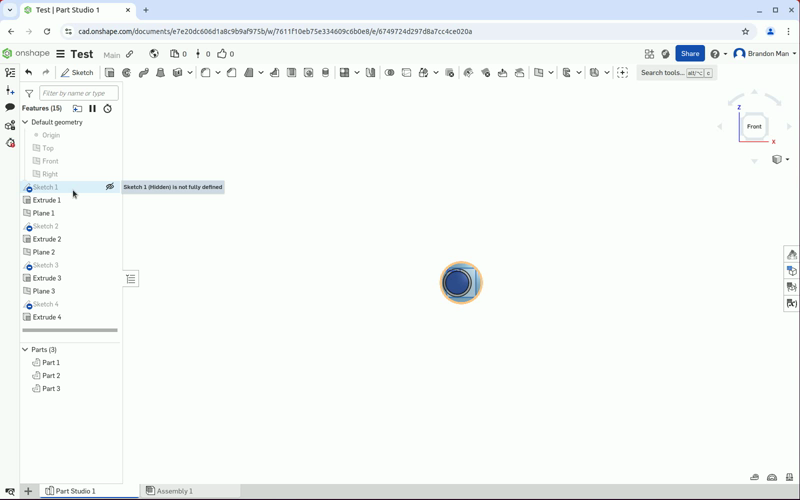
click(73, 189)
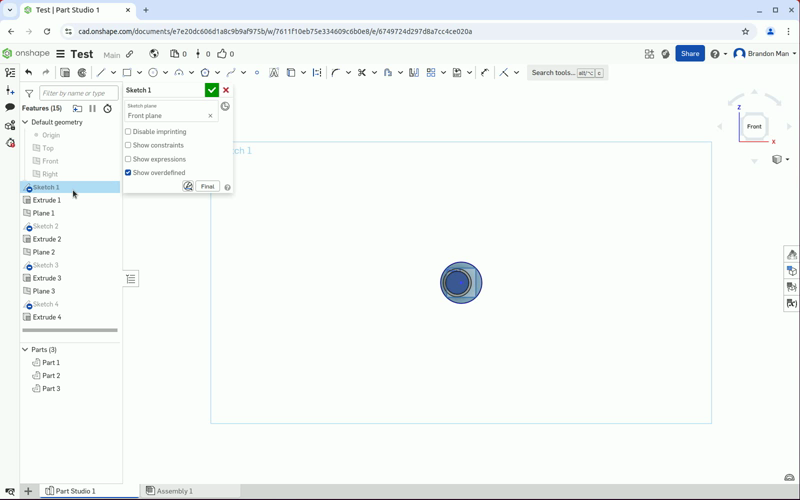
mouse_move(229, 92)
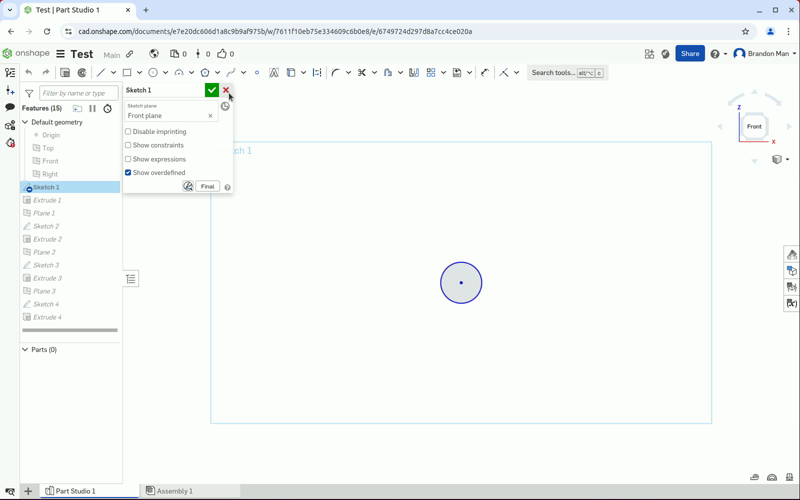
click(229, 92)
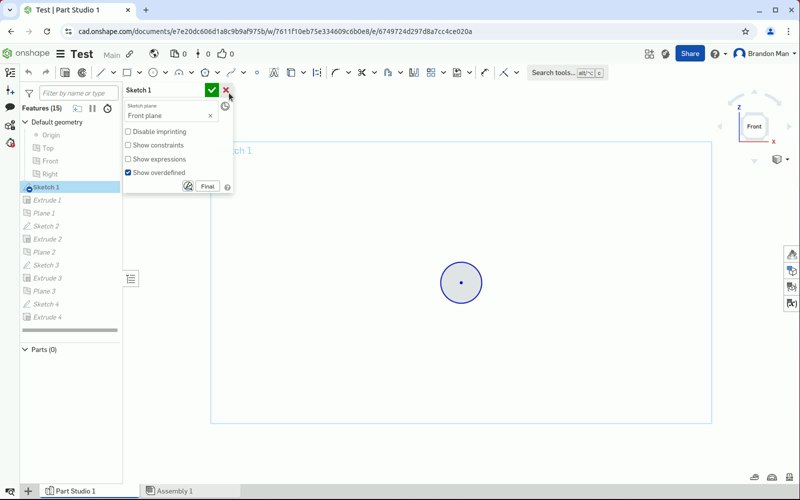
key(shift+s)
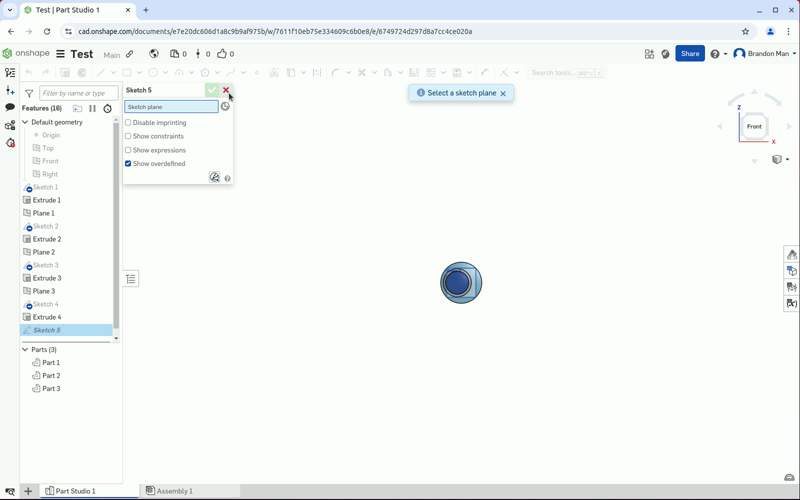
mouse_move(69, 254)
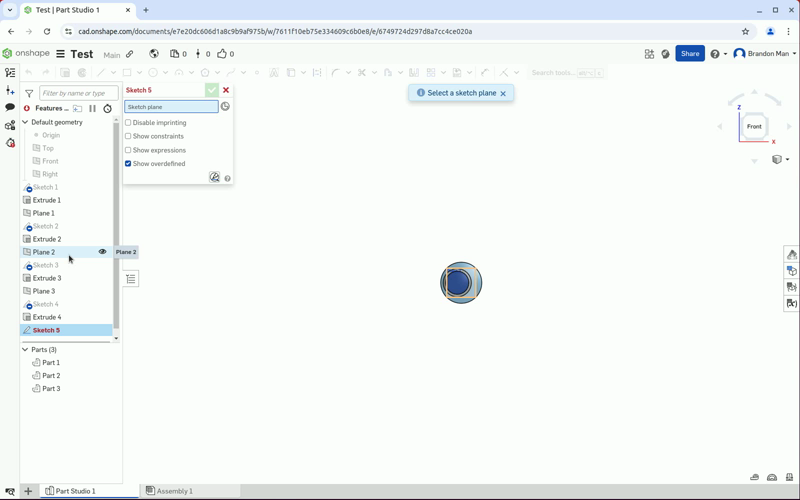
click(69, 254)
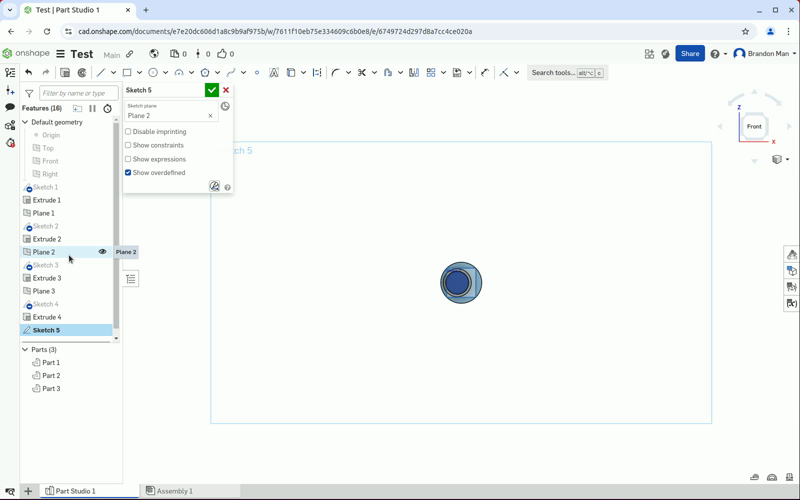
mouse_move(73, 352)
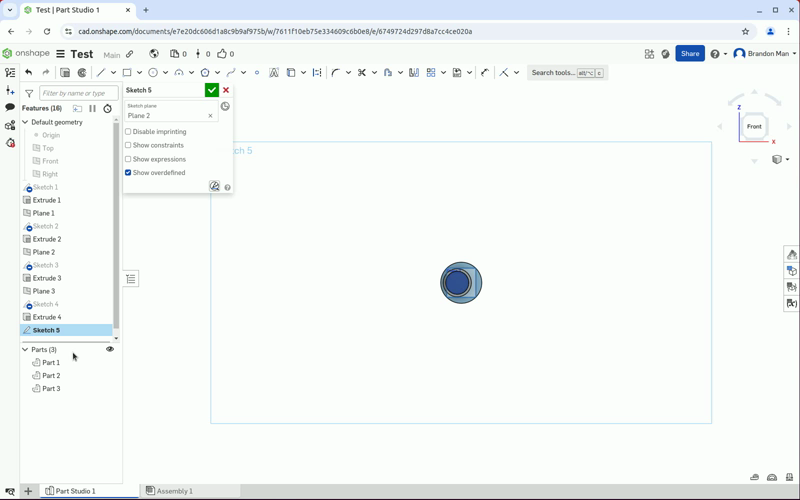
key(y)
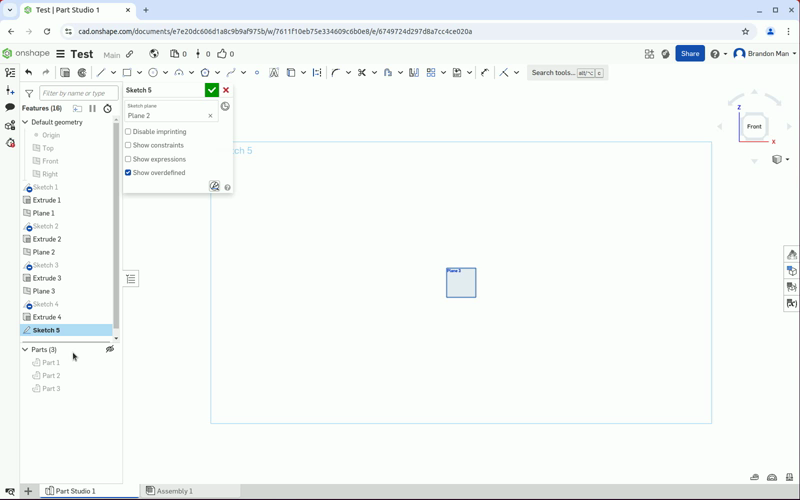
key(a)
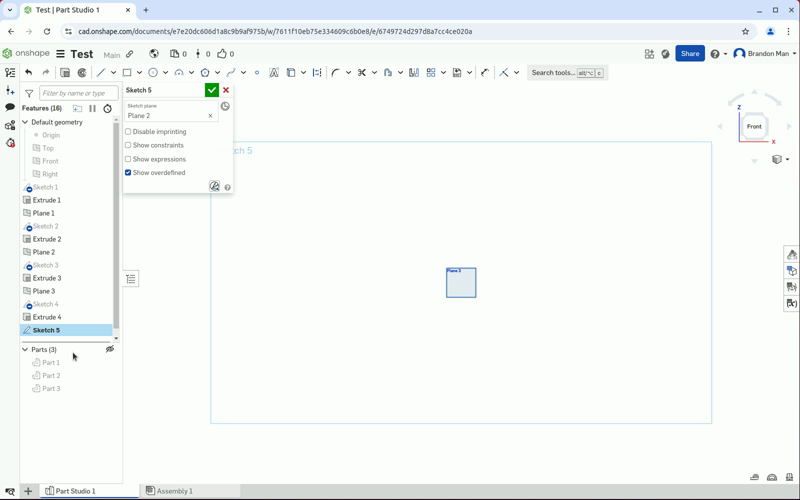
key_down(shift)
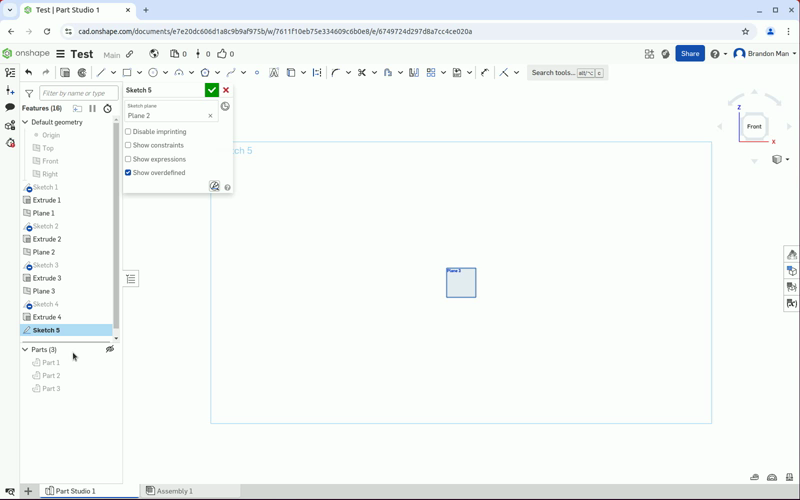
mouse_move(457, 290)
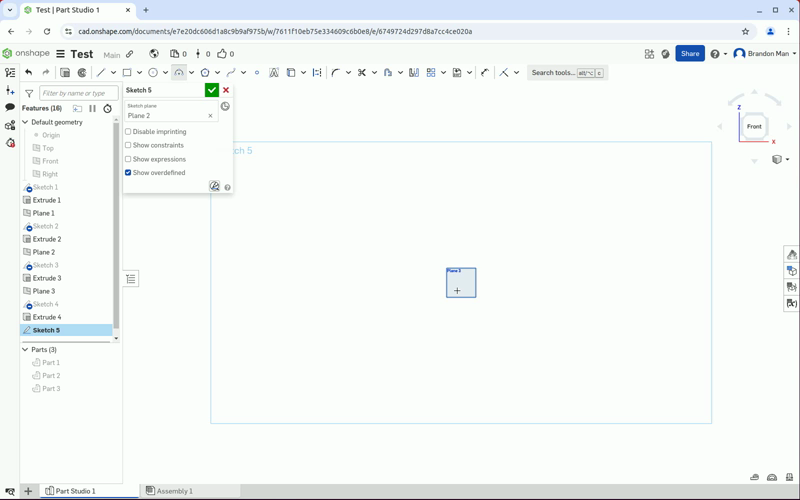
click(457, 290)
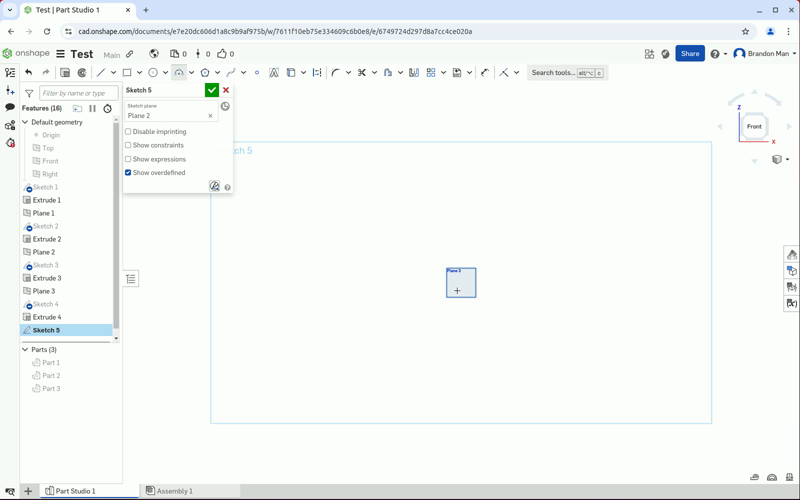
key_up(shift)
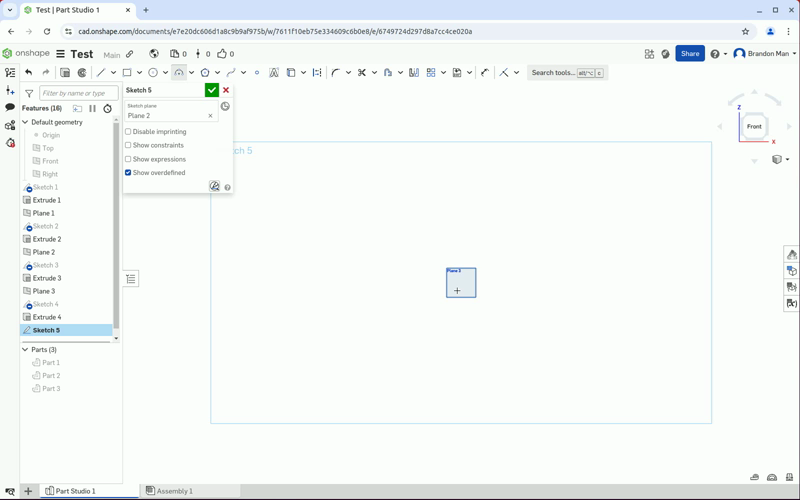
key_down(shift)
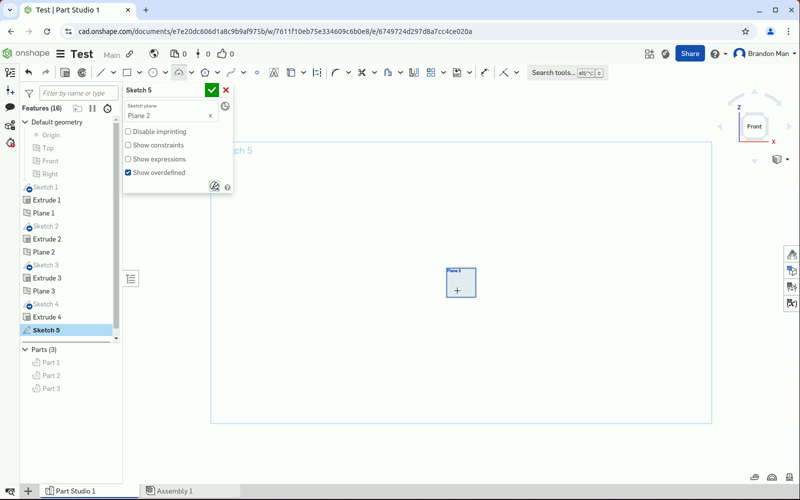
mouse_move(457, 276)
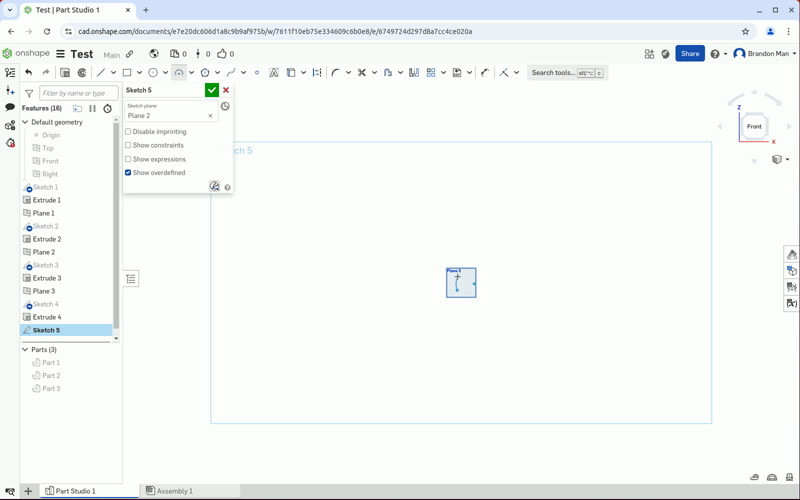
click(457, 276)
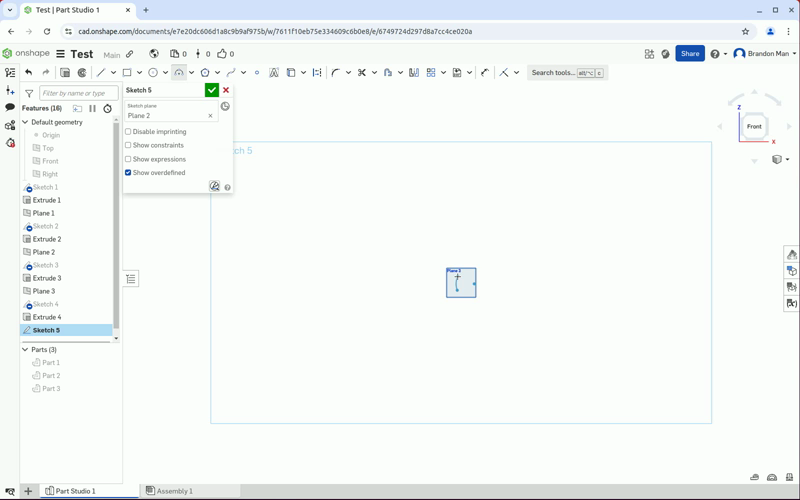
mouse_move(464, 283)
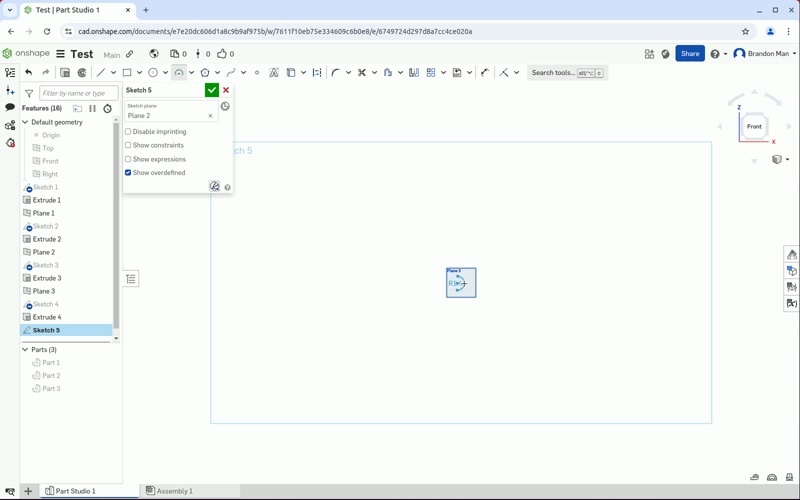
click(464, 283)
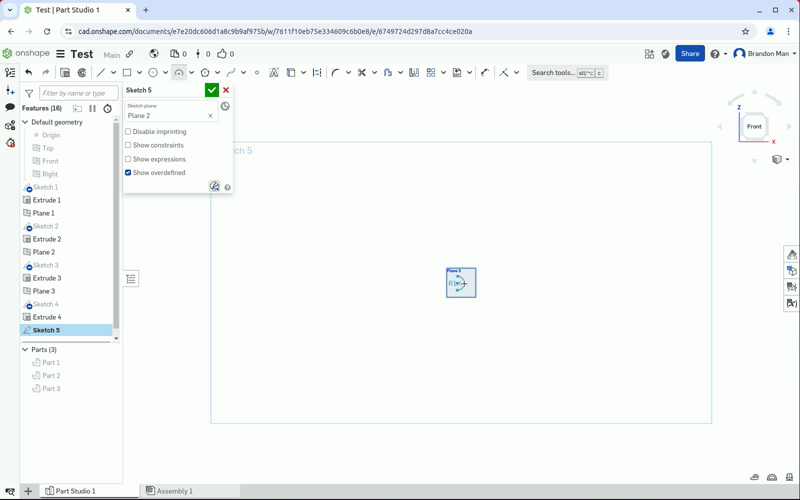
key_up(shift)
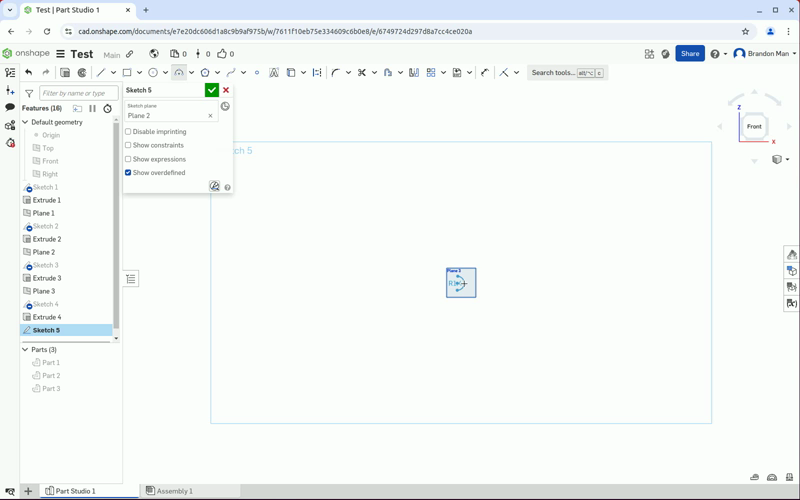
key(esc)
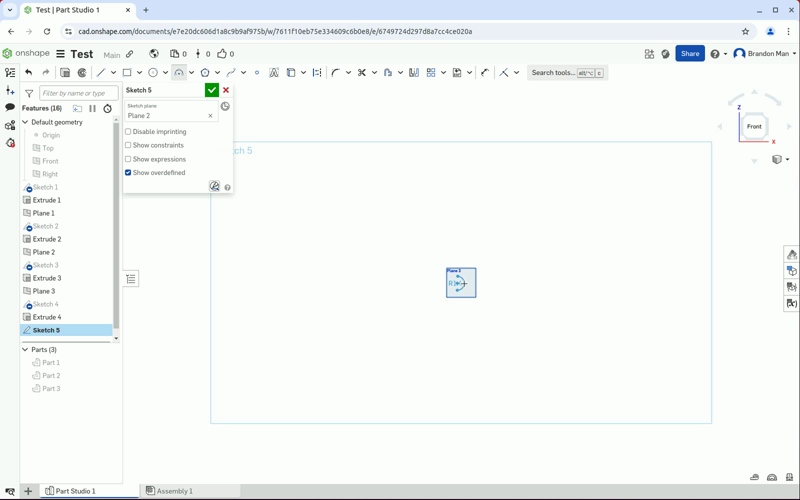
key(l)
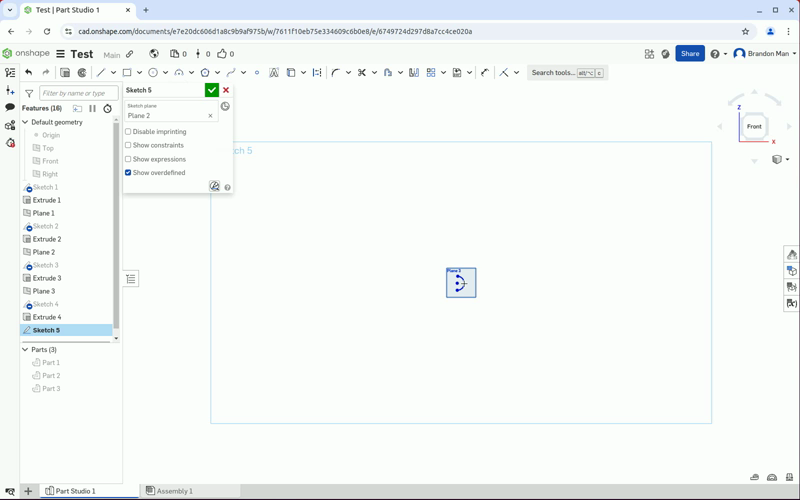
mouse_move(457, 276)
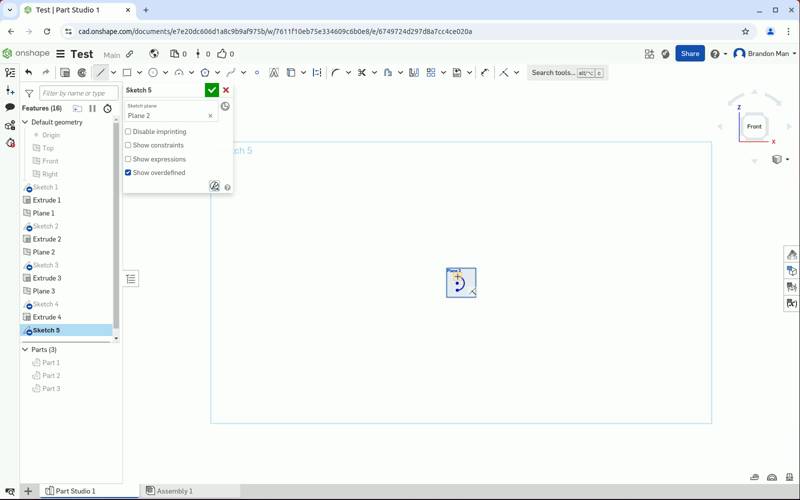
click(457, 276)
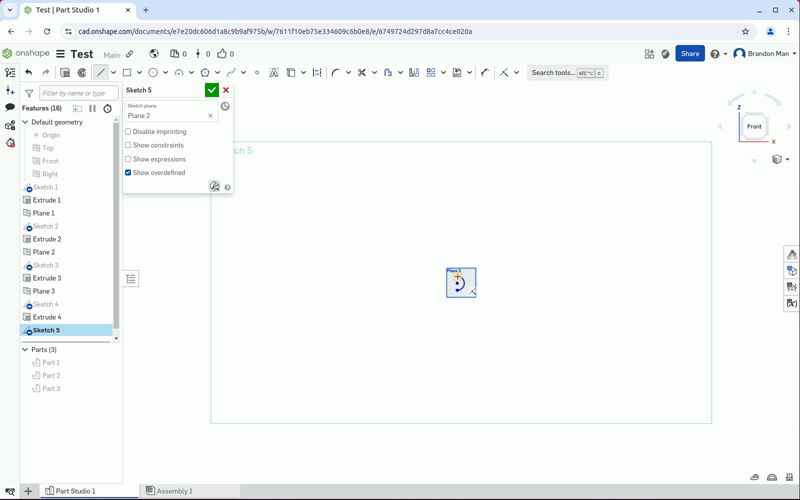
mouse_move(487, 276)
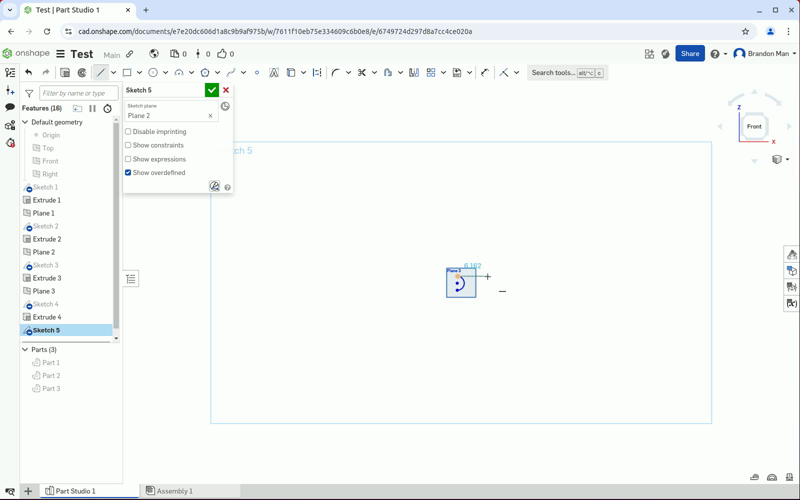
key_down(shift)
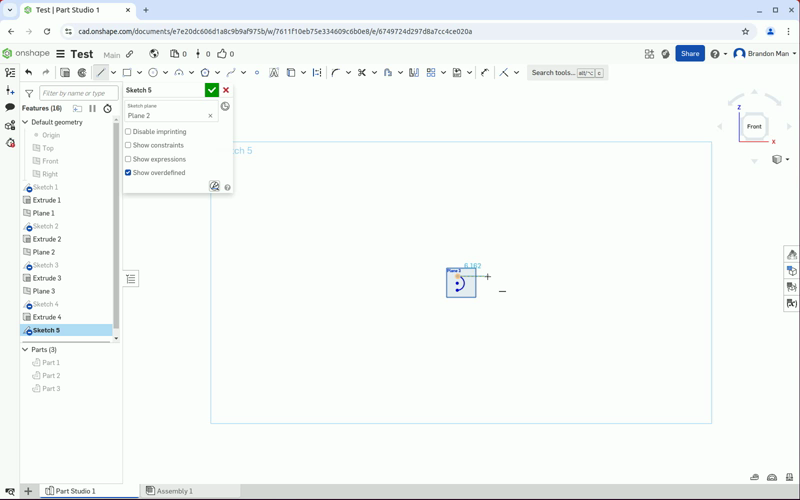
mouse_move(457, 290)
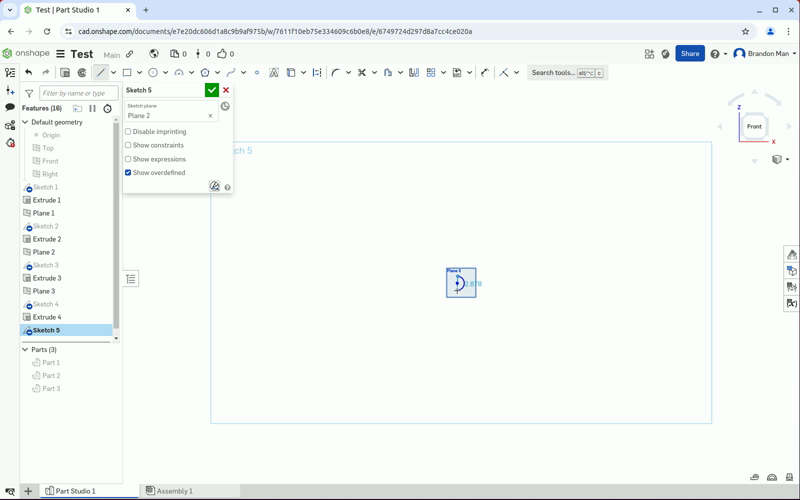
key_up(shift)
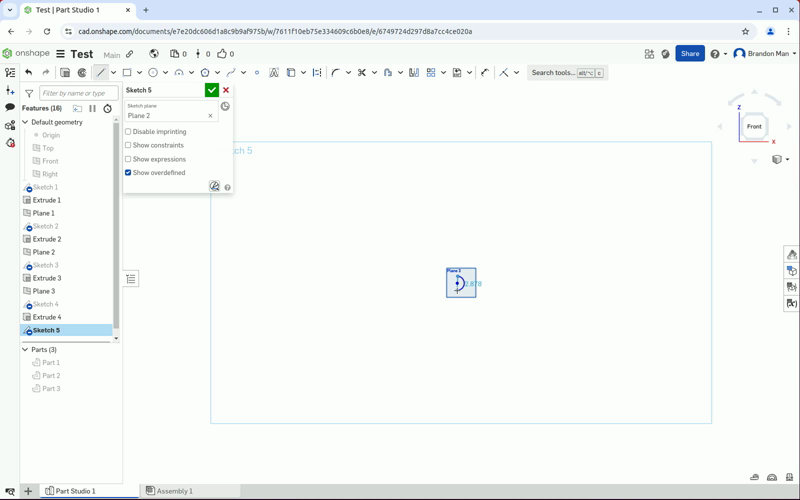
click(457, 290)
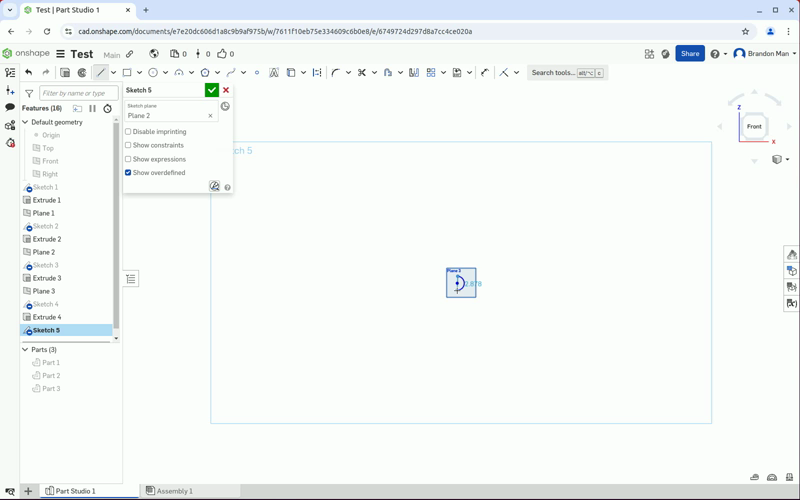
key(esc)
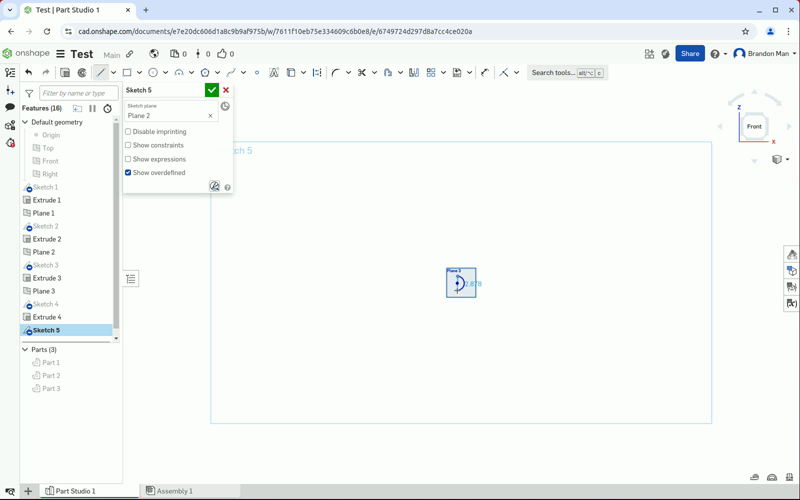
mouse_move(460, 279)
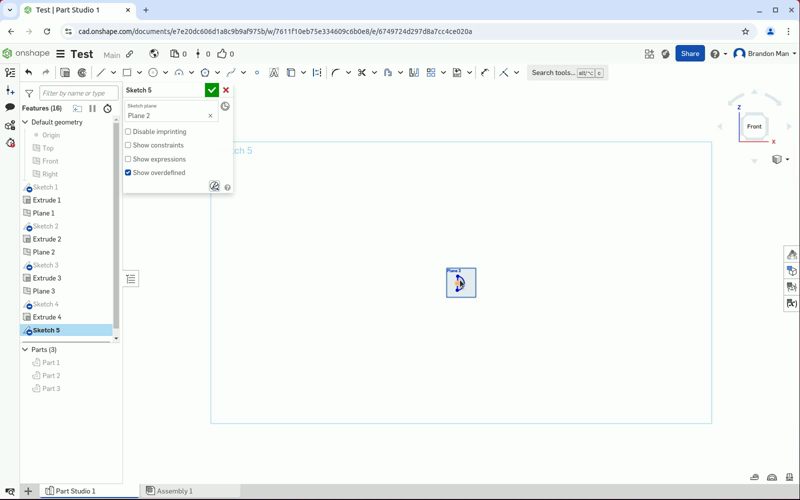
scroll(6)
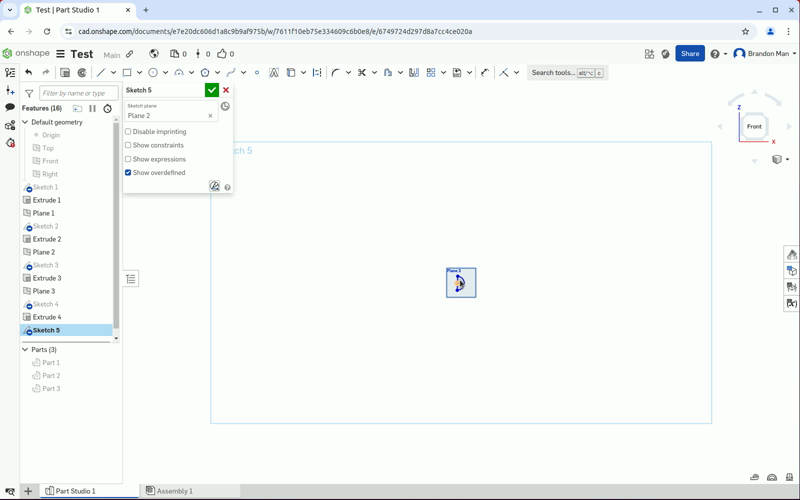
scroll(6)
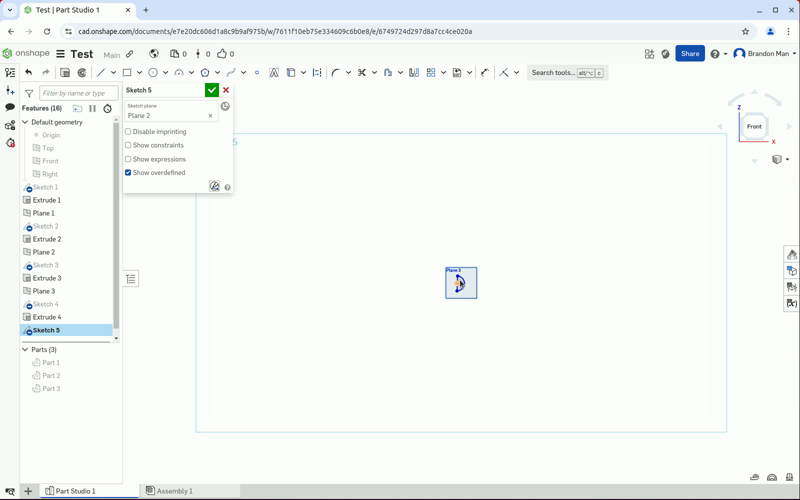
scroll(6)
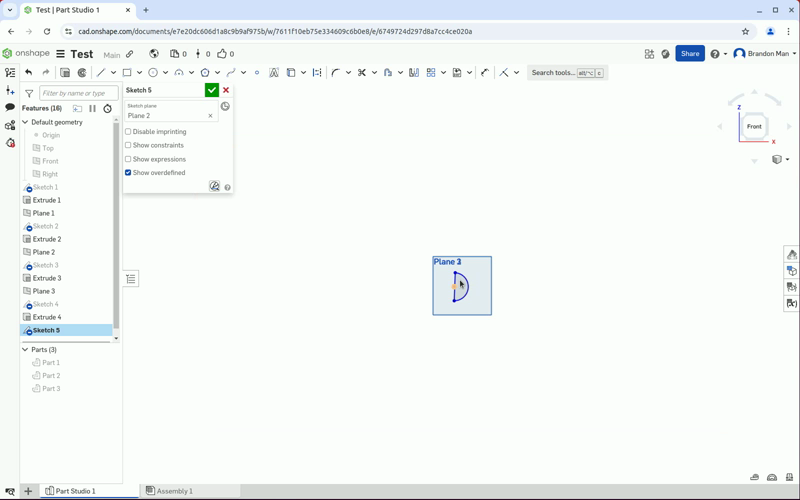
scroll(6)
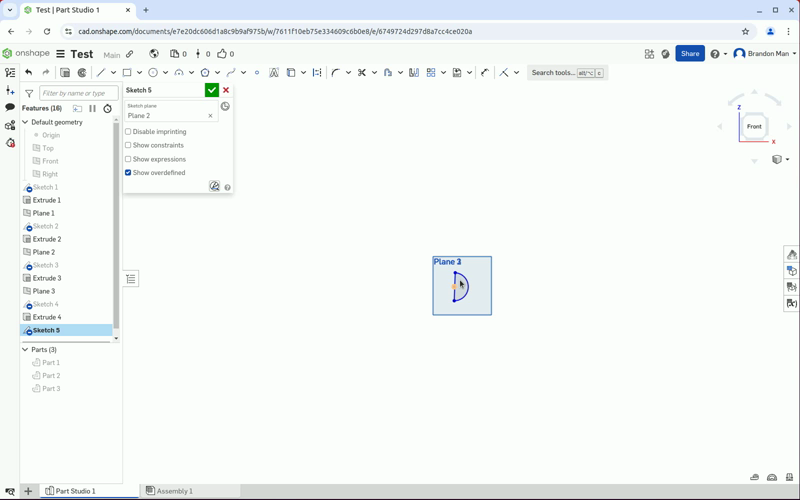
scroll(6)
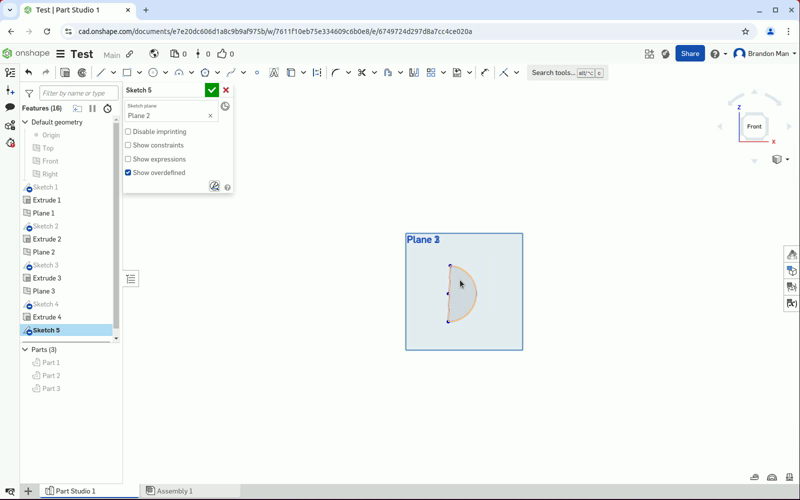
scroll(6)
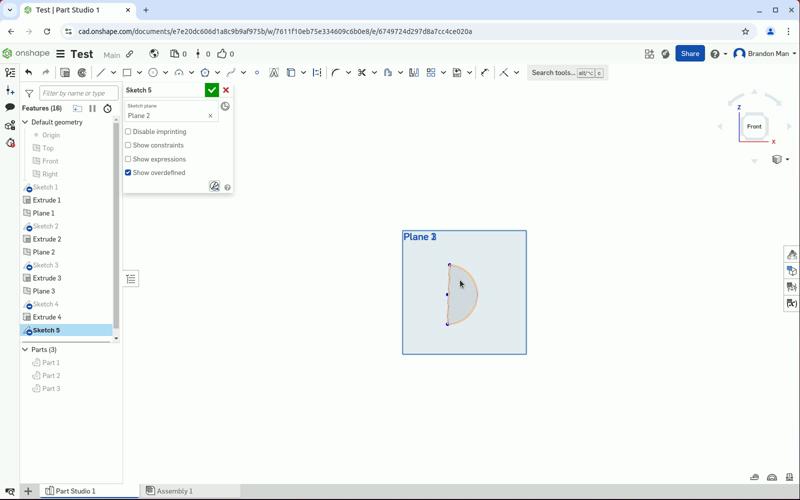
scroll(6)
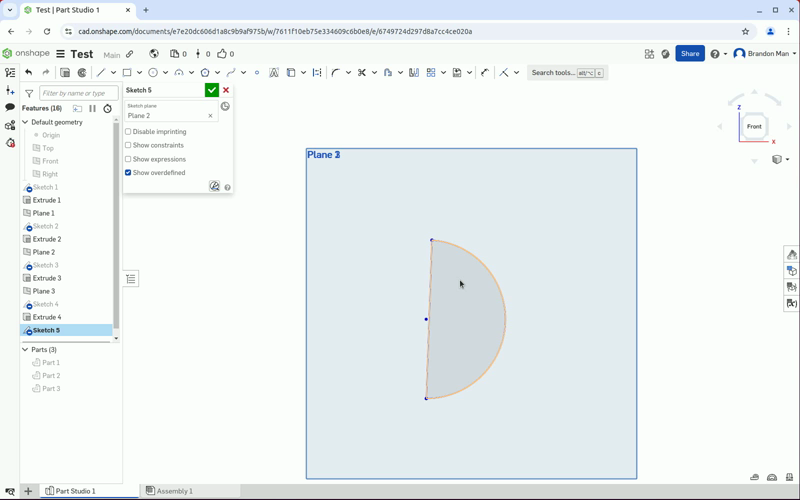
click(460, 279)
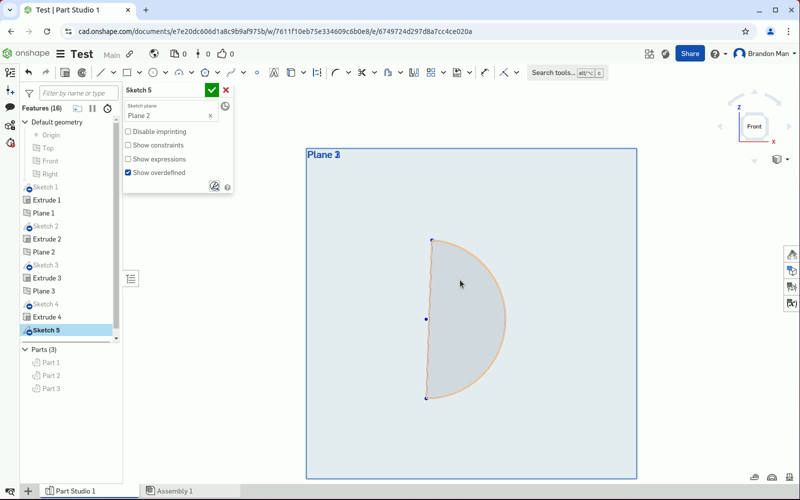
scroll(-6)
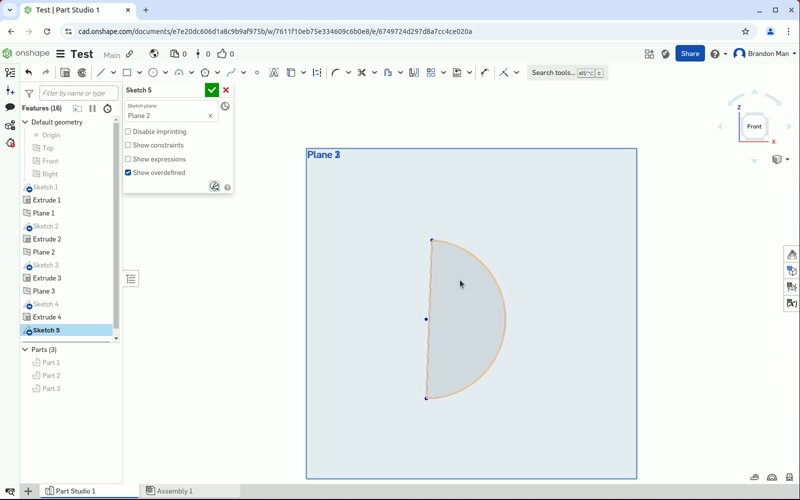
scroll(-6)
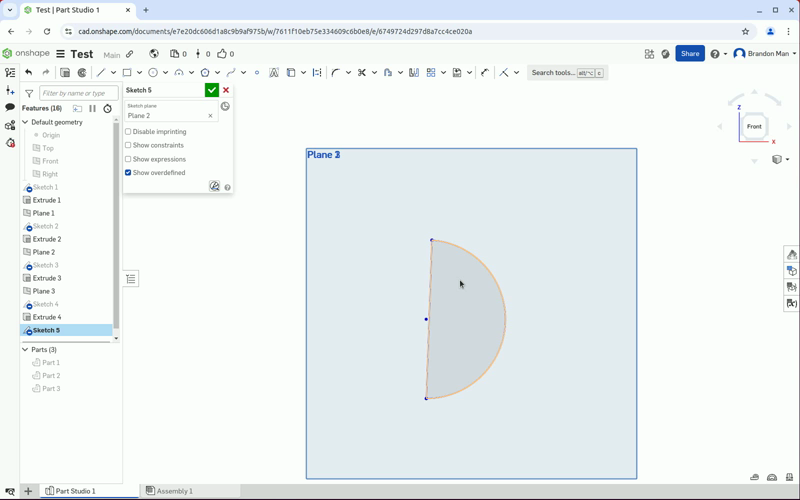
scroll(-6)
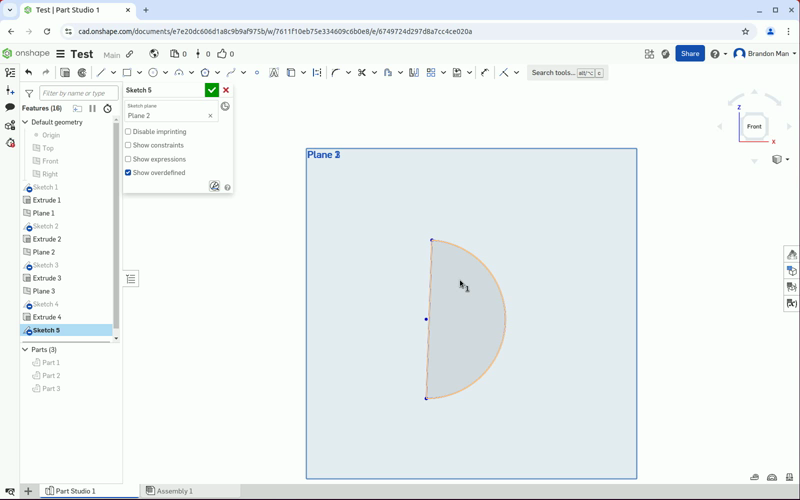
scroll(-6)
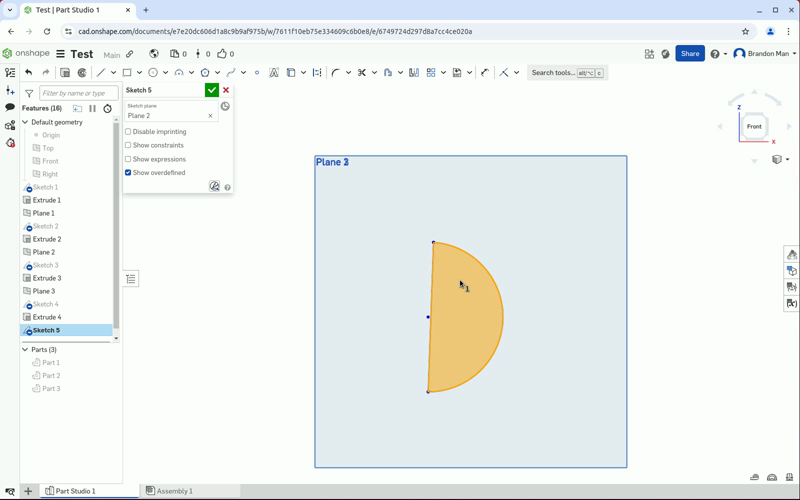
scroll(-6)
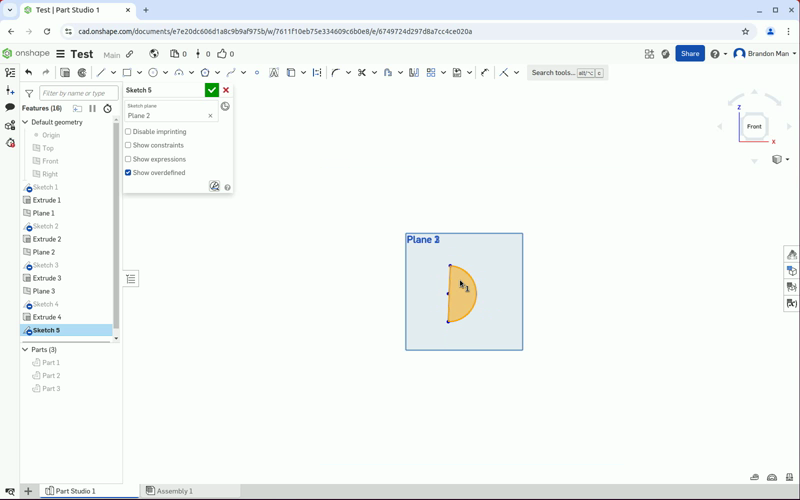
scroll(-6)
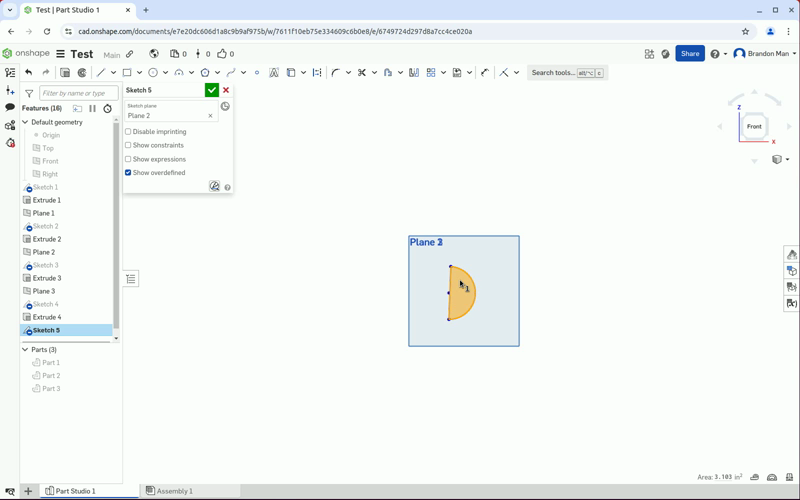
scroll(-6)
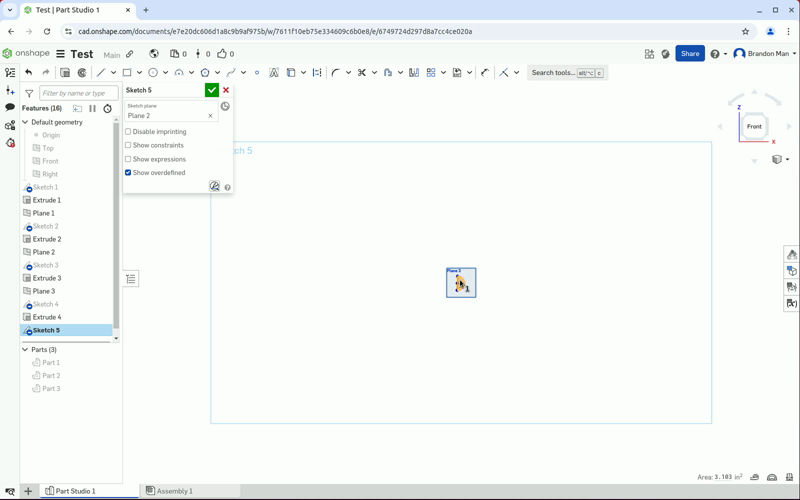
mouse_move(73, 352)
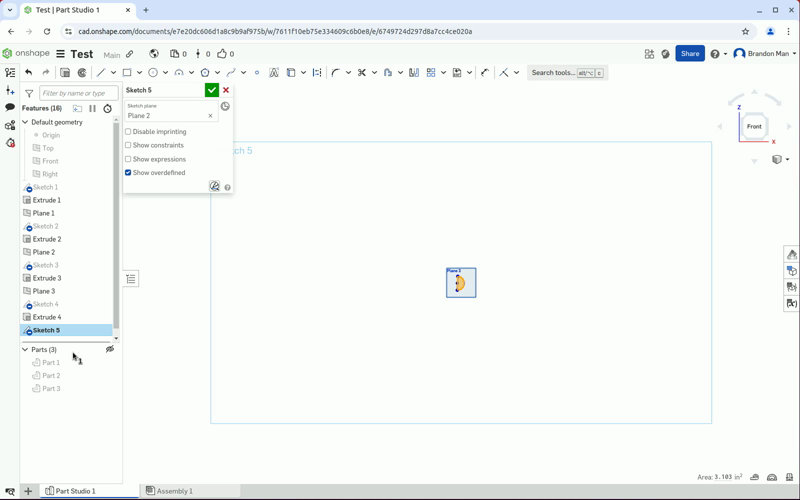
key(shift+y)
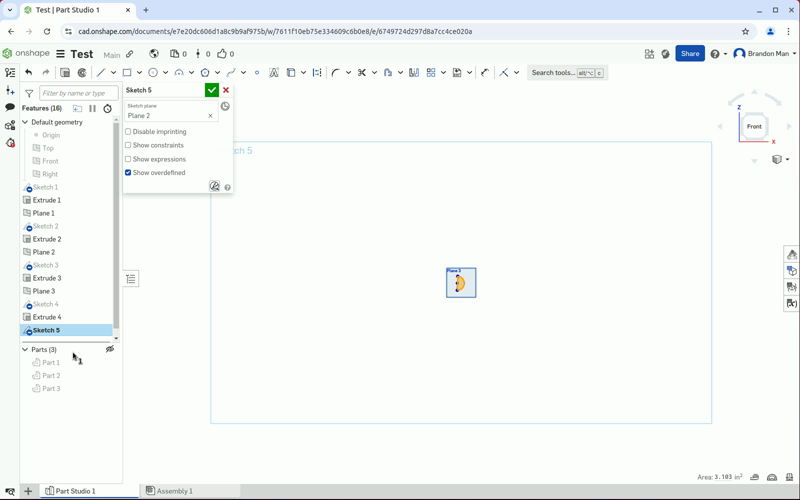
key(shift+e)
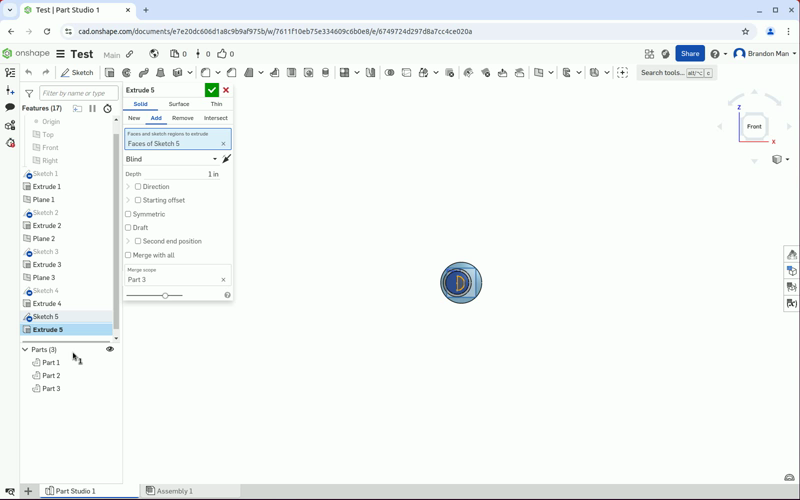
mouse_move(143, 106)
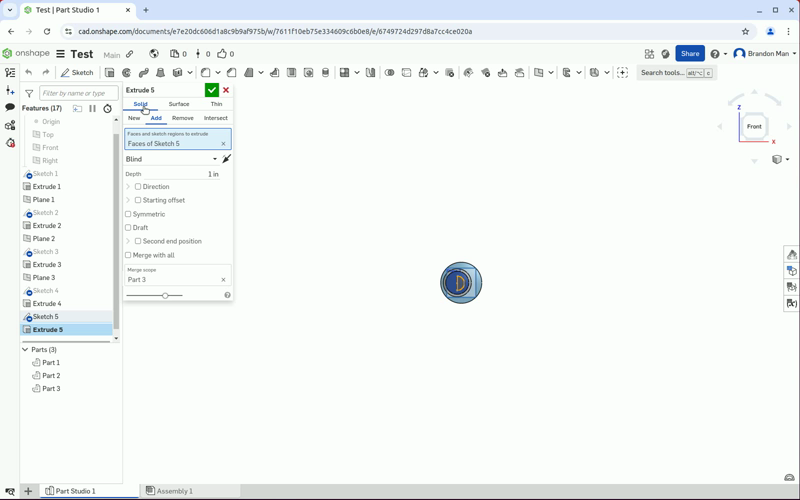
click(143, 106)
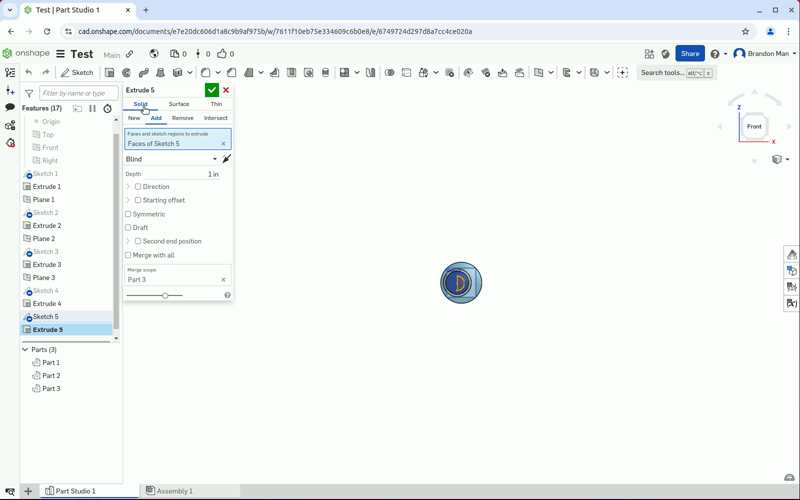
mouse_move(186, 120)
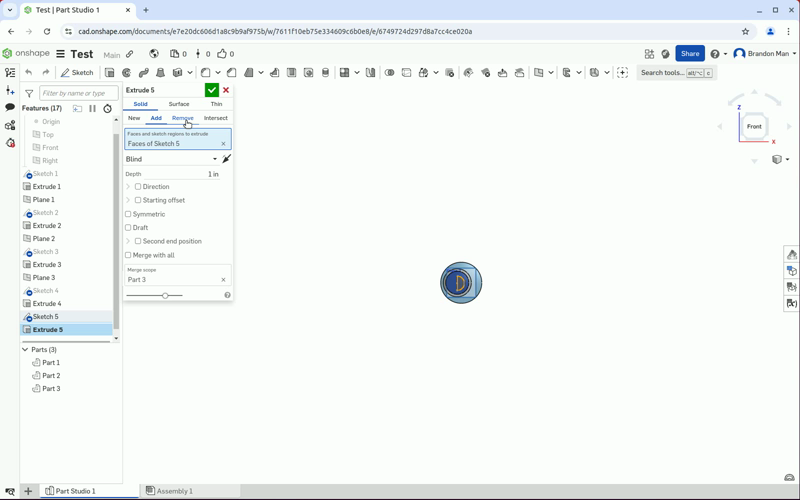
click(186, 120)
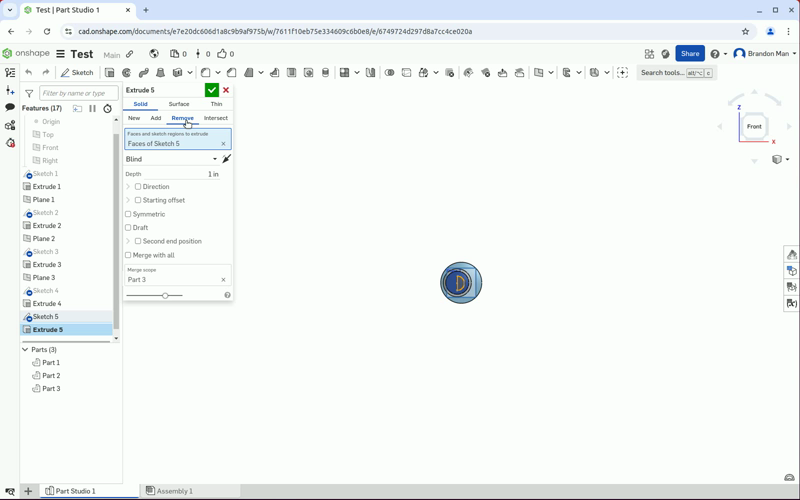
key(tab, 4)
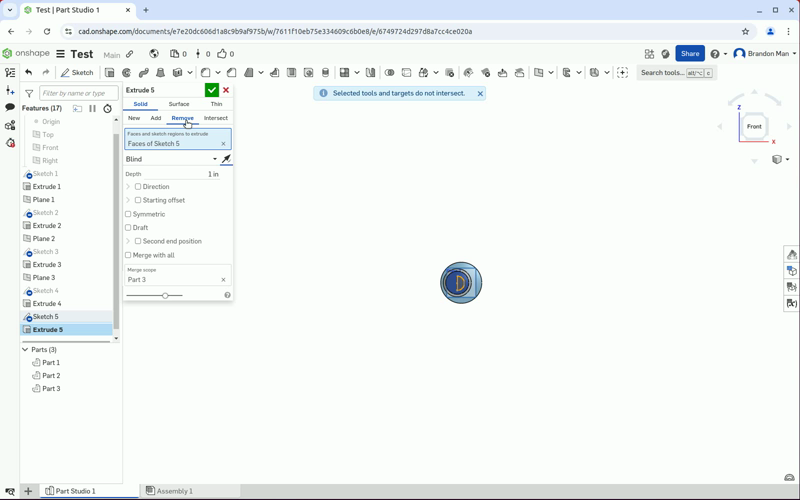
text(0.481)
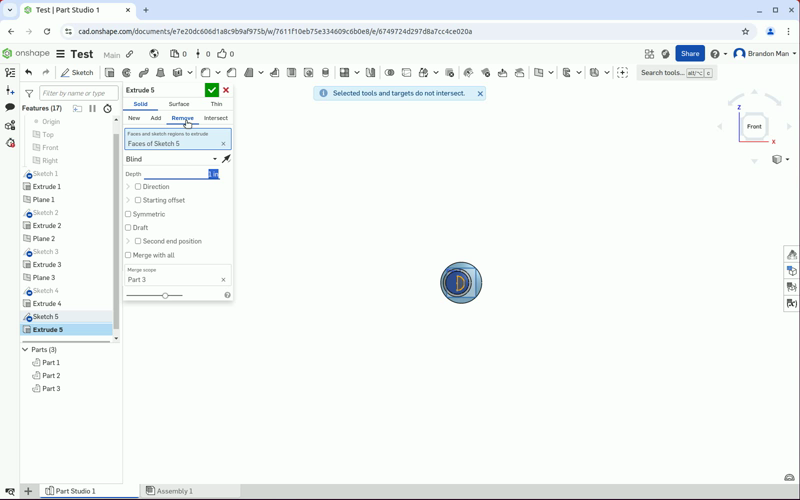
key(tab, 6)
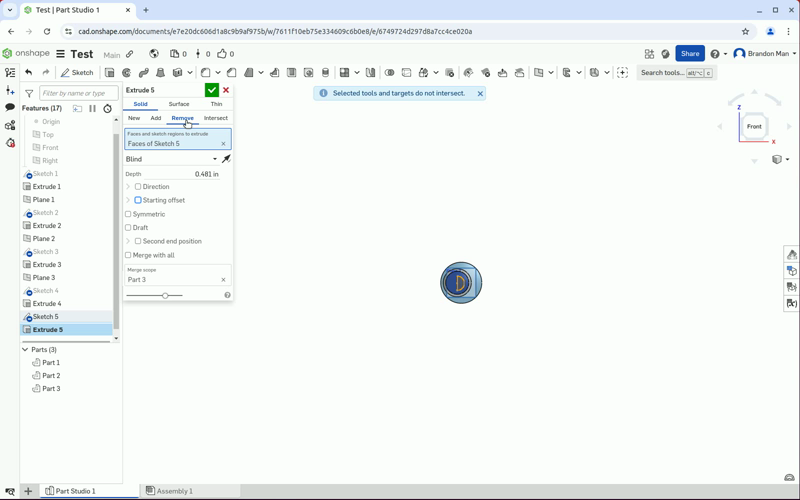
key(space)
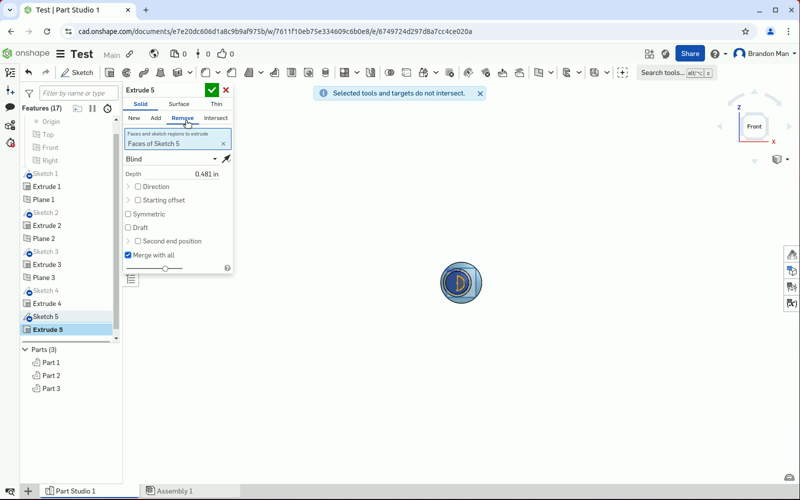
key(enter)
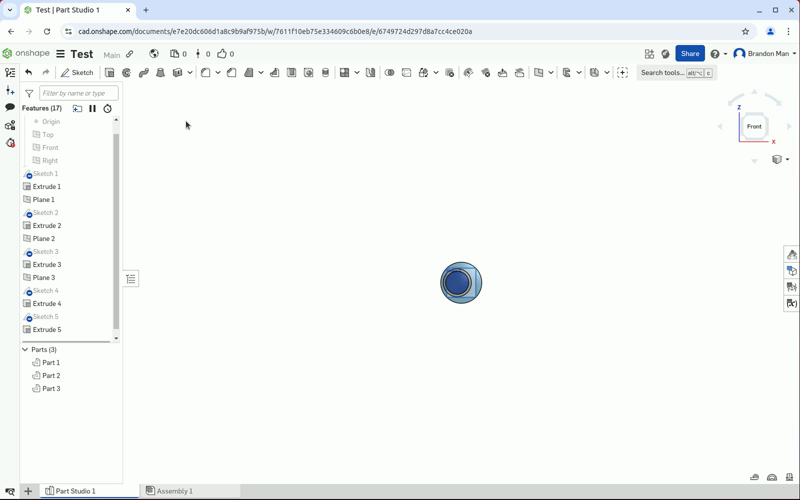
key(shift+h)
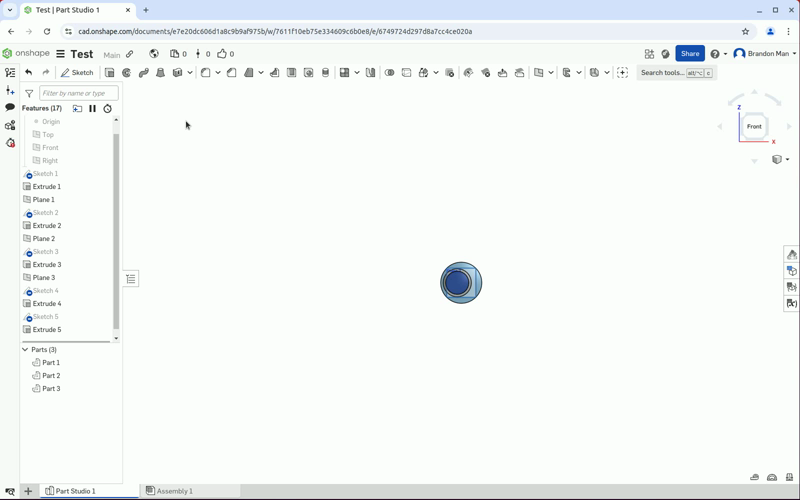
key(shift+h)
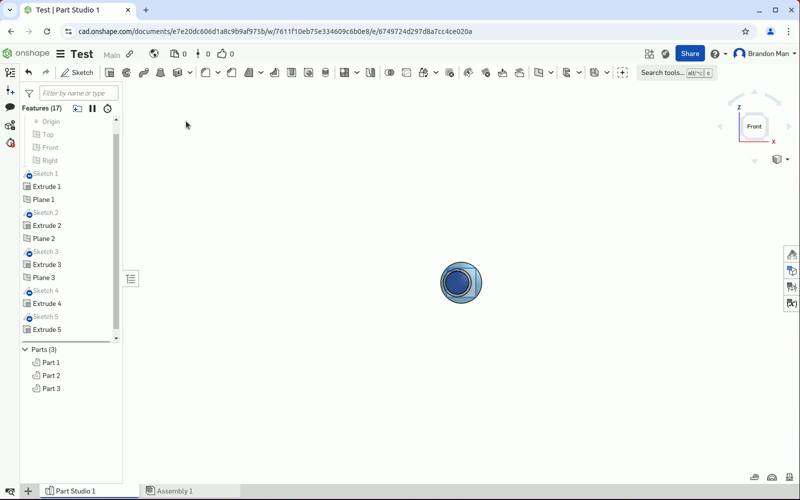
mouse_move(69, 176)
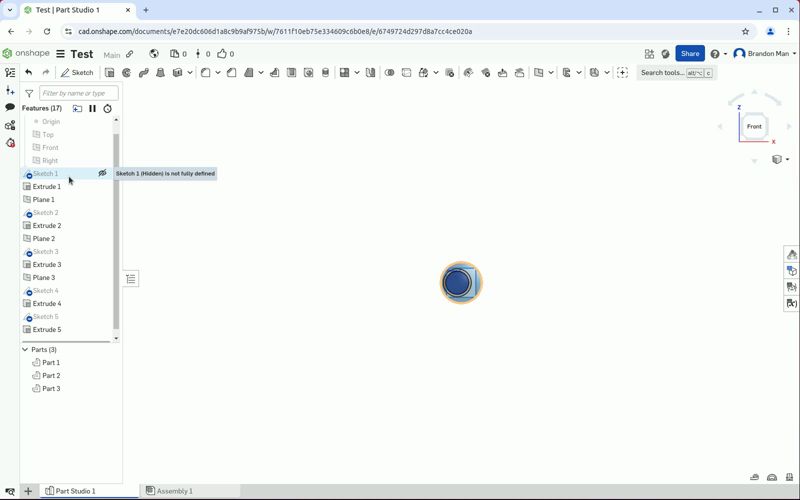
click(69, 176)
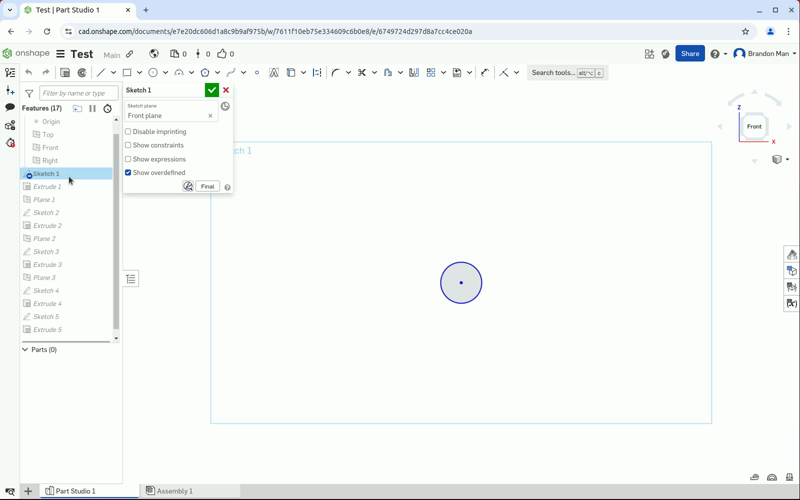
mouse_move(229, 92)
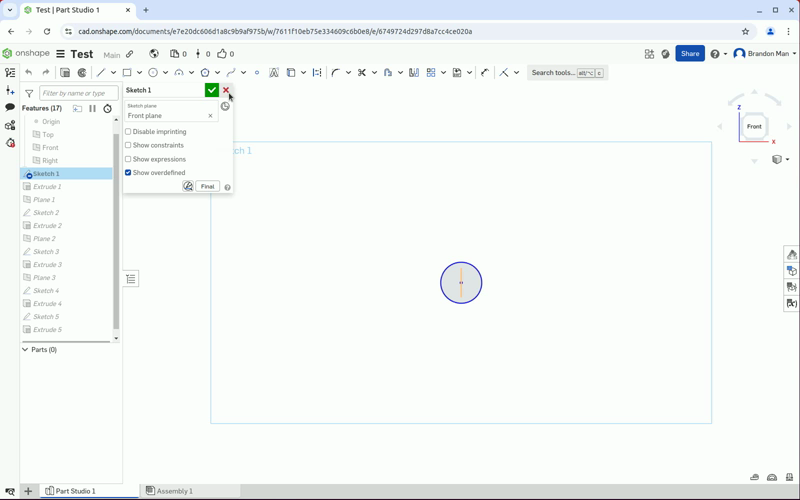
click(229, 92)
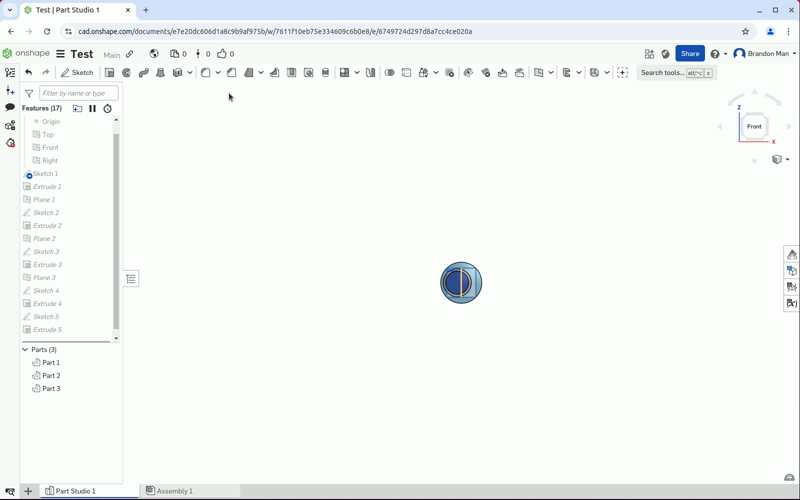
key(shift+s)
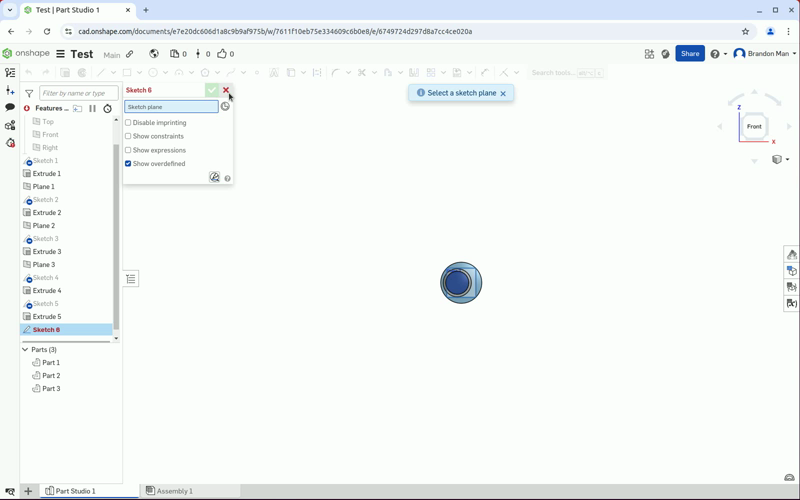
mouse_move(69, 228)
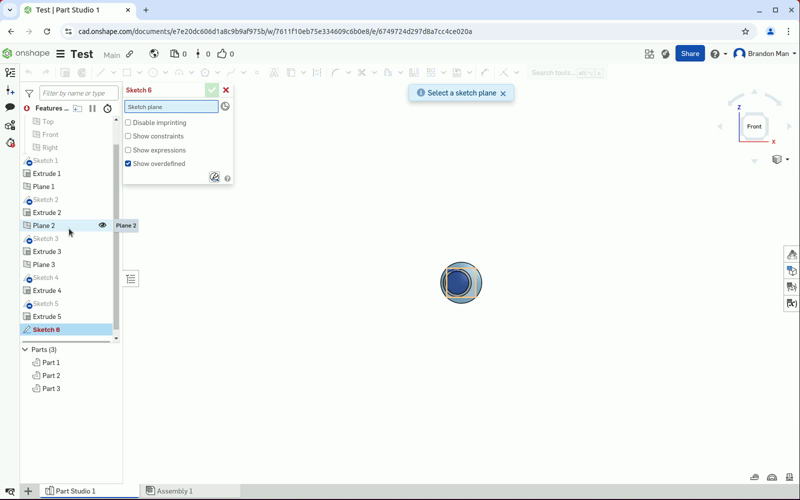
click(69, 228)
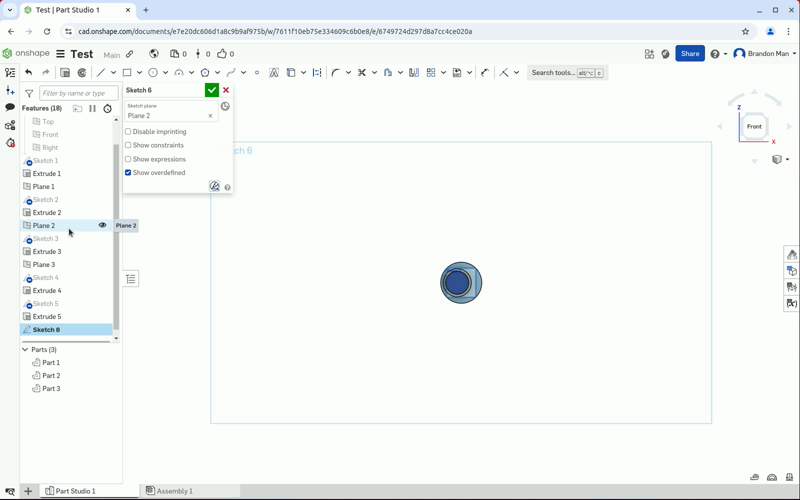
mouse_move(73, 352)
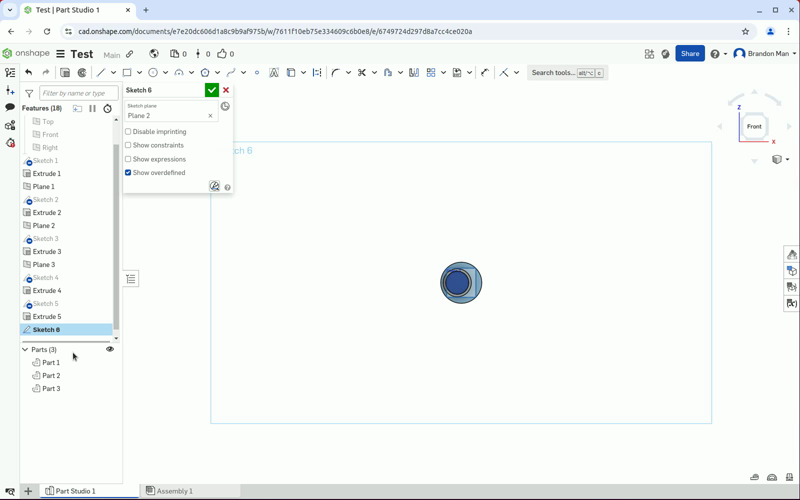
key(y)
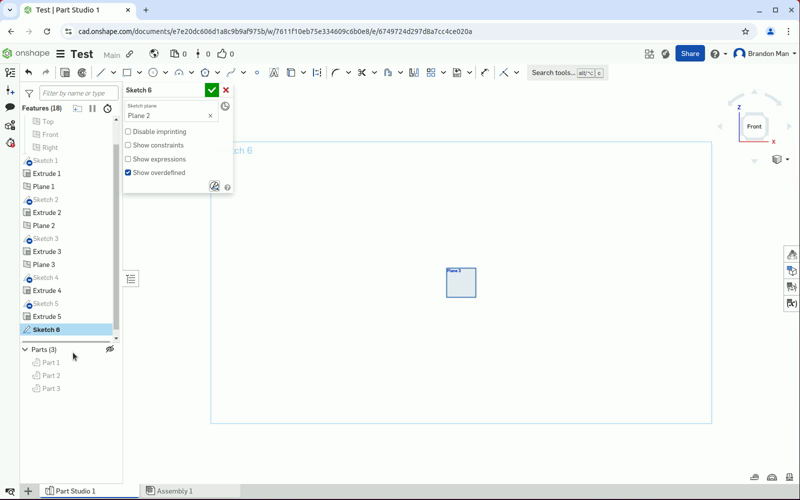
key(l)
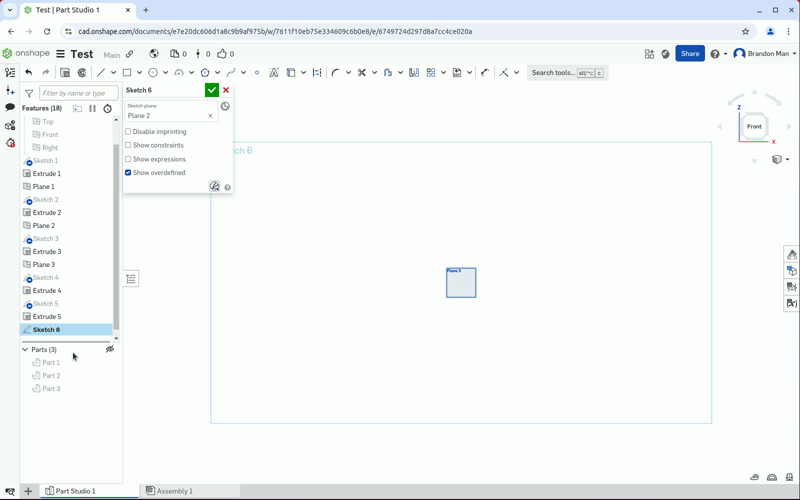
key_down(shift)
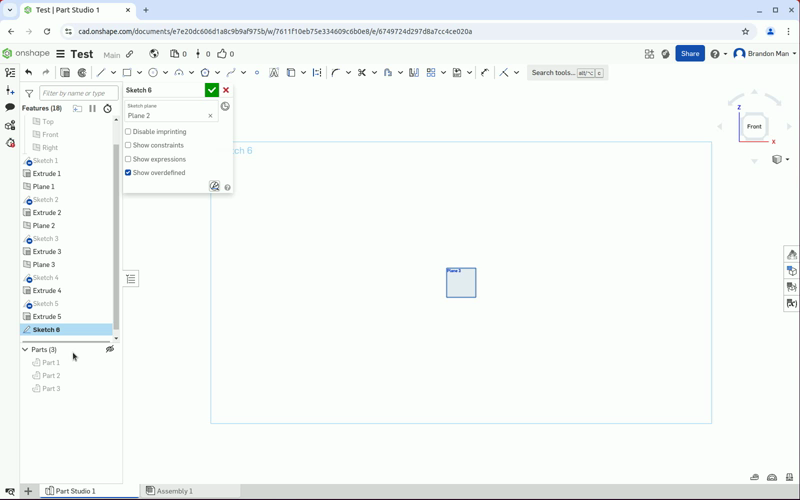
mouse_move(451, 287)
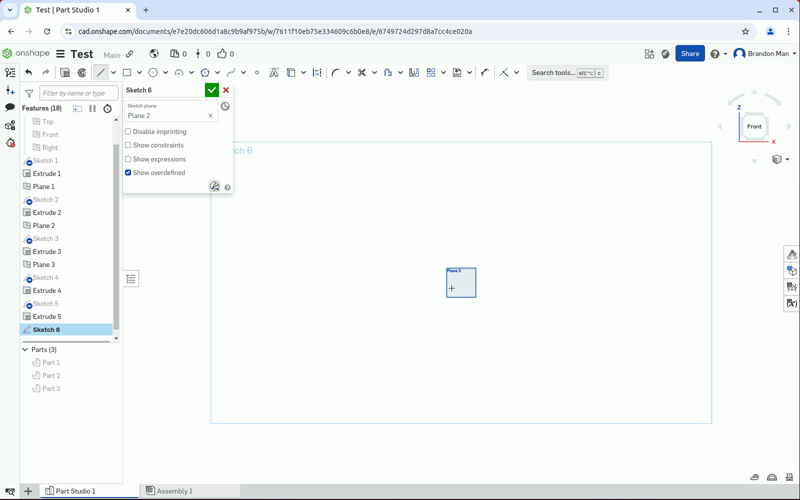
click(451, 287)
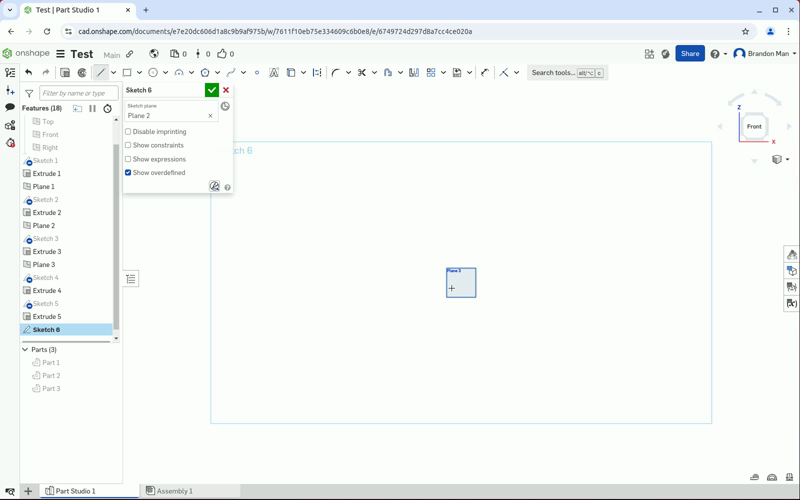
key_up(shift)
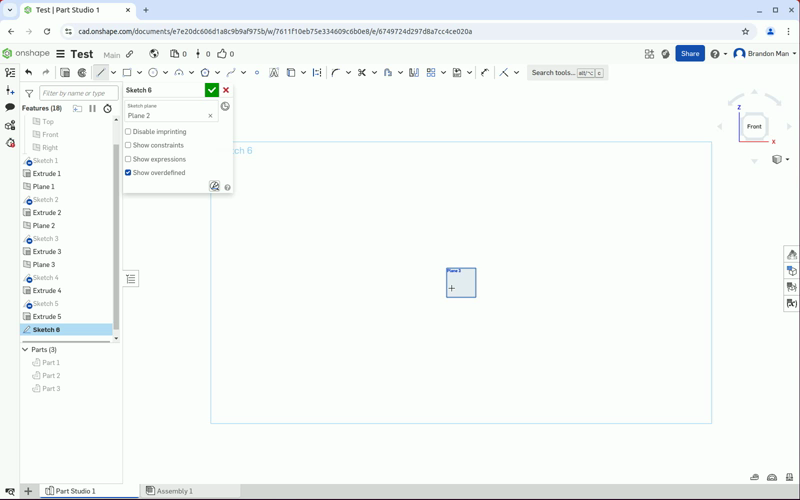
key_down(shift)
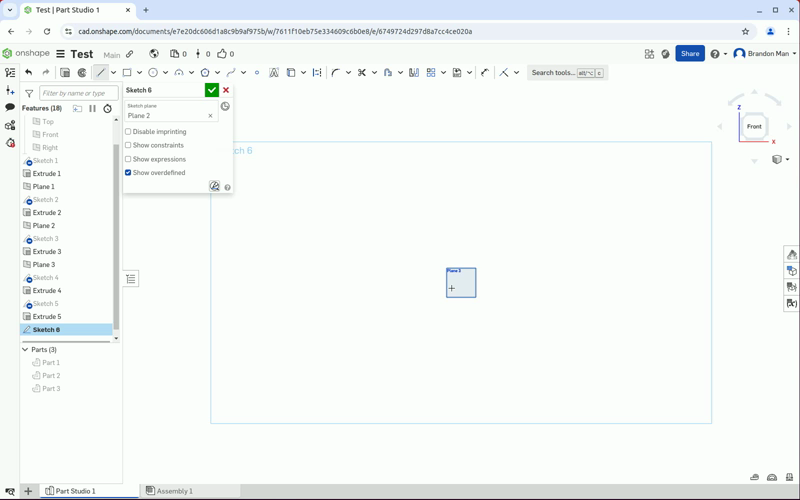
mouse_move(481, 287)
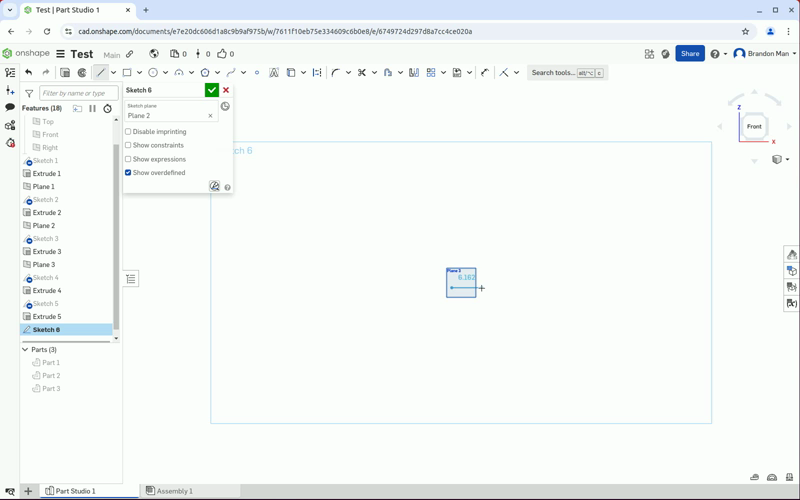
mouse_move(453, 287)
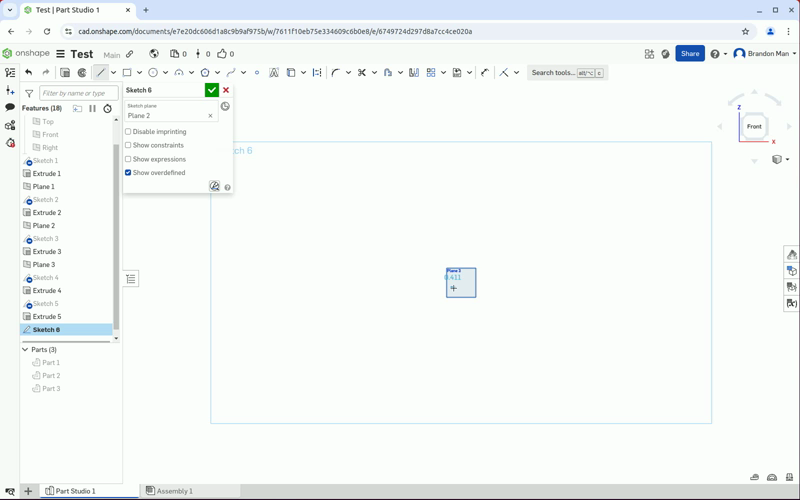
scroll(6)
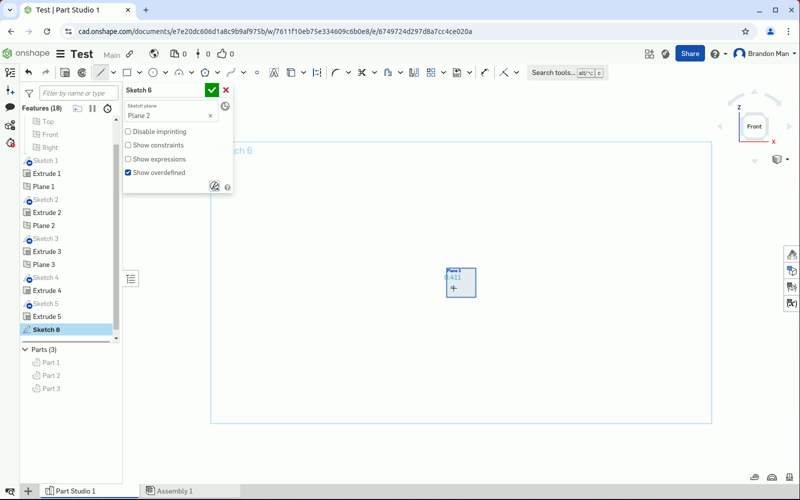
scroll(6)
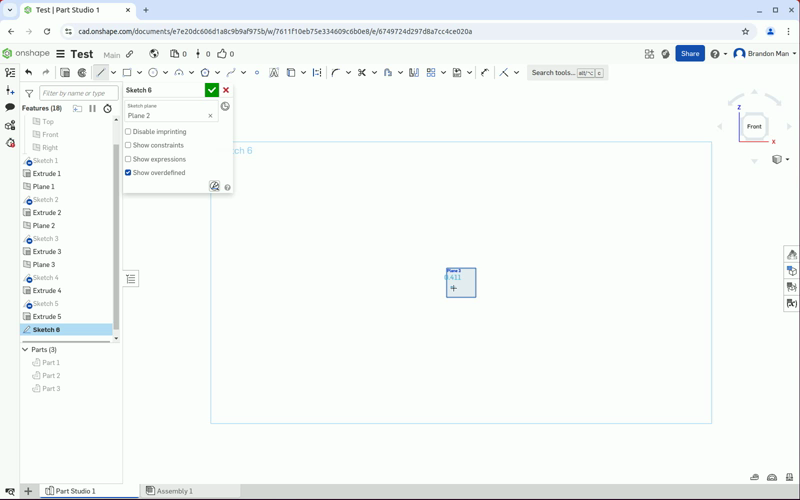
scroll(6)
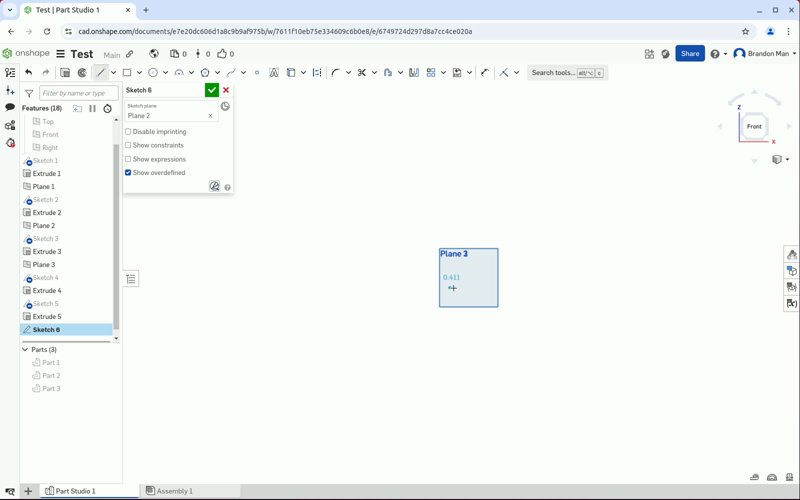
scroll(6)
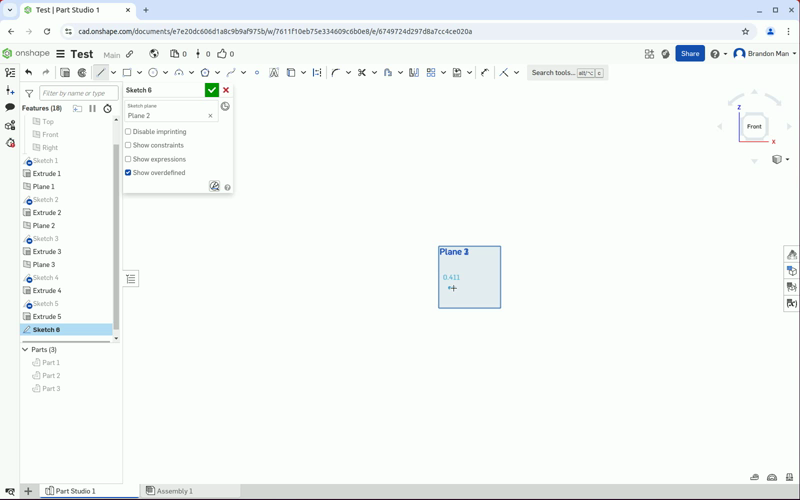
scroll(6)
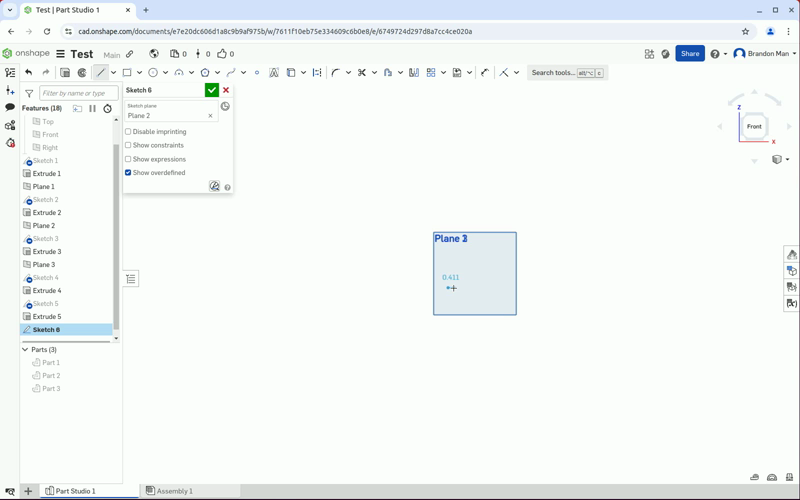
scroll(6)
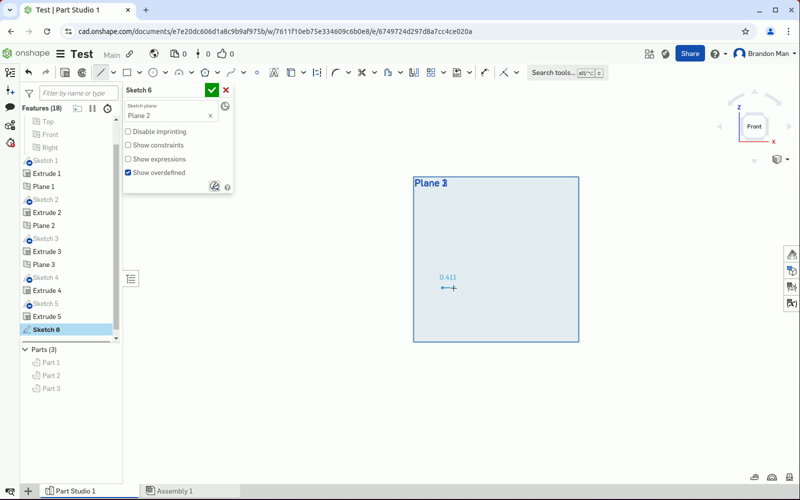
scroll(6)
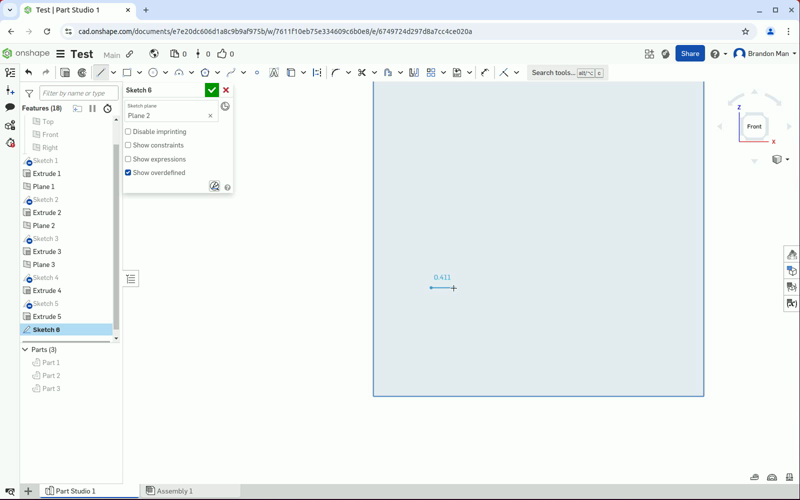
click(453, 287)
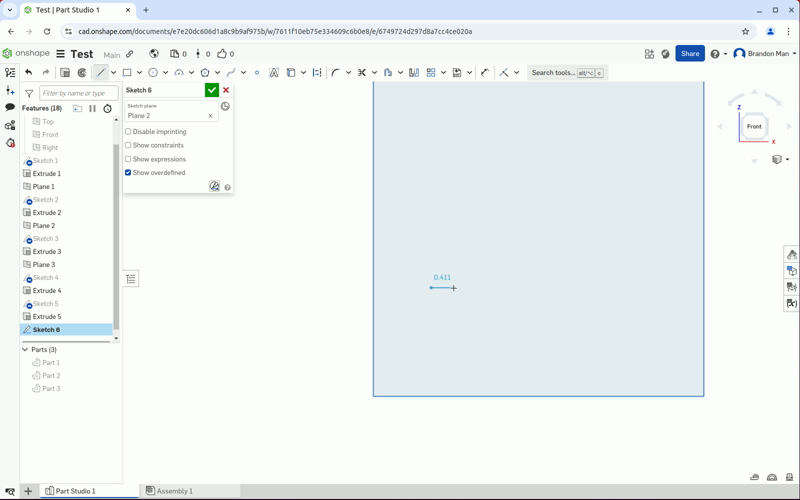
scroll(-6)
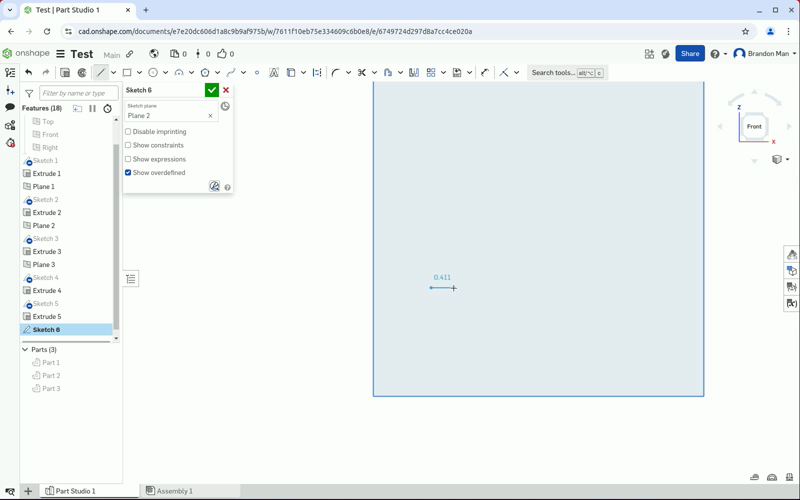
scroll(-6)
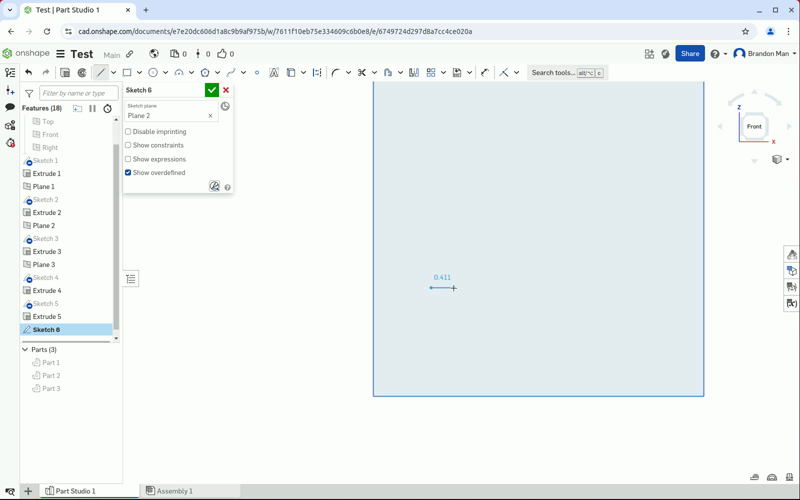
scroll(-6)
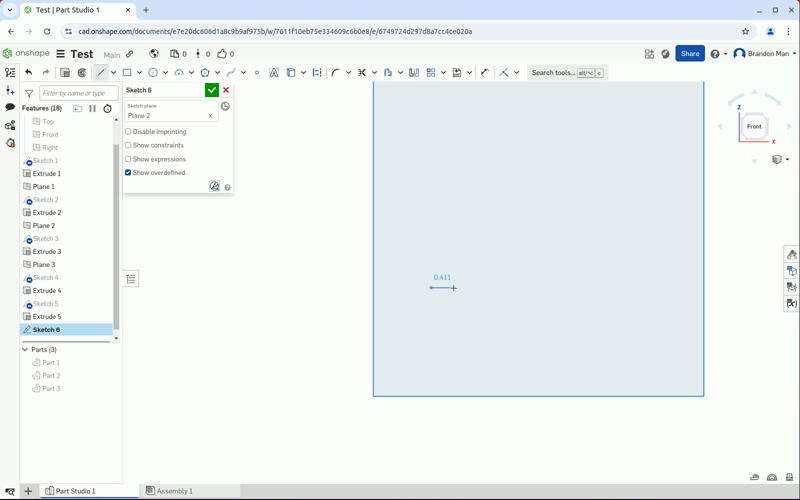
scroll(-6)
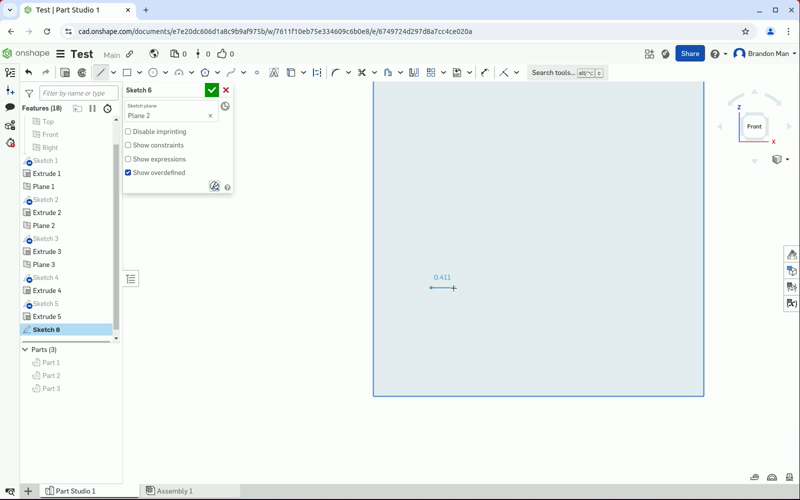
scroll(-6)
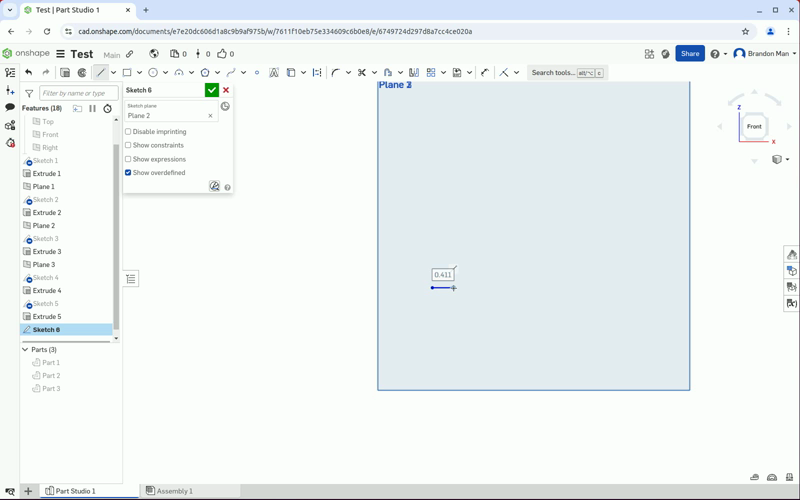
scroll(-6)
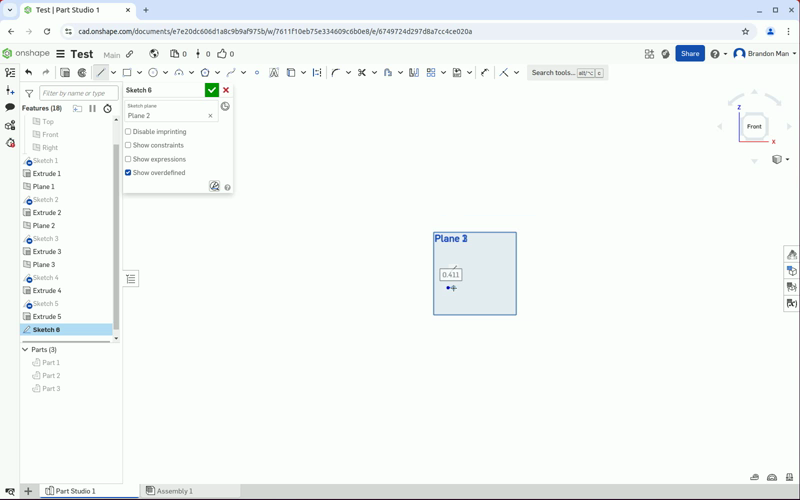
scroll(-6)
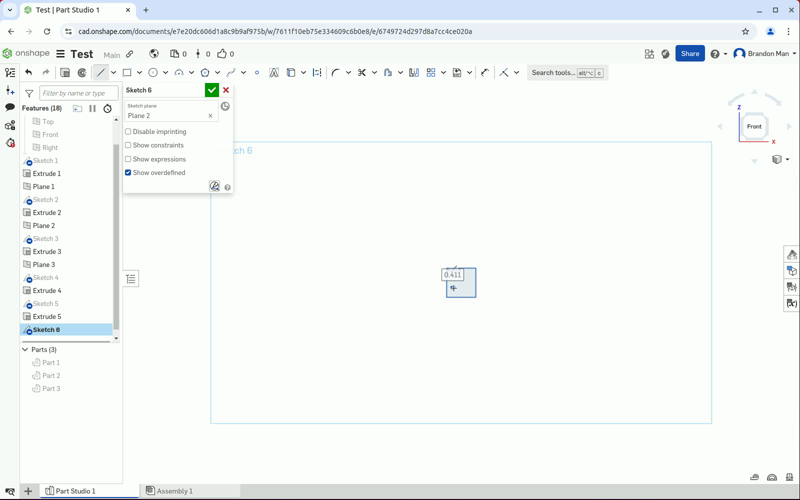
key_up(shift)
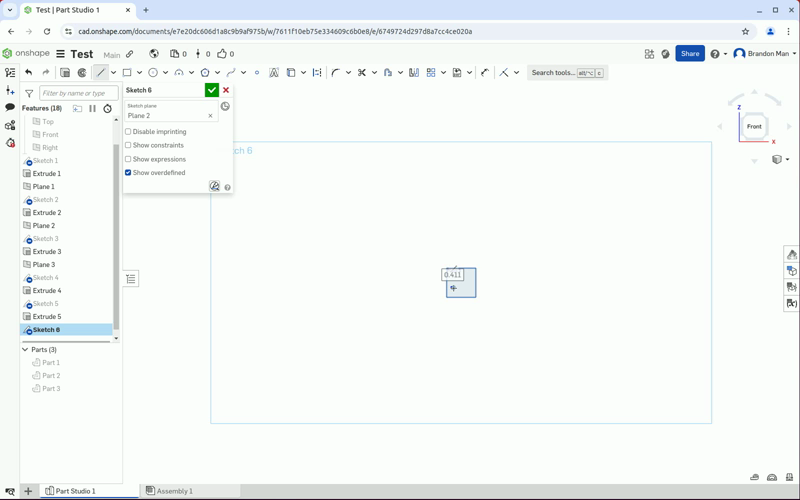
key_down(shift)
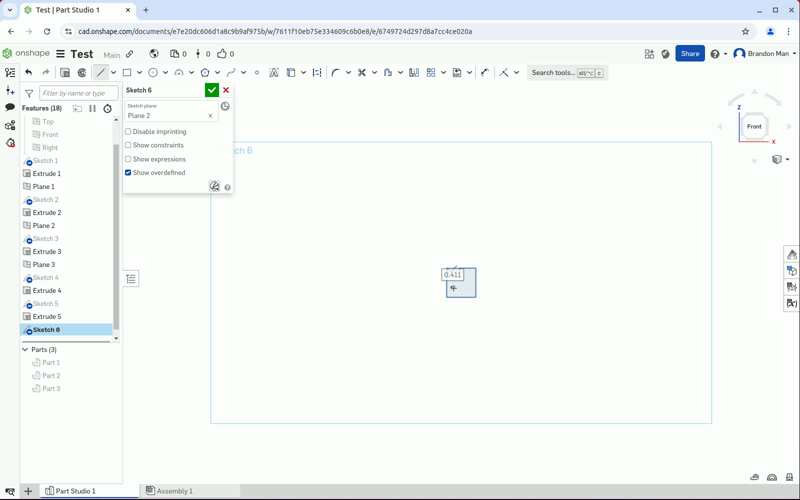
mouse_move(483, 287)
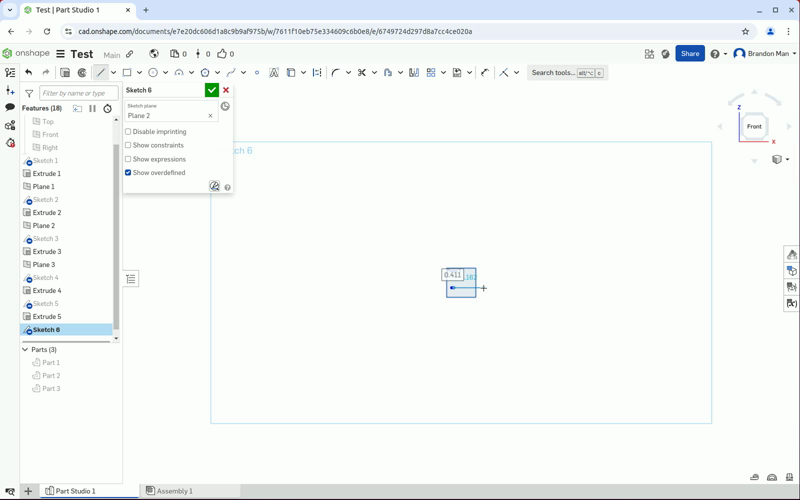
mouse_move(453, 277)
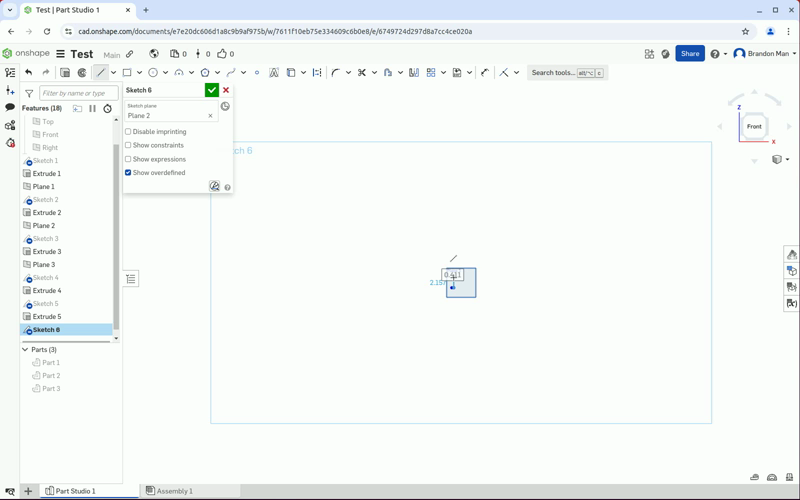
click(453, 277)
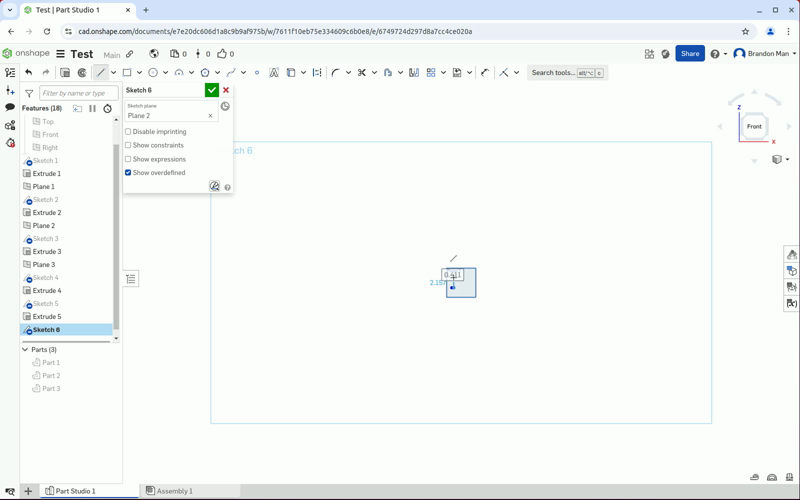
key_up(shift)
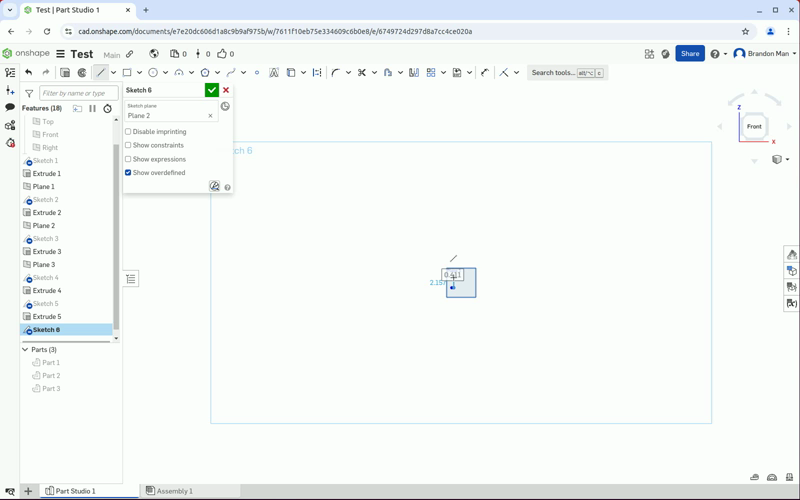
key_down(shift)
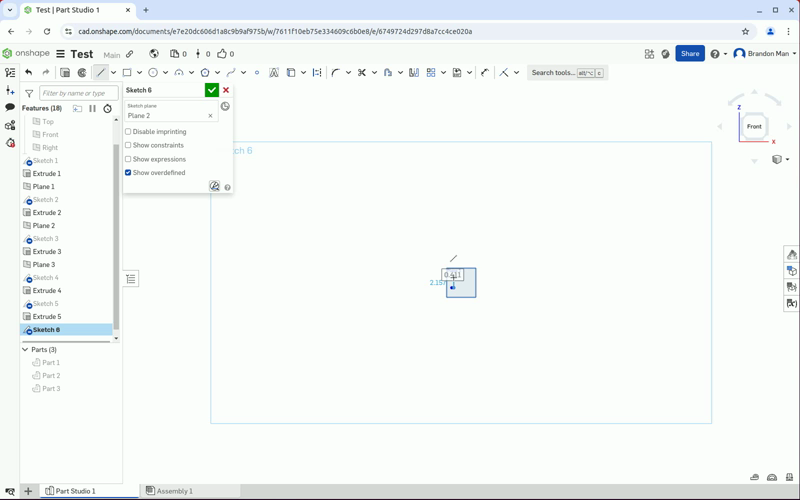
mouse_move(483, 277)
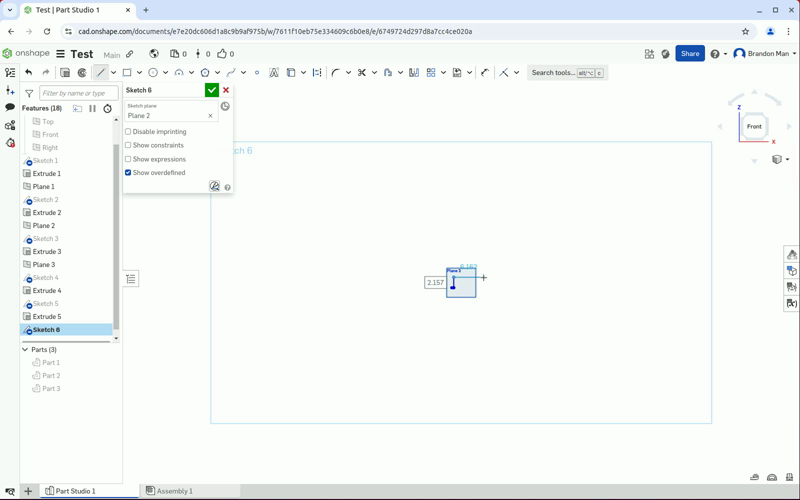
mouse_move(451, 277)
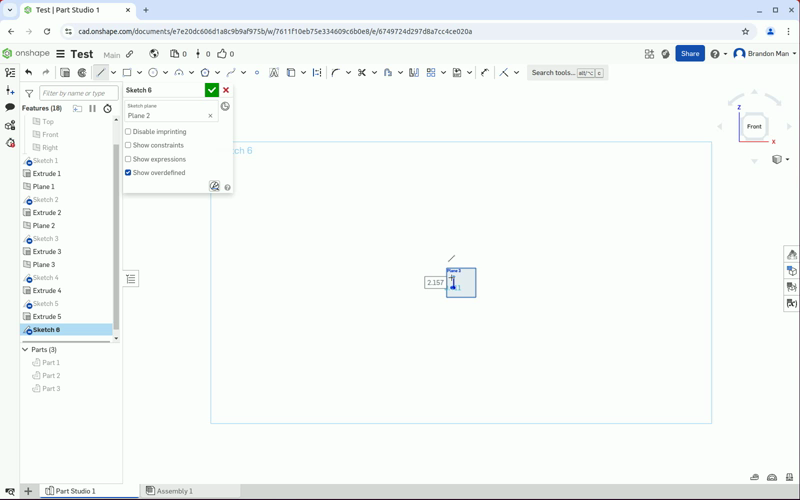
scroll(6)
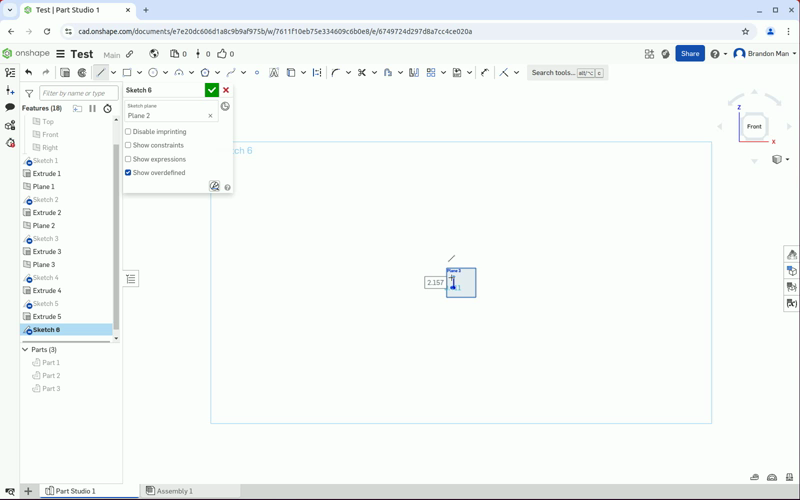
scroll(6)
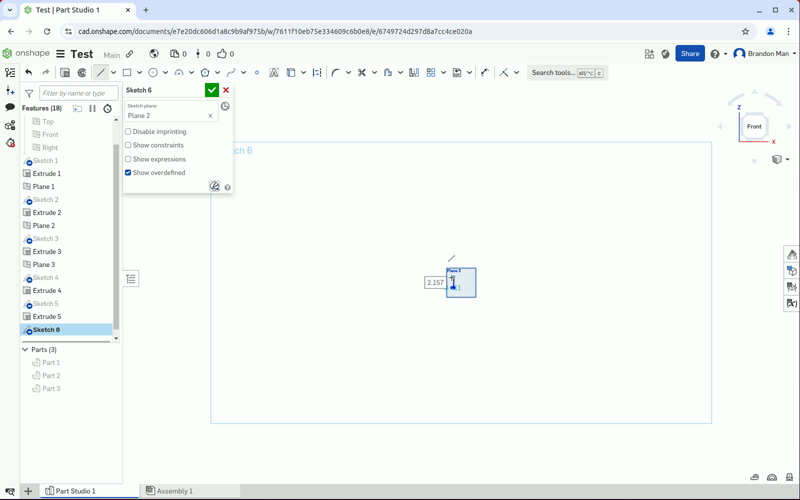
scroll(6)
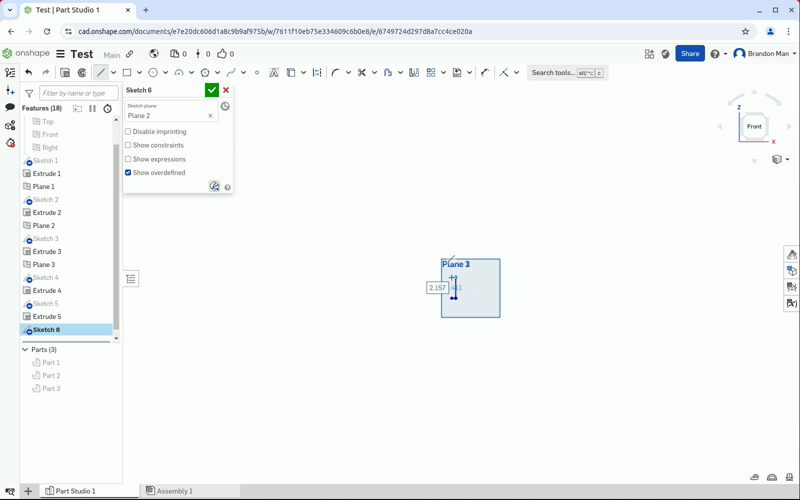
scroll(6)
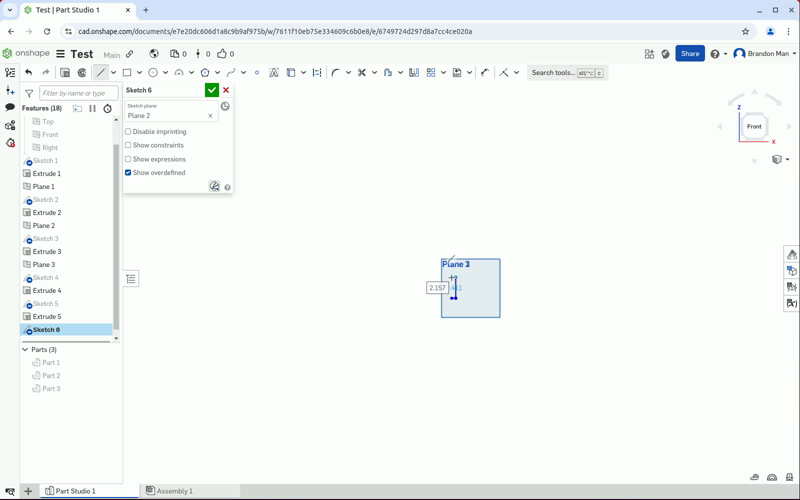
scroll(6)
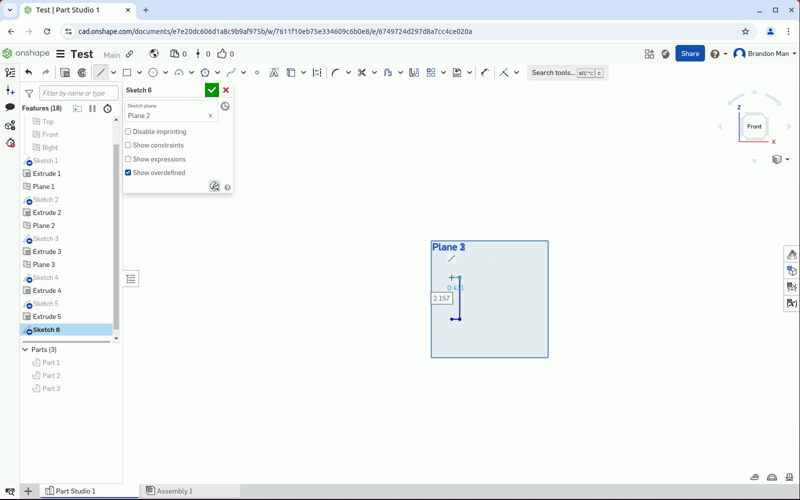
scroll(6)
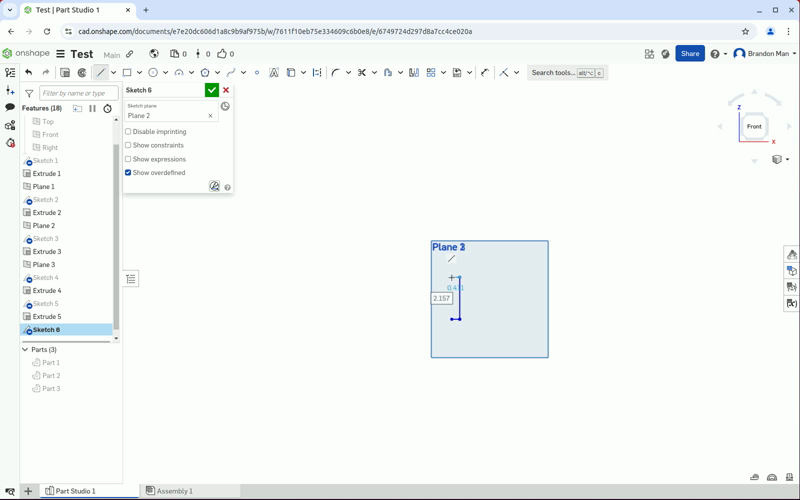
scroll(6)
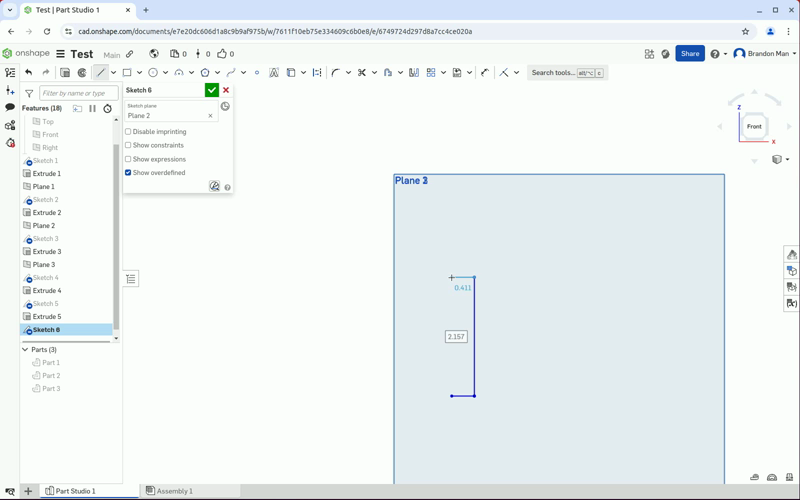
click(451, 277)
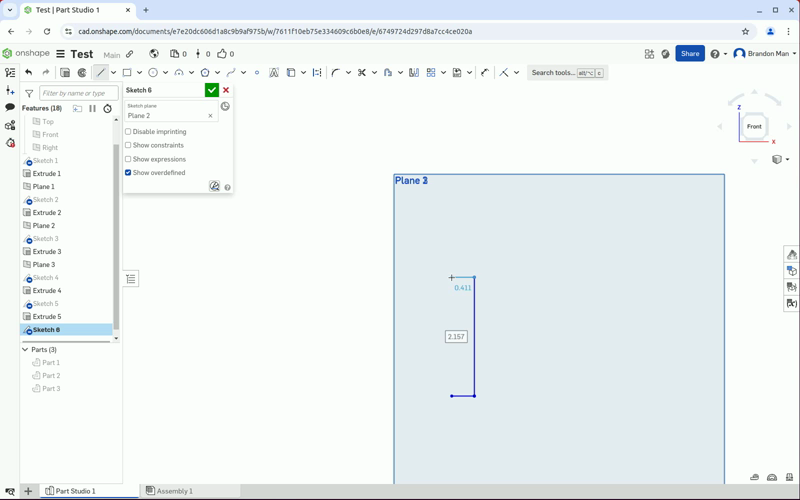
scroll(-6)
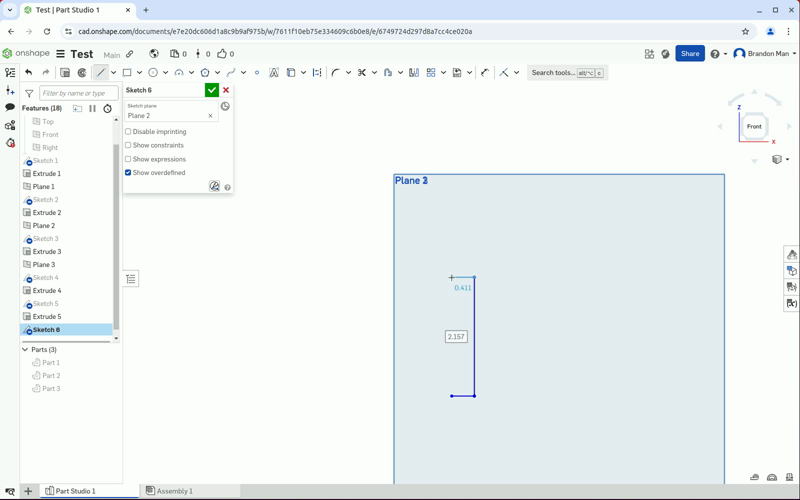
scroll(-6)
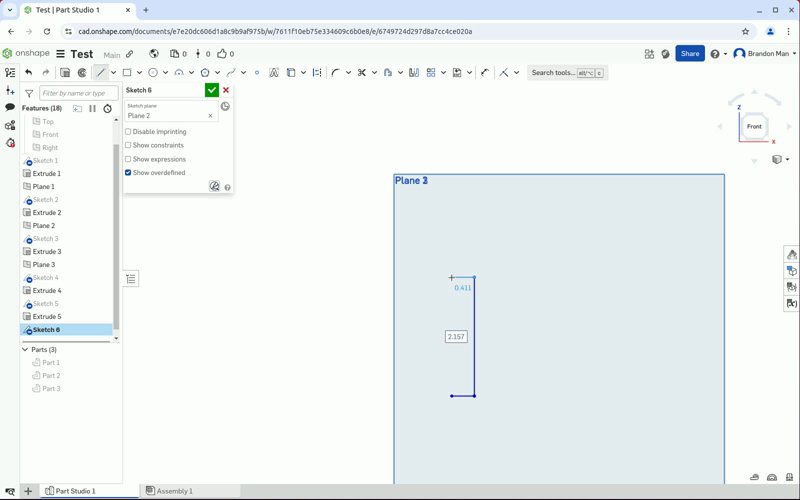
scroll(-6)
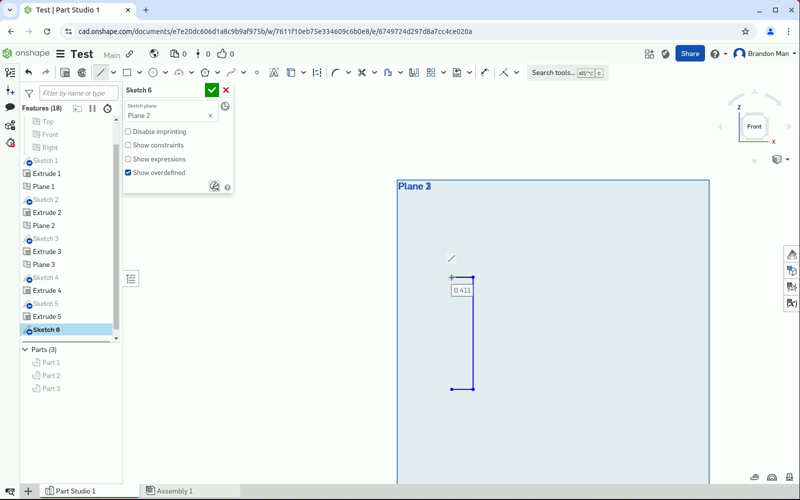
scroll(-6)
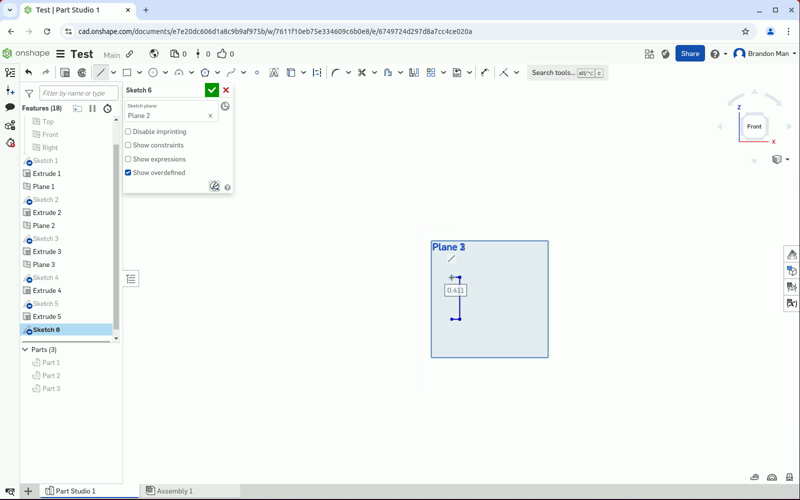
scroll(-6)
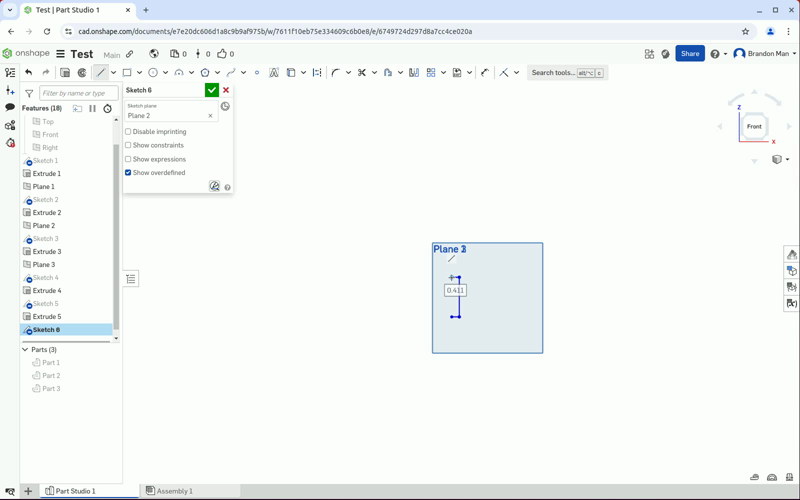
scroll(-6)
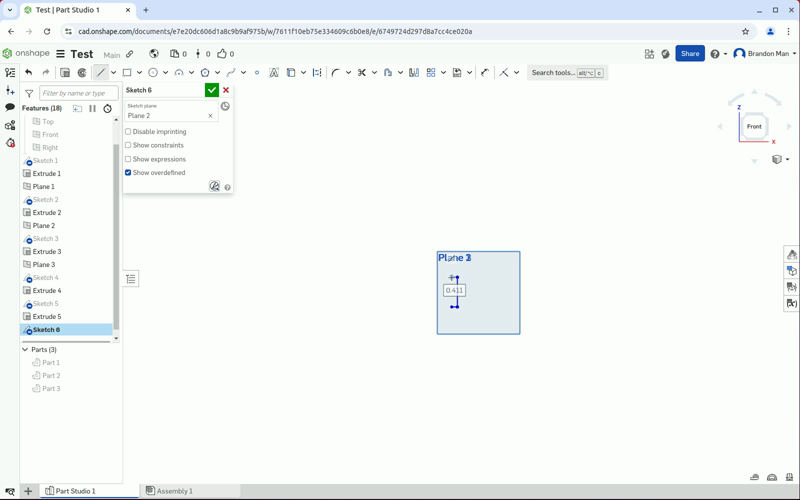
scroll(-6)
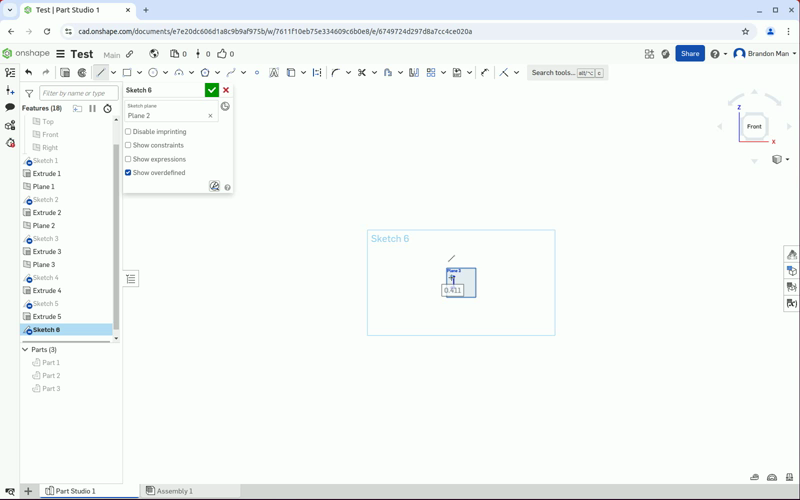
key_up(shift)
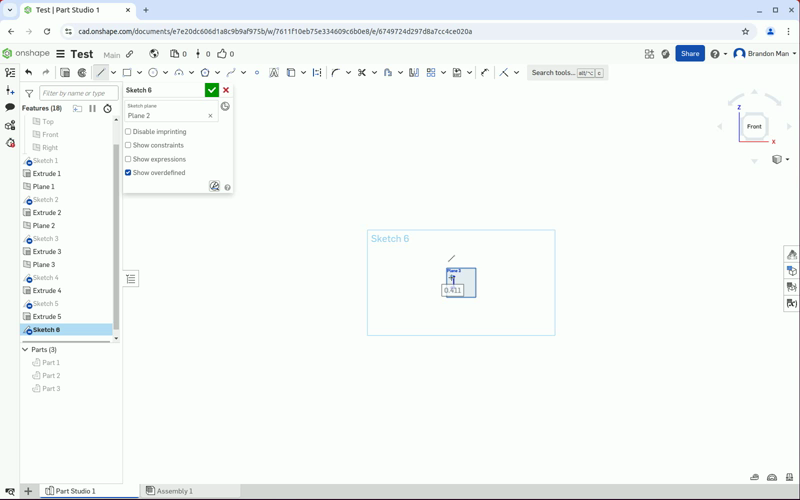
mouse_move(481, 277)
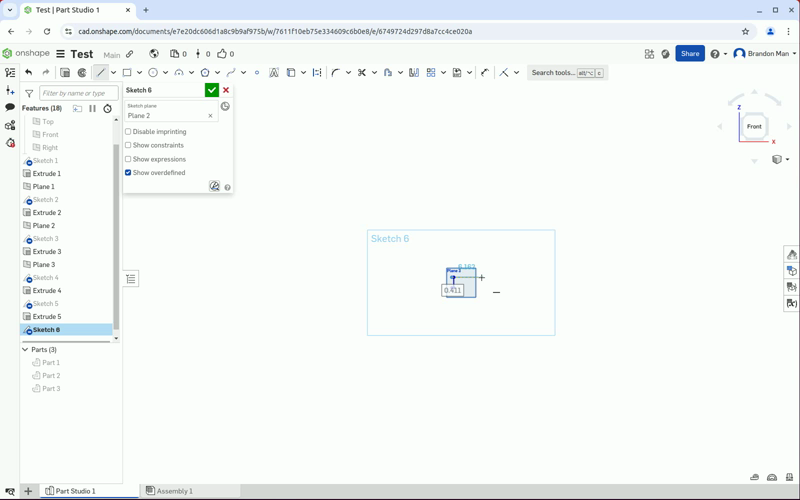
key_down(shift)
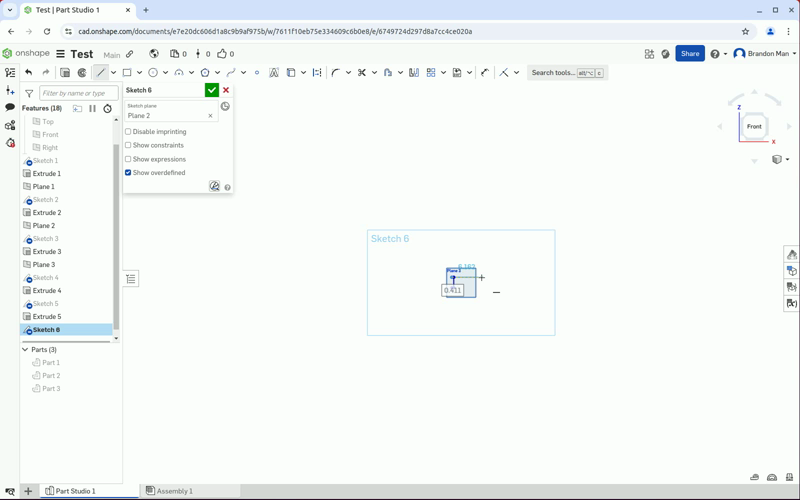
mouse_move(451, 287)
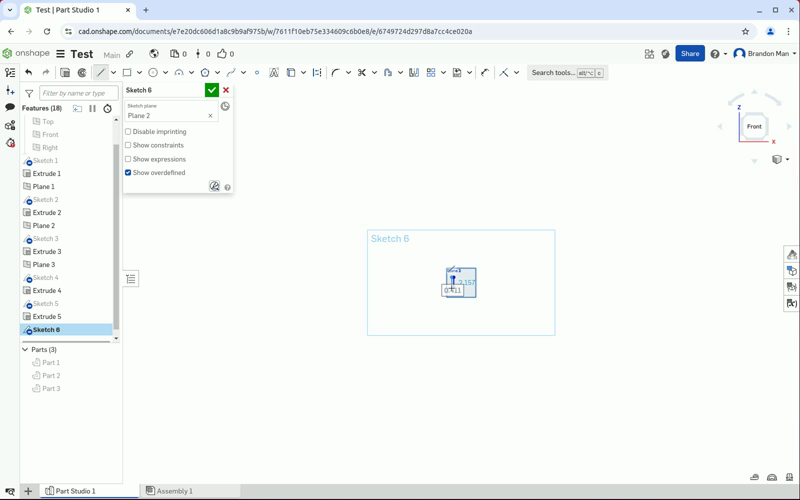
scroll(6)
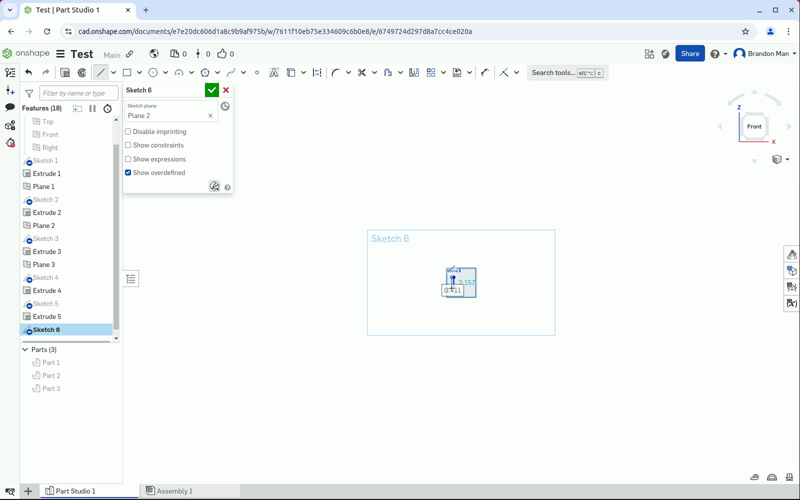
scroll(6)
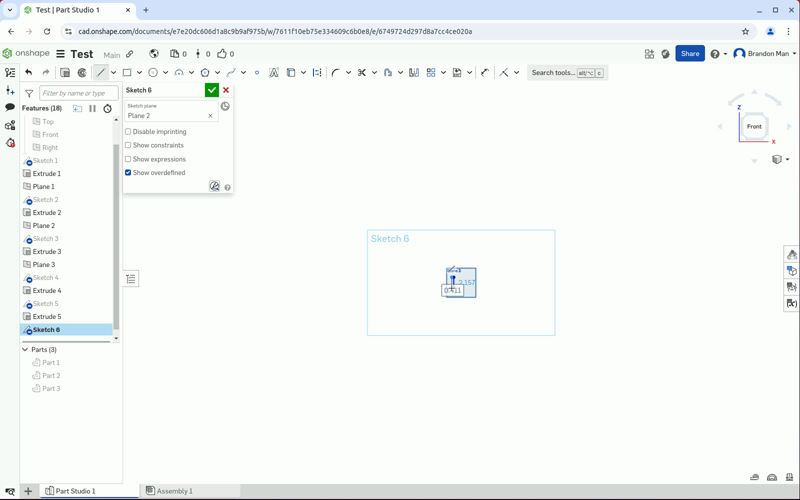
scroll(6)
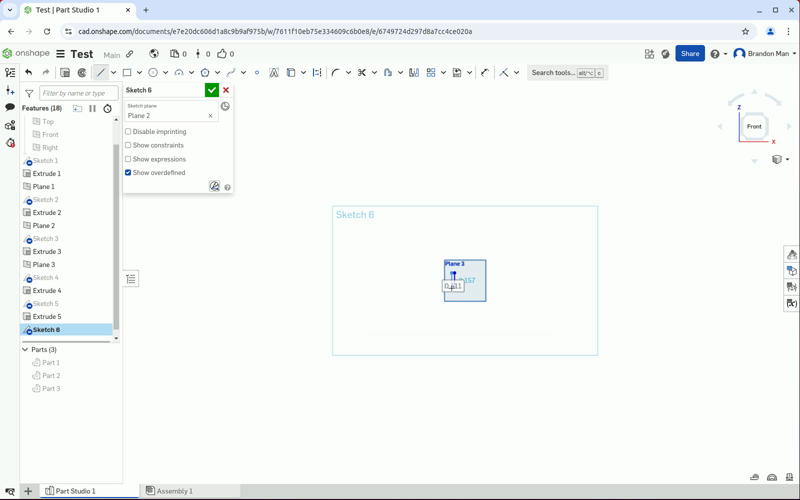
scroll(6)
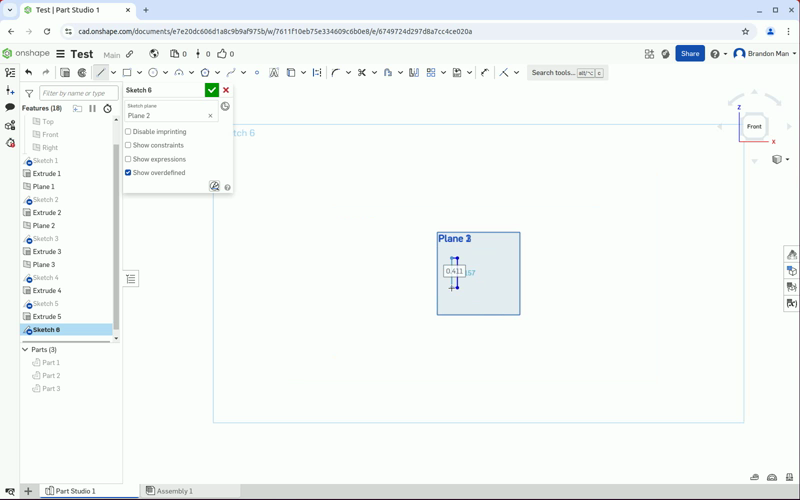
scroll(6)
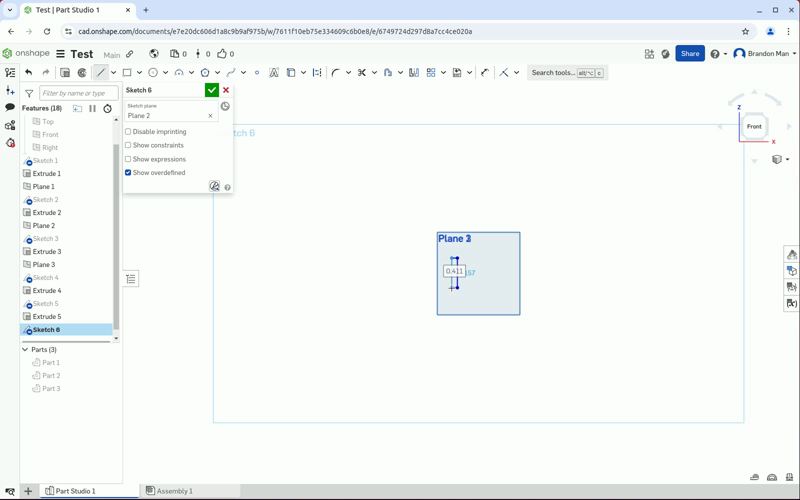
scroll(6)
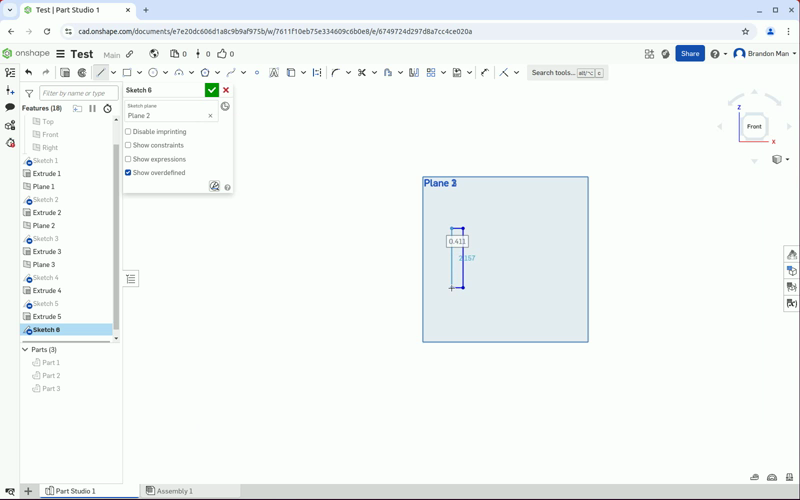
scroll(6)
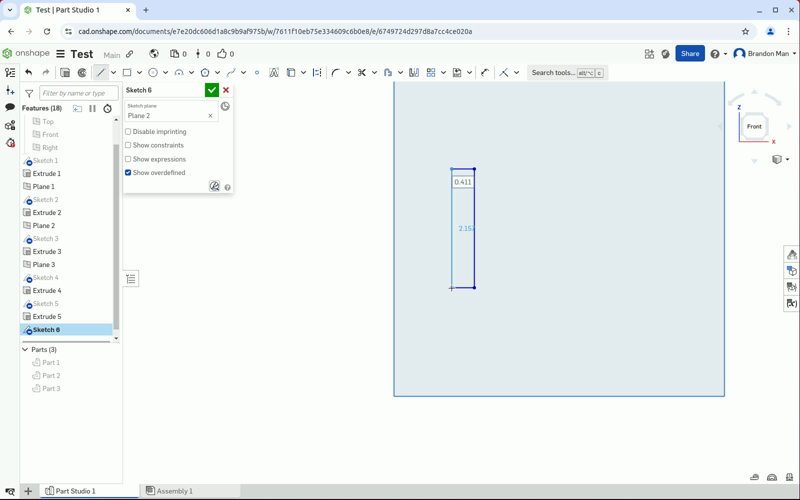
key_up(shift)
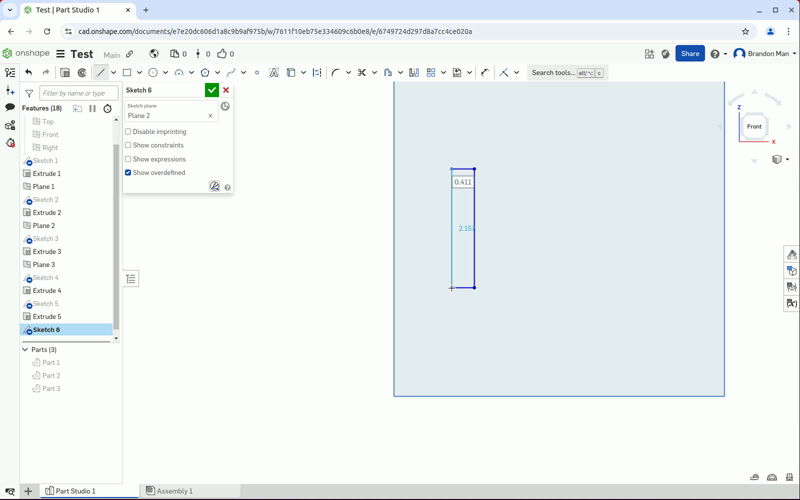
click(451, 287)
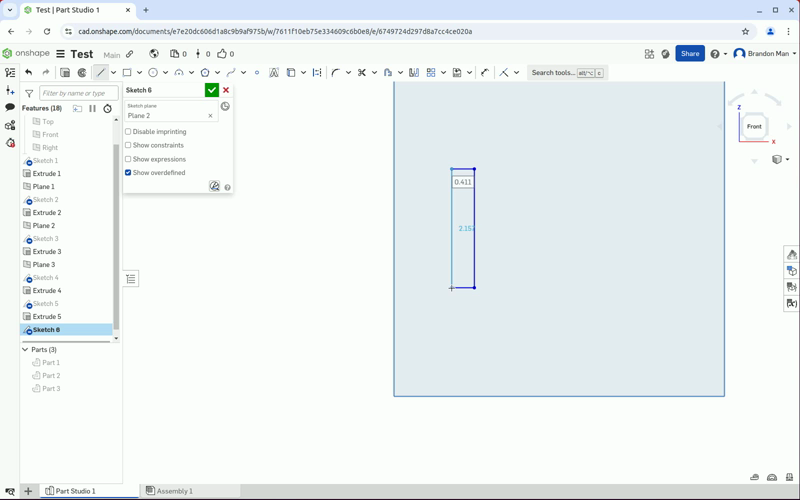
scroll(-6)
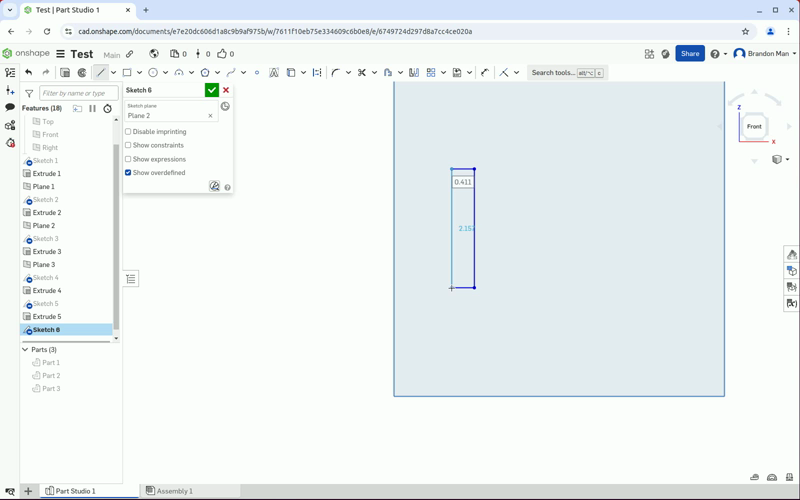
scroll(-6)
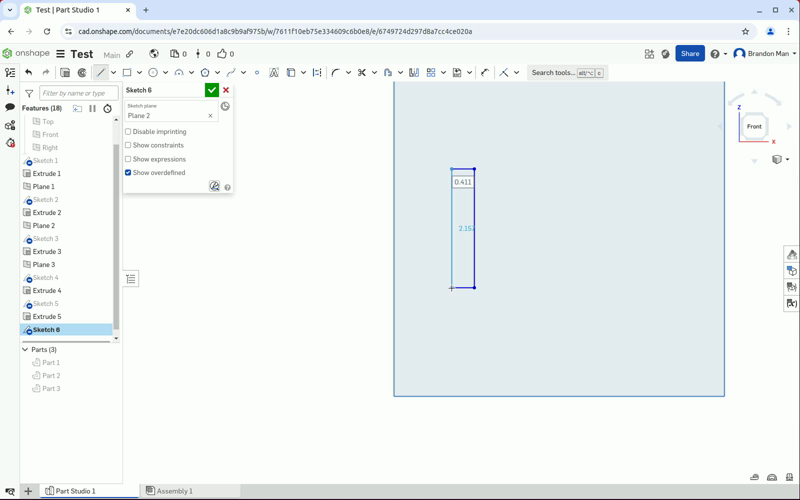
scroll(-6)
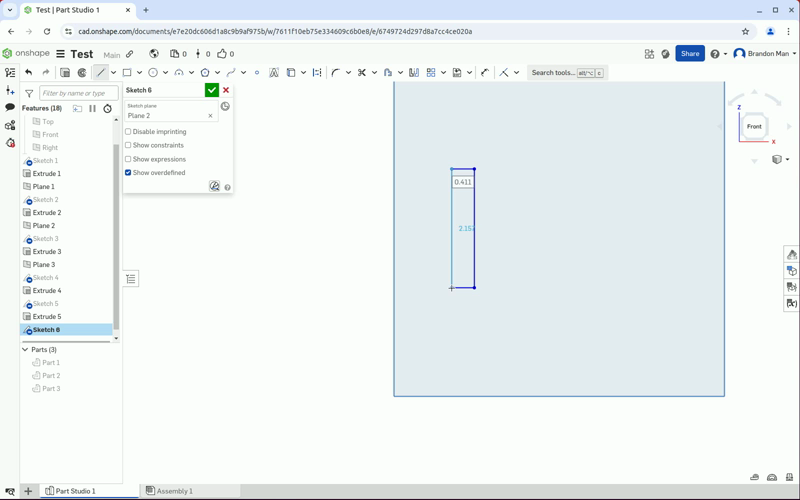
scroll(-6)
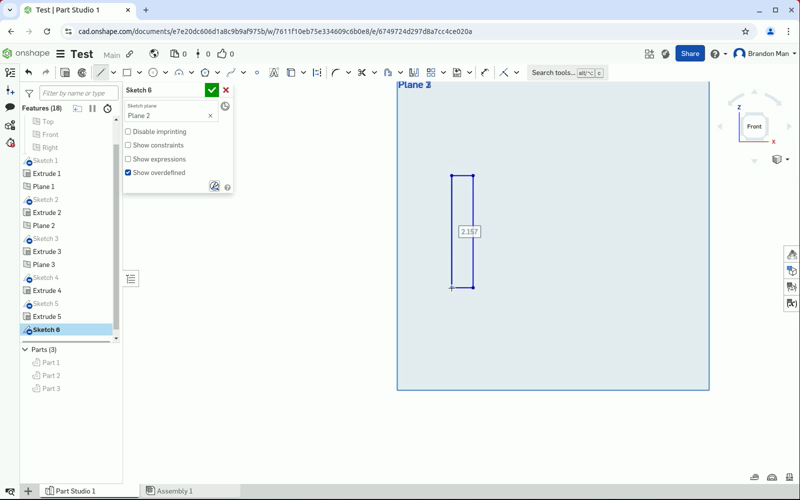
scroll(-6)
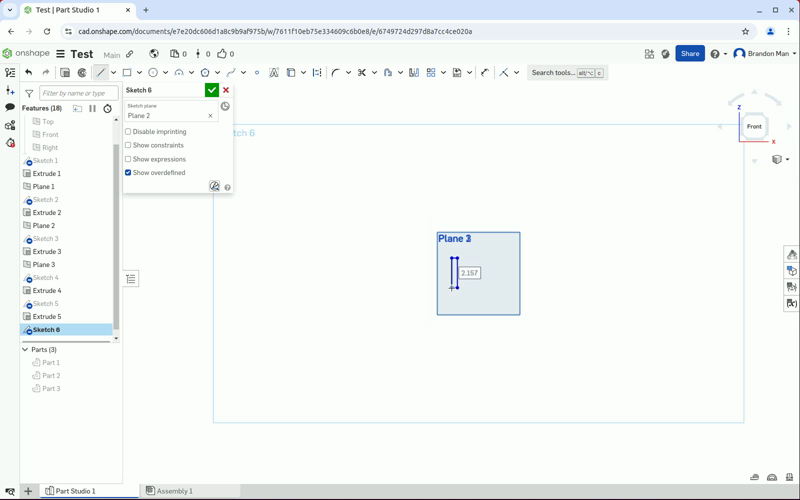
scroll(-6)
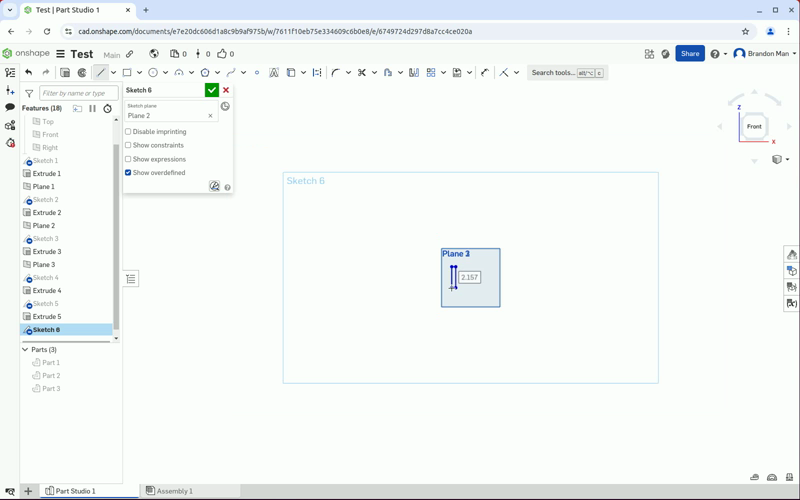
scroll(-6)
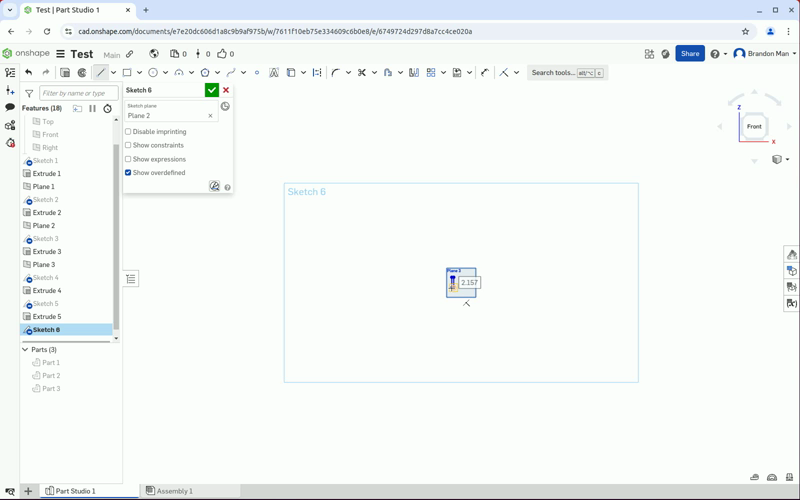
key(esc)
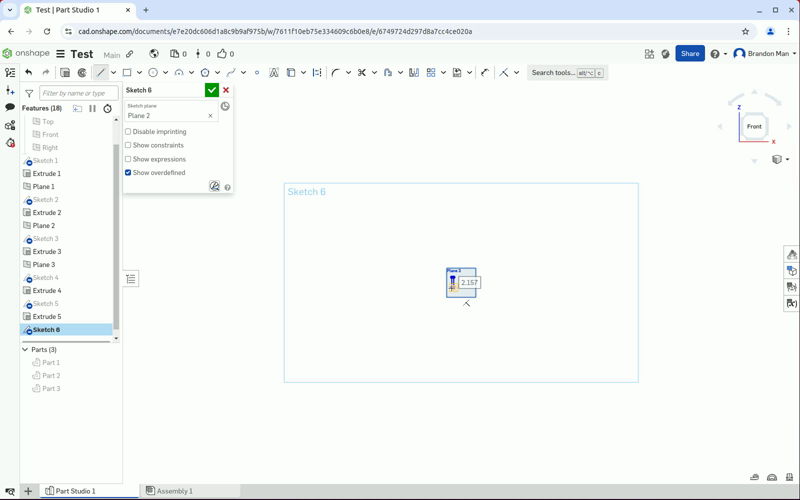
mouse_move(453, 280)
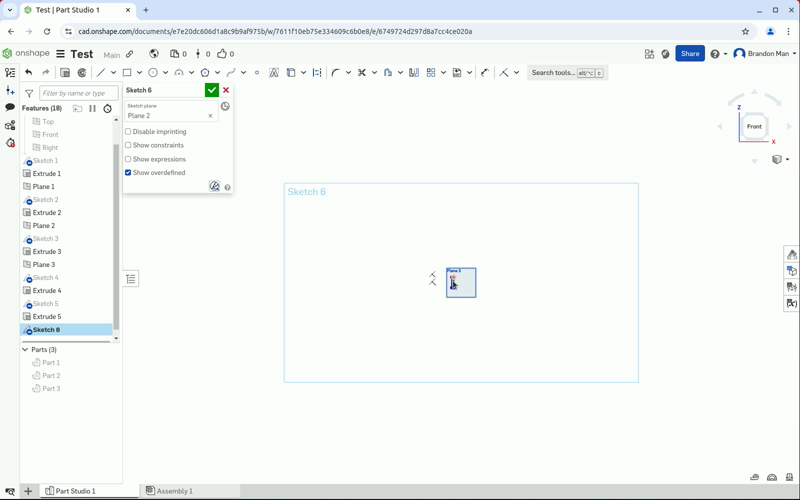
scroll(6)
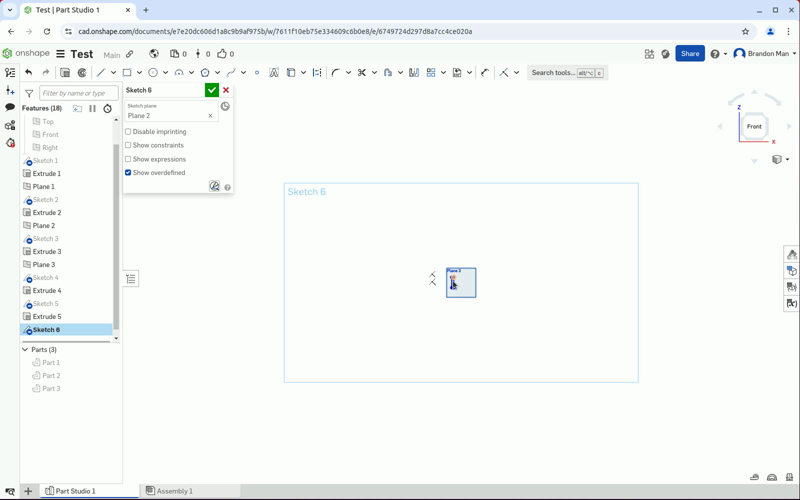
scroll(6)
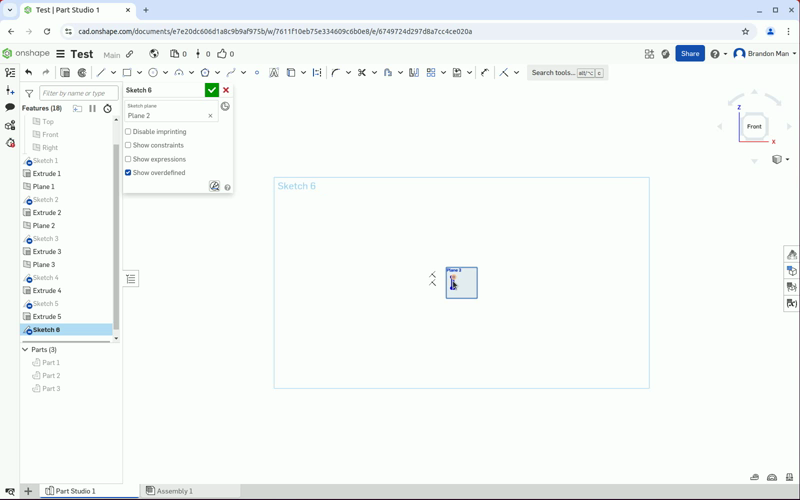
scroll(6)
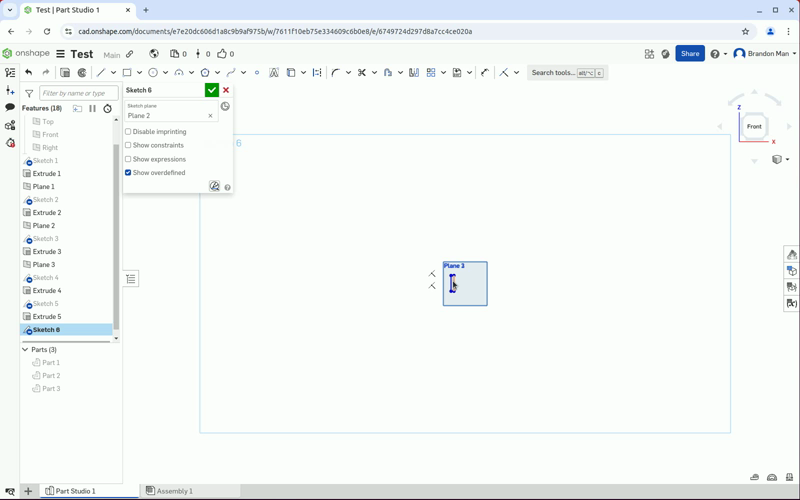
scroll(6)
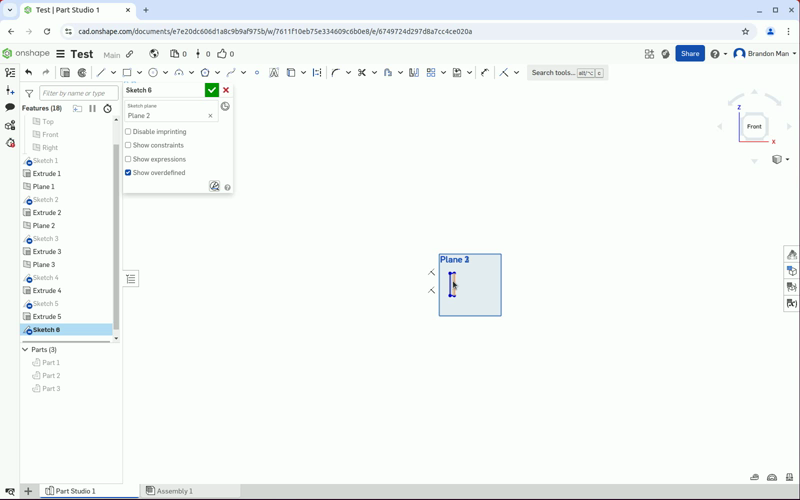
scroll(6)
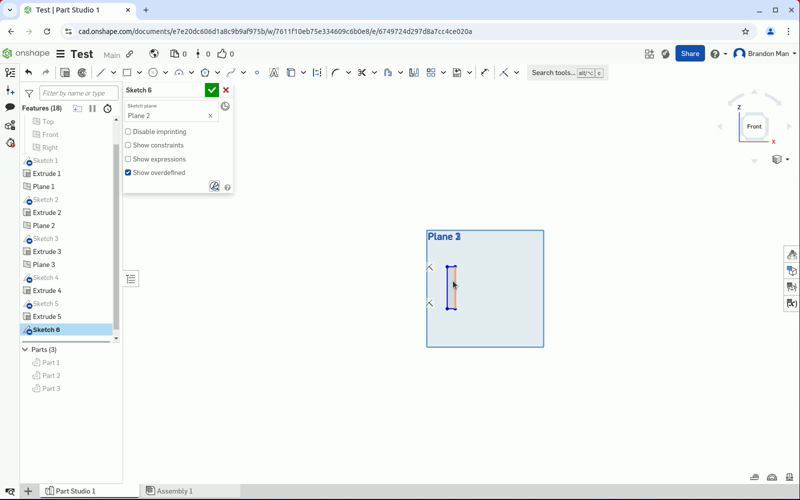
scroll(6)
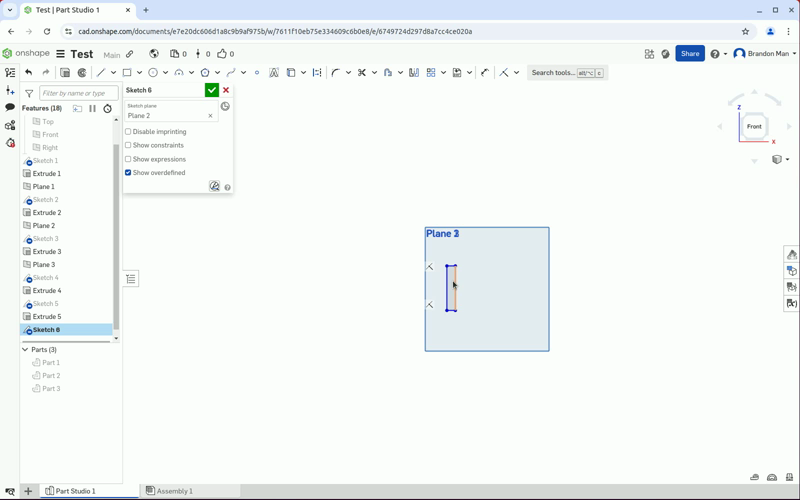
scroll(6)
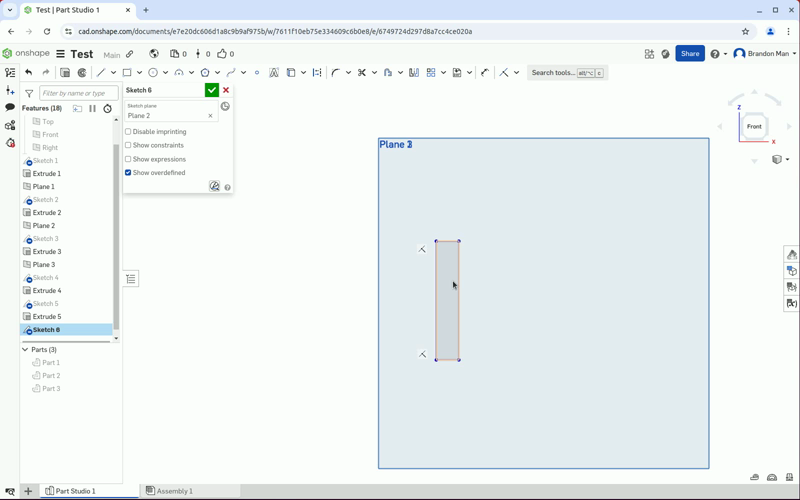
click(453, 280)
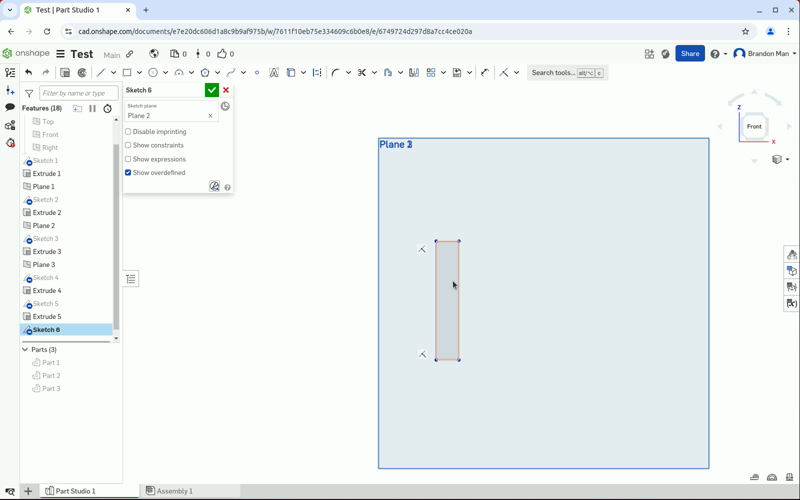
scroll(-6)
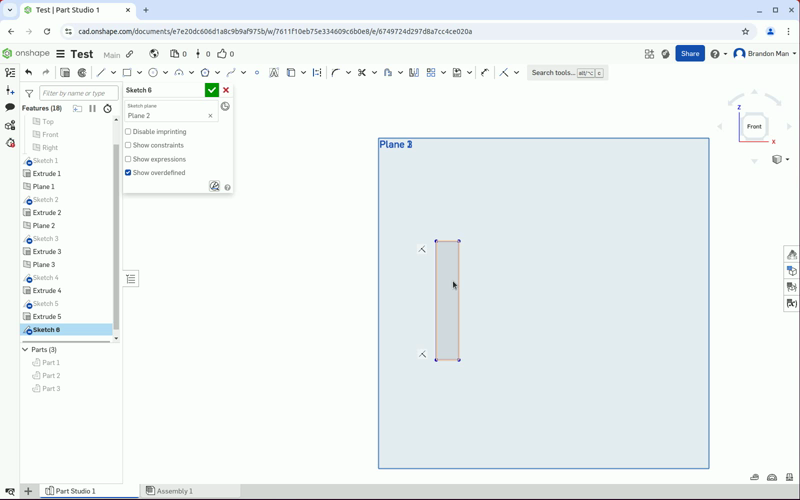
scroll(-6)
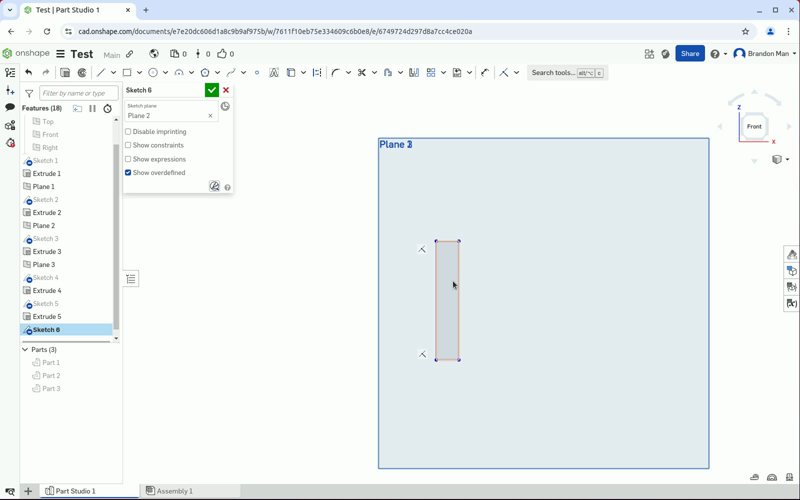
scroll(-6)
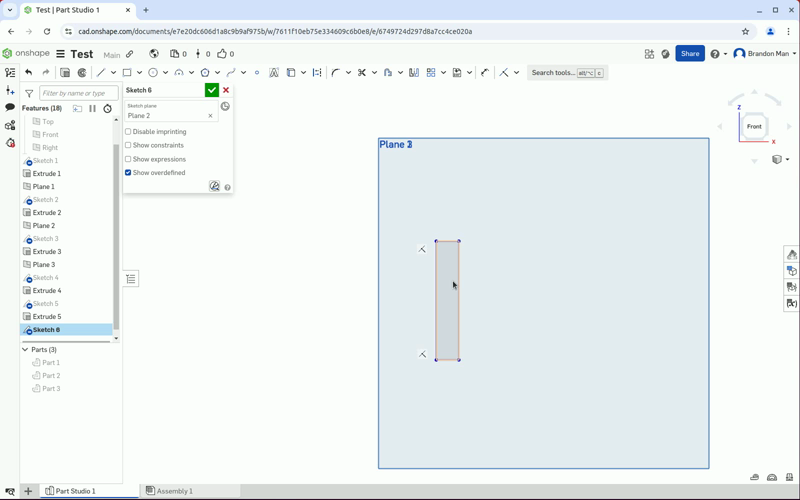
scroll(-6)
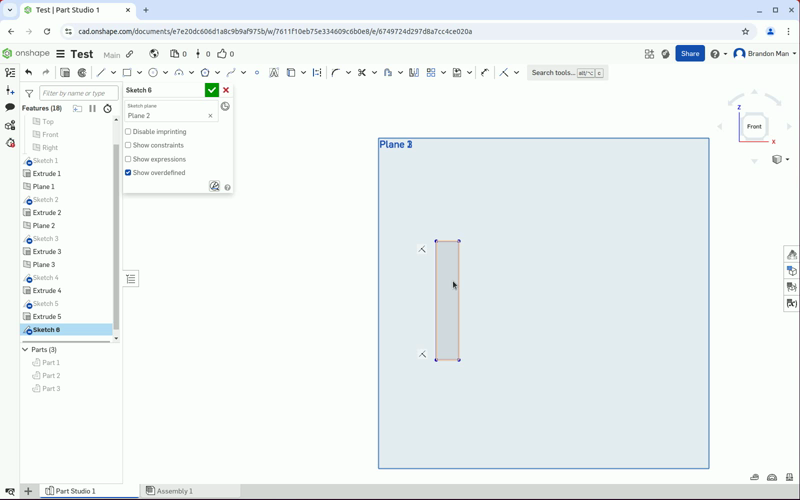
scroll(-6)
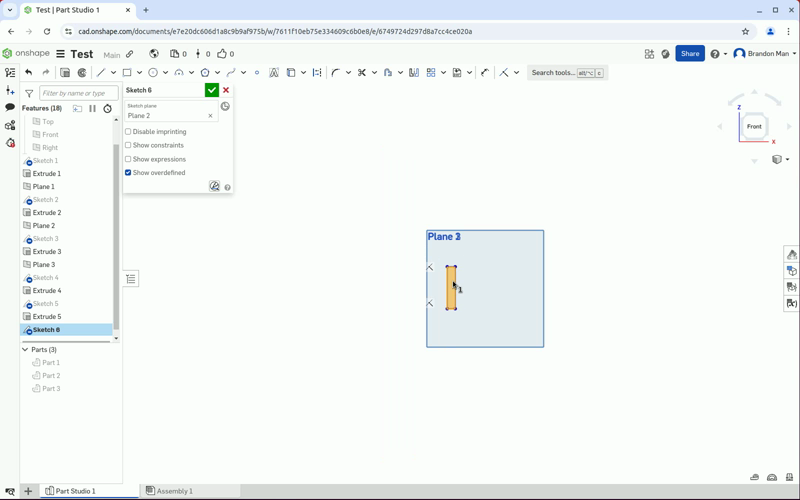
scroll(-6)
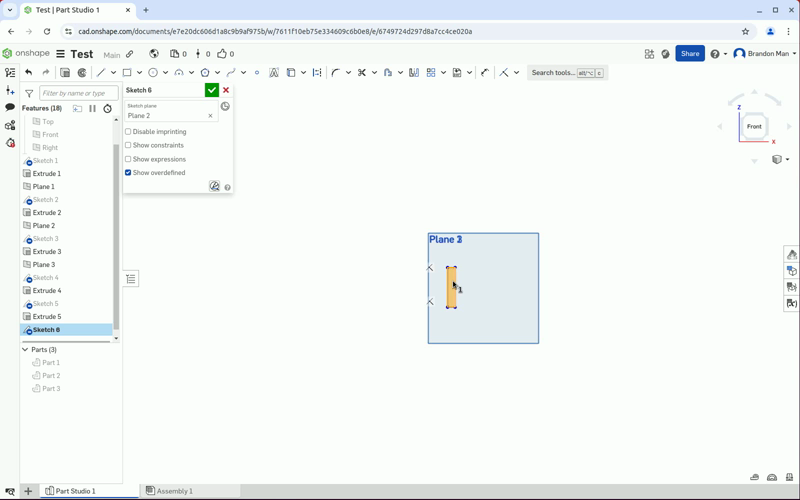
scroll(-6)
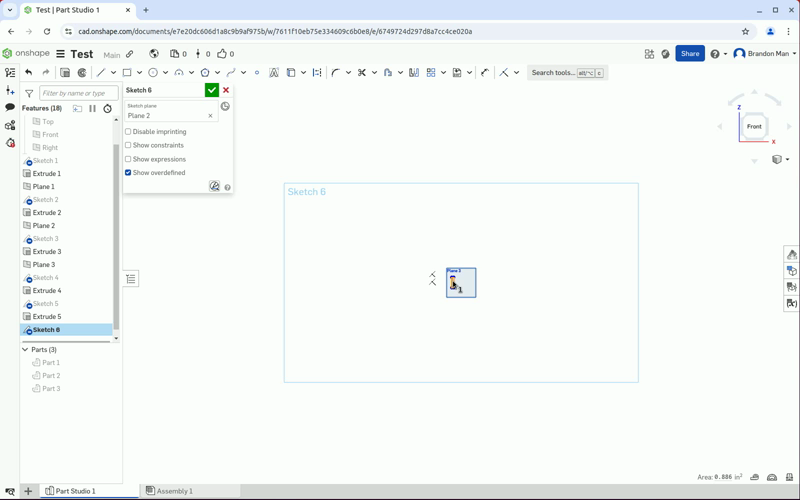
mouse_move(73, 352)
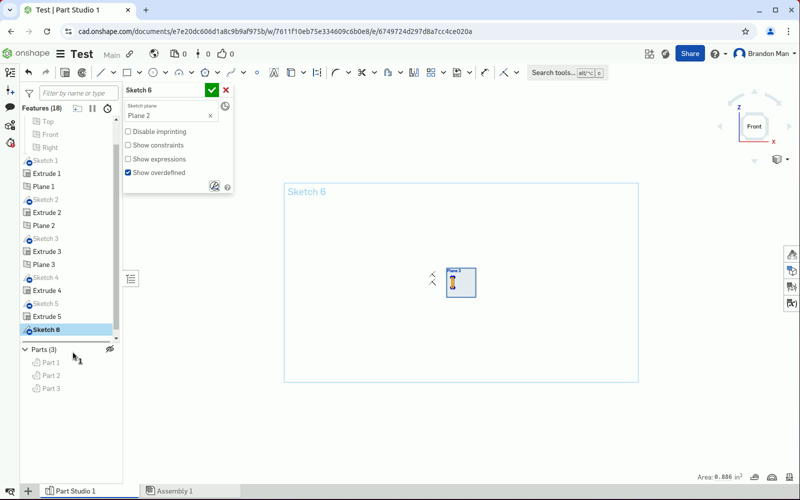
key(shift+y)
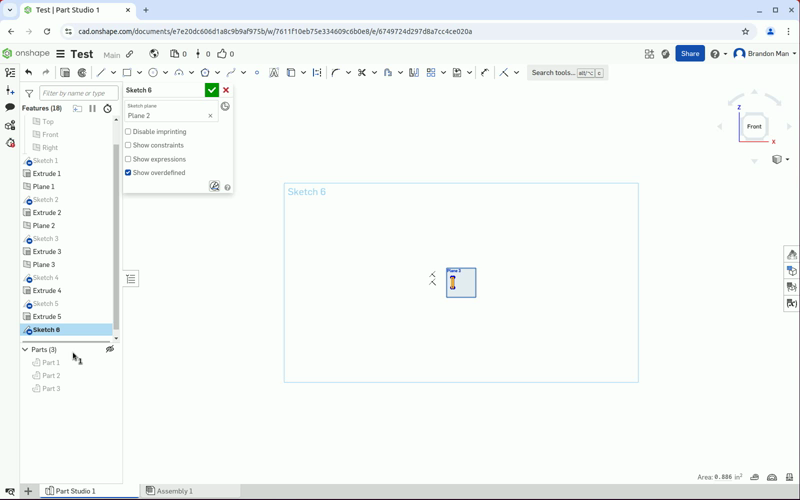
key(shift+e)
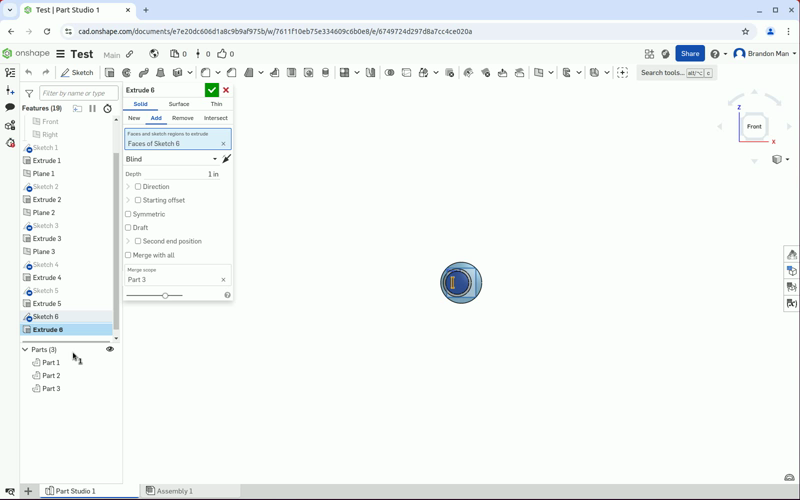
mouse_move(143, 106)
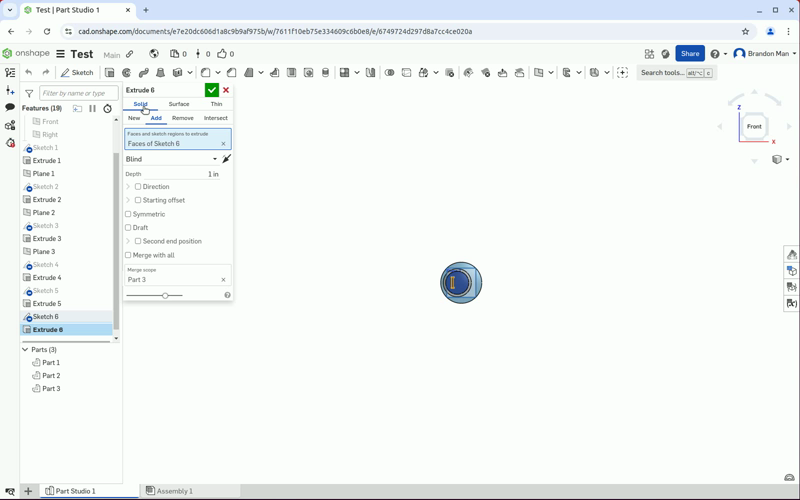
click(143, 106)
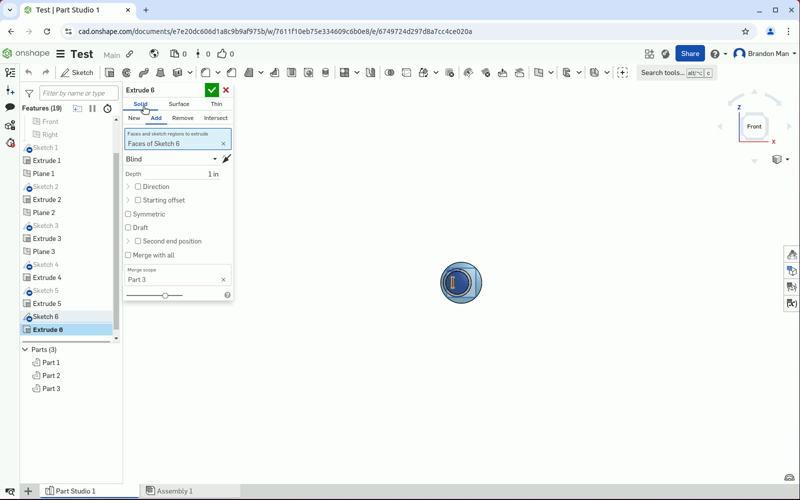
mouse_move(137, 120)
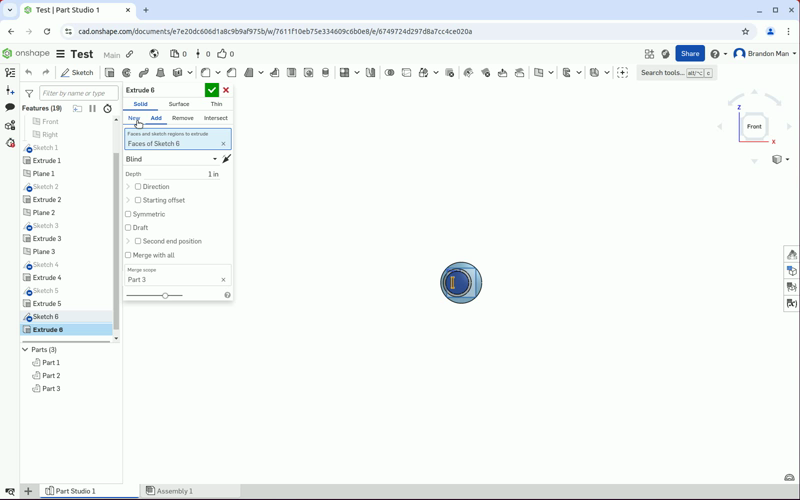
click(137, 120)
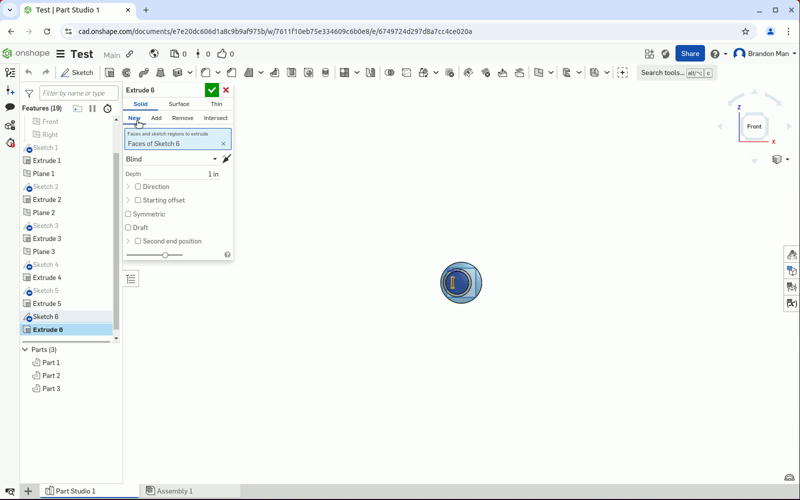
key(tab, 4)
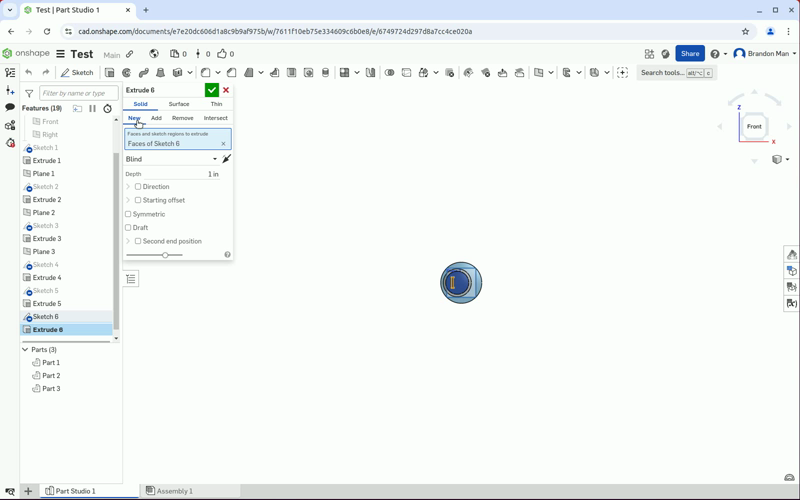
text(1.926)
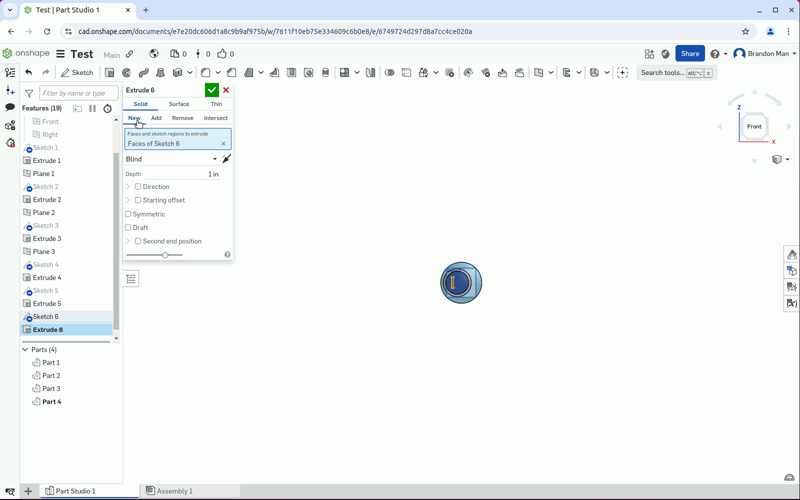
key(enter)
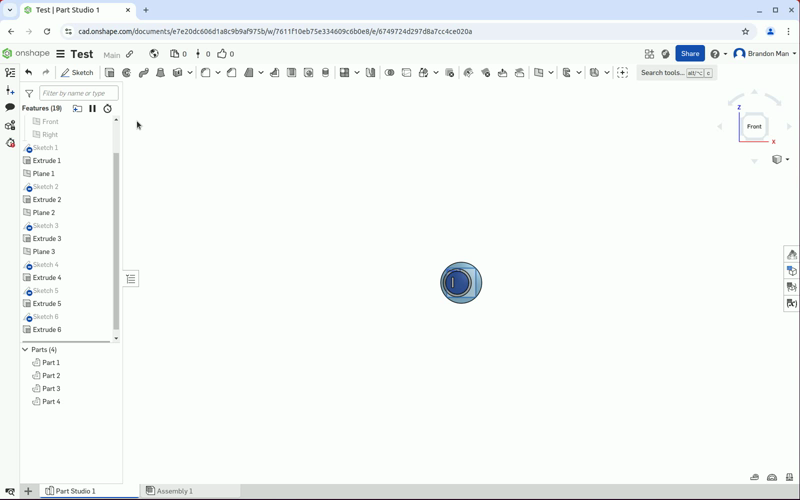
key(shift+h)
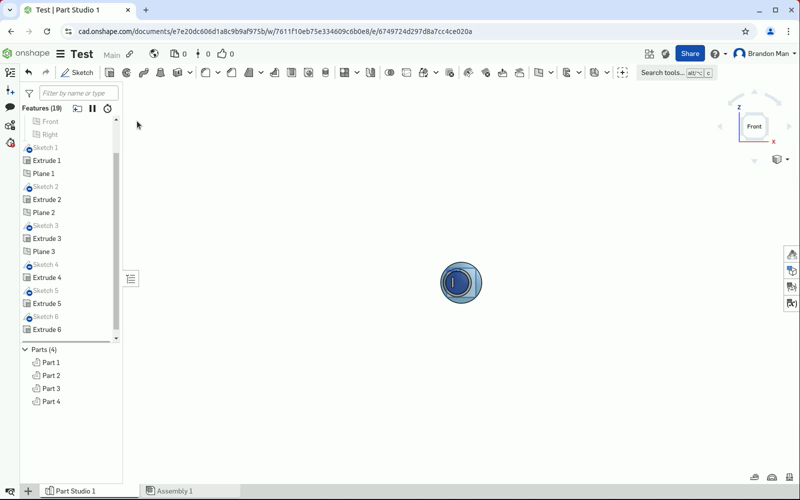
key(shift+h)
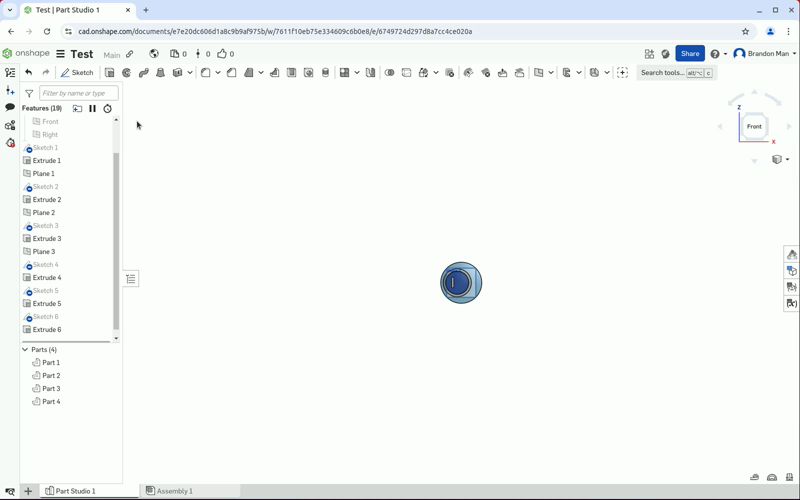
key(shift+7)
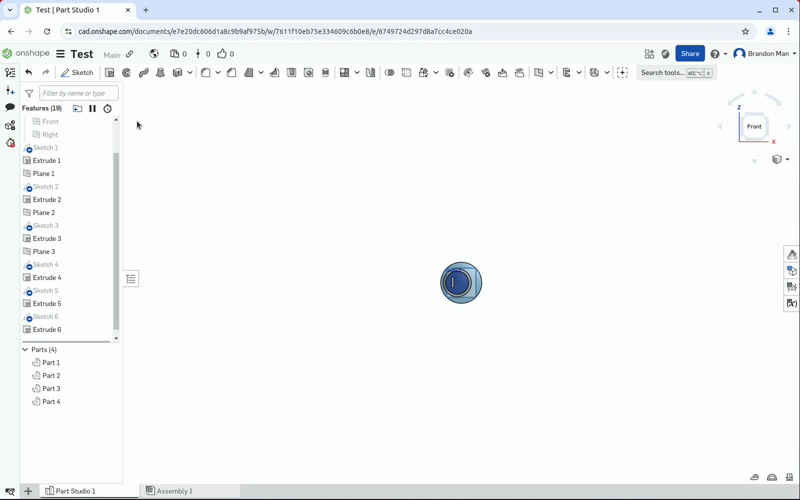
key(left, 2)
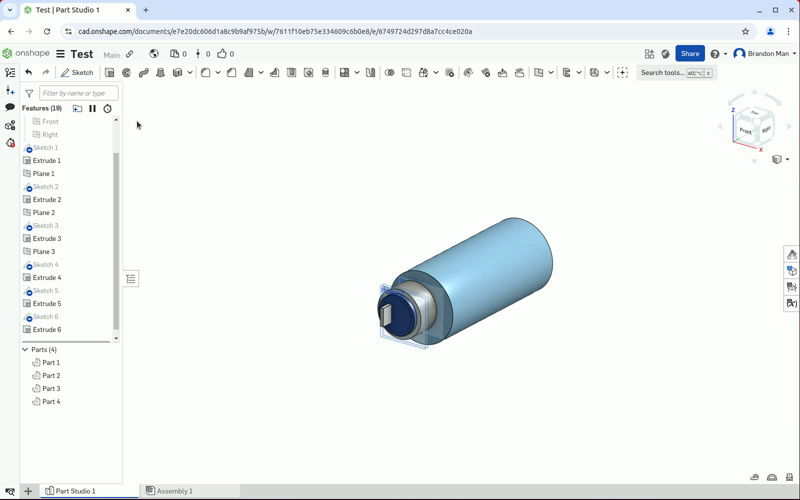
key(down, 2)
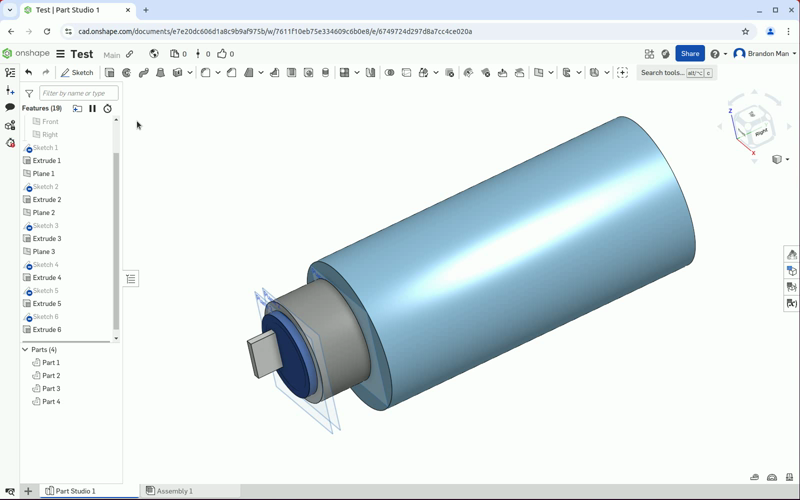
key(up, 2)
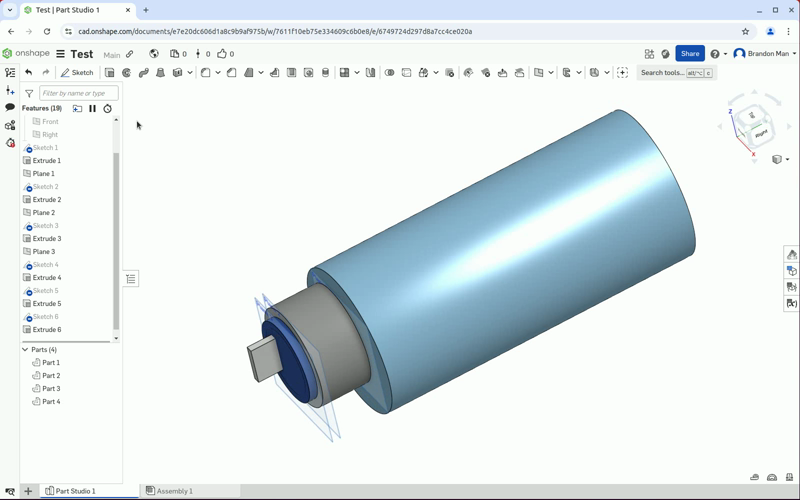
key(right, 2)
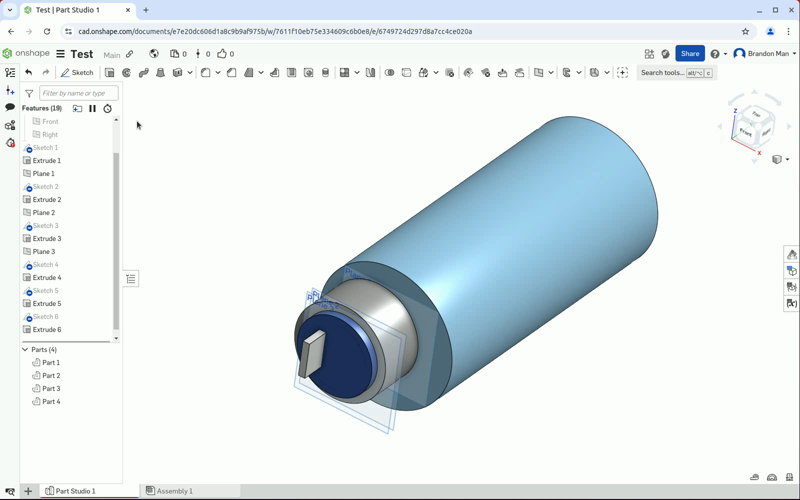
mouse_move(69, 150)
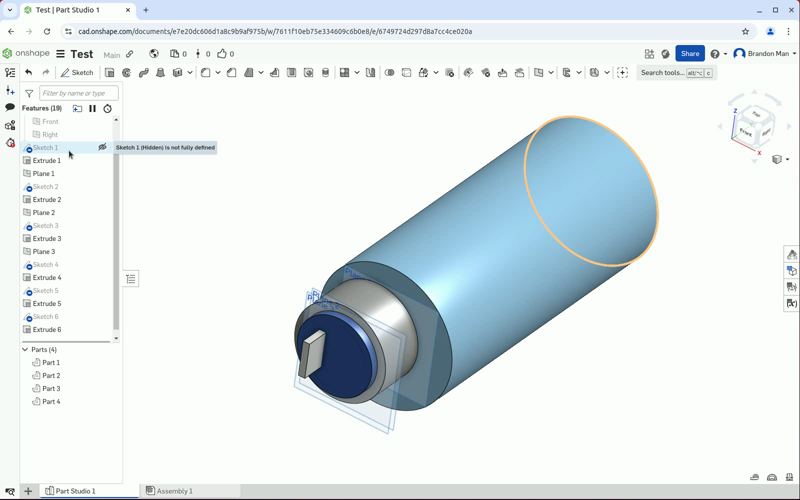
click(69, 150)